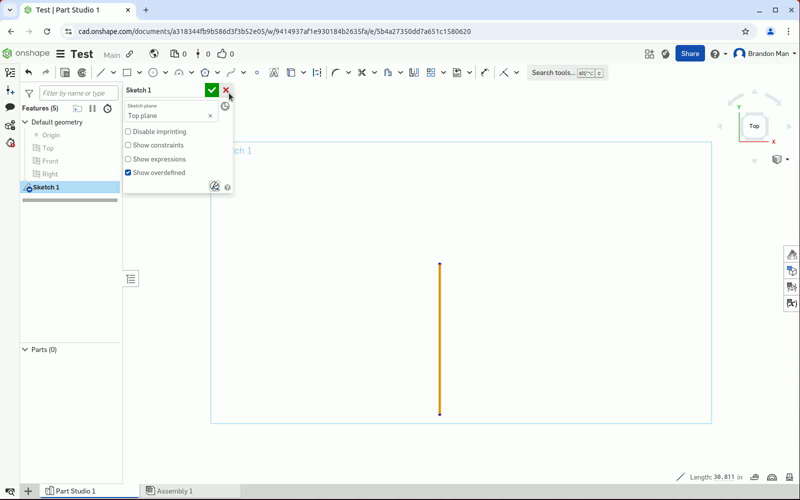
key(shift+h)
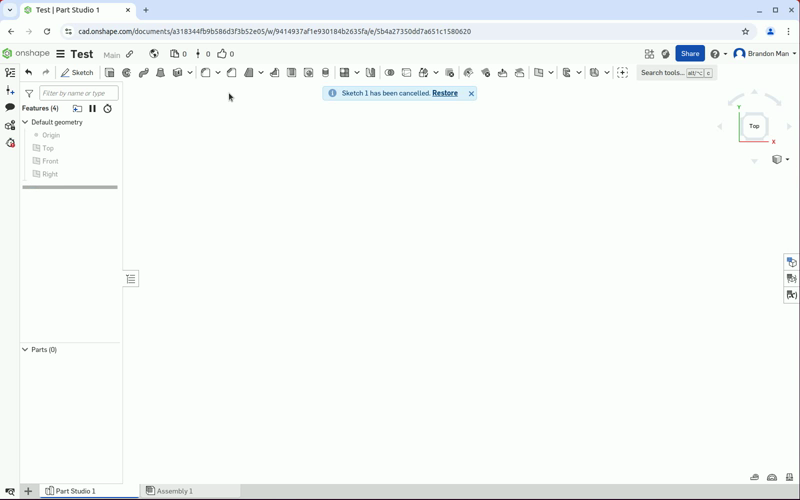
mouse_move(73, 352)
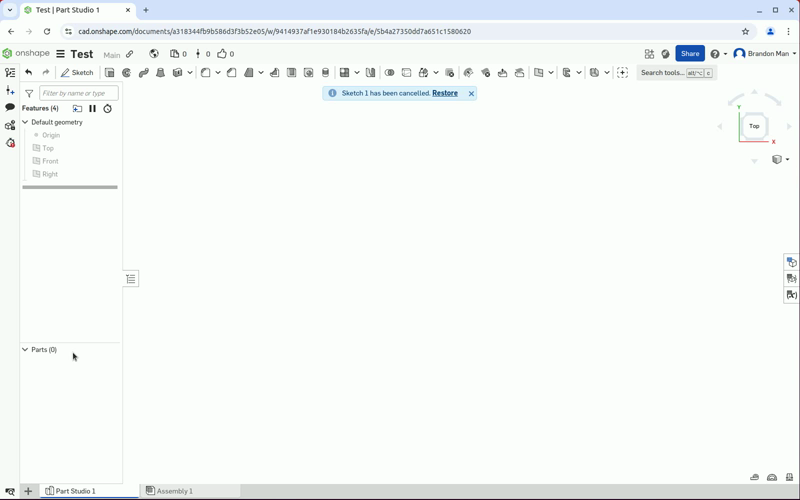
key(y)
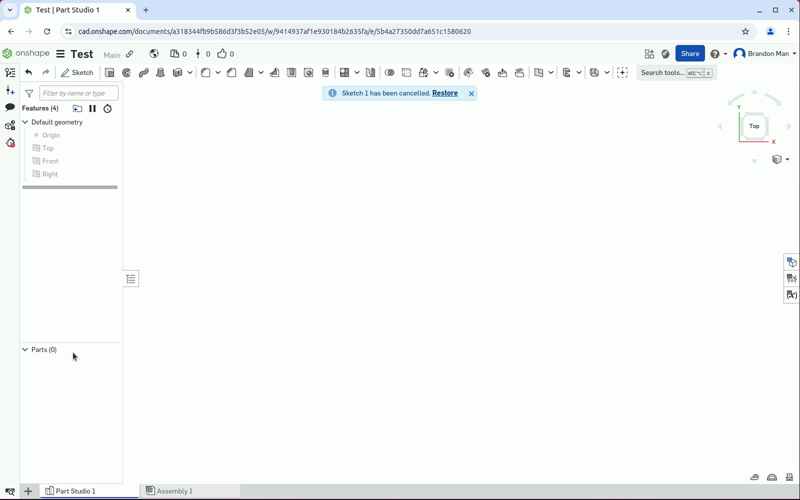
key(shift+p)
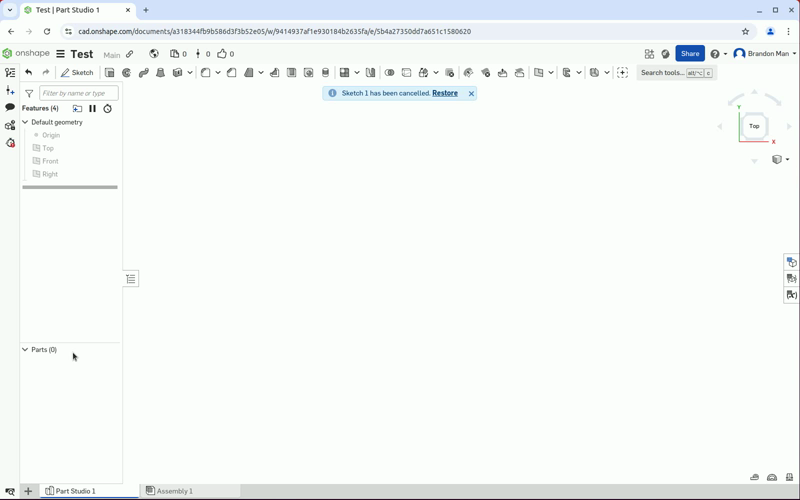
key(space)
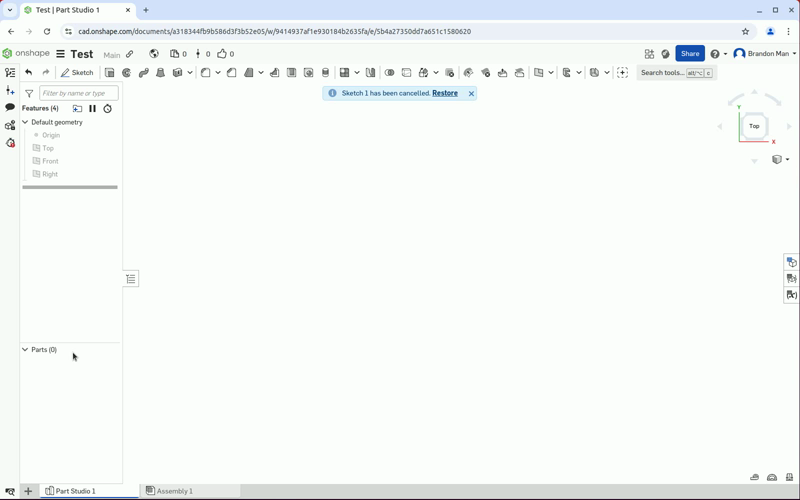
key_down(shift)
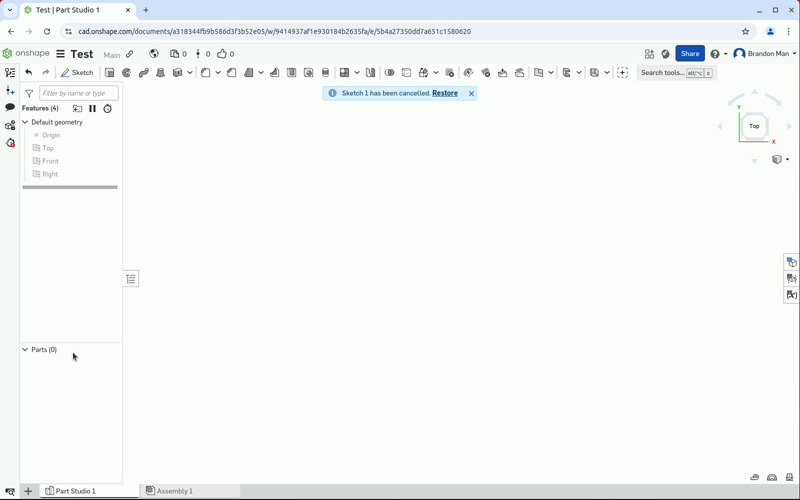
key(up)
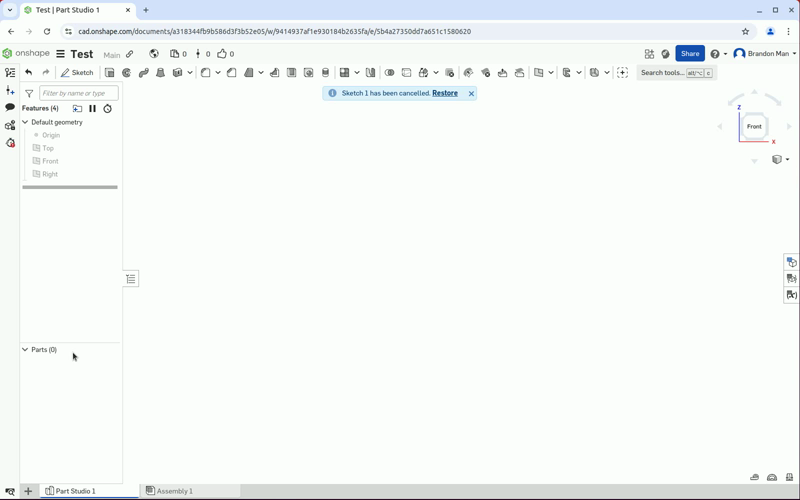
key_up(shift)
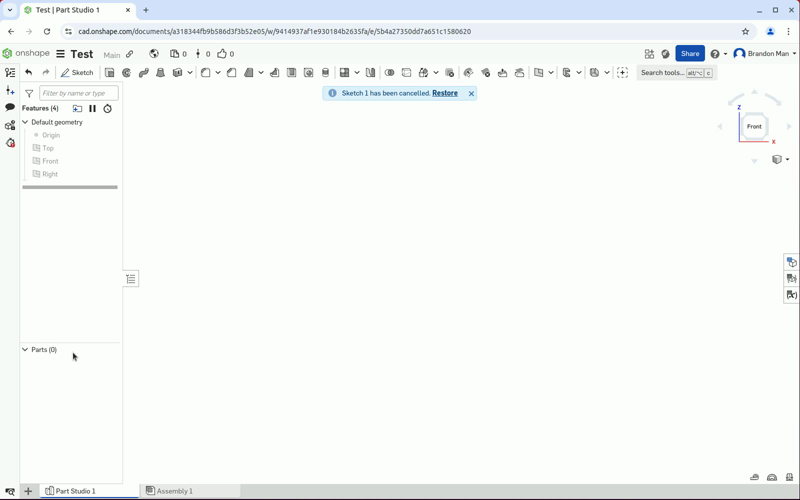
mouse_move(73, 352)
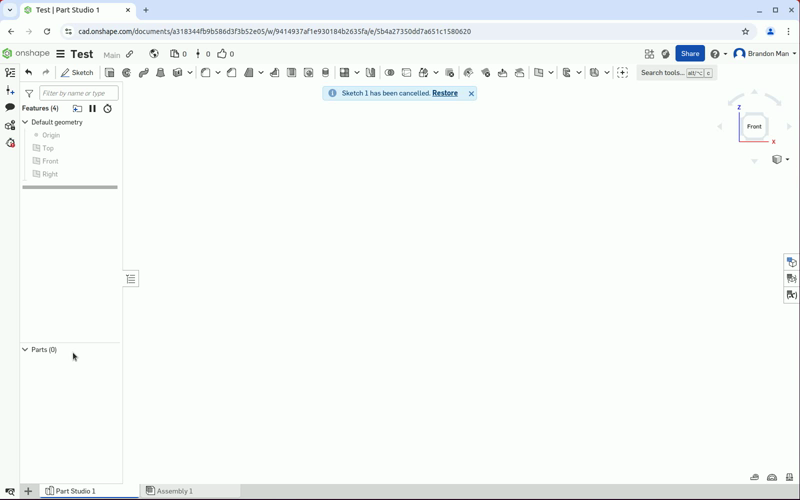
key(shift+y)
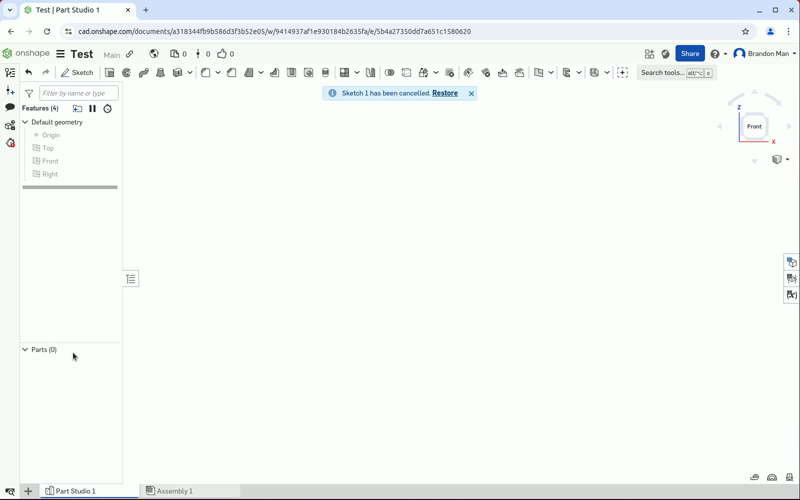
key(shift+s)
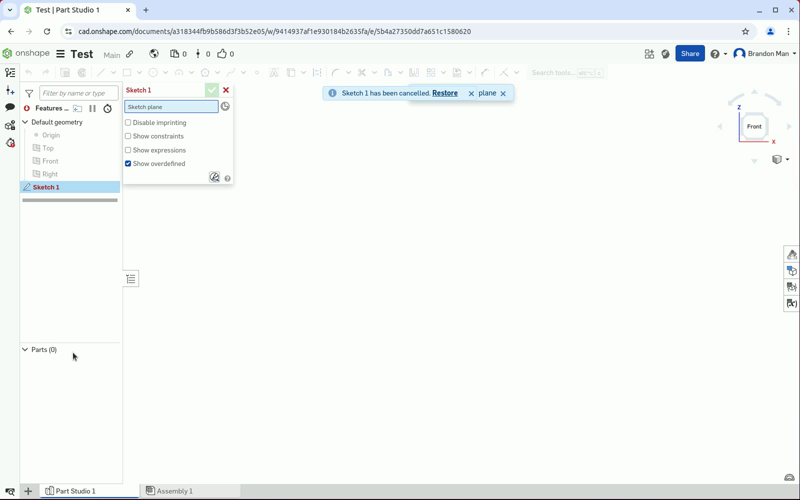
mouse_move(73, 163)
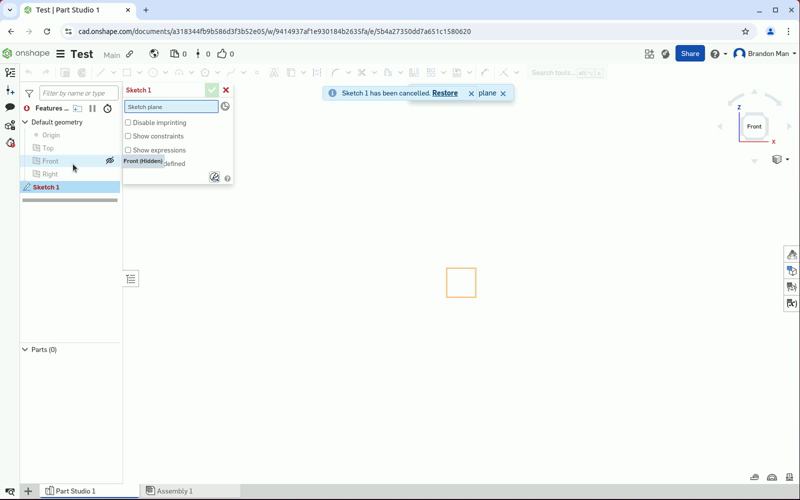
click(73, 163)
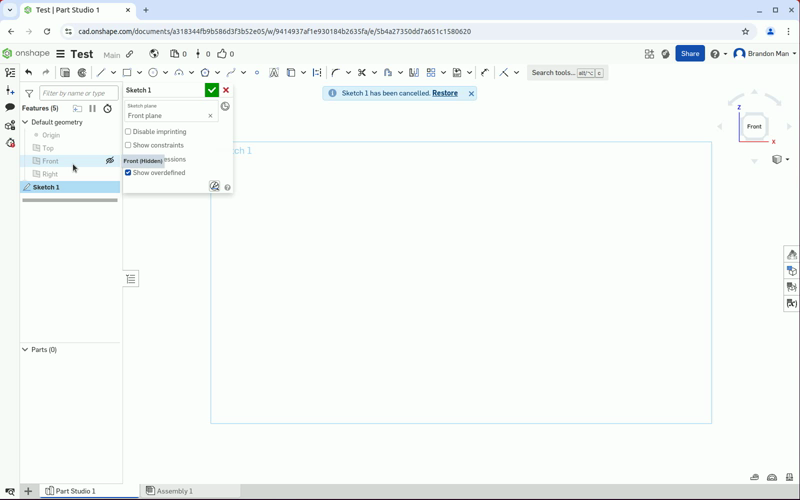
mouse_move(73, 352)
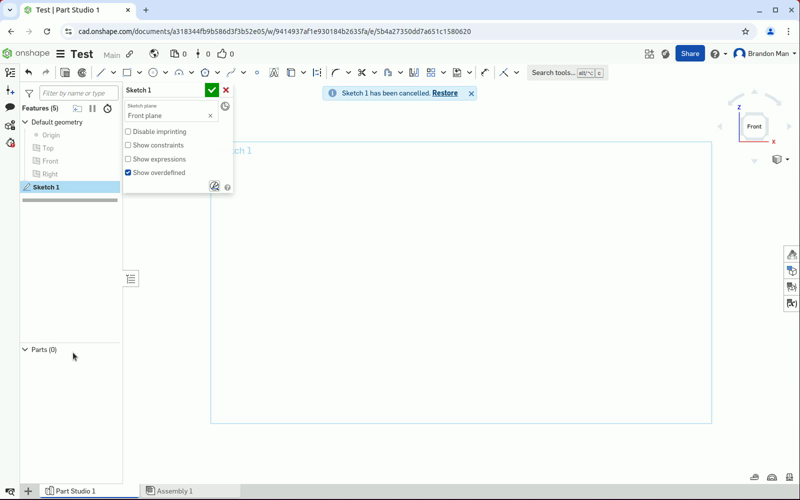
key(y)
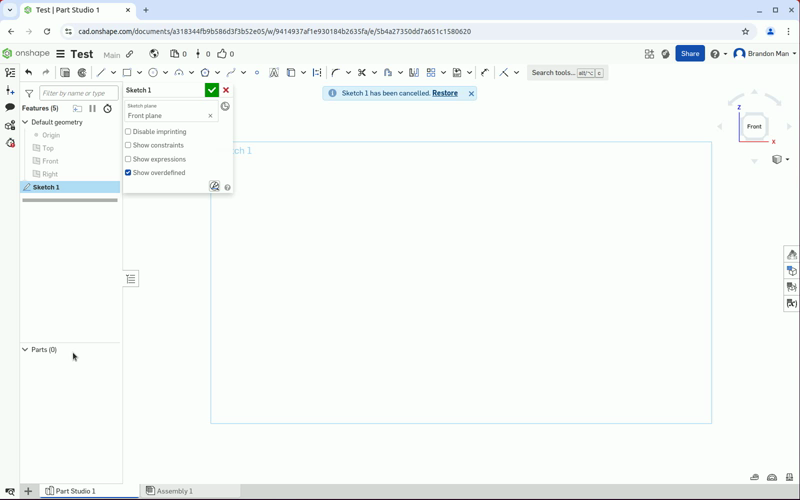
key(l)
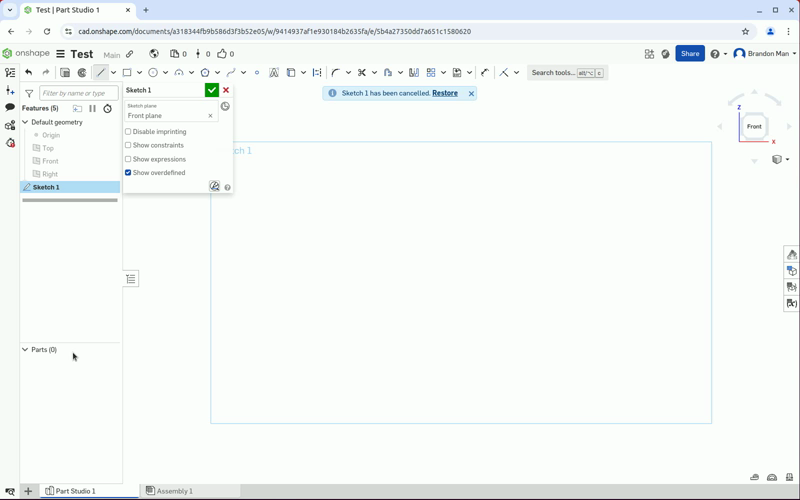
key_down(shift)
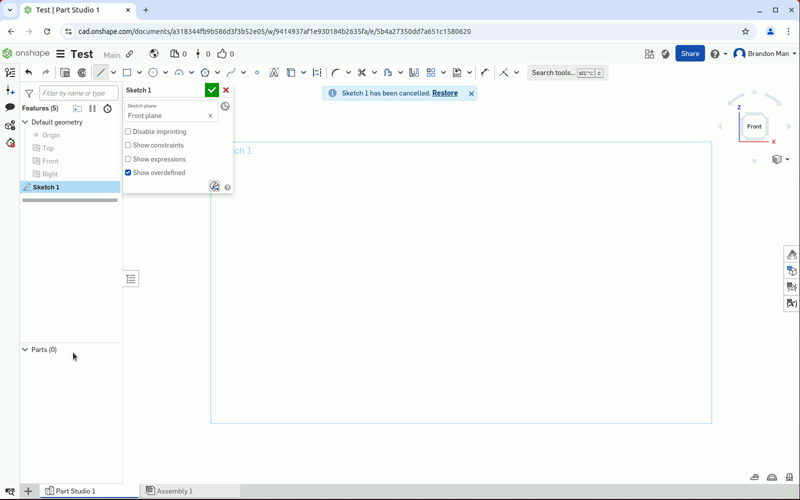
mouse_move(431, 290)
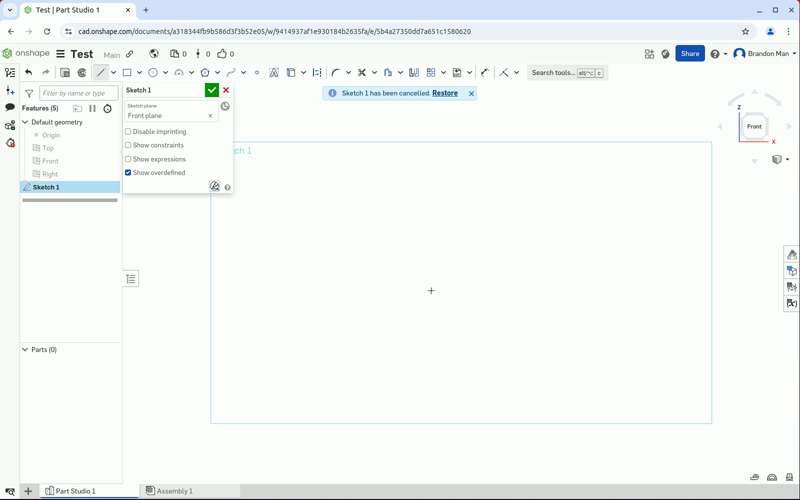
click(431, 290)
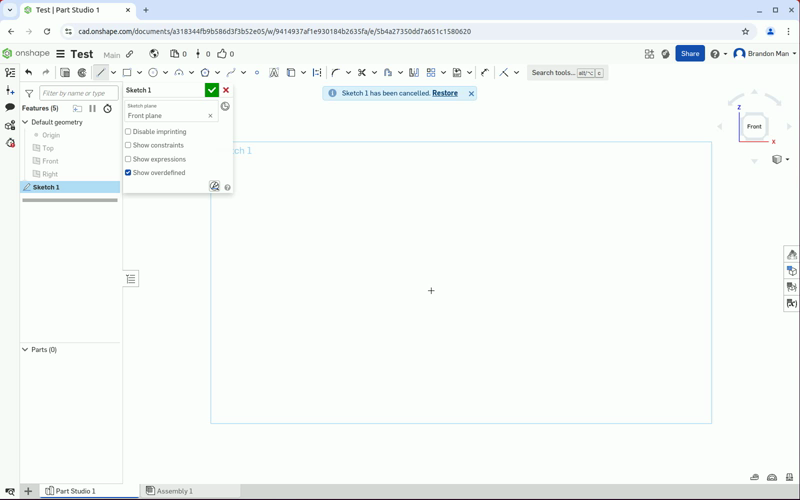
key_up(shift)
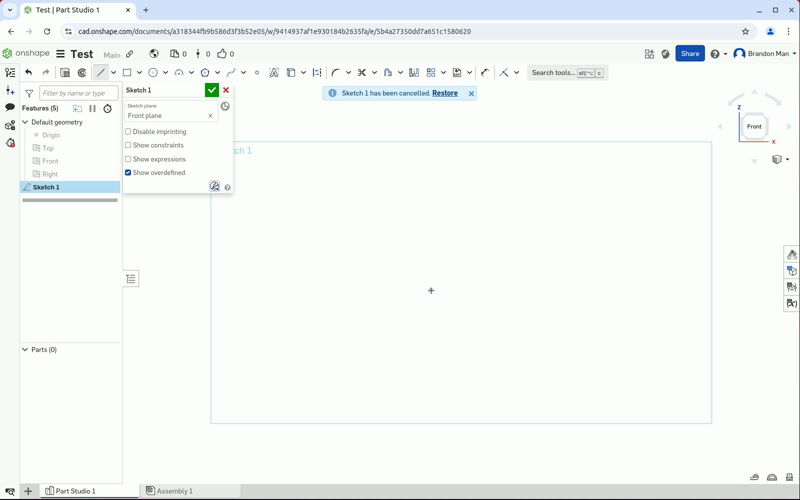
key_down(shift)
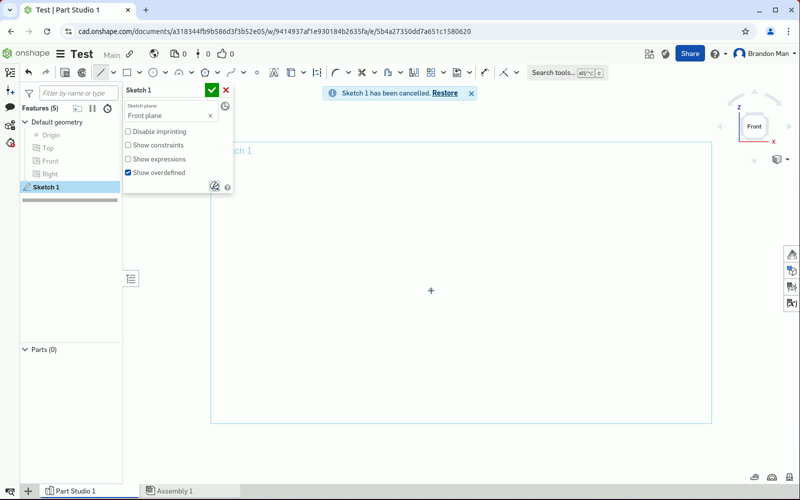
mouse_move(461, 290)
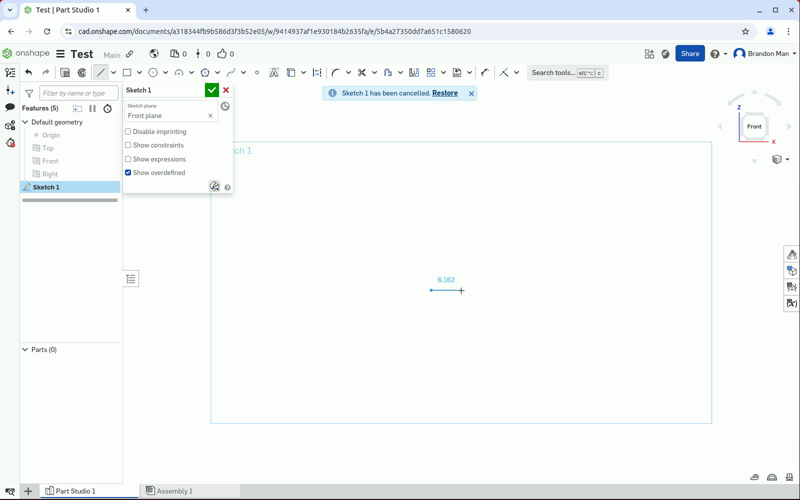
mouse_move(440, 290)
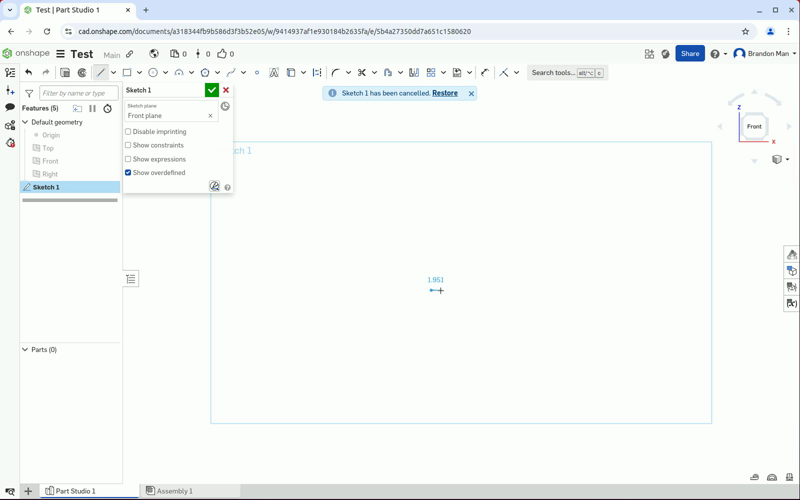
click(440, 290)
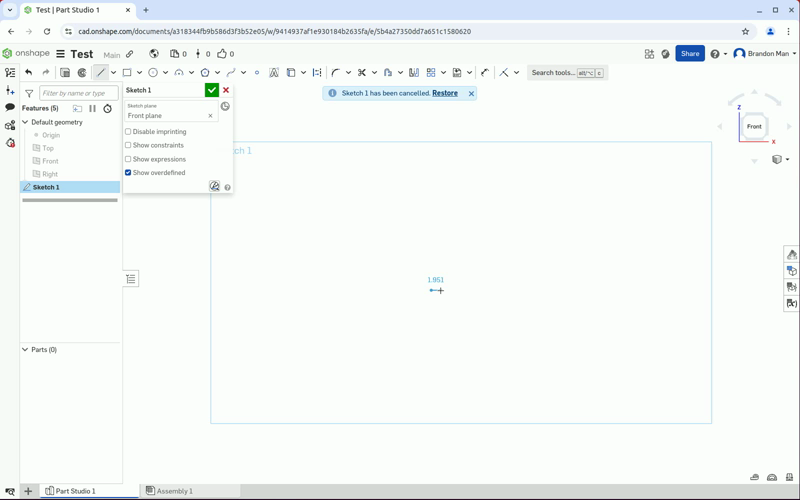
key_up(shift)
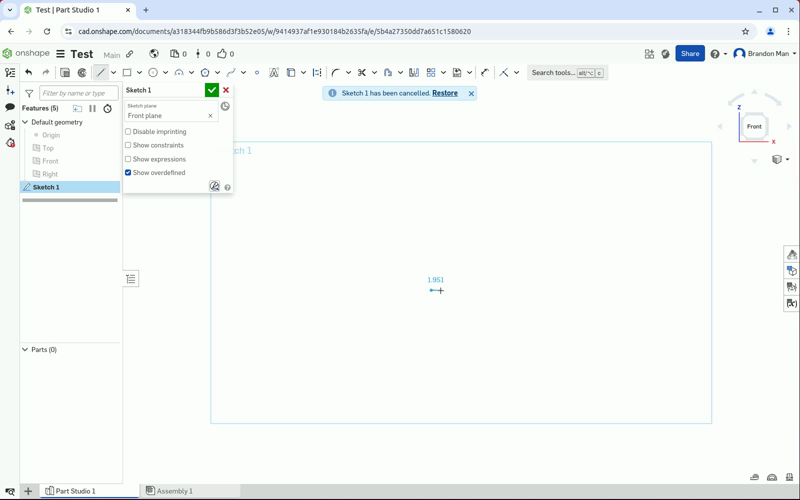
key(esc)
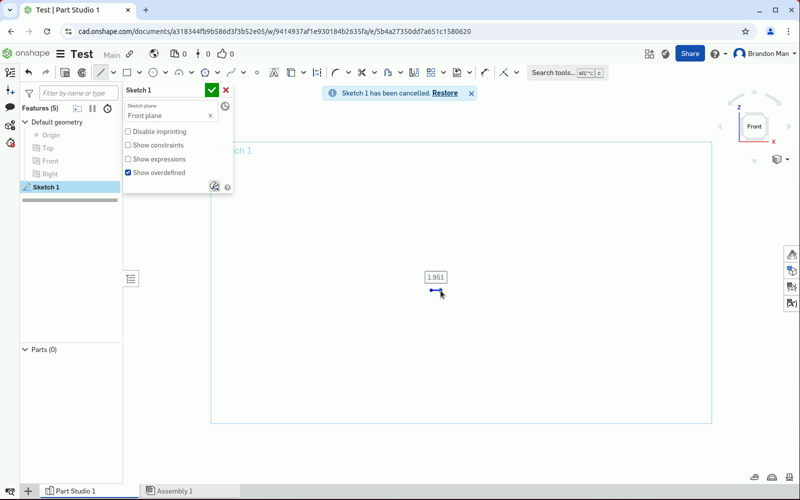
key(a)
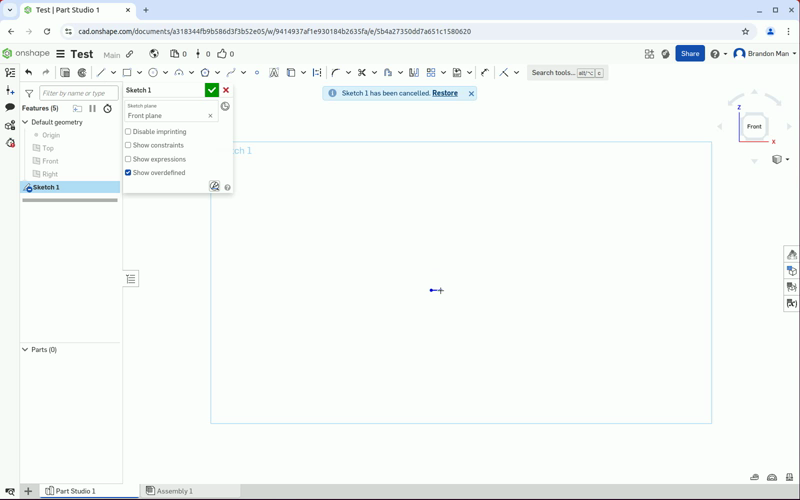
mouse_move(440, 290)
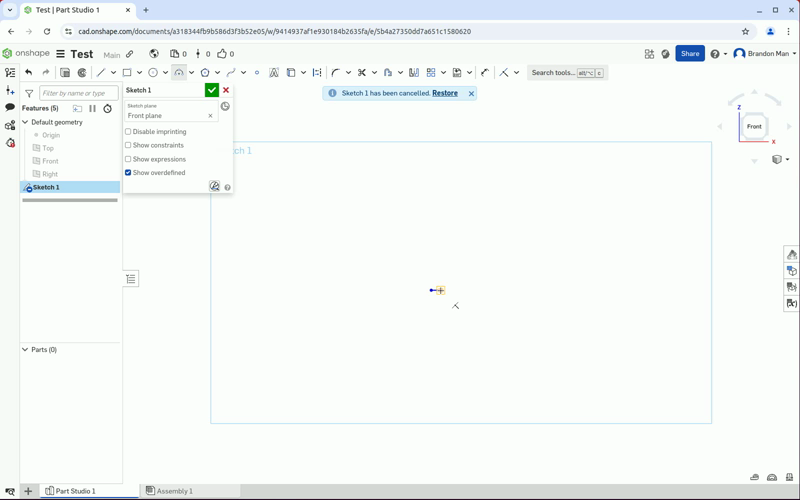
click(440, 290)
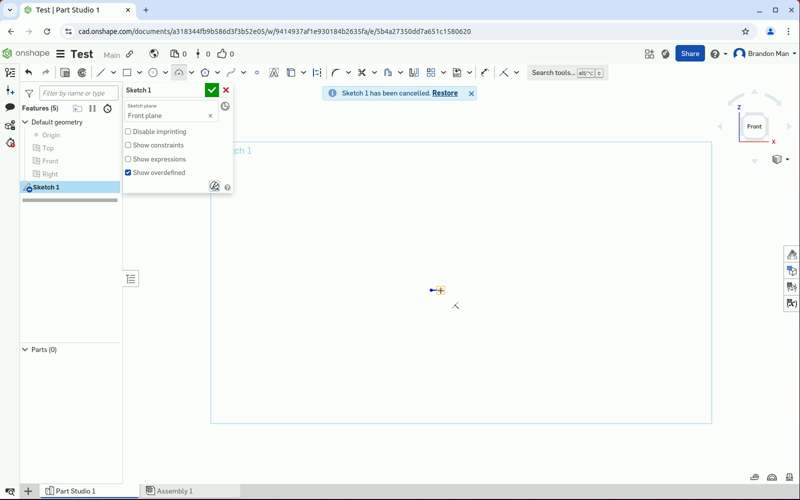
key_down(shift)
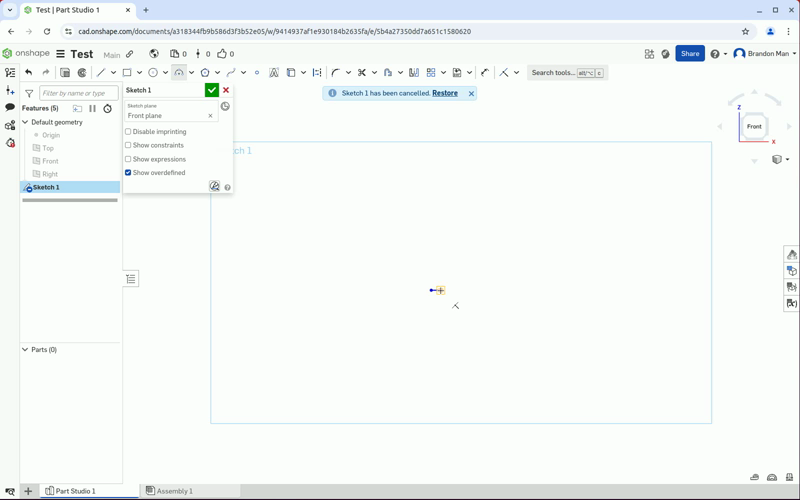
mouse_move(440, 273)
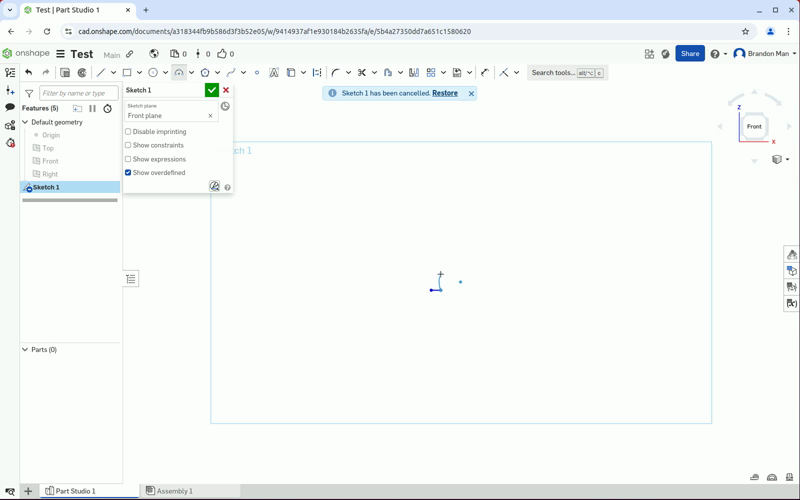
click(440, 273)
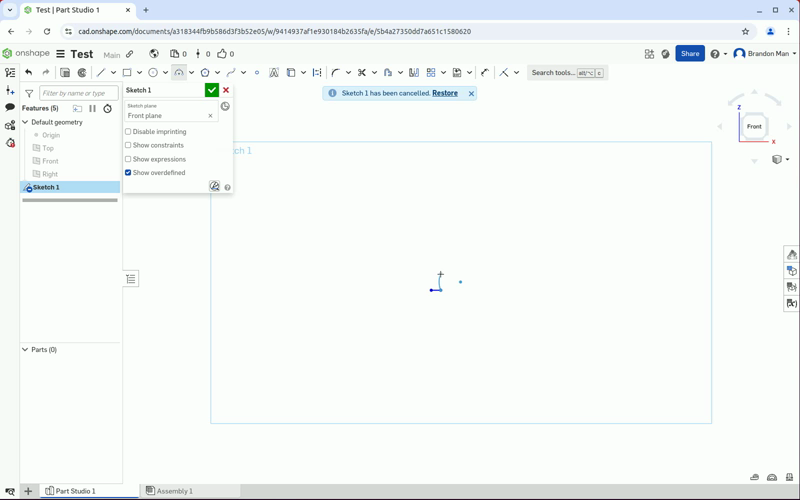
mouse_move(439, 281)
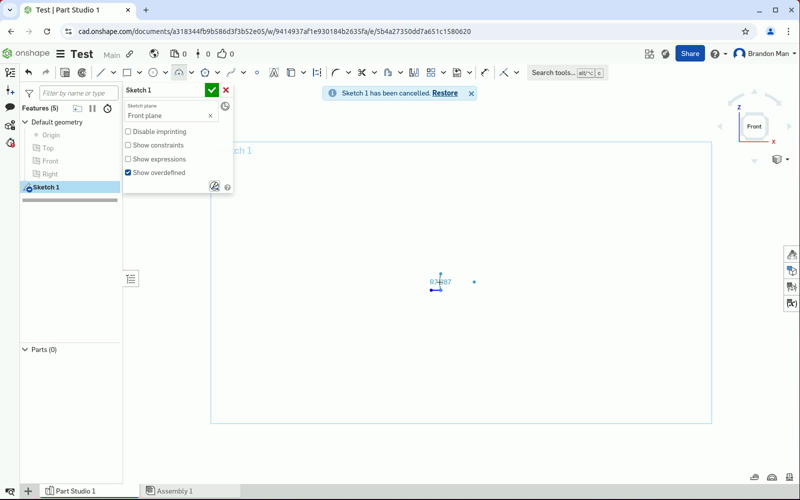
click(439, 281)
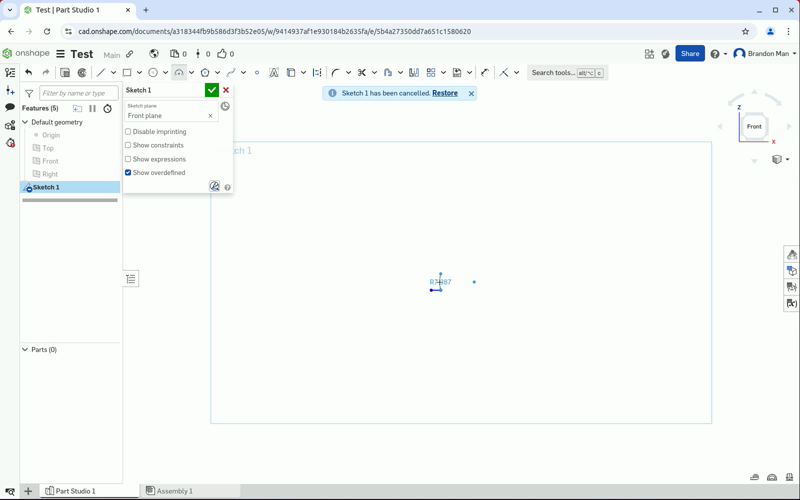
key_up(shift)
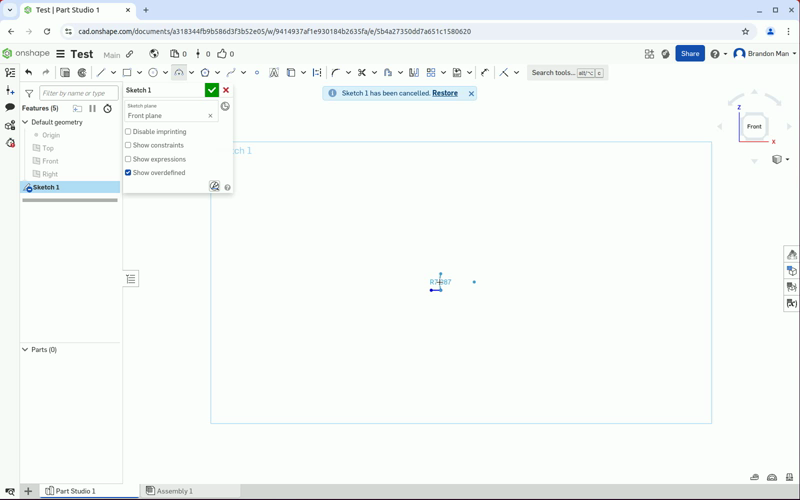
key(esc)
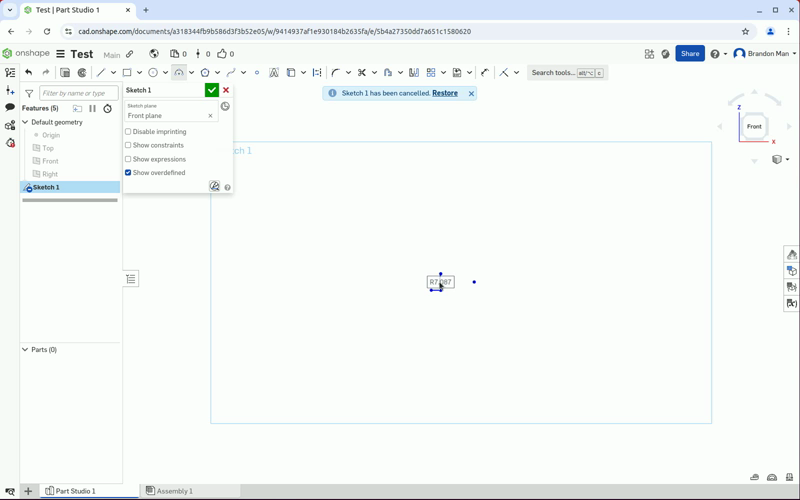
key(l)
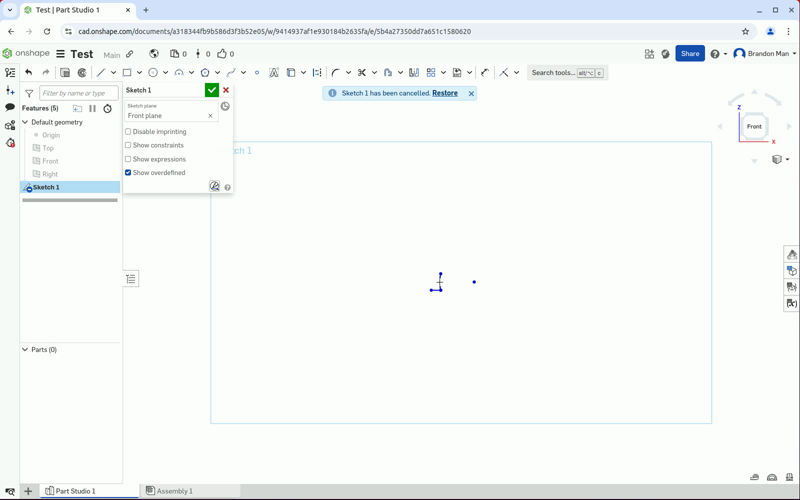
mouse_move(440, 273)
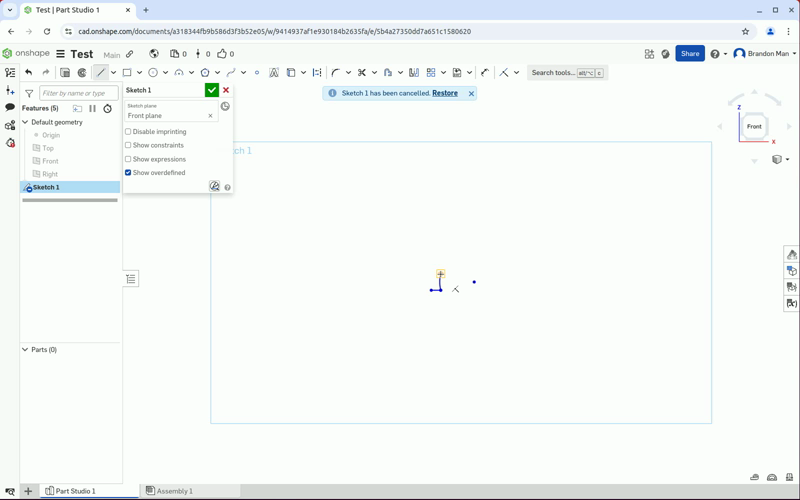
click(440, 273)
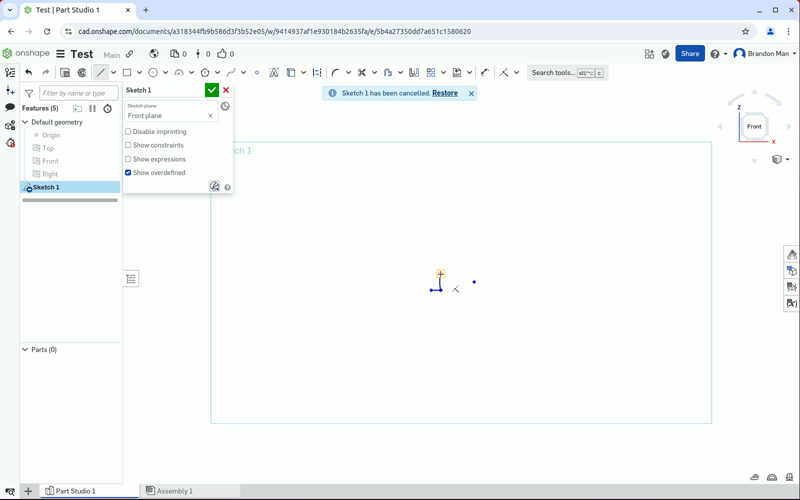
key_down(shift)
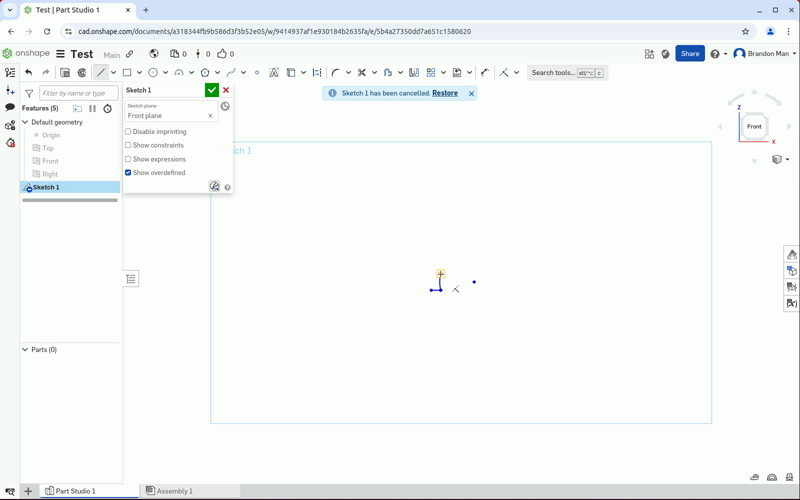
mouse_move(470, 273)
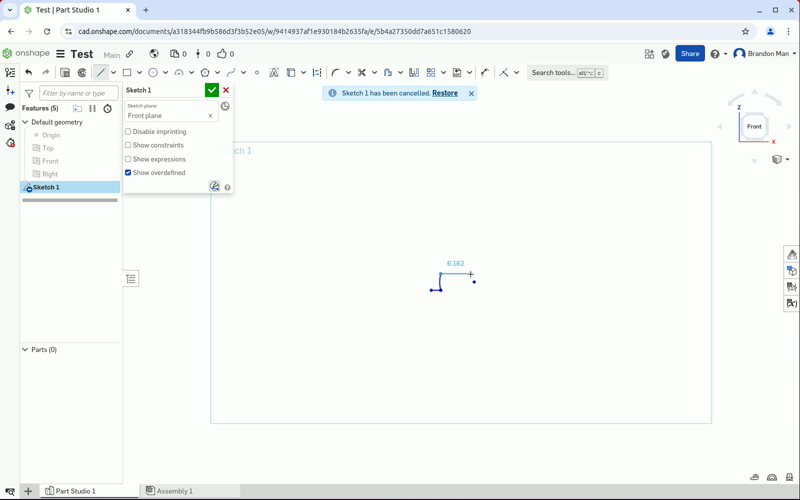
mouse_move(431, 273)
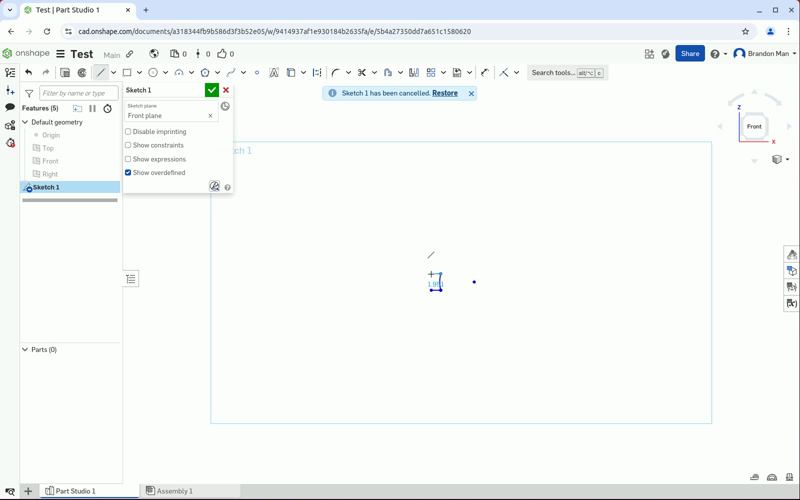
click(431, 273)
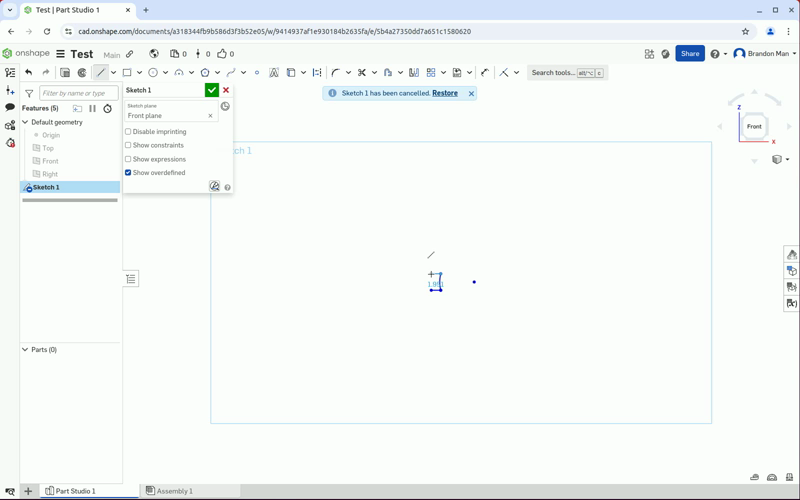
key_up(shift)
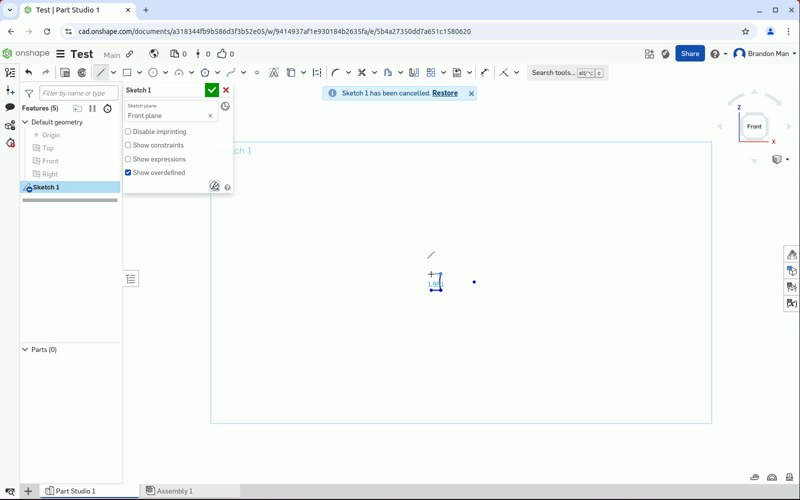
mouse_move(461, 273)
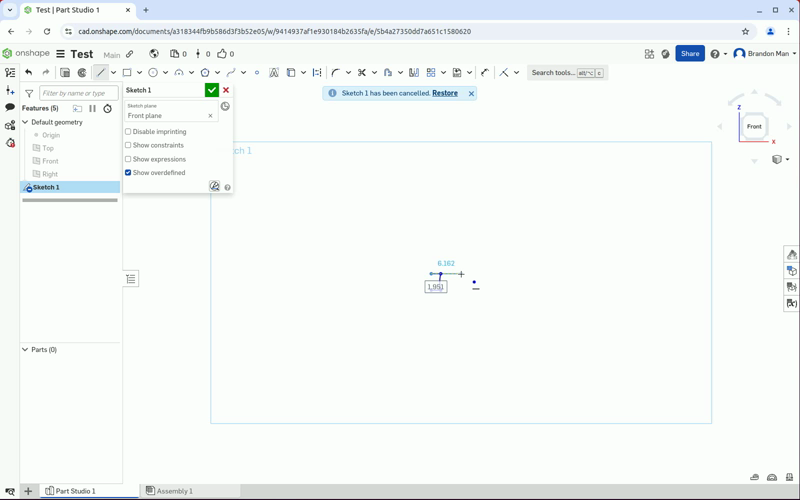
key_down(shift)
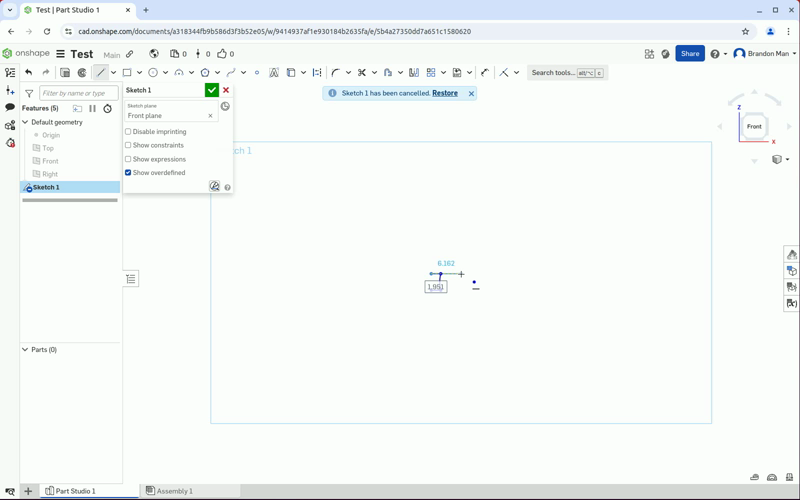
mouse_move(431, 290)
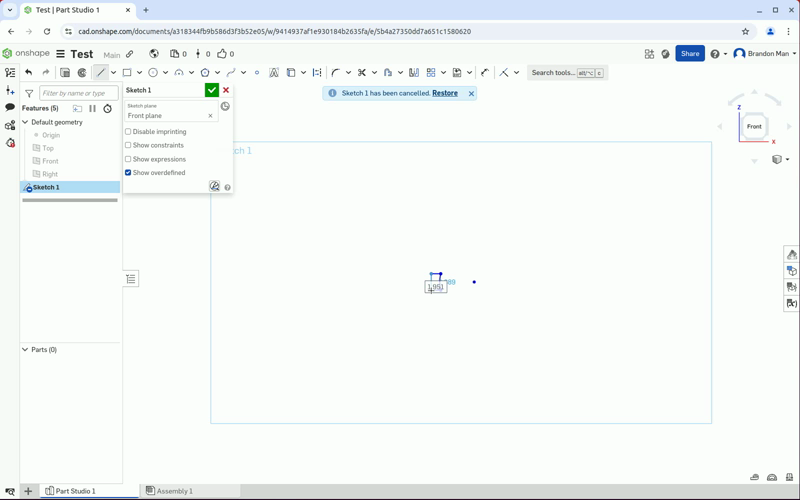
key_up(shift)
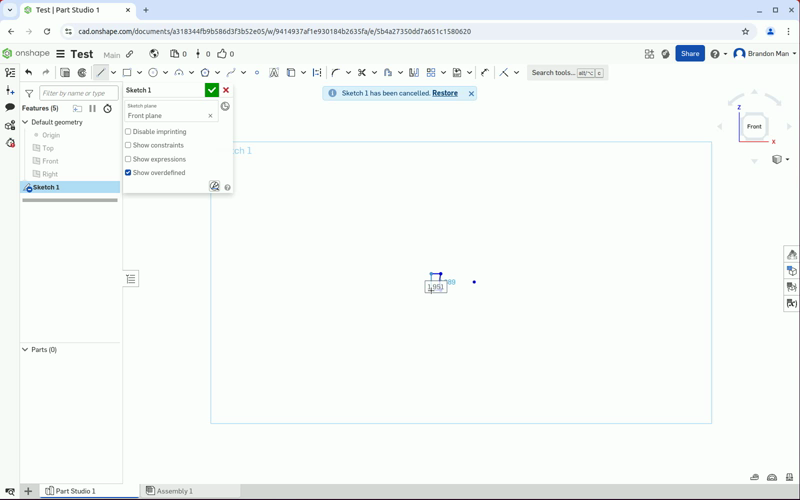
click(431, 290)
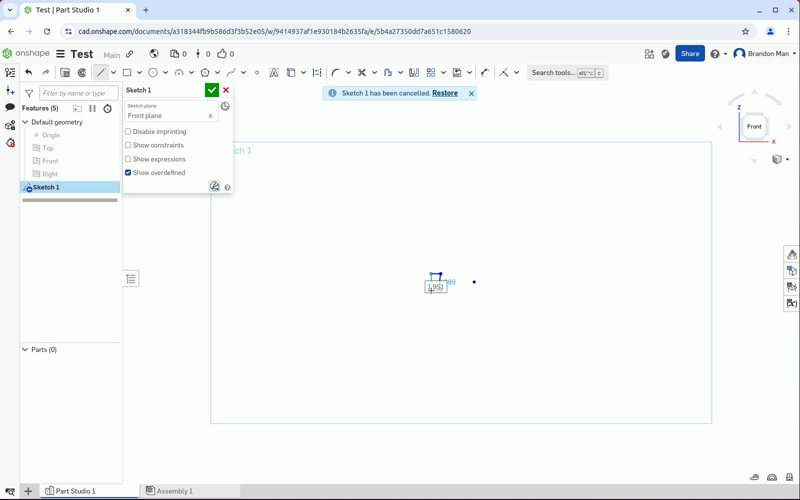
key(esc)
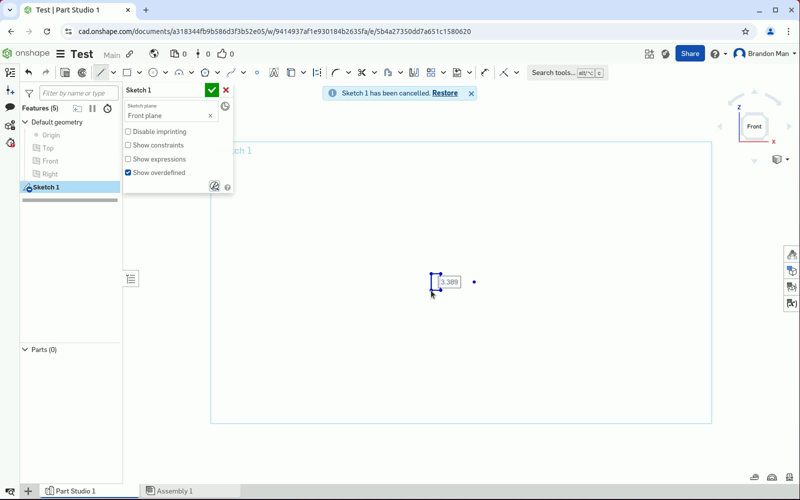
mouse_move(435, 277)
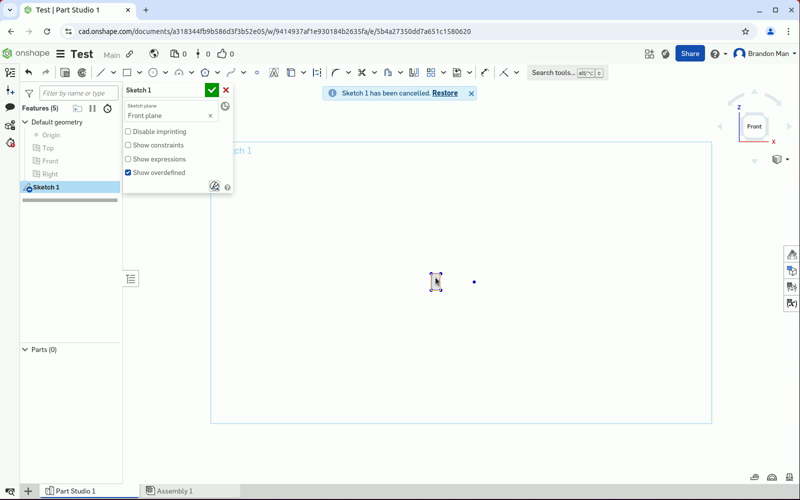
scroll(6)
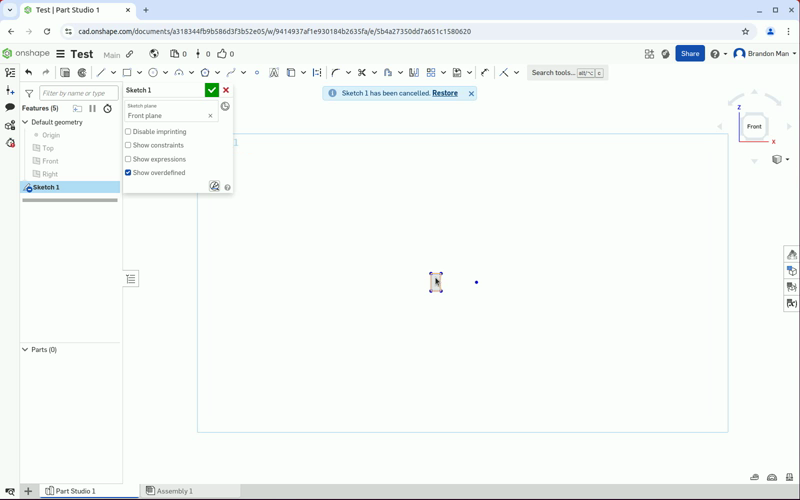
scroll(6)
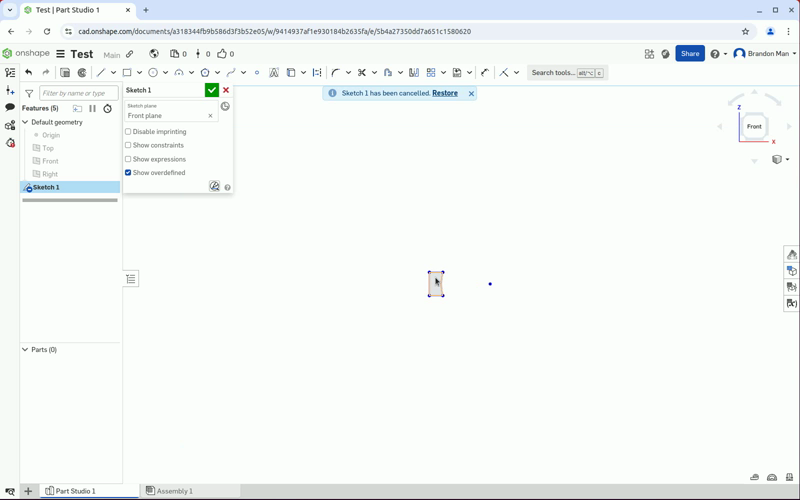
scroll(6)
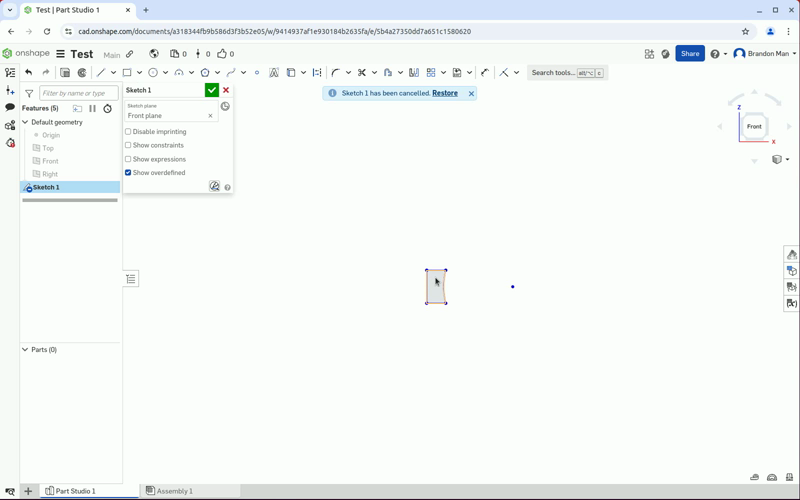
scroll(6)
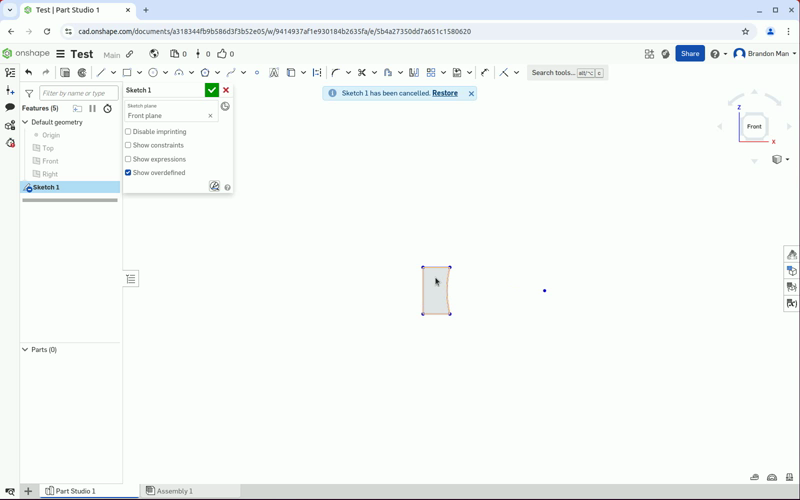
scroll(6)
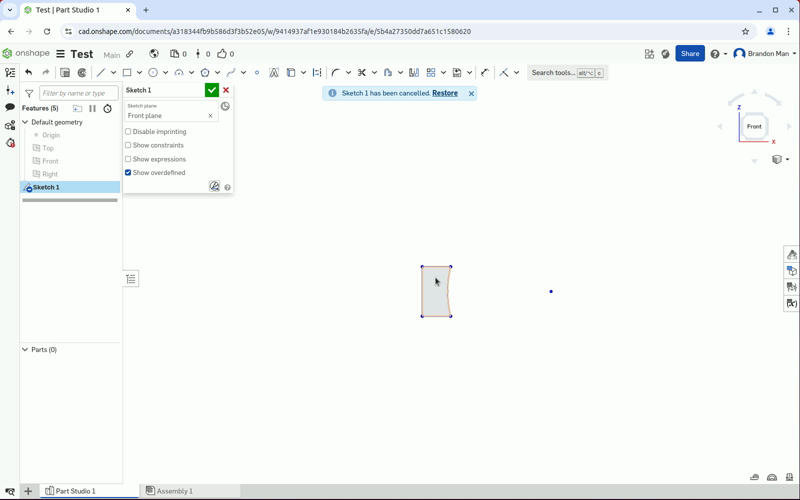
scroll(6)
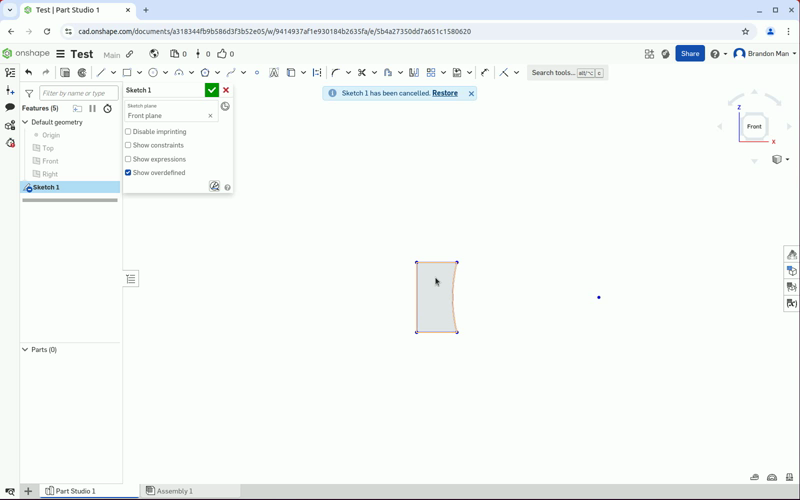
scroll(6)
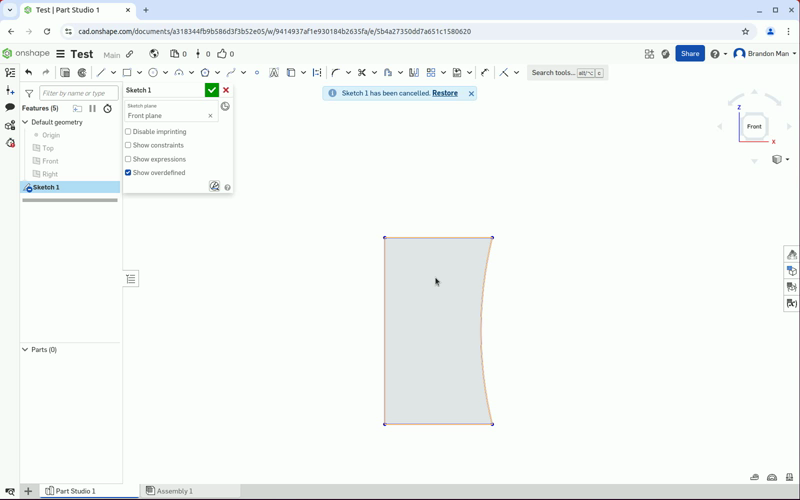
click(435, 277)
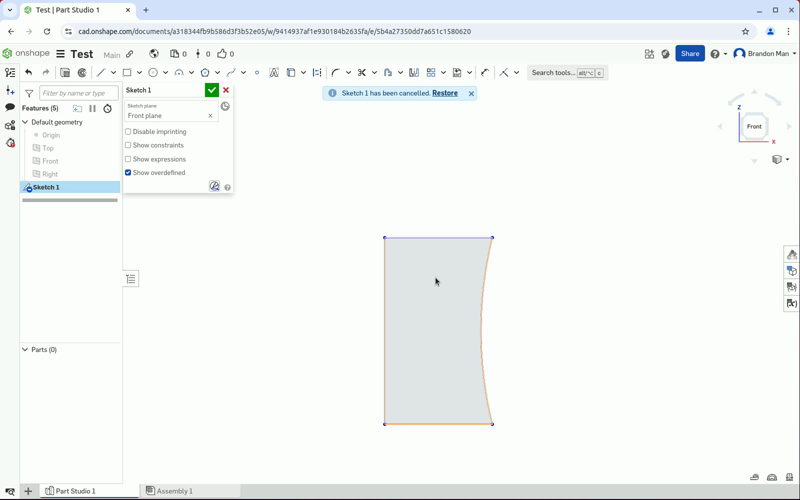
scroll(-6)
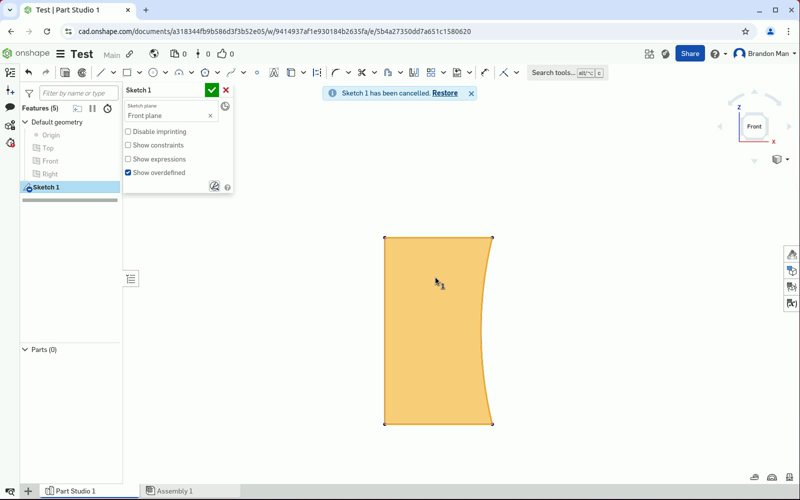
scroll(-6)
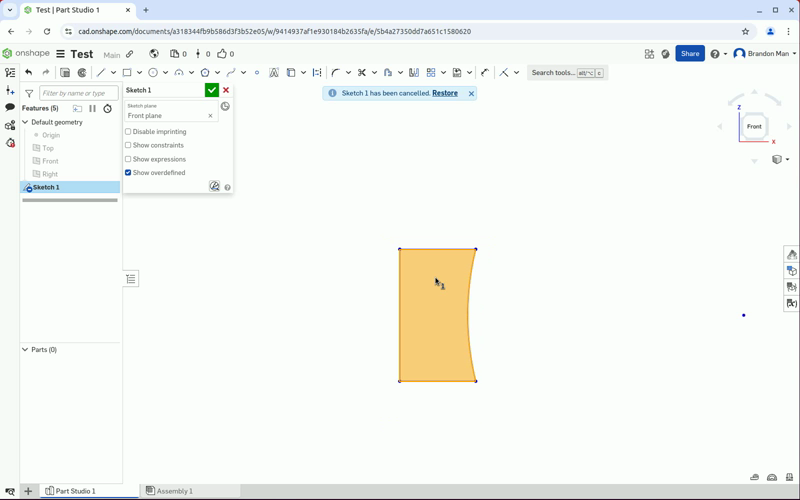
scroll(-6)
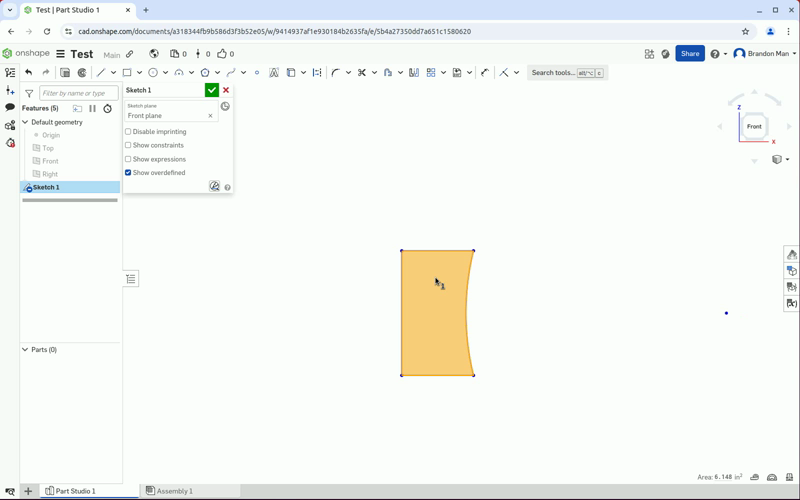
scroll(-6)
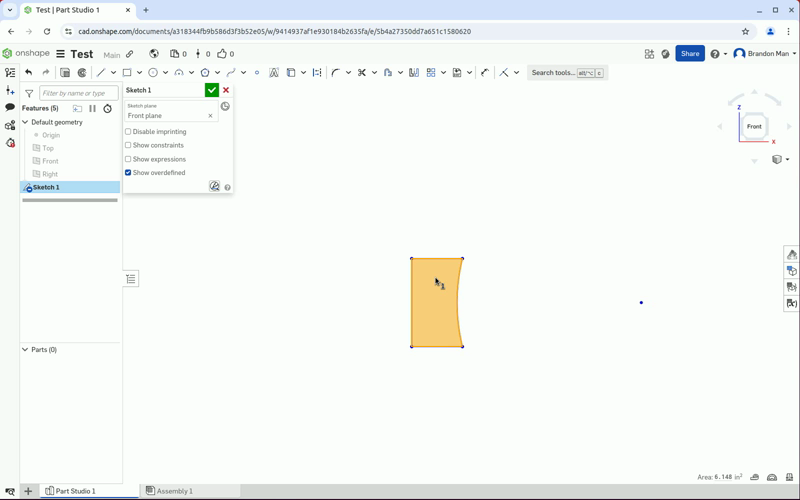
scroll(-6)
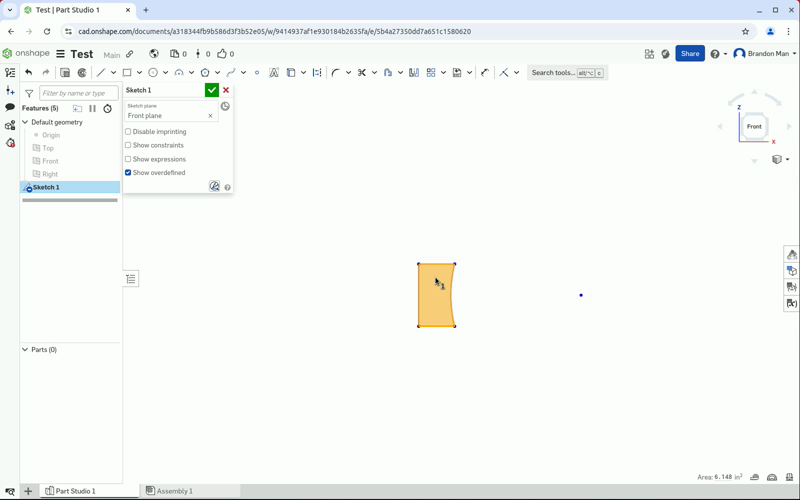
scroll(-6)
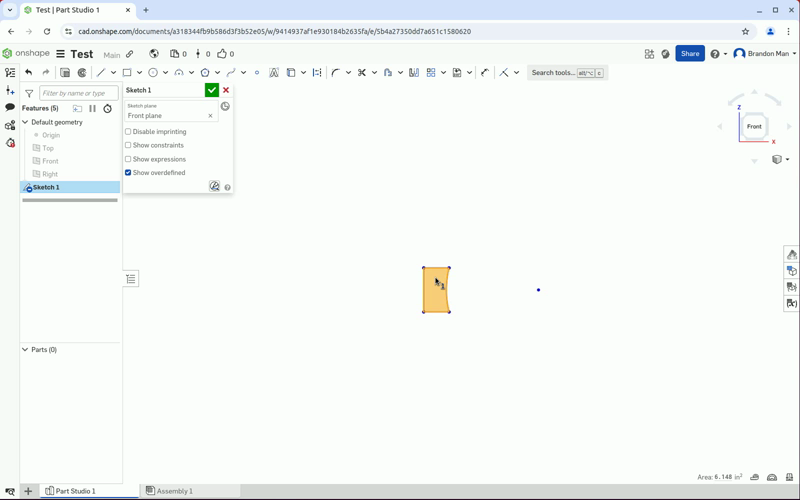
scroll(-6)
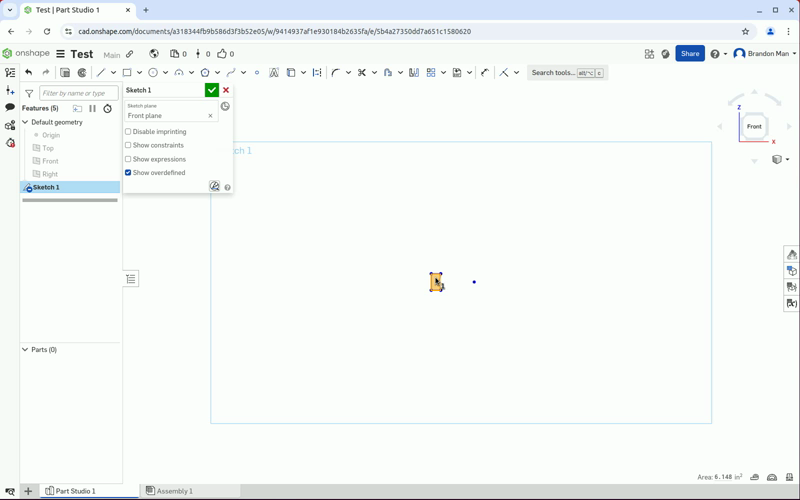
mouse_move(73, 352)
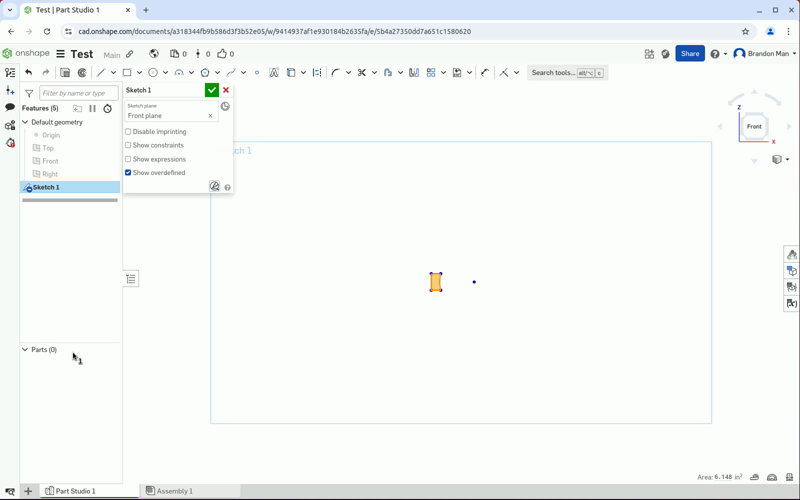
key(shift+y)
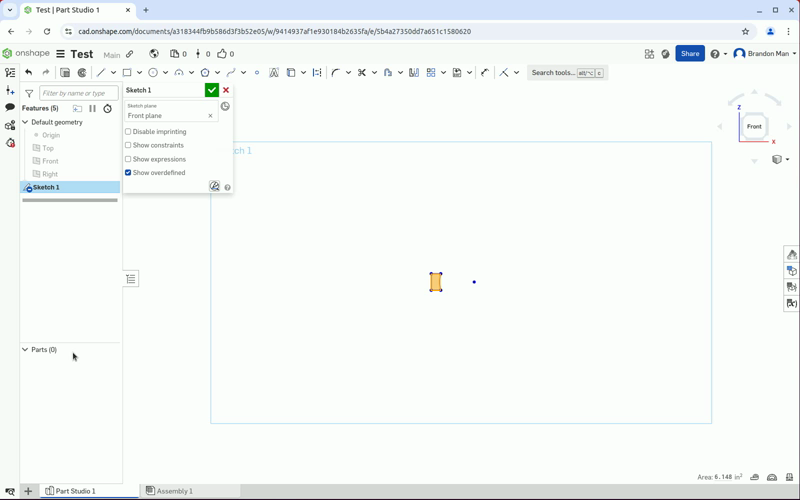
key(shift+e)
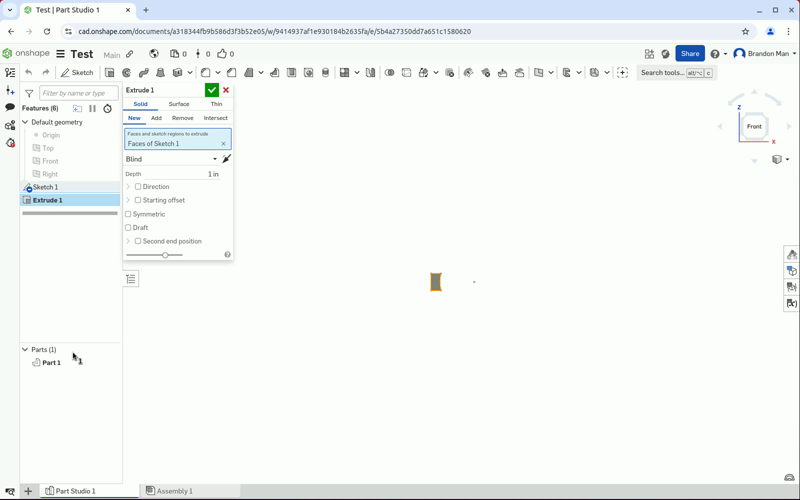
mouse_move(143, 106)
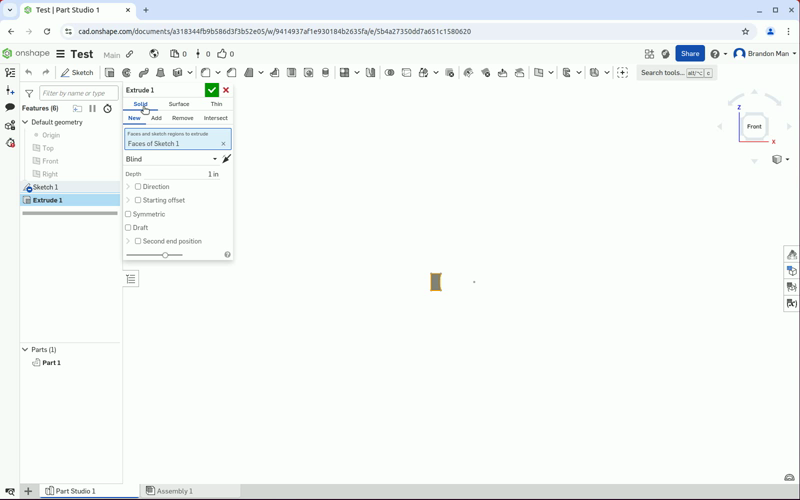
click(143, 106)
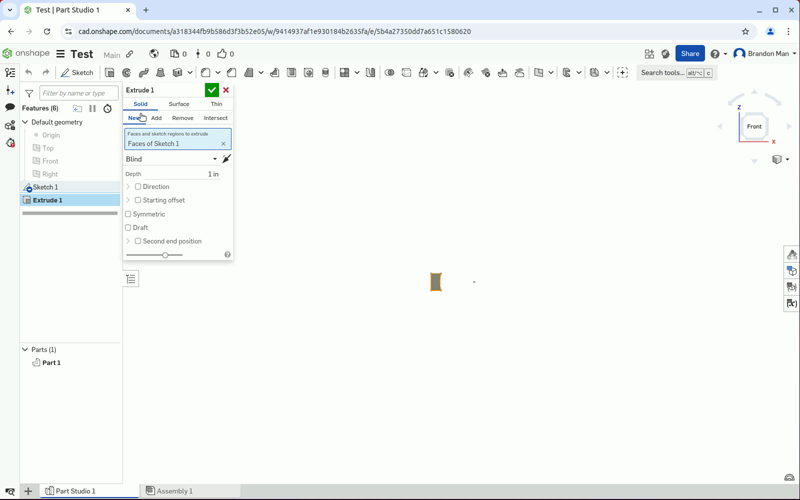
mouse_move(137, 120)
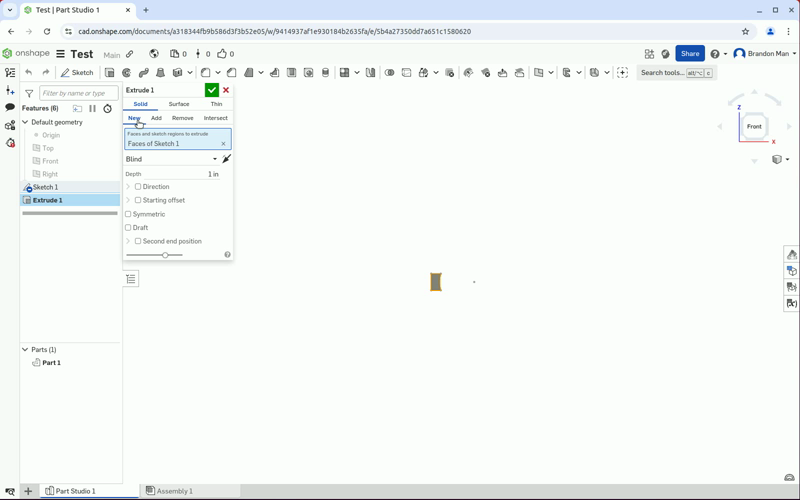
click(137, 120)
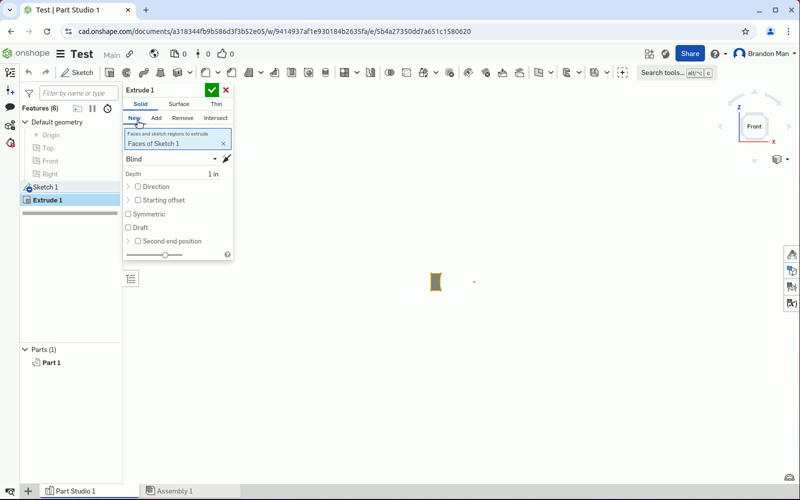
key(tab, 4)
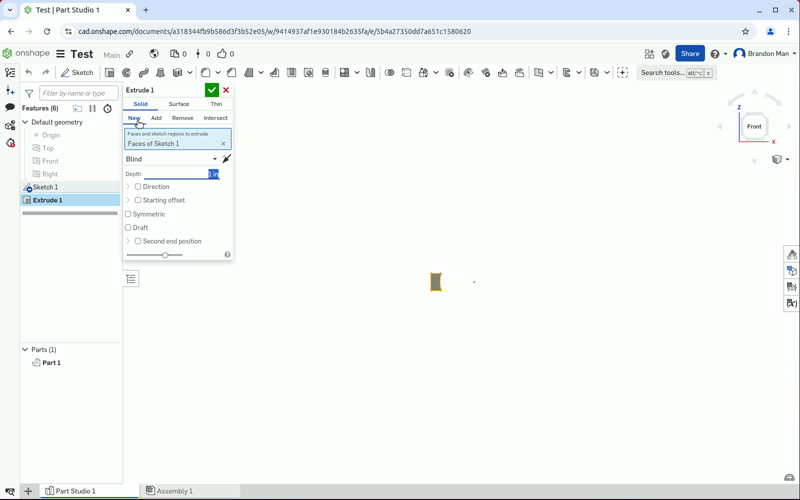
text(7.943)
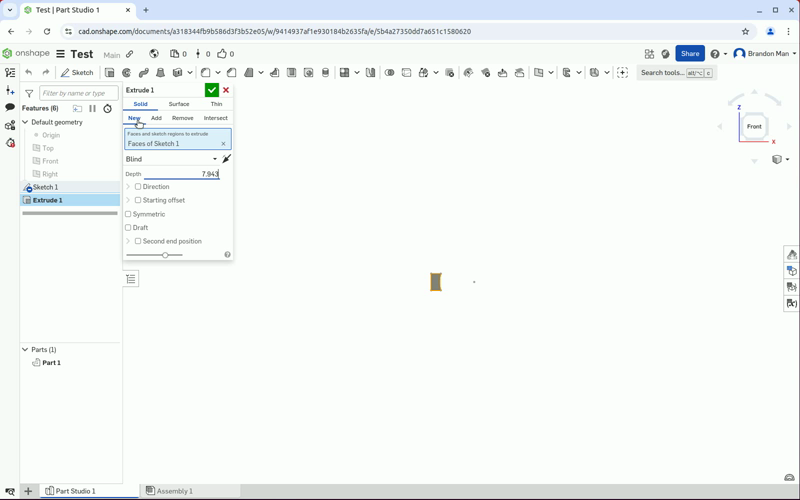
key(enter)
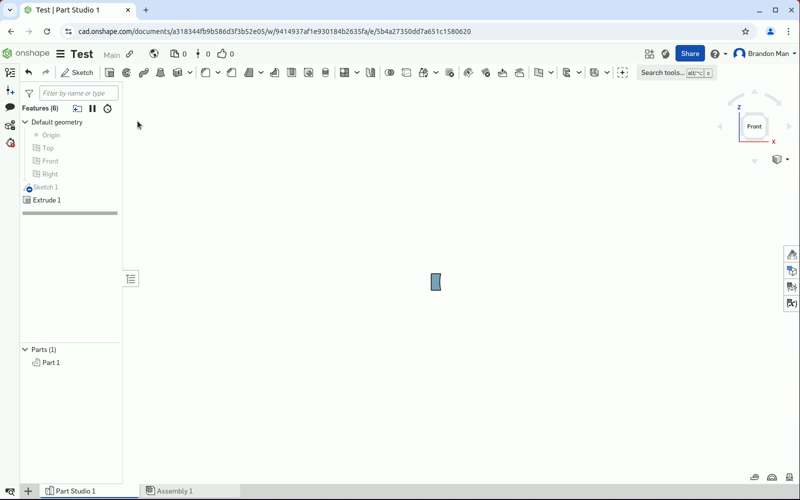
key(shift+h)
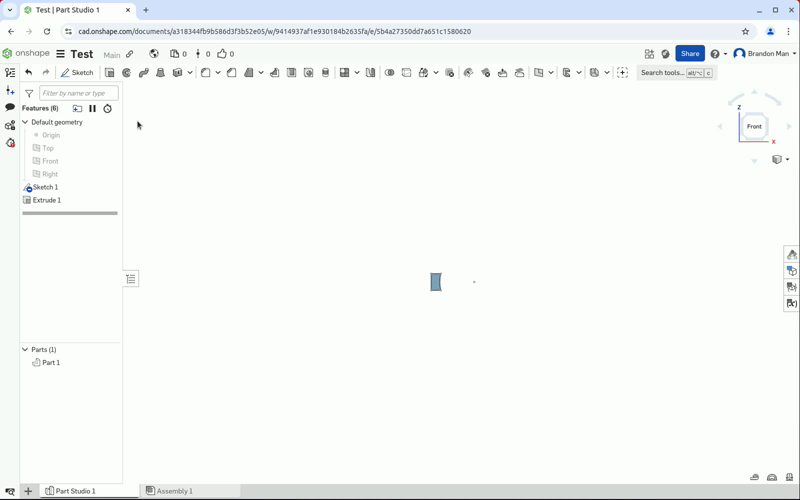
key(shift+h)
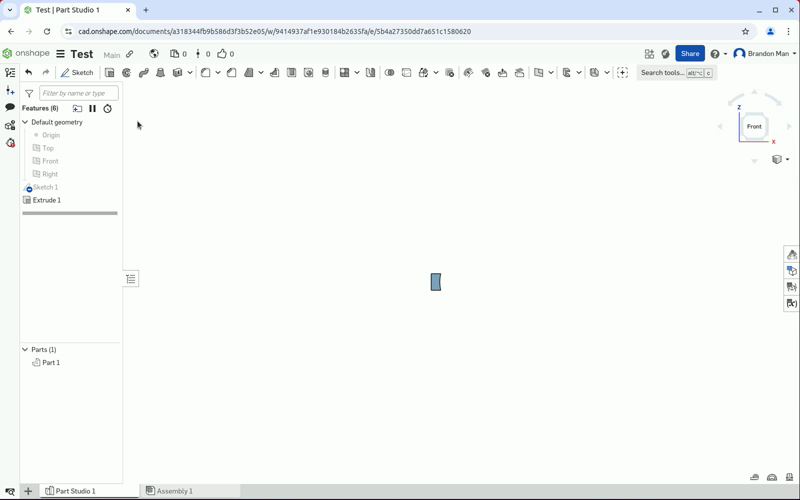
mouse_move(73, 189)
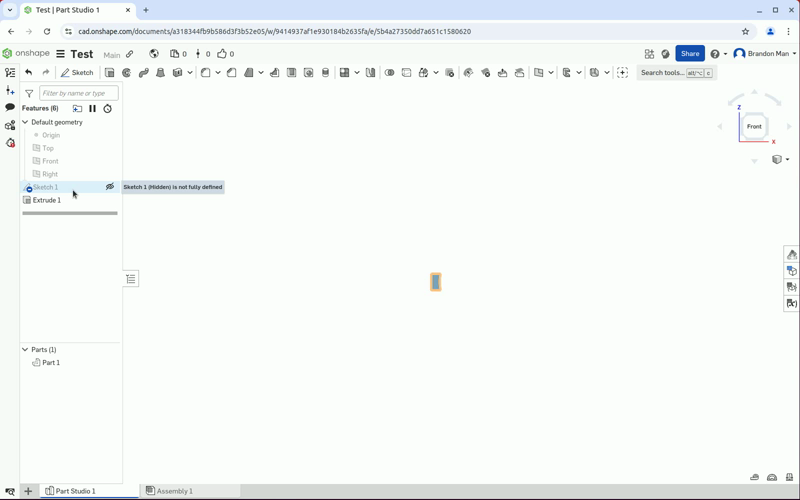
click(73, 189)
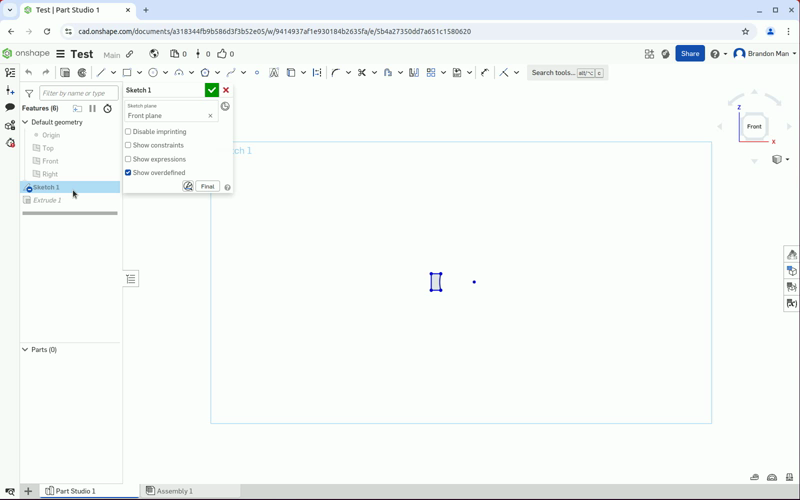
mouse_move(229, 92)
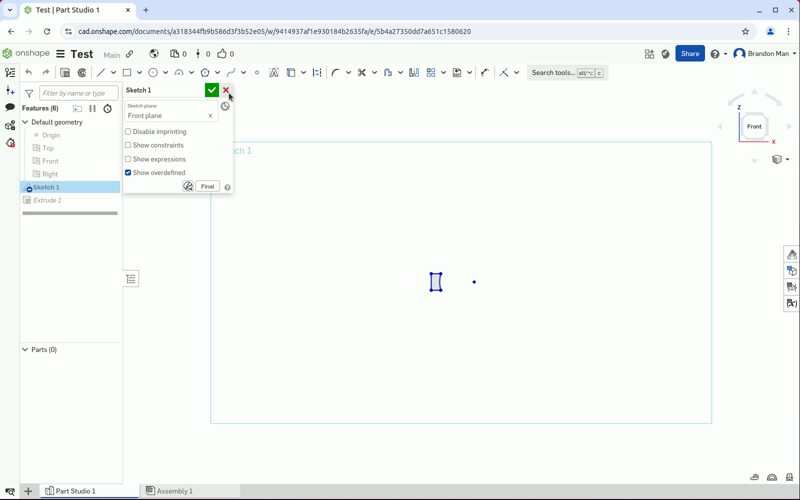
click(229, 92)
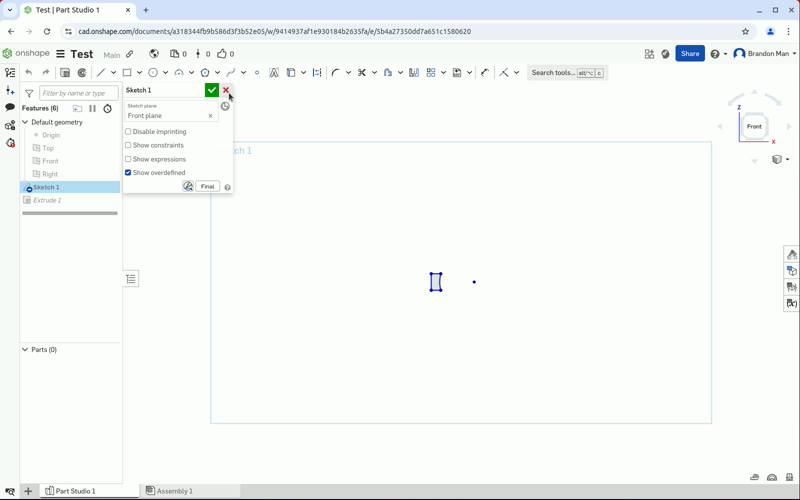
key(shift+s)
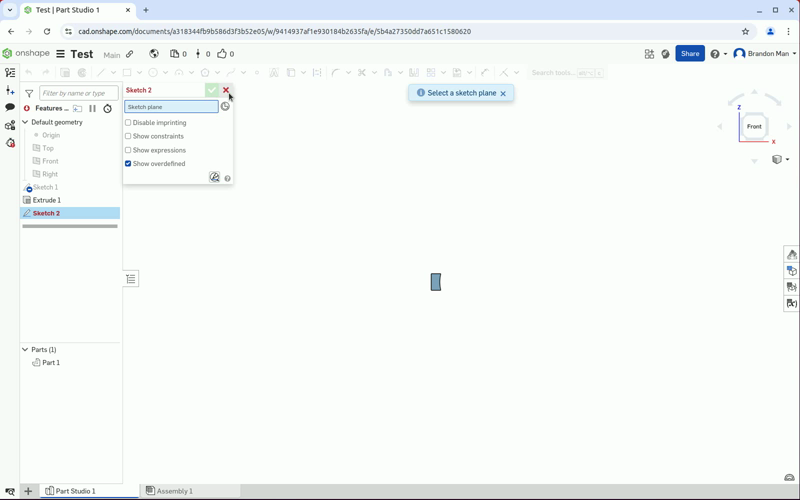
mouse_move(73, 163)
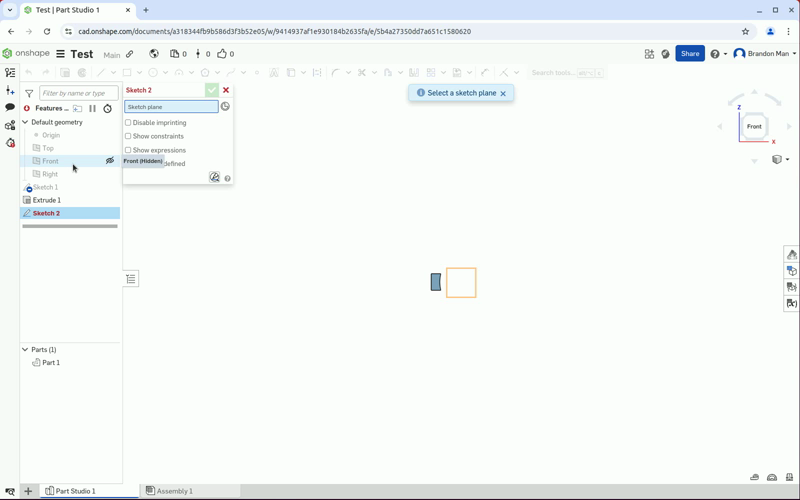
click(73, 163)
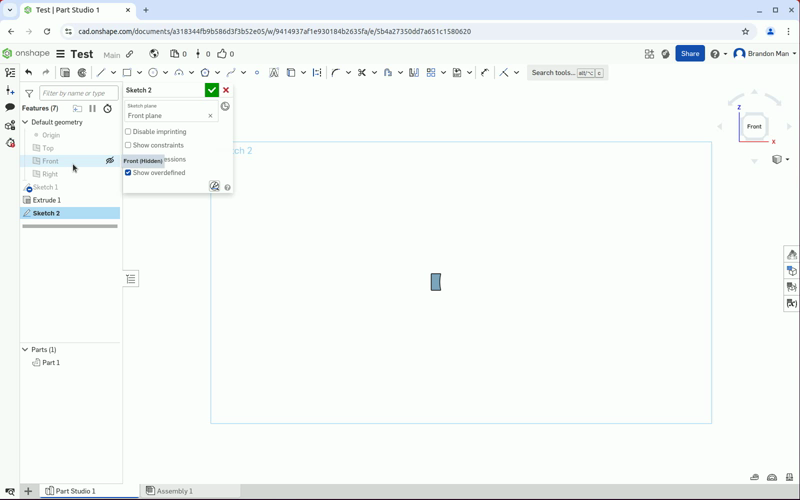
mouse_move(73, 352)
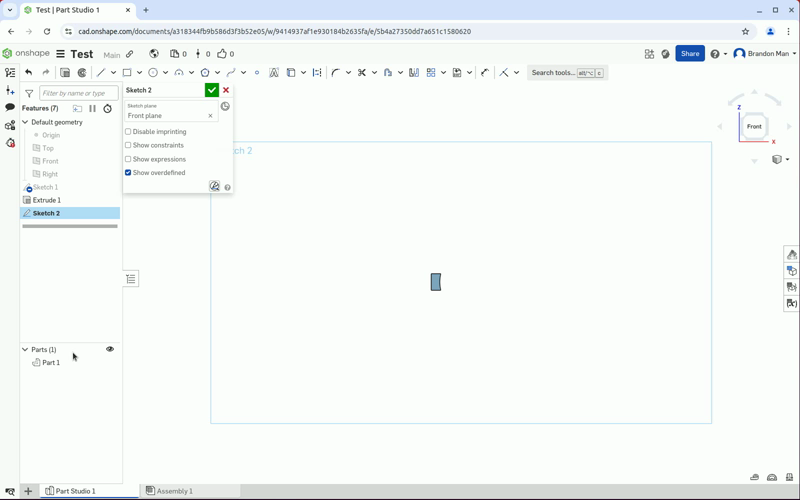
key(y)
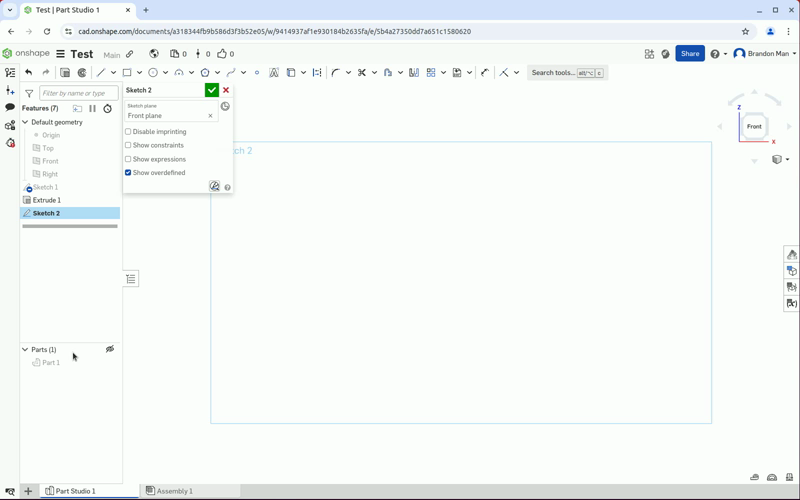
key(c)
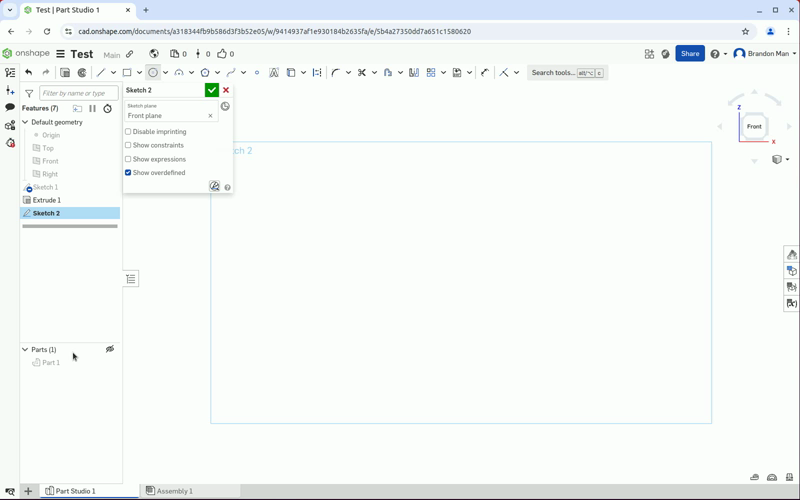
key_down(shift)
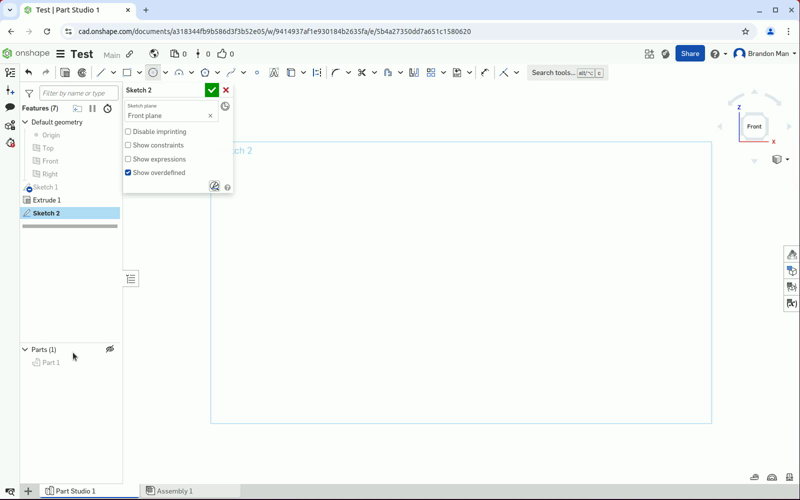
mouse_move(460, 282)
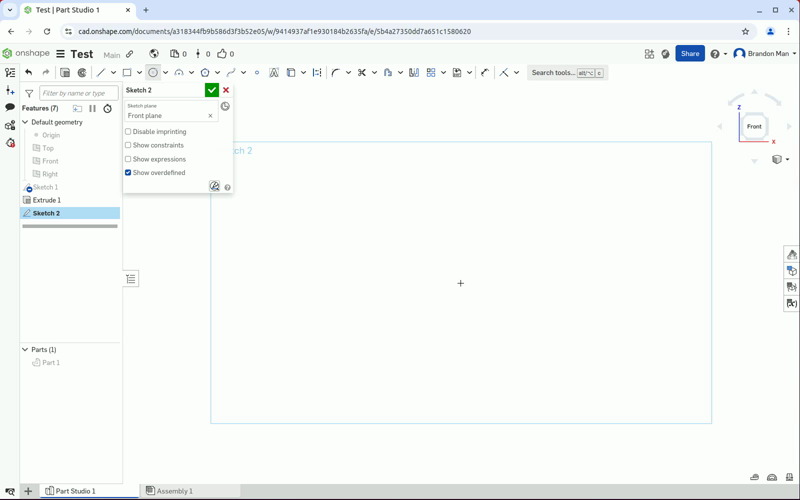
click(460, 282)
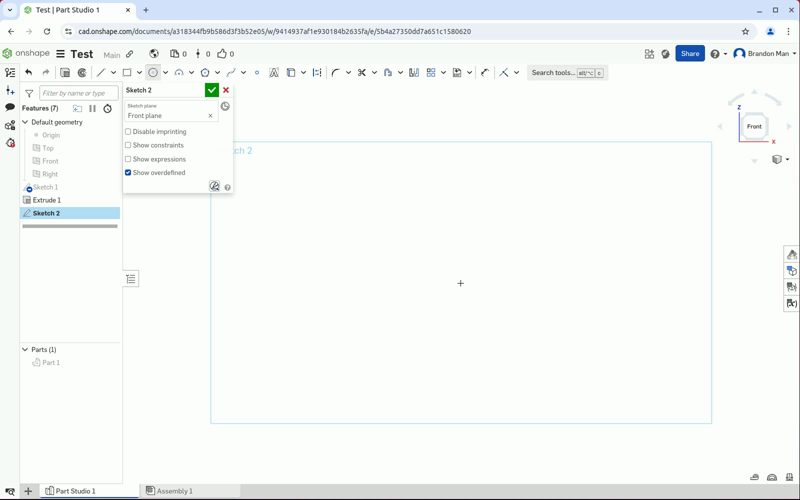
key_up(shift)
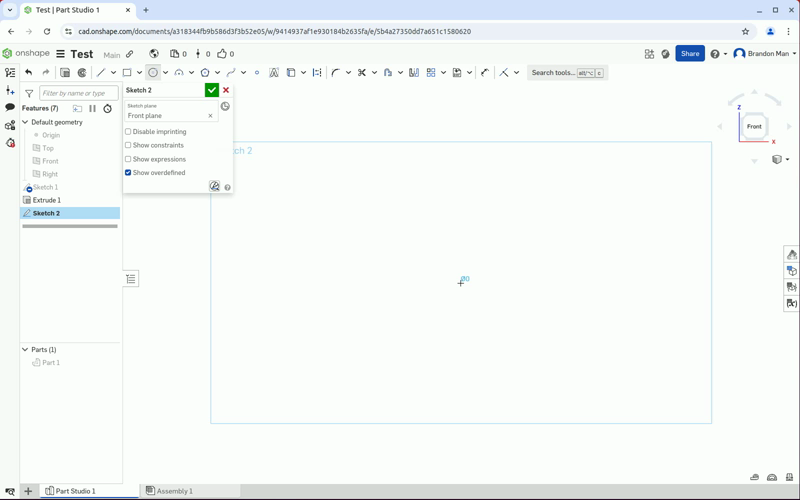
mouse_move(505, 282)
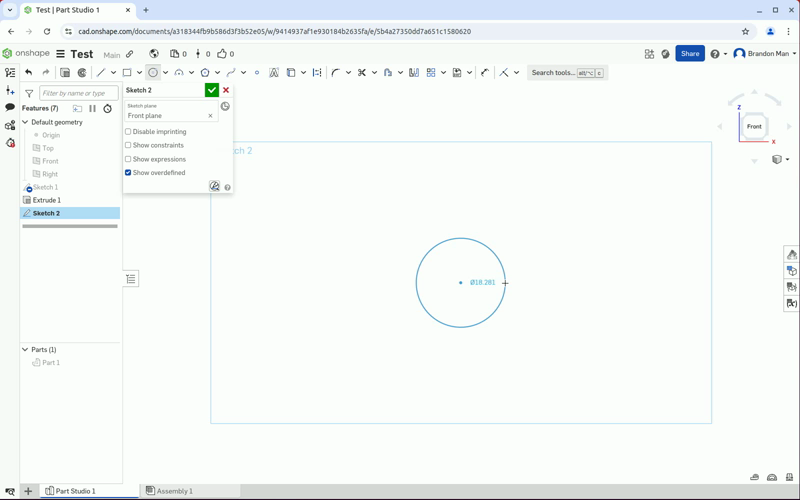
click(505, 282)
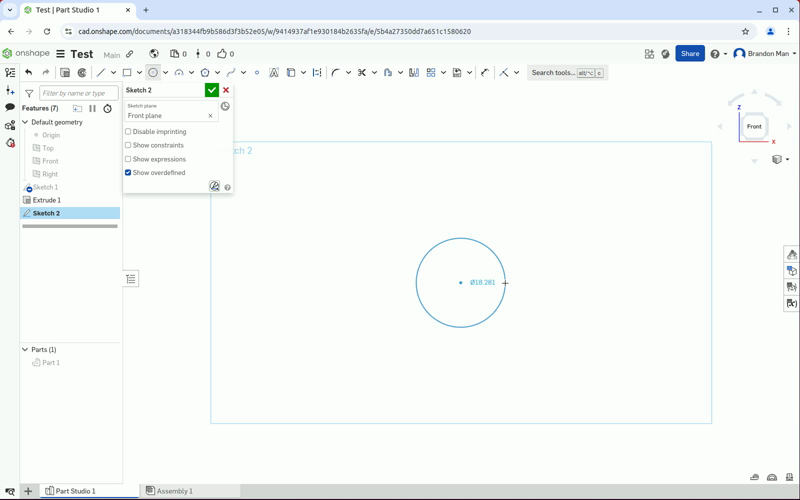
key(esc)
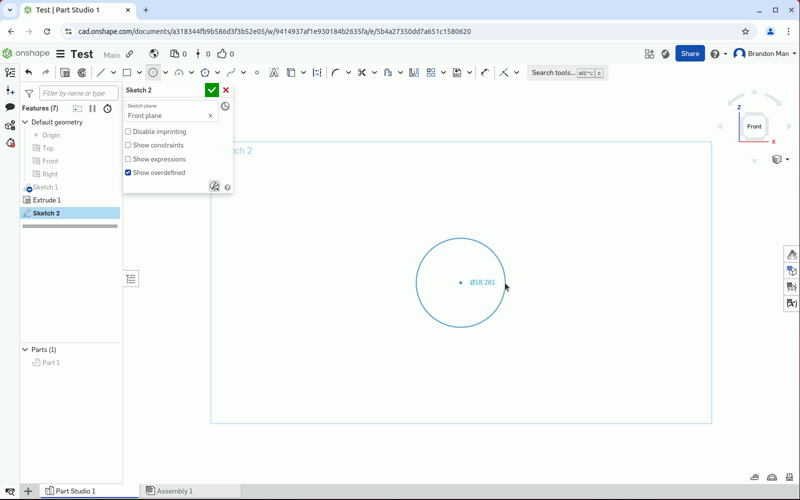
key(l)
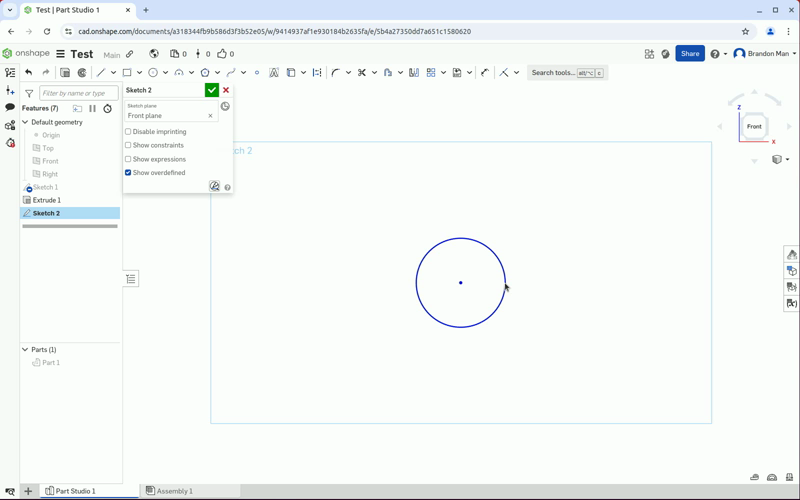
key_down(shift)
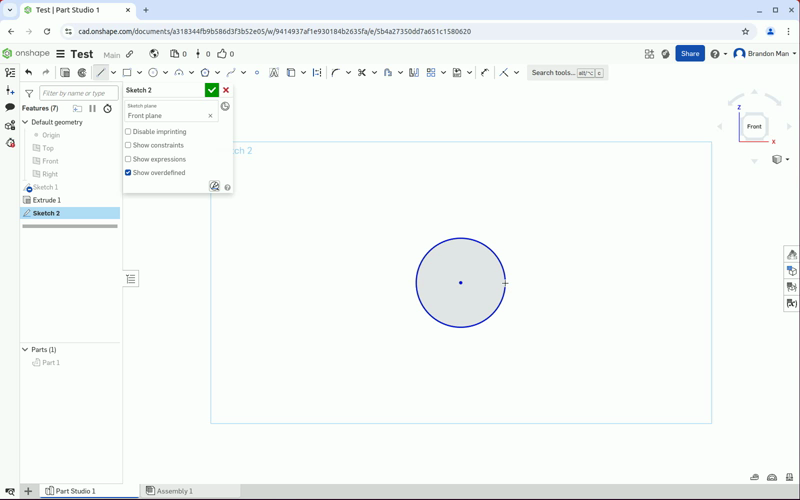
mouse_move(431, 290)
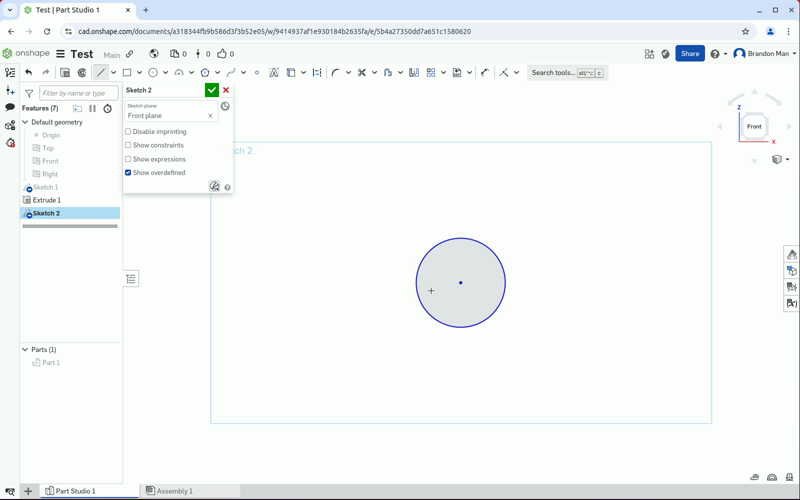
click(431, 290)
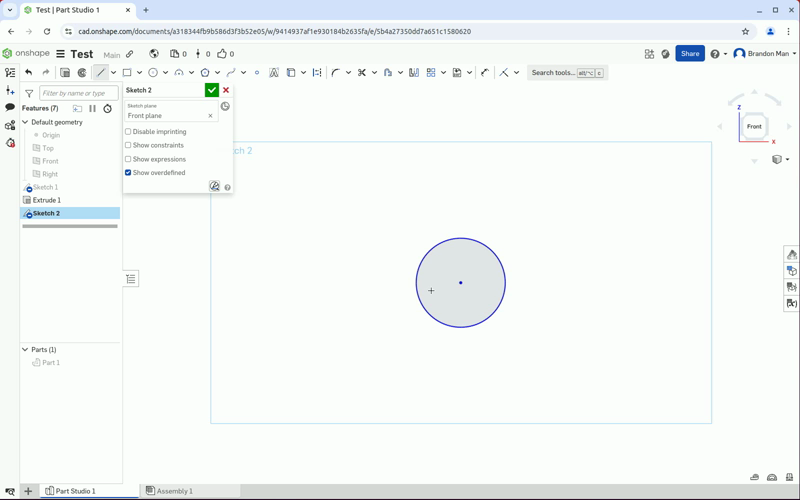
key_up(shift)
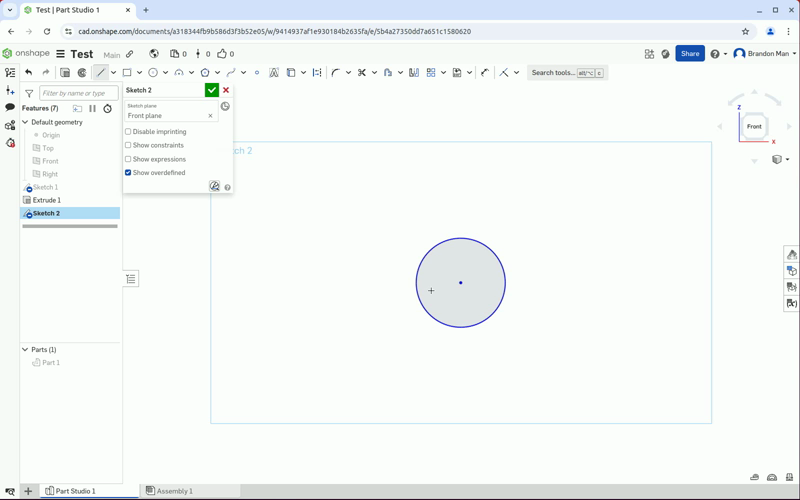
key_down(shift)
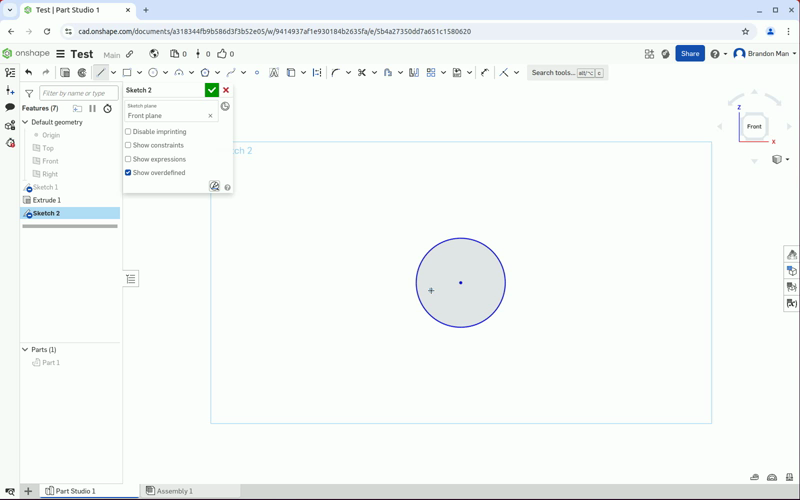
mouse_move(461, 290)
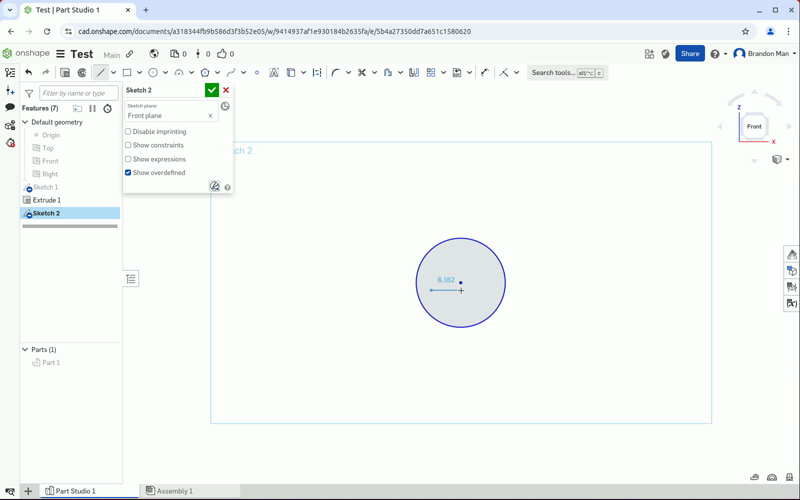
mouse_move(439, 290)
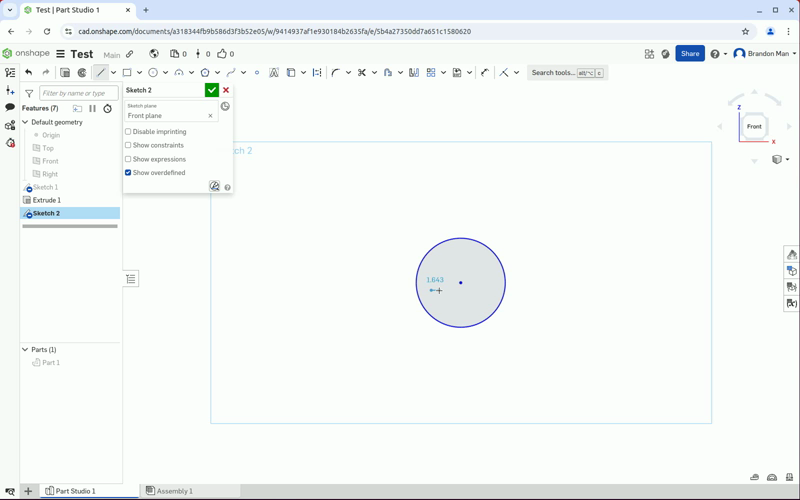
click(439, 290)
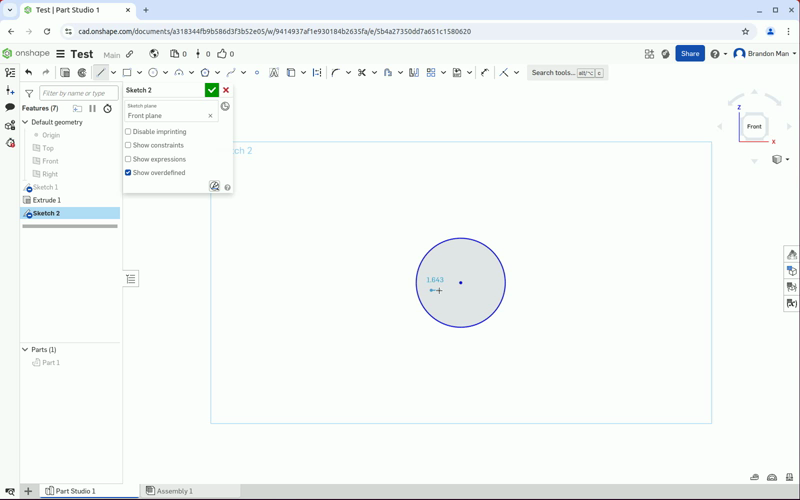
key_up(shift)
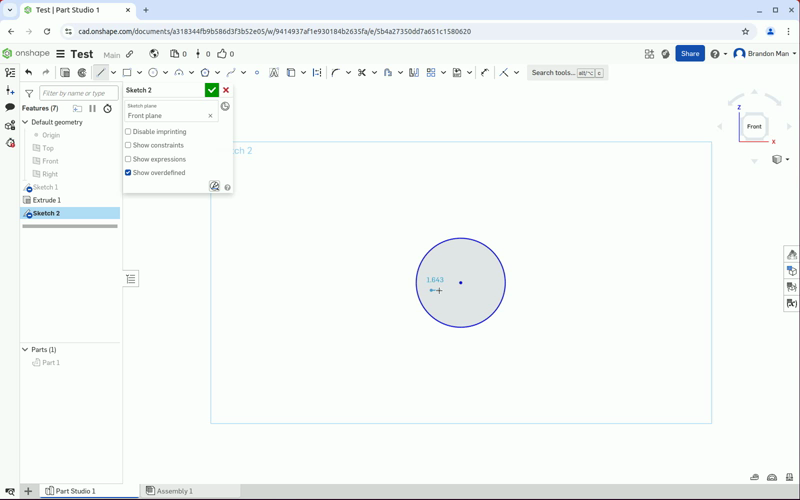
key(esc)
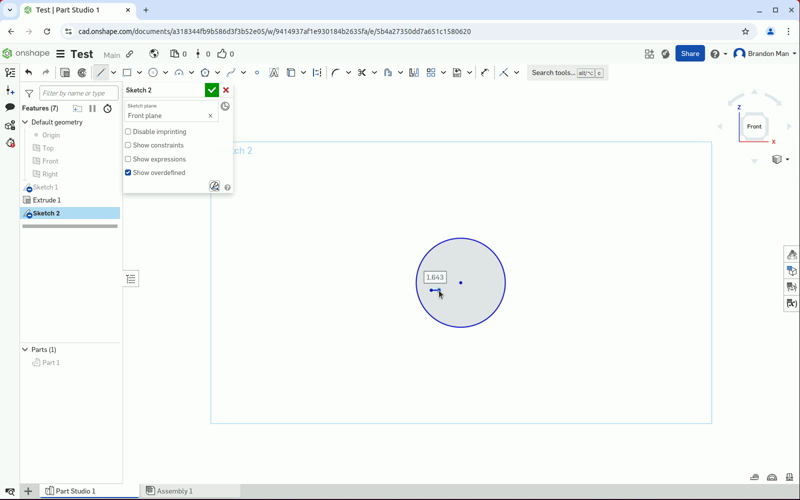
key(a)
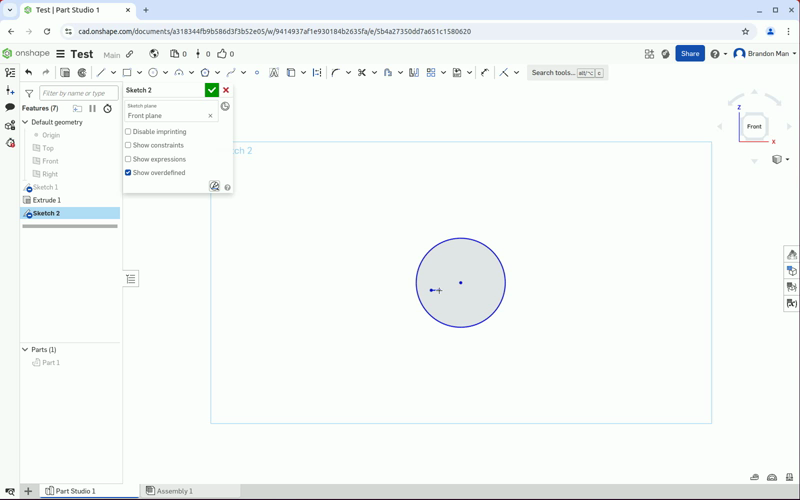
mouse_move(439, 290)
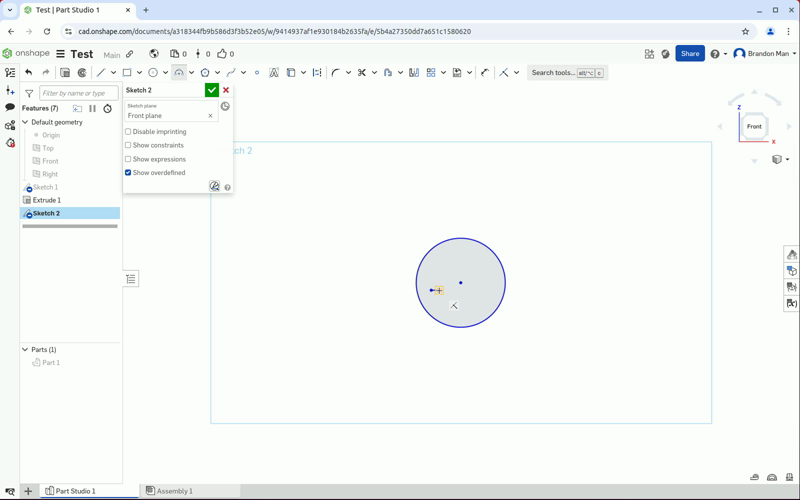
click(439, 290)
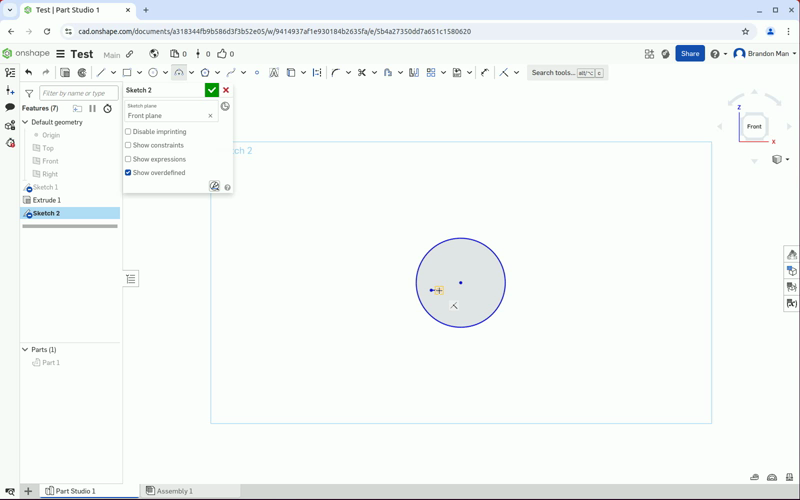
key_down(shift)
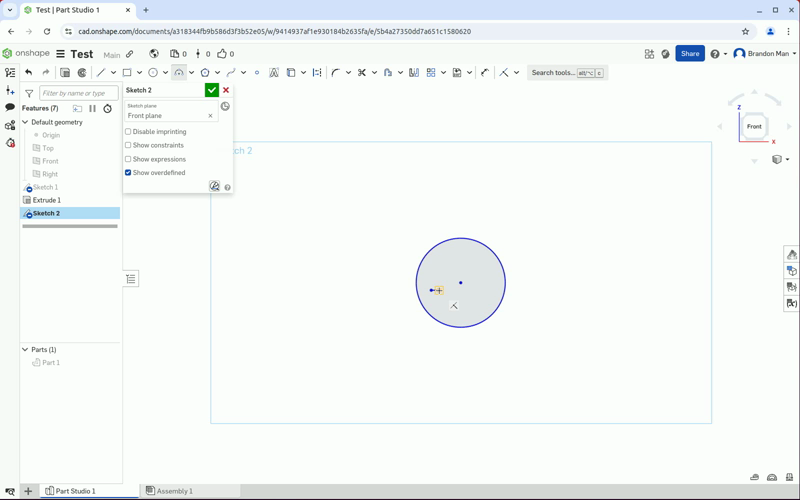
mouse_move(481, 290)
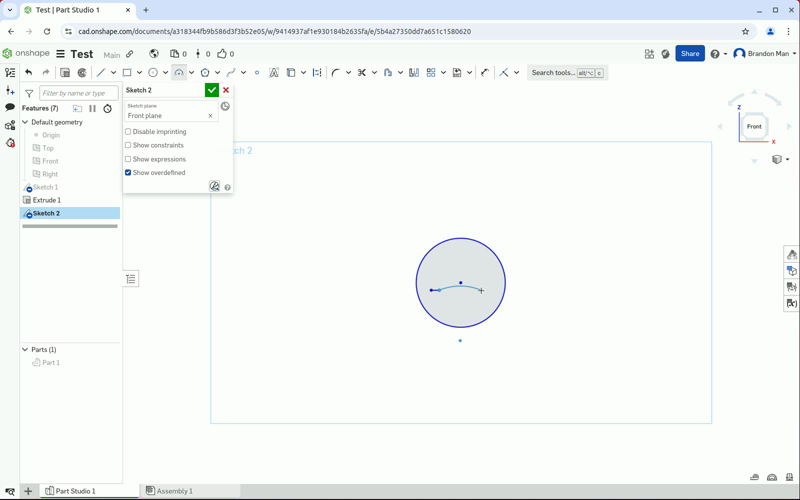
click(481, 290)
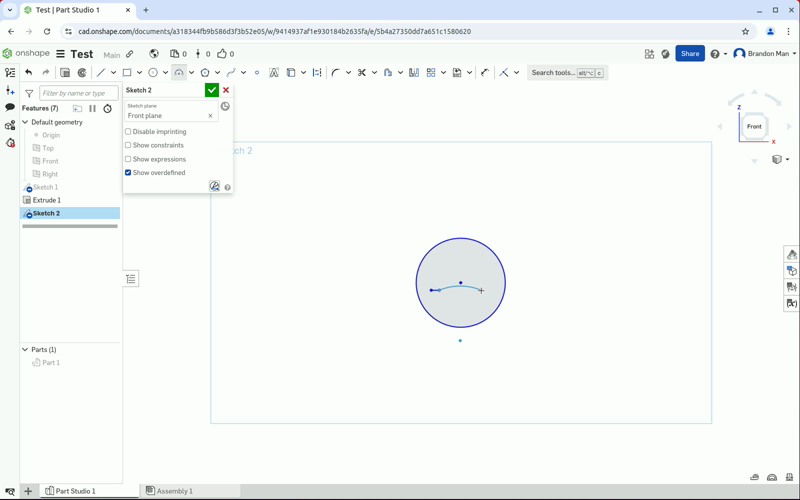
mouse_move(460, 305)
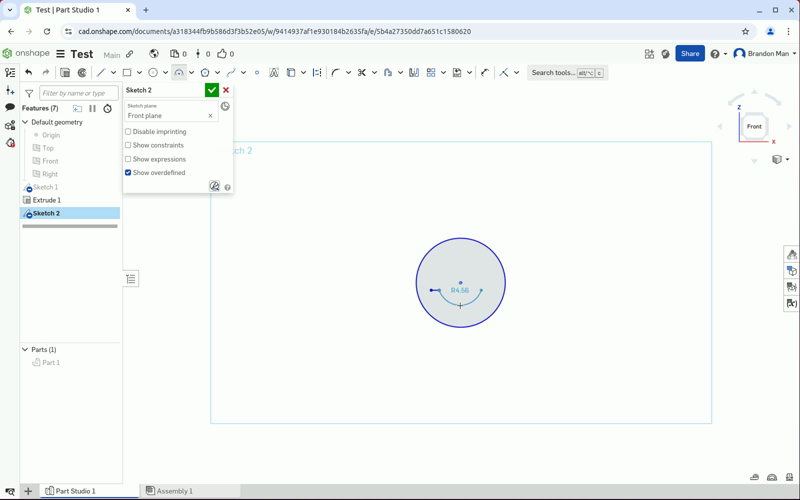
click(460, 305)
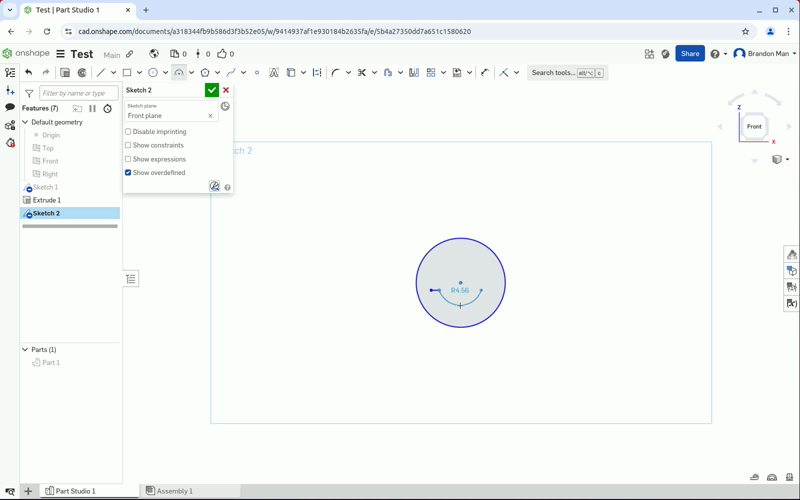
key_up(shift)
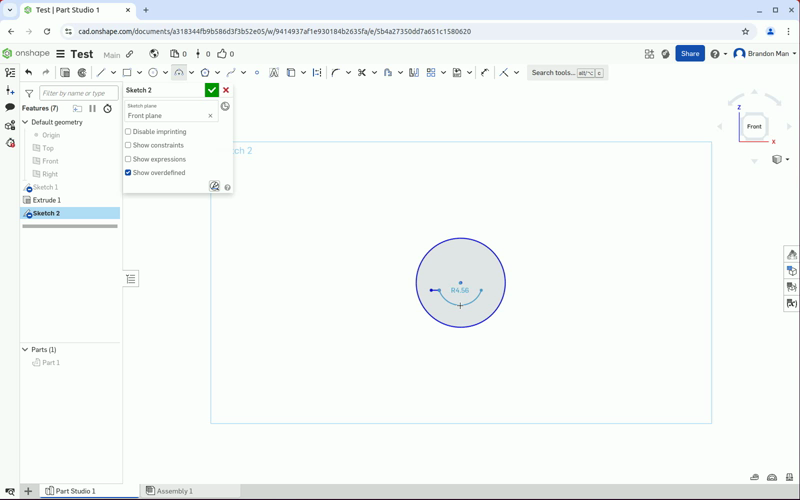
key(esc)
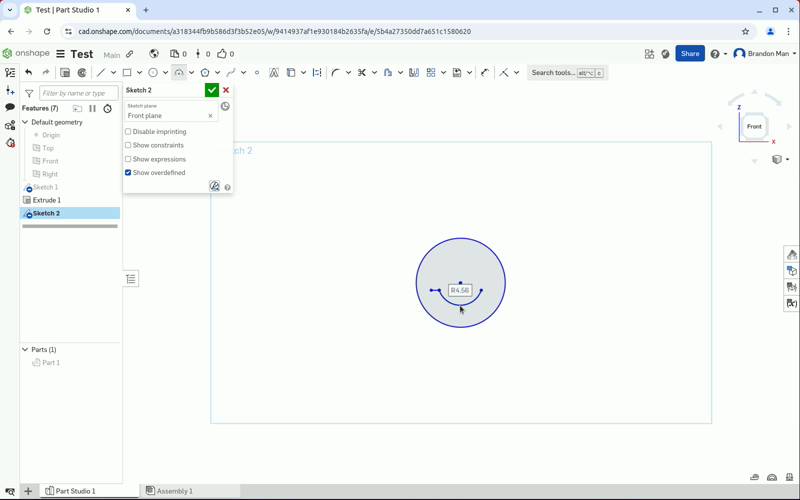
key(l)
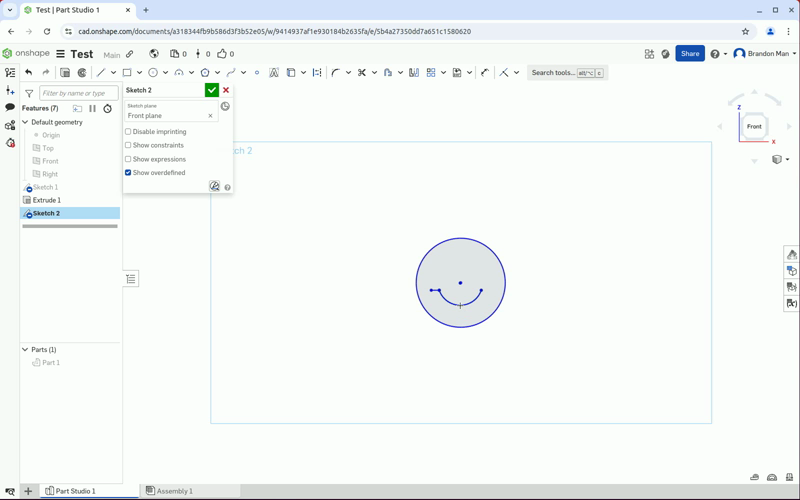
mouse_move(481, 290)
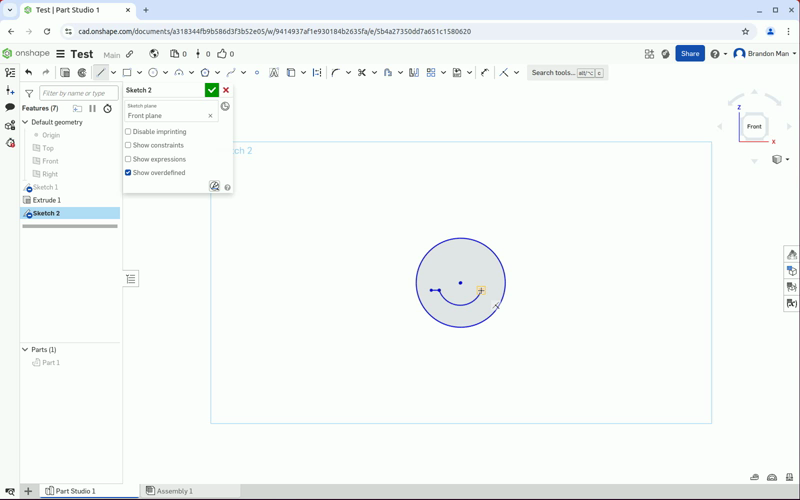
click(481, 290)
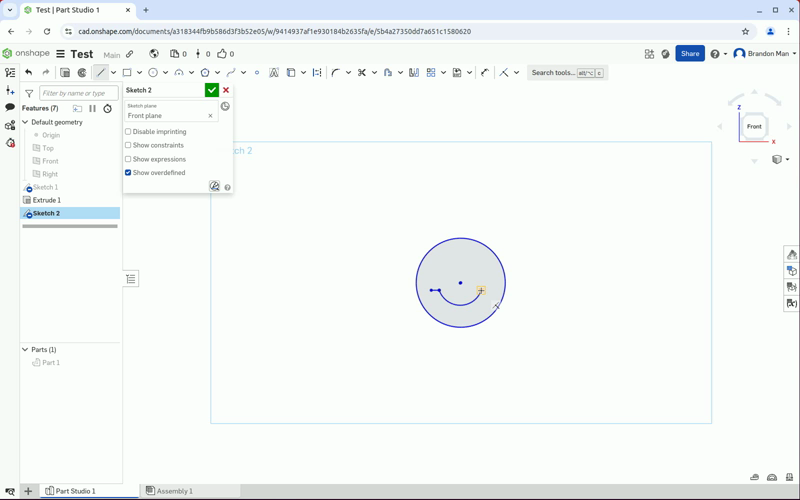
key_down(shift)
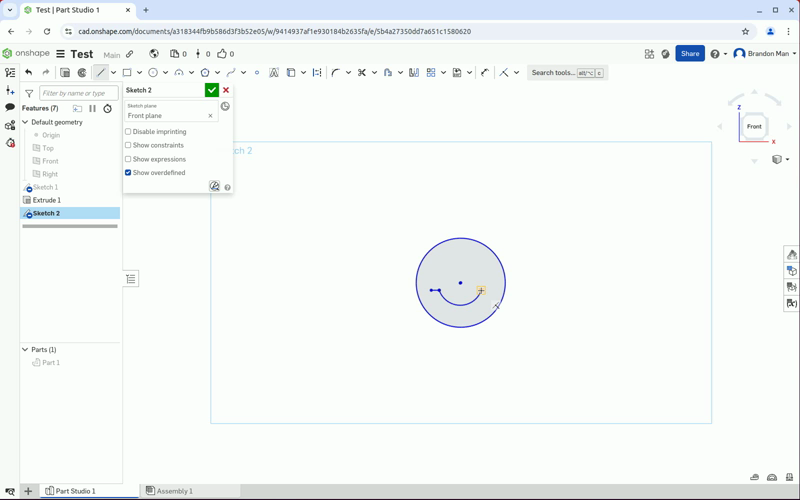
mouse_move(511, 290)
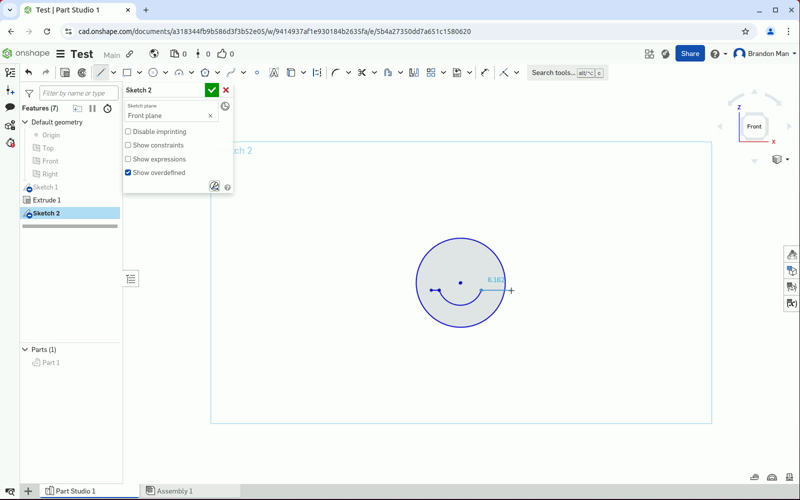
mouse_move(489, 290)
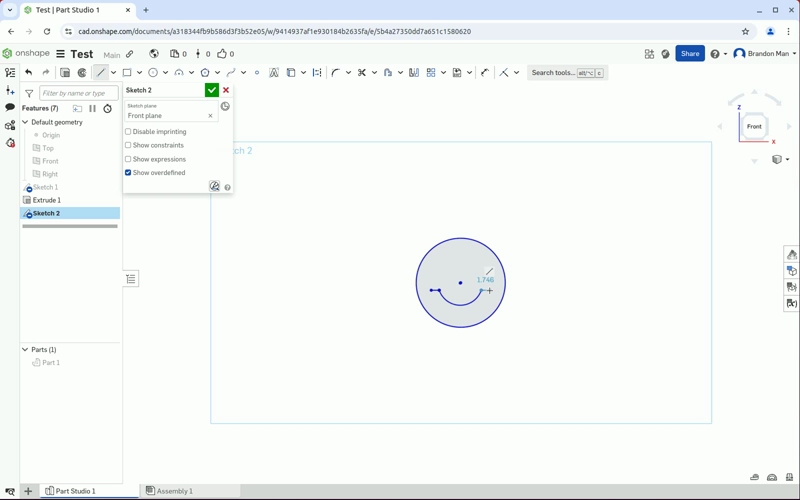
click(489, 290)
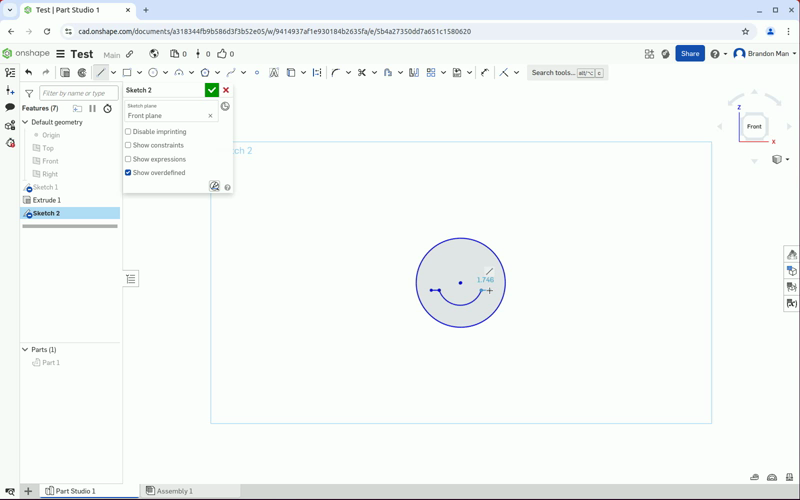
key_up(shift)
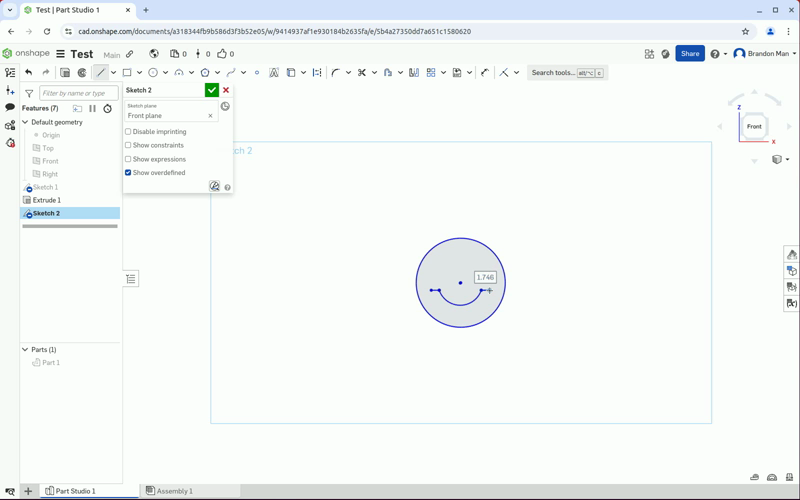
key_down(shift)
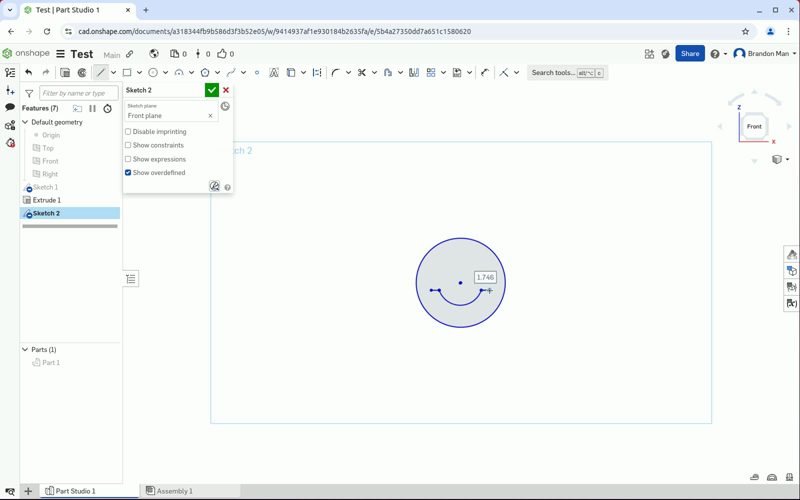
mouse_move(519, 290)
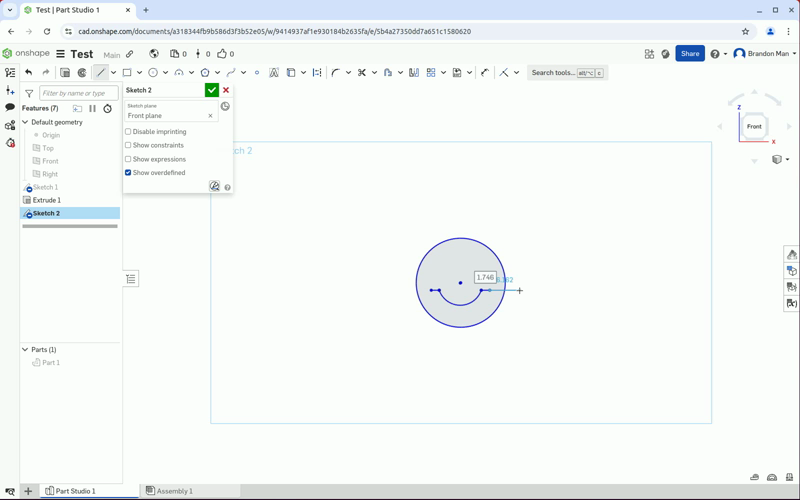
mouse_move(489, 275)
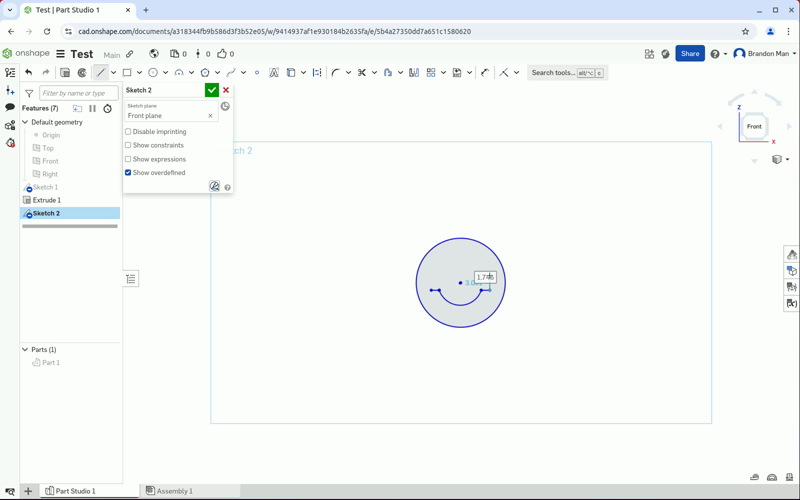
click(489, 275)
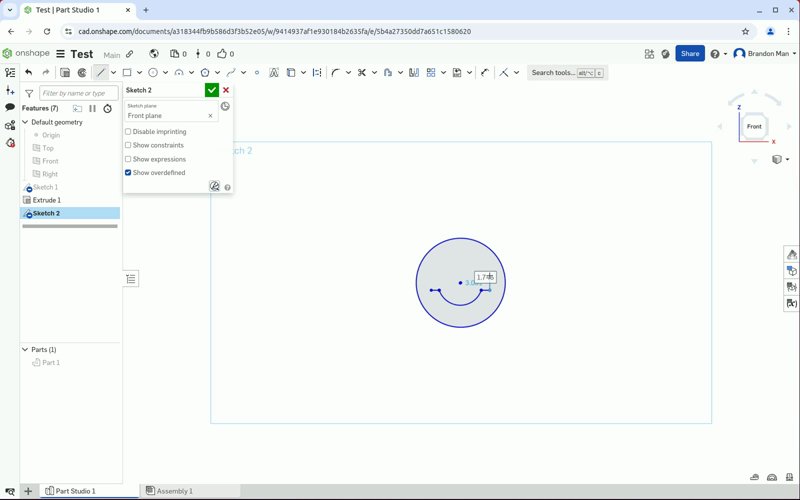
key_up(shift)
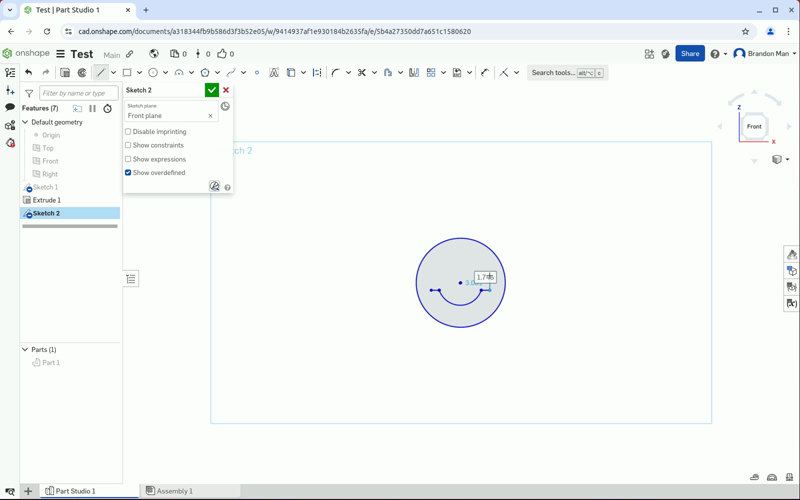
key_down(shift)
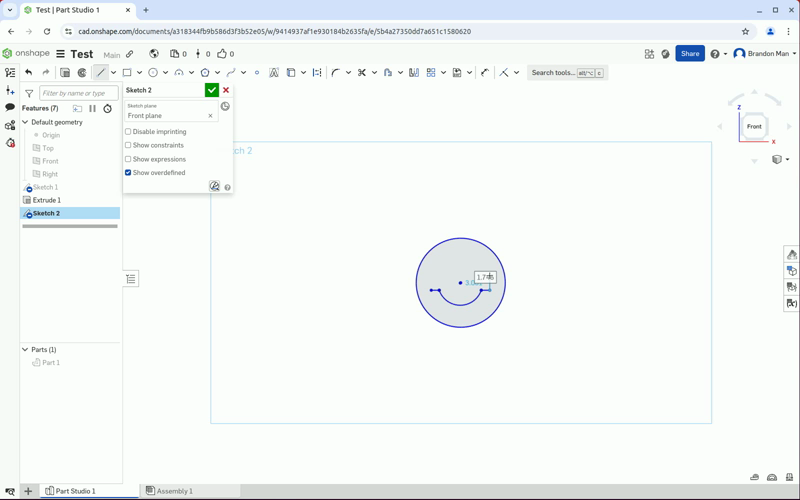
mouse_move(519, 275)
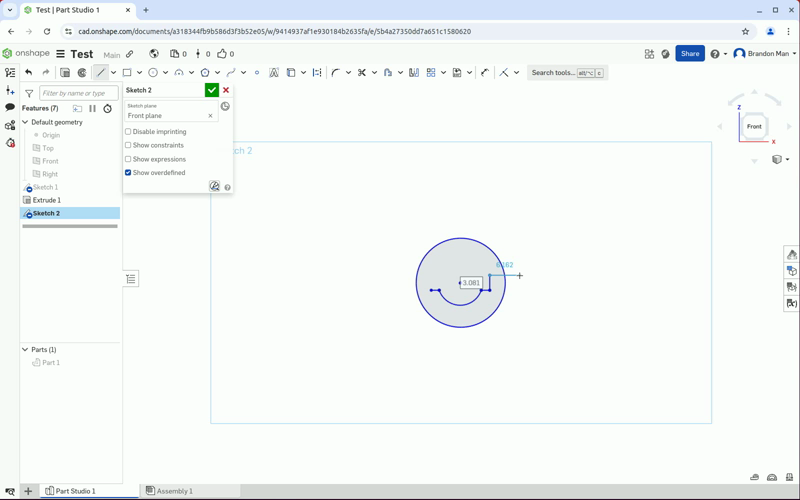
mouse_move(481, 275)
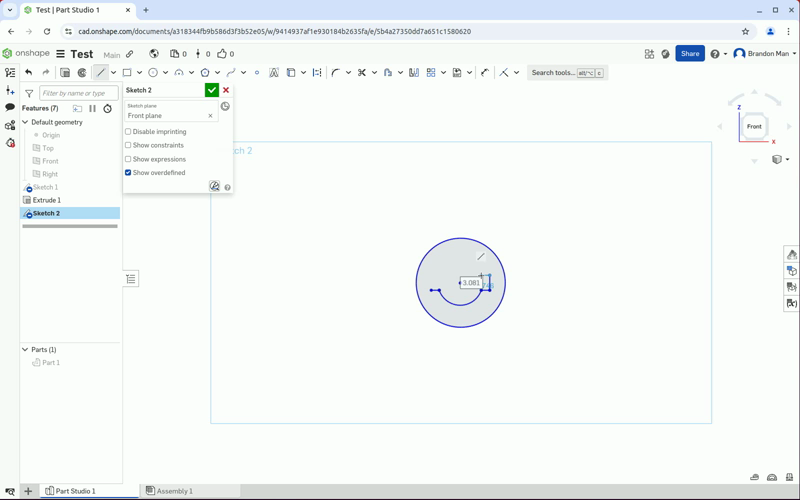
click(481, 275)
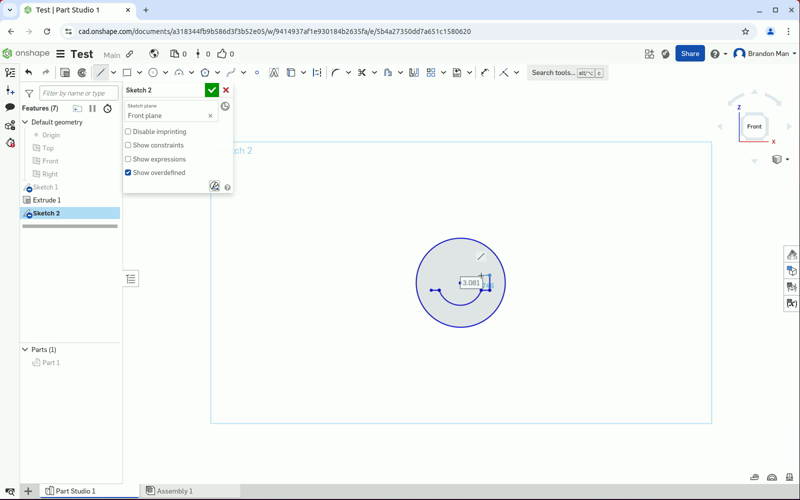
key_up(shift)
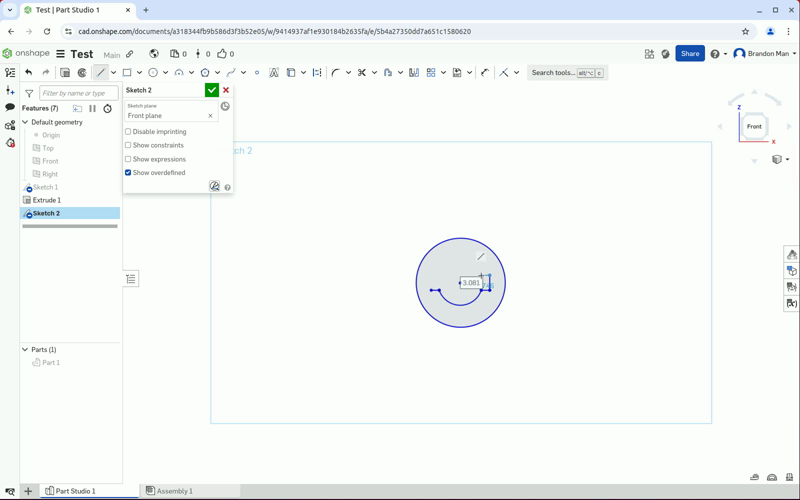
key(esc)
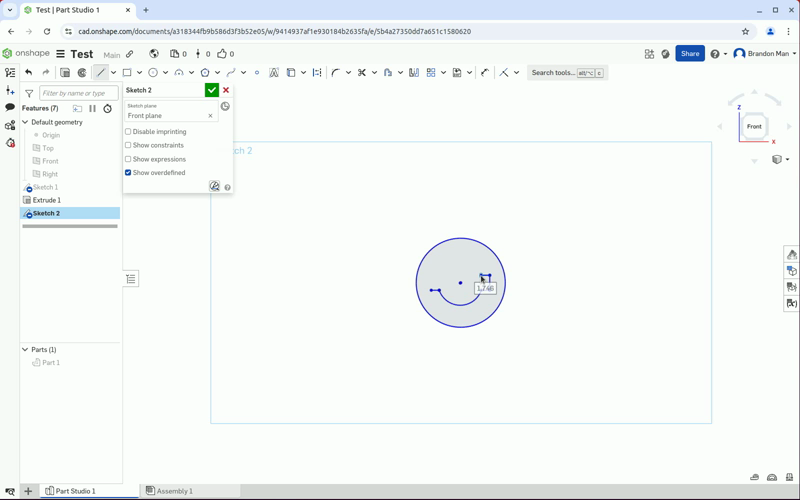
key(a)
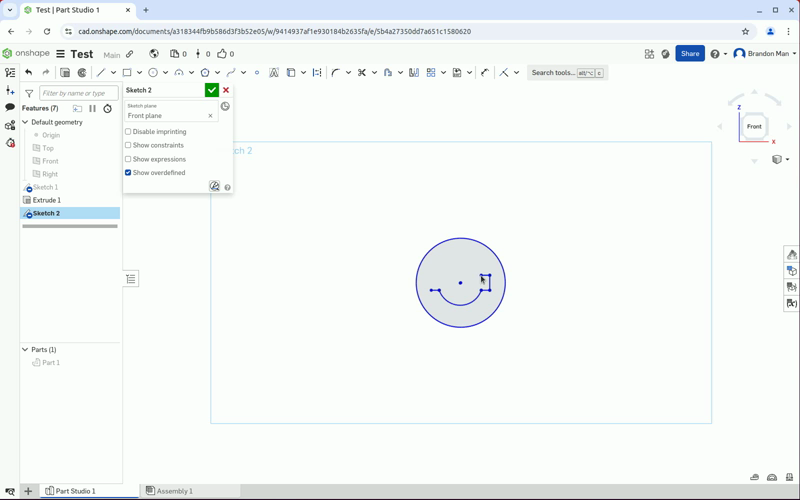
mouse_move(481, 275)
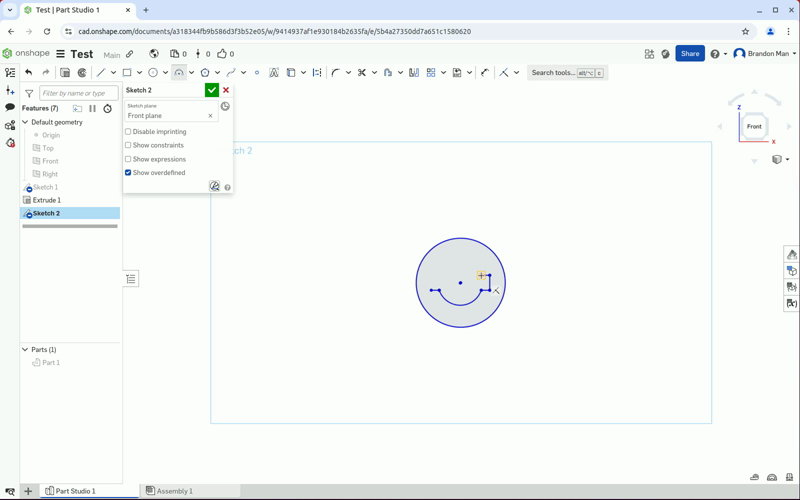
click(481, 275)
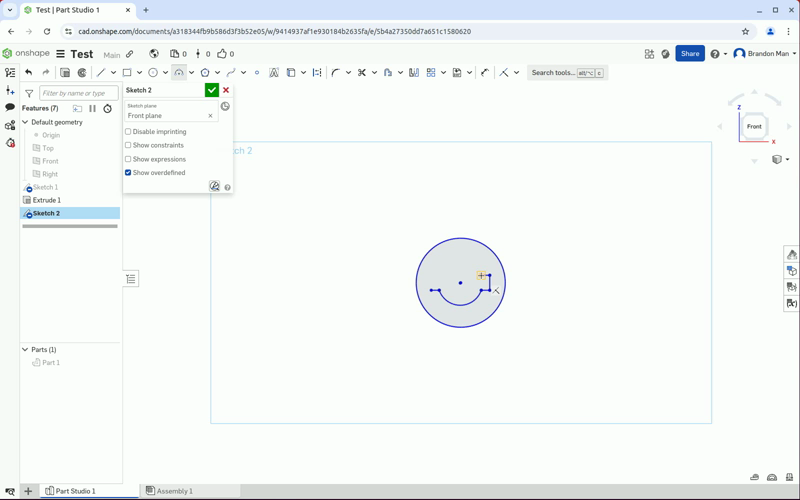
key_down(shift)
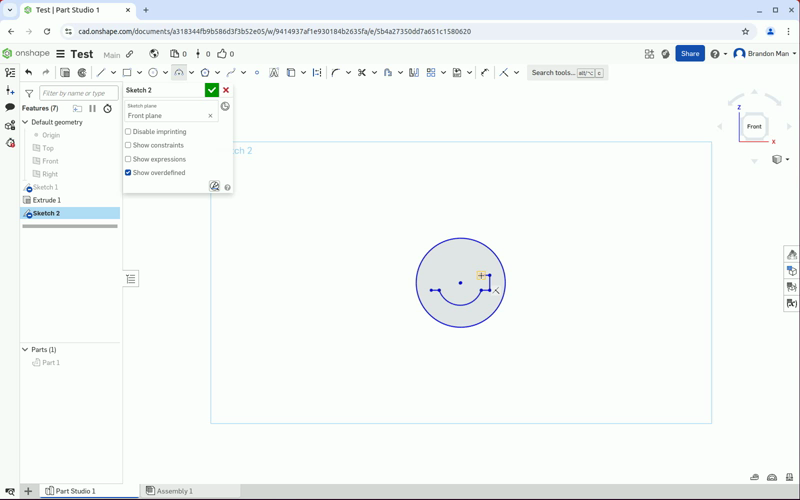
mouse_move(439, 275)
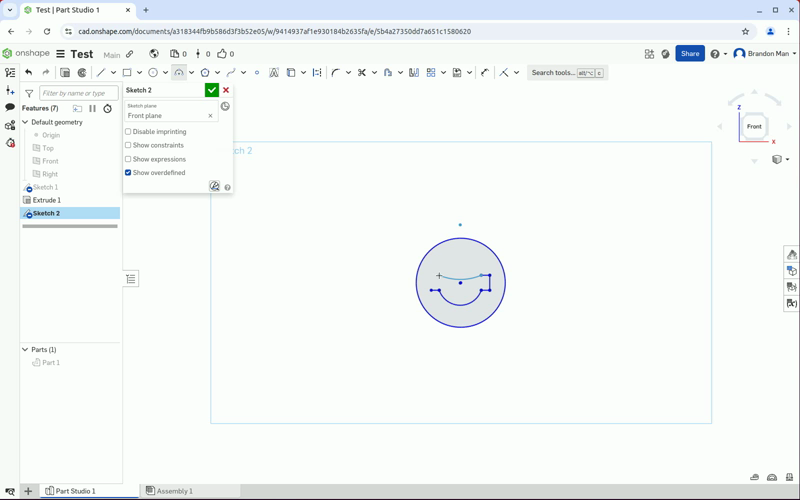
click(439, 275)
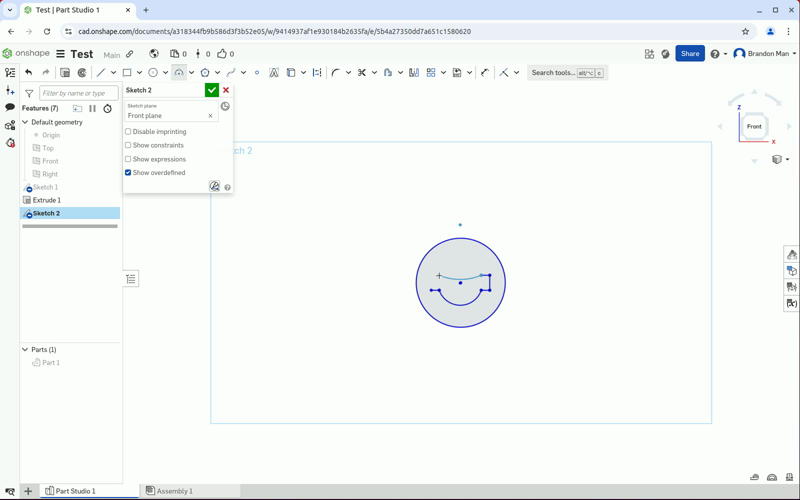
mouse_move(460, 260)
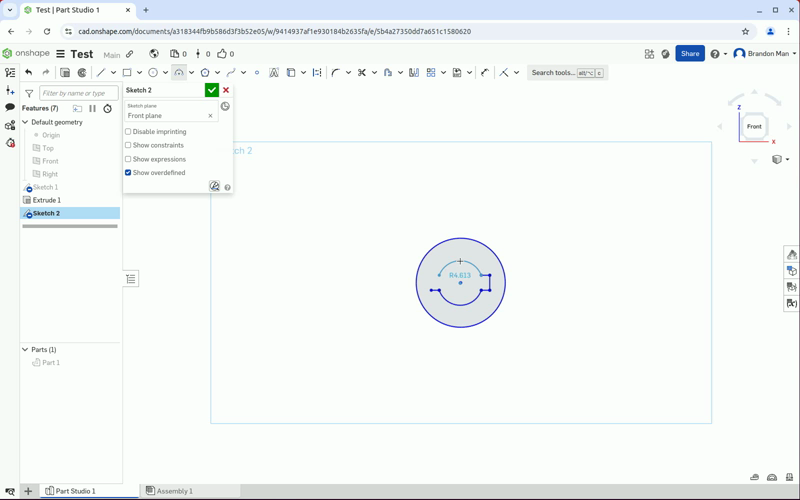
click(460, 260)
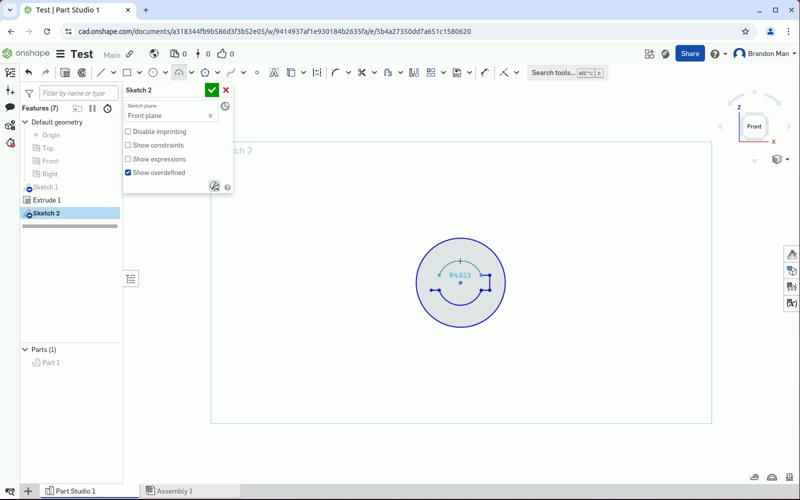
key_up(shift)
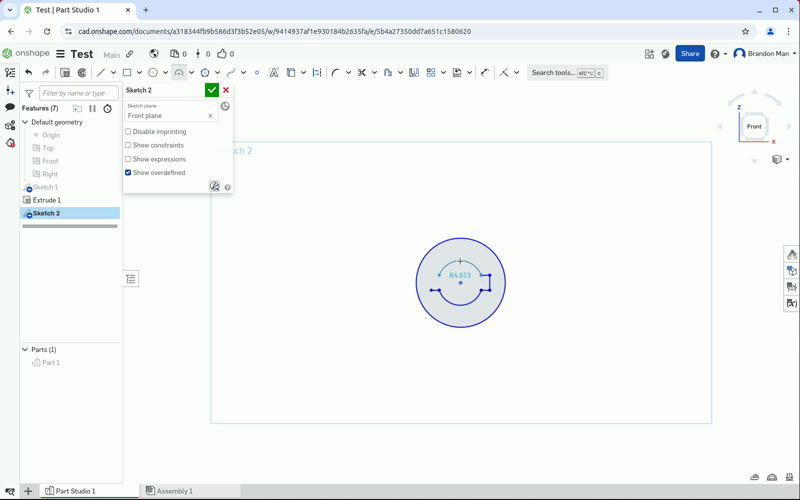
key(esc)
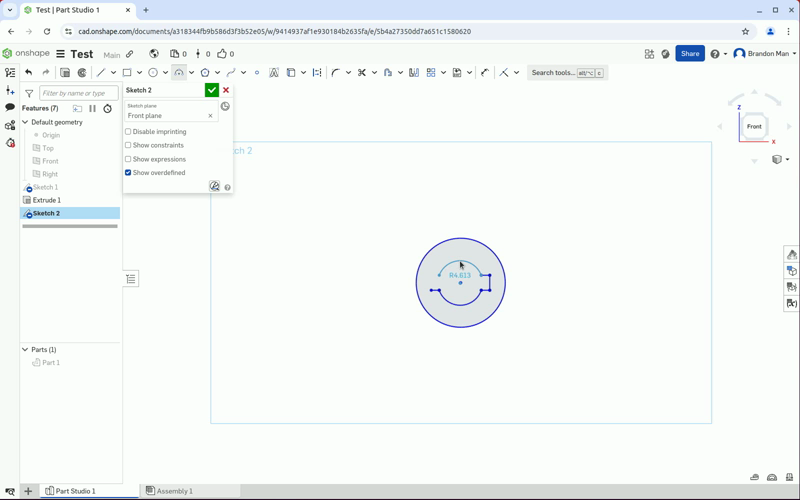
key(l)
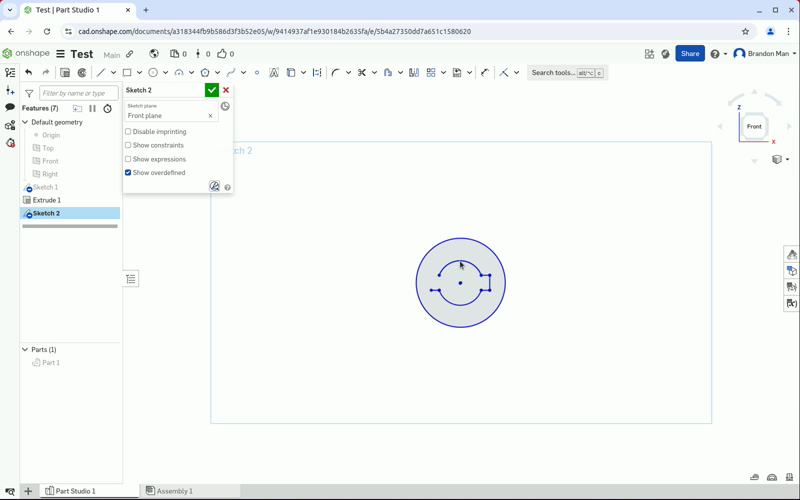
mouse_move(439, 275)
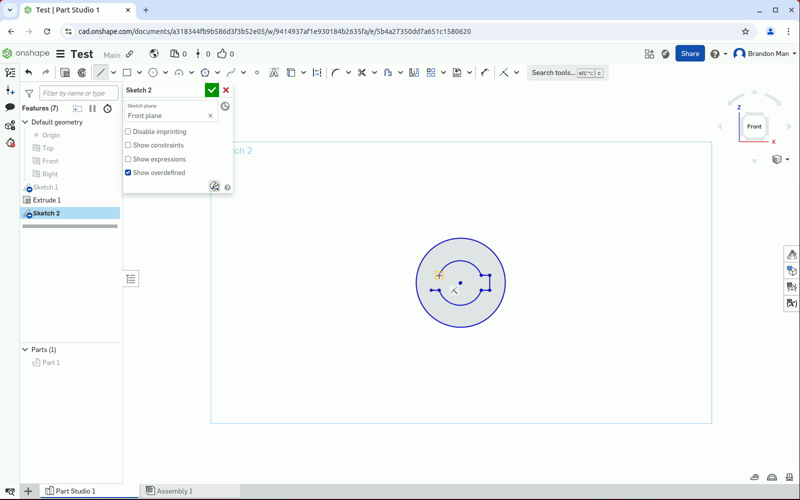
click(439, 275)
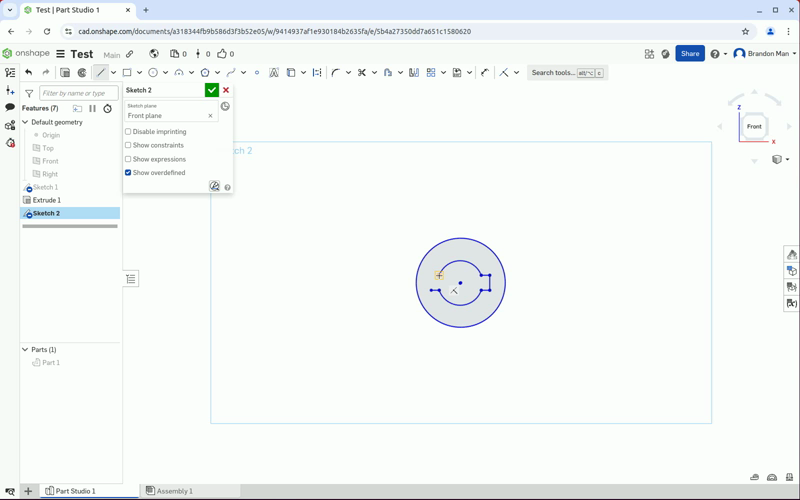
key_down(shift)
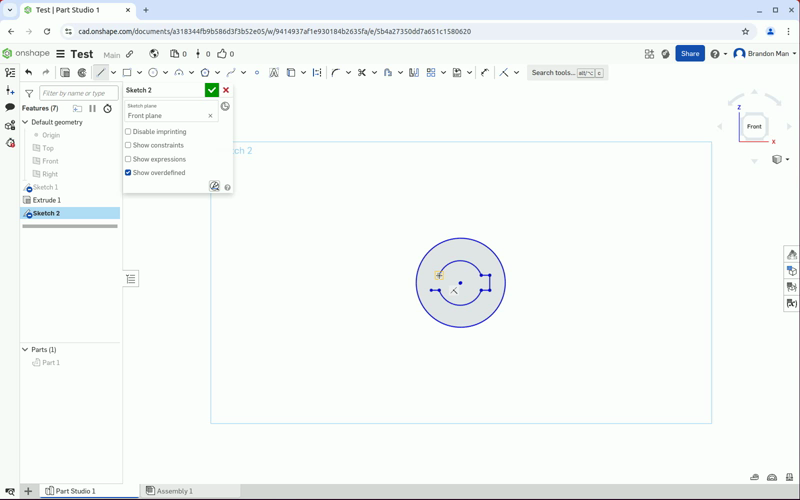
mouse_move(469, 275)
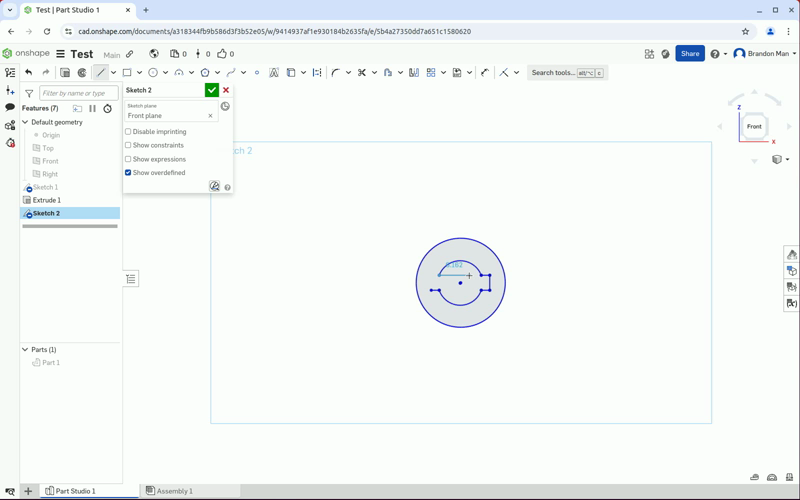
mouse_move(431, 275)
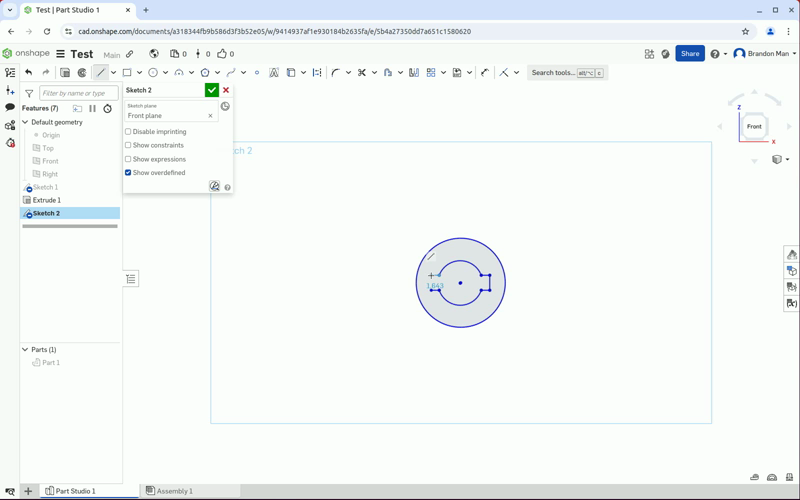
click(431, 275)
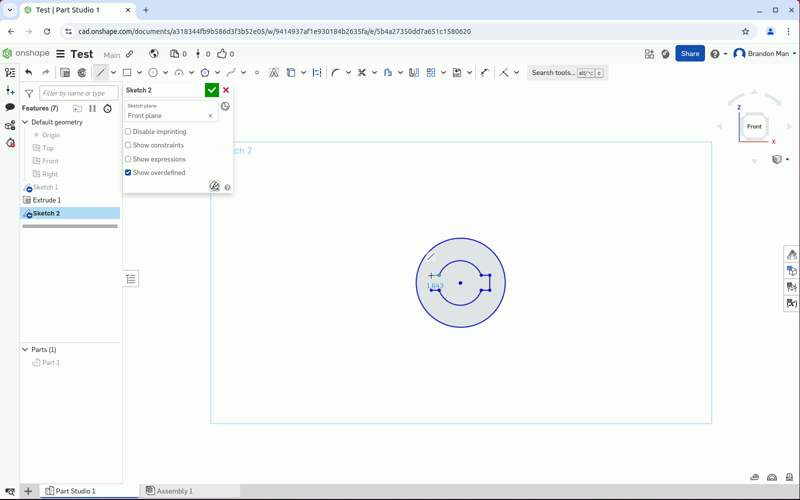
key_up(shift)
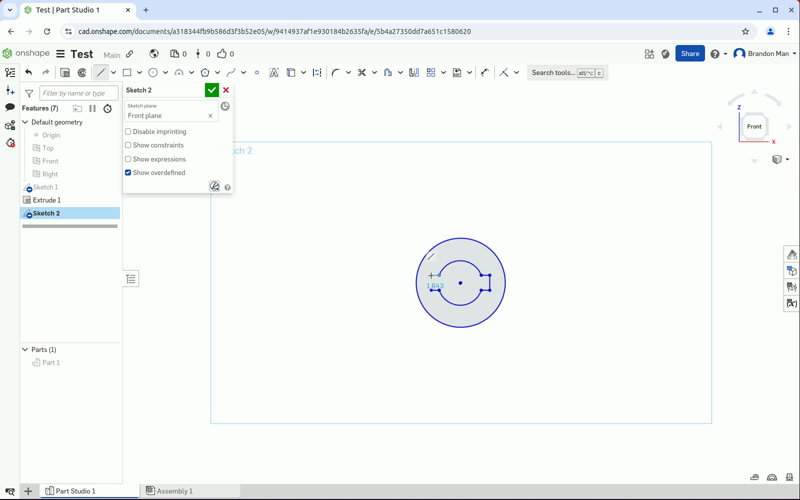
mouse_move(461, 275)
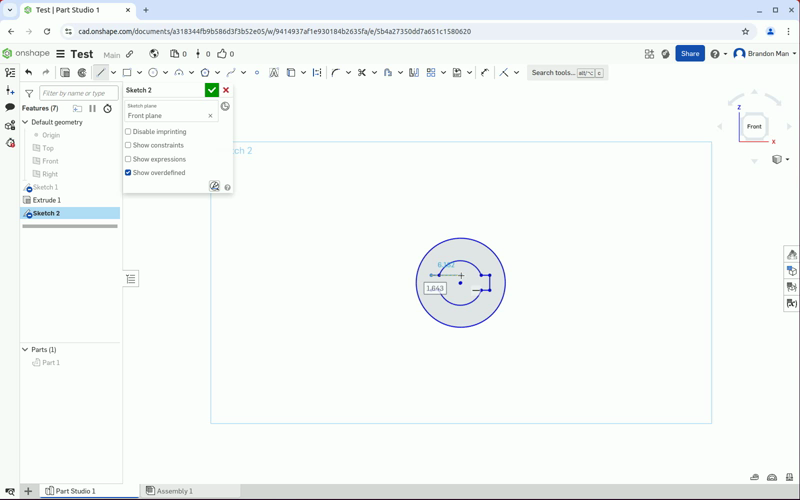
key_down(shift)
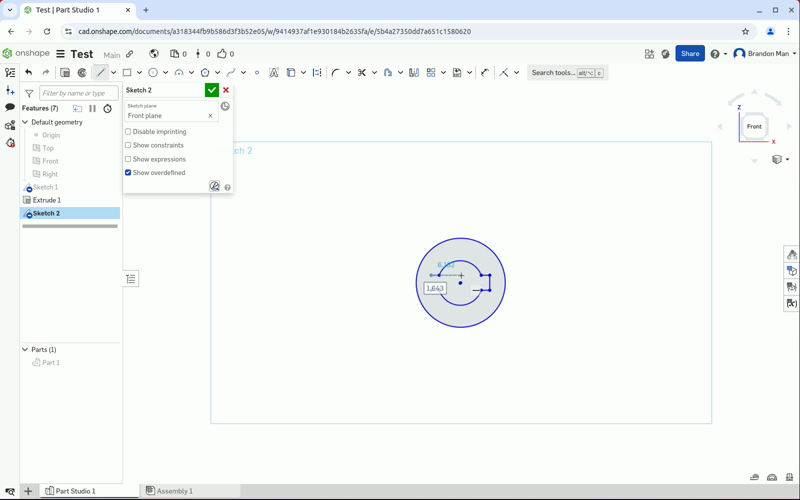
mouse_move(431, 290)
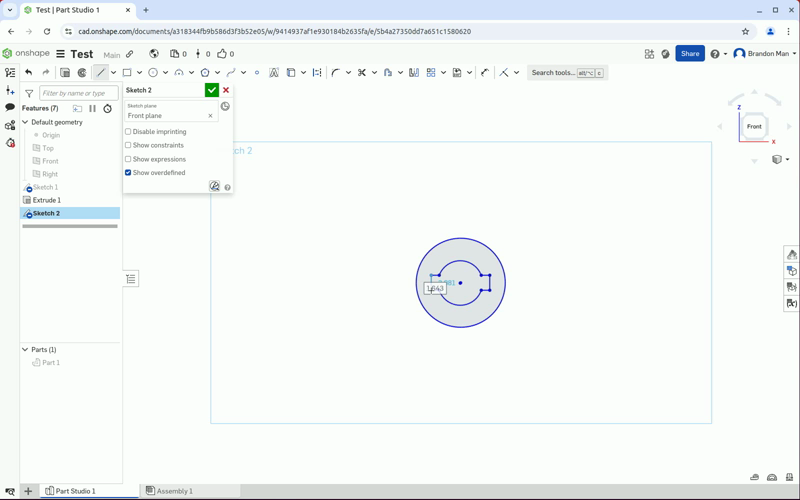
key_up(shift)
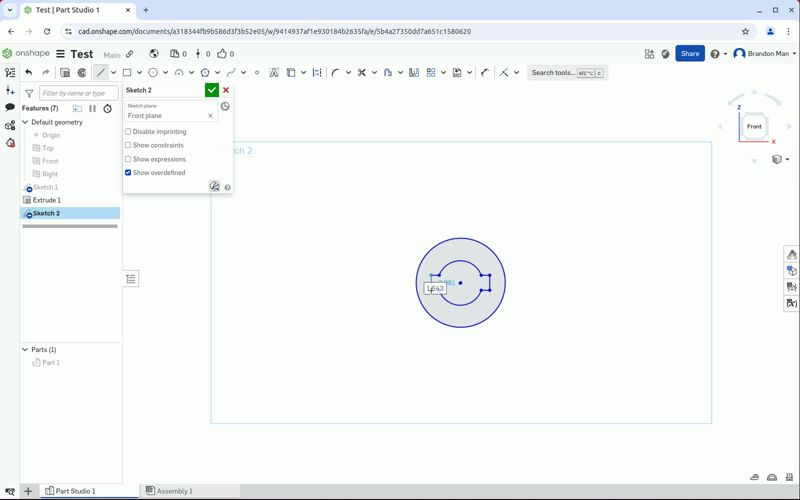
click(431, 290)
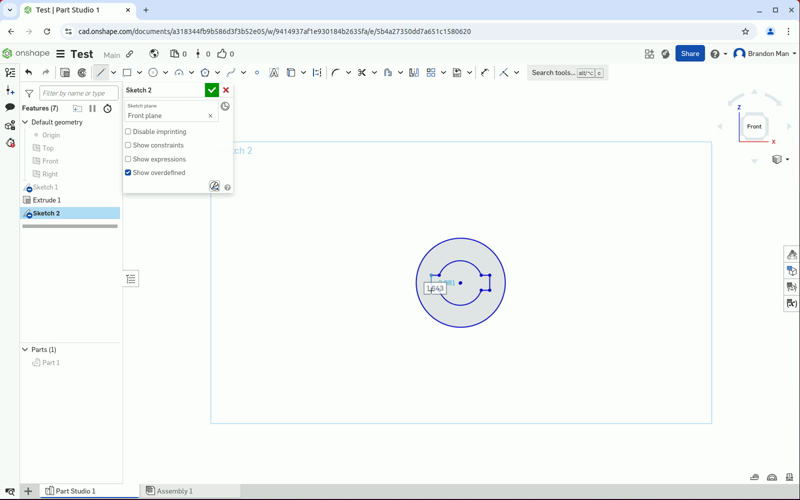
key(esc)
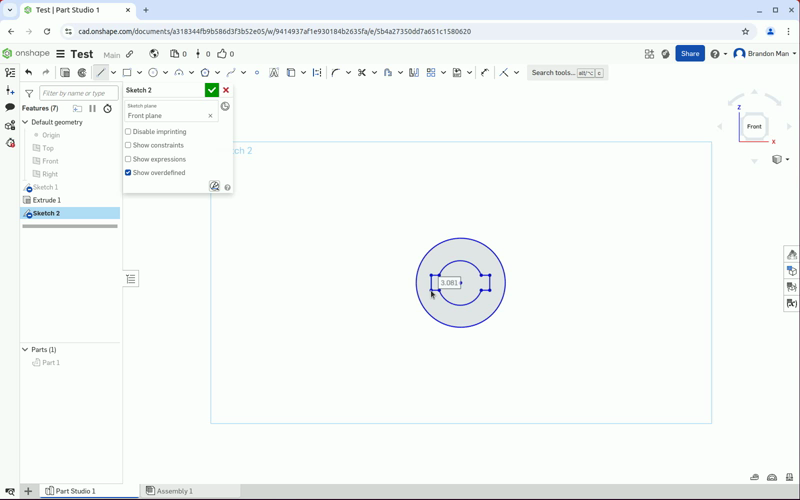
mouse_move(423, 283)
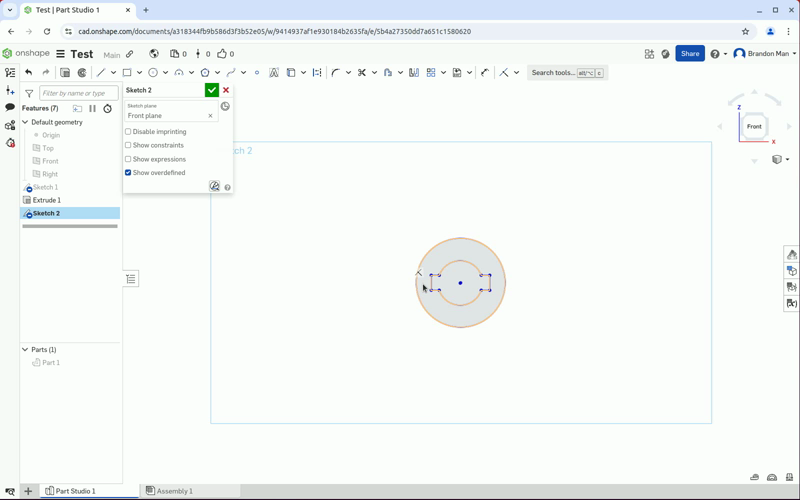
click(423, 283)
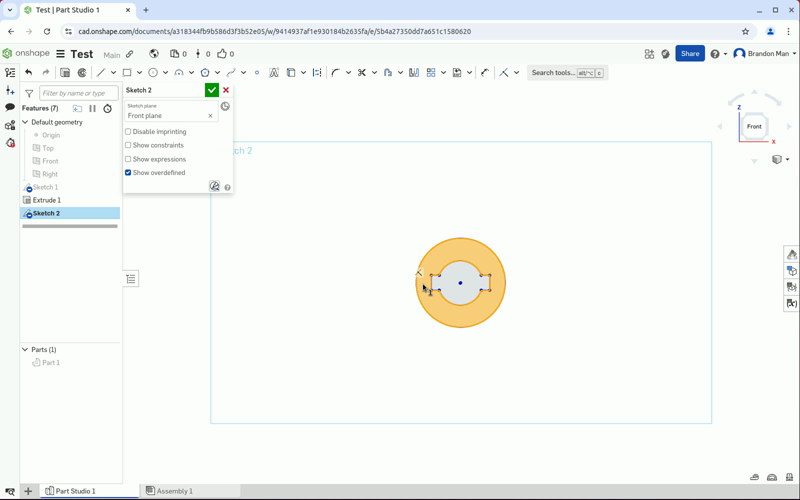
mouse_move(73, 352)
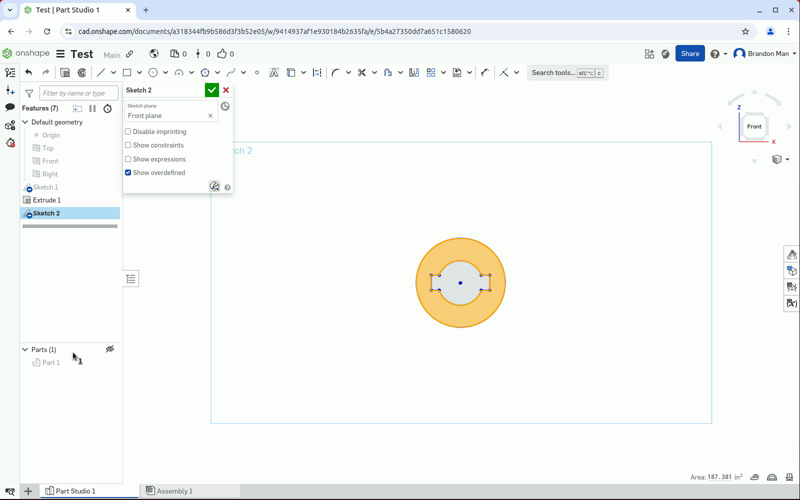
key(shift+y)
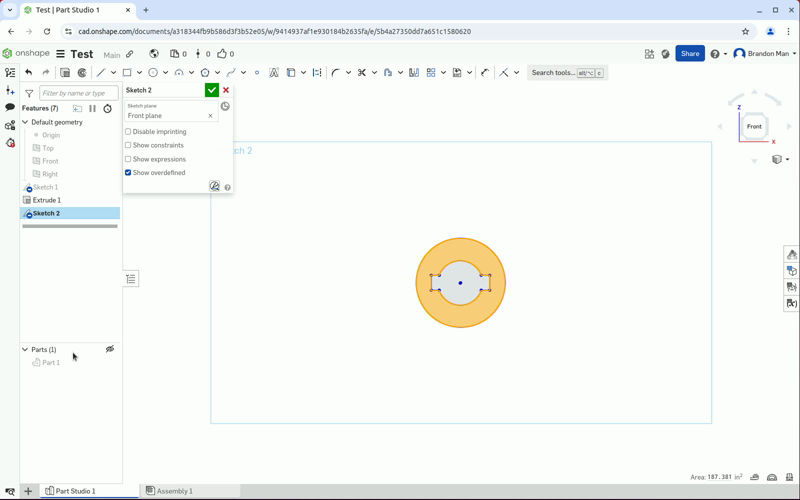
key(shift+e)
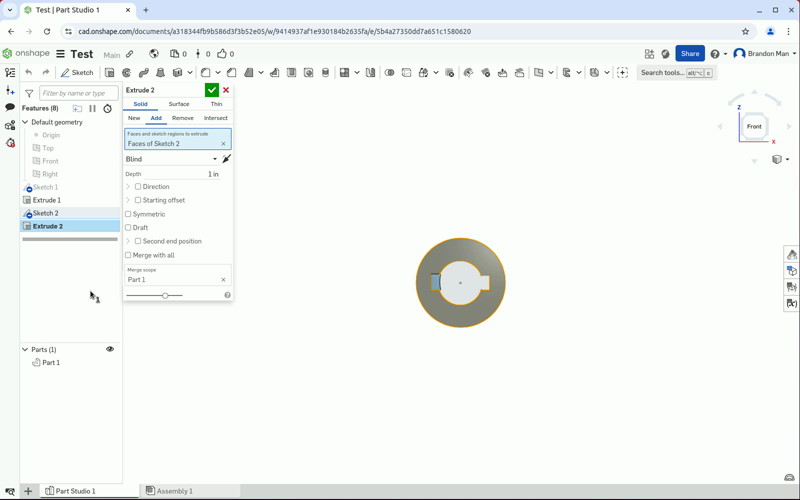
mouse_move(143, 106)
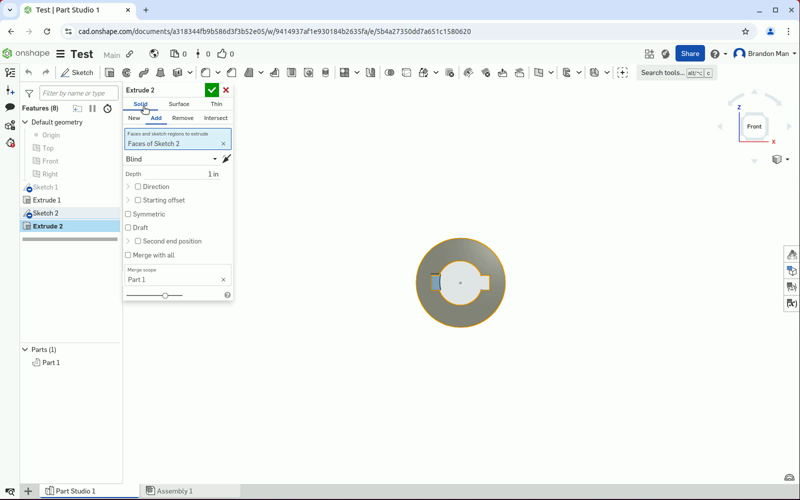
click(143, 106)
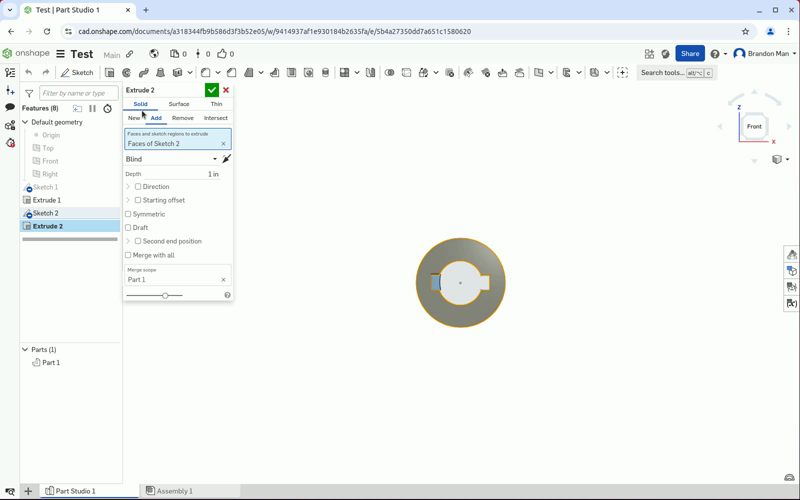
mouse_move(137, 120)
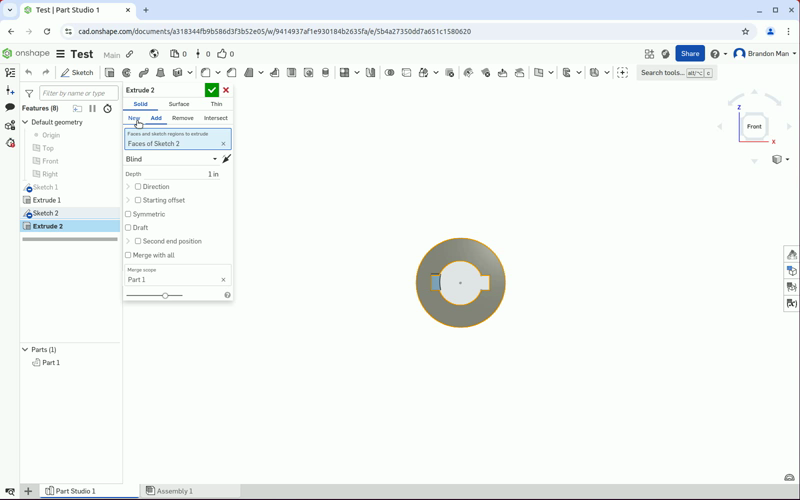
click(137, 120)
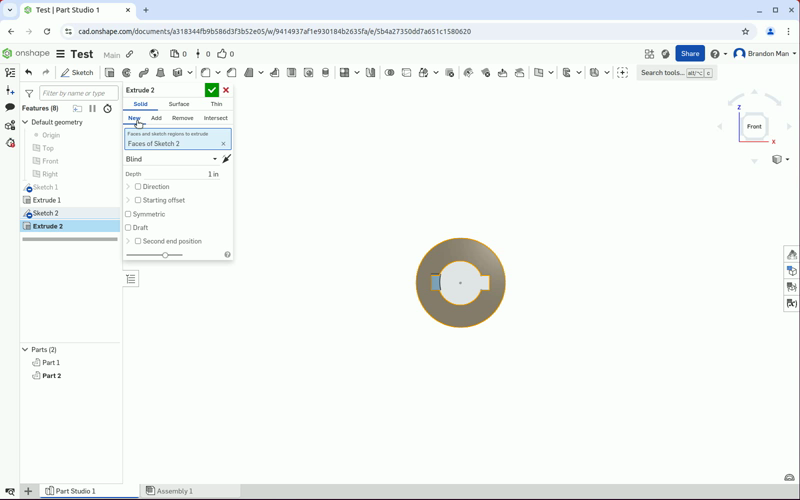
key(tab, 4)
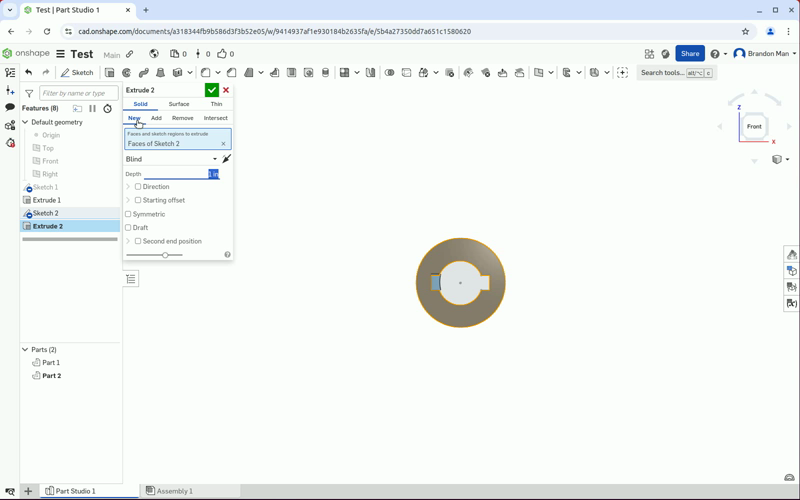
text(7.943)
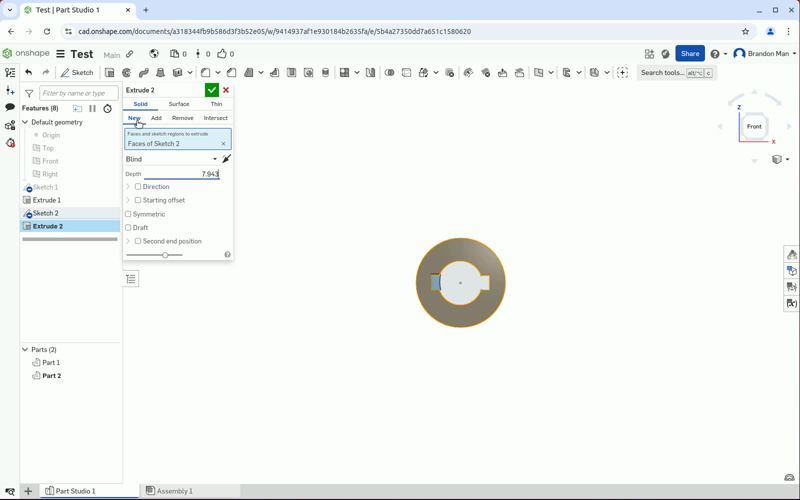
key(enter)
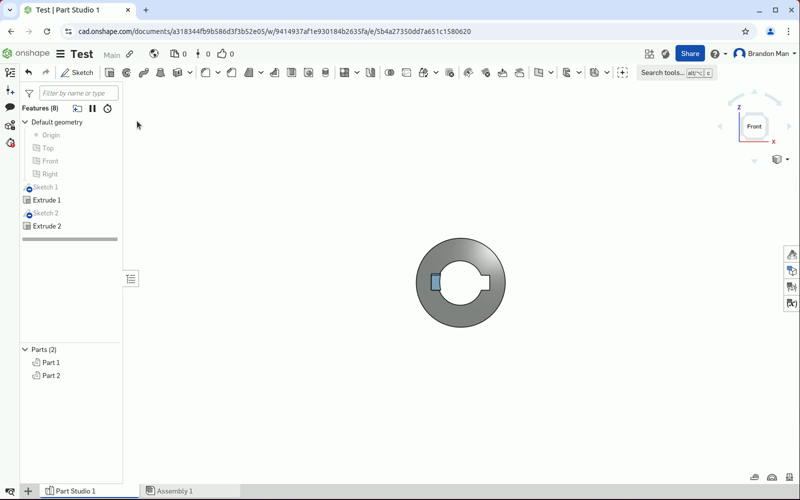
key(shift+h)
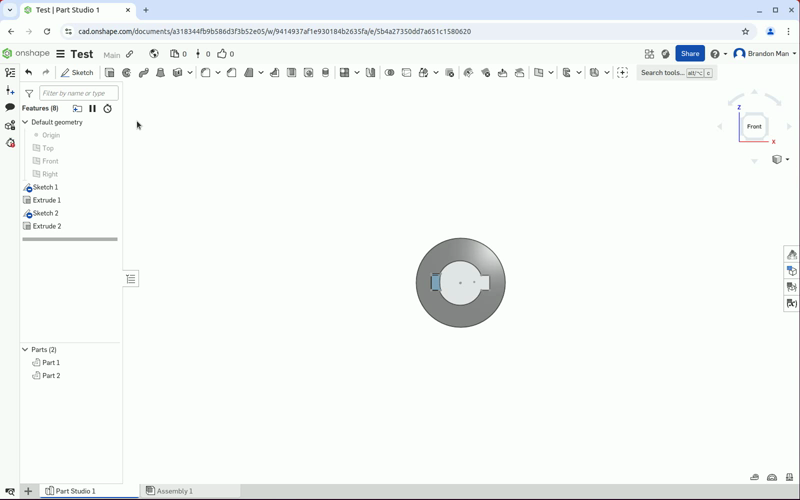
key(shift+h)
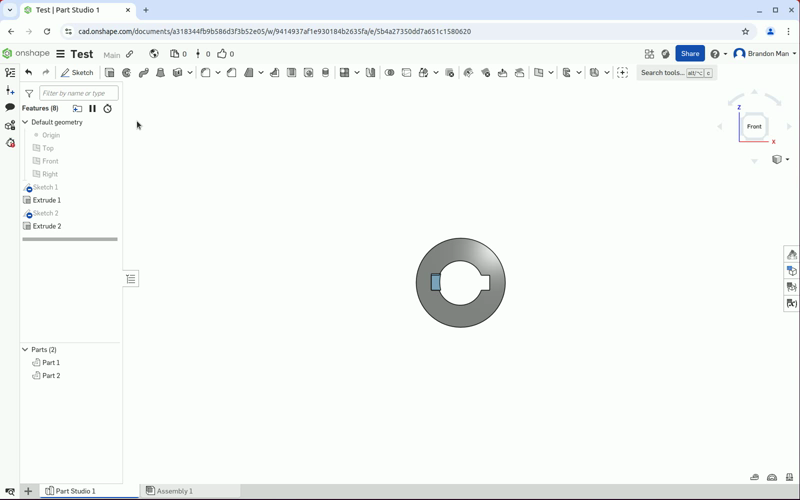
mouse_move(73, 189)
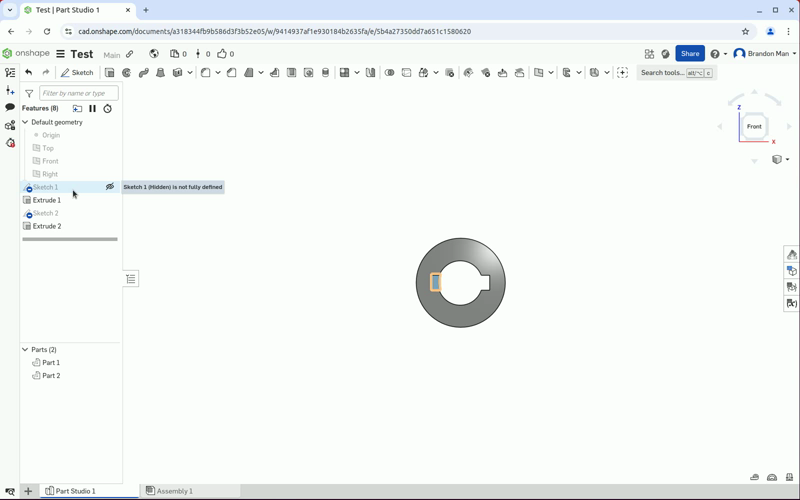
click(73, 189)
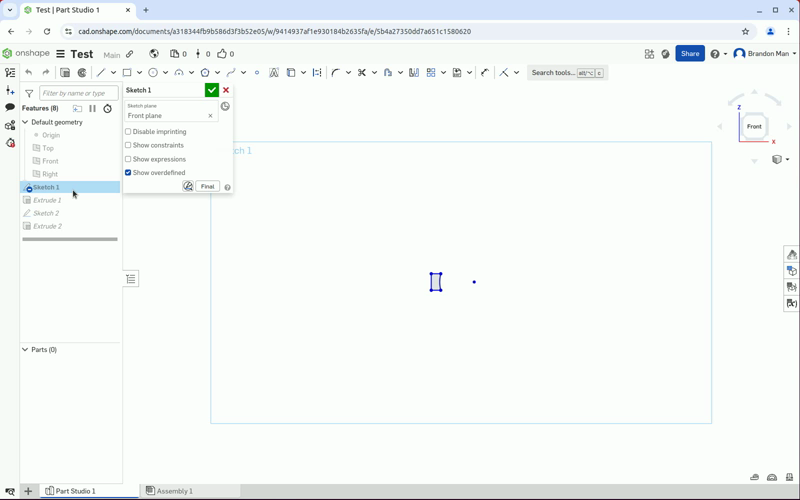
mouse_move(229, 92)
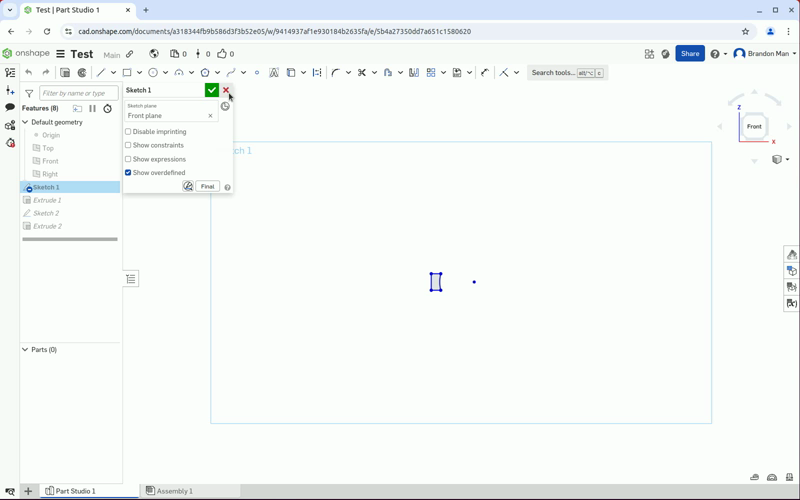
click(229, 92)
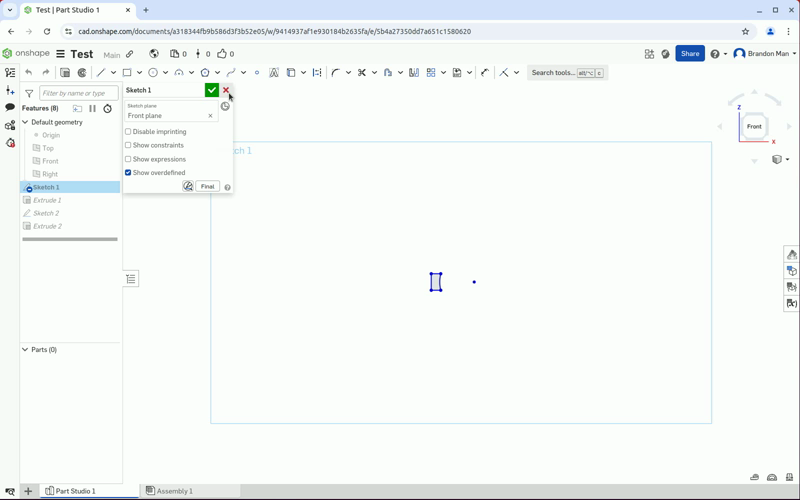
key(shift+s)
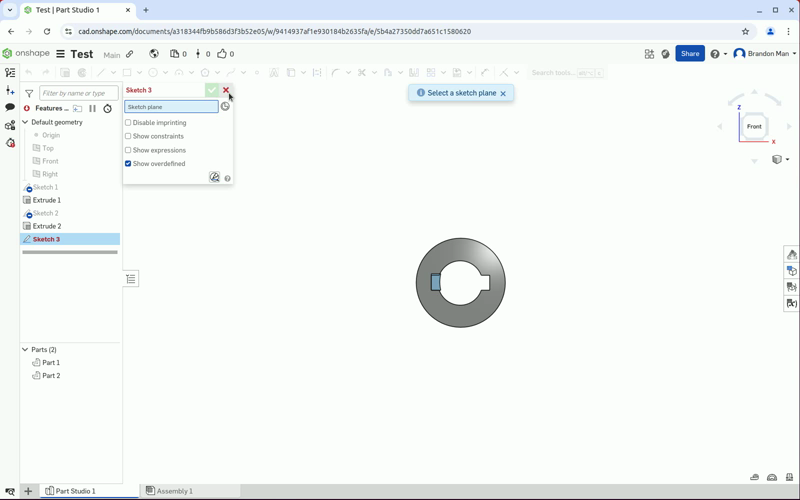
mouse_move(73, 163)
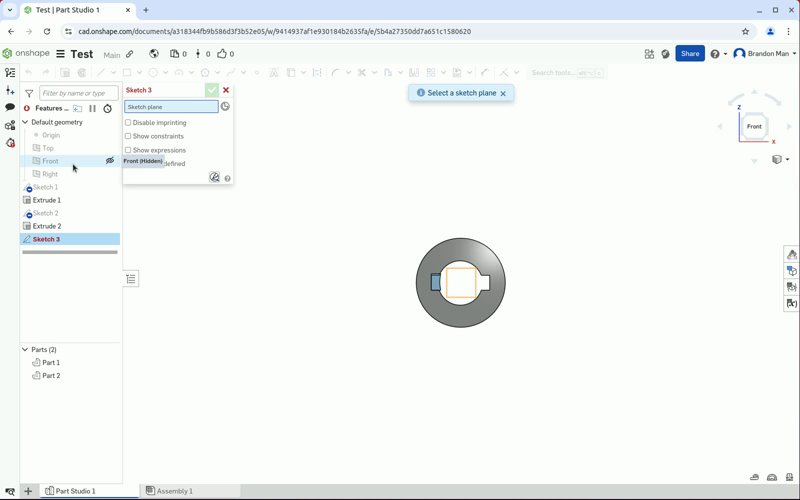
click(73, 163)
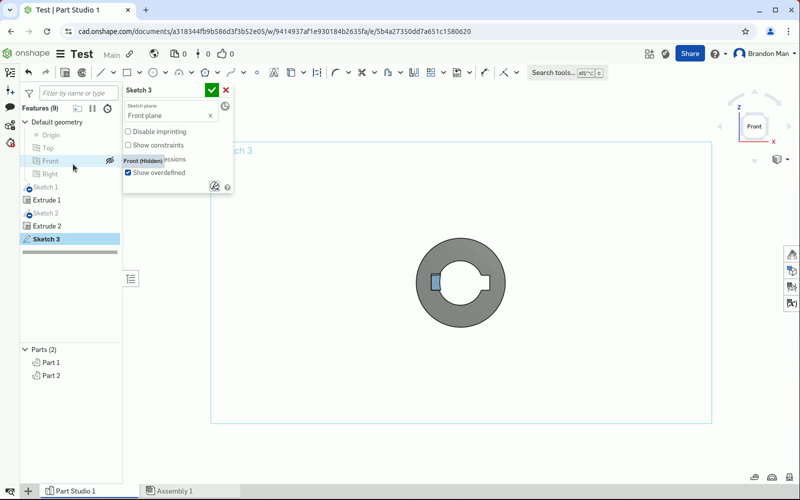
mouse_move(73, 352)
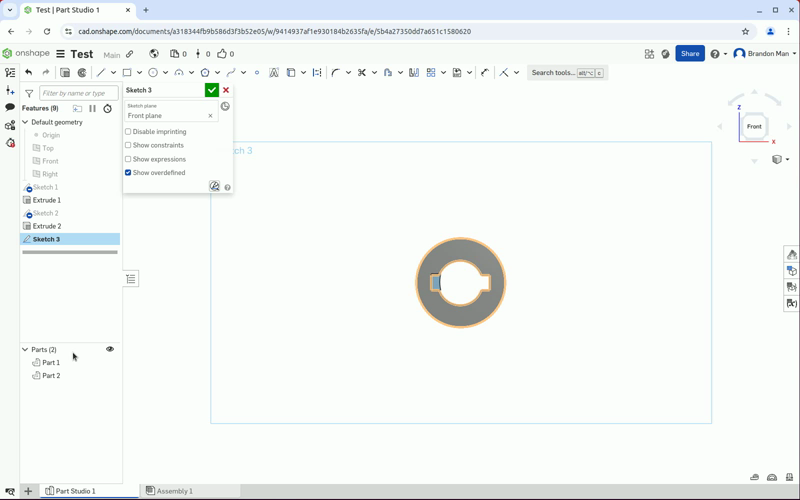
key(y)
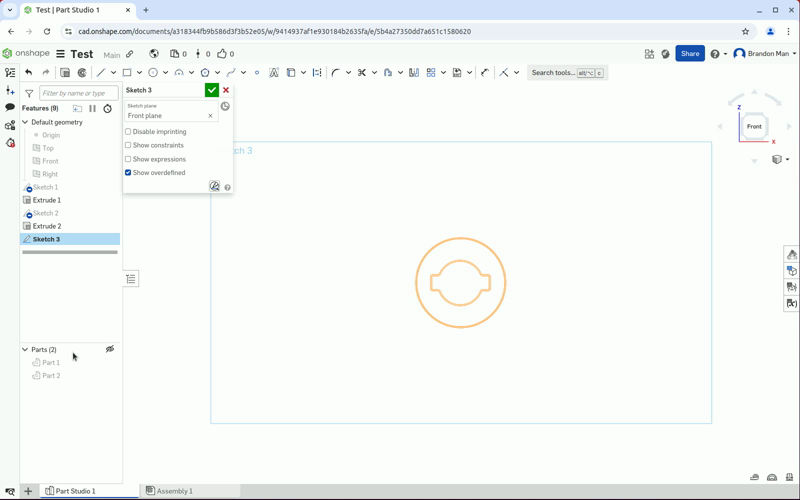
key(l)
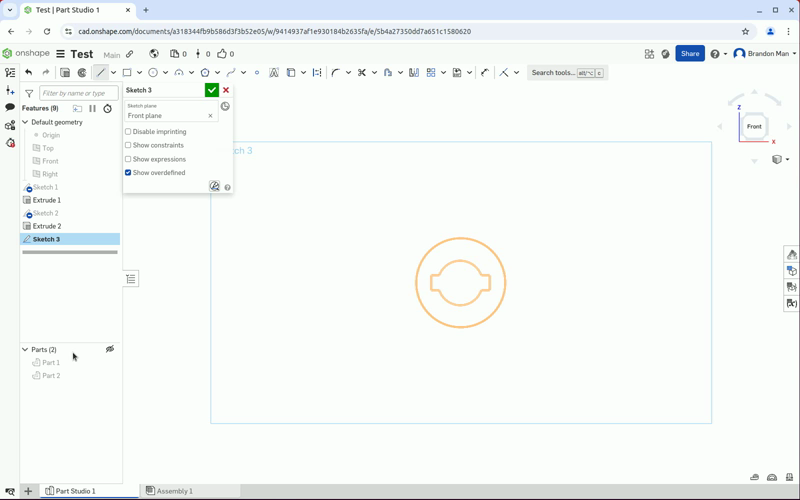
key_down(shift)
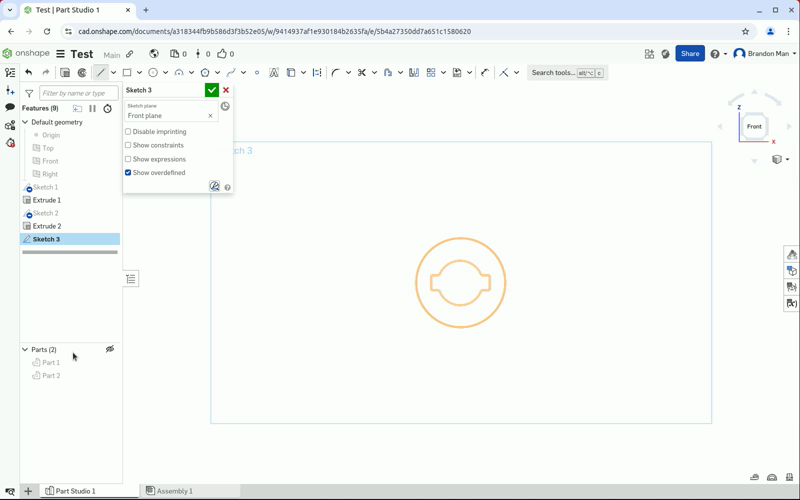
mouse_move(468, 326)
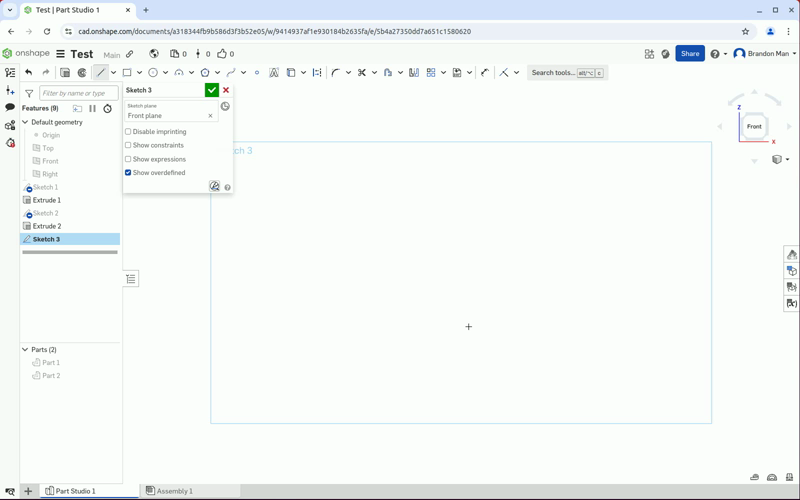
click(468, 326)
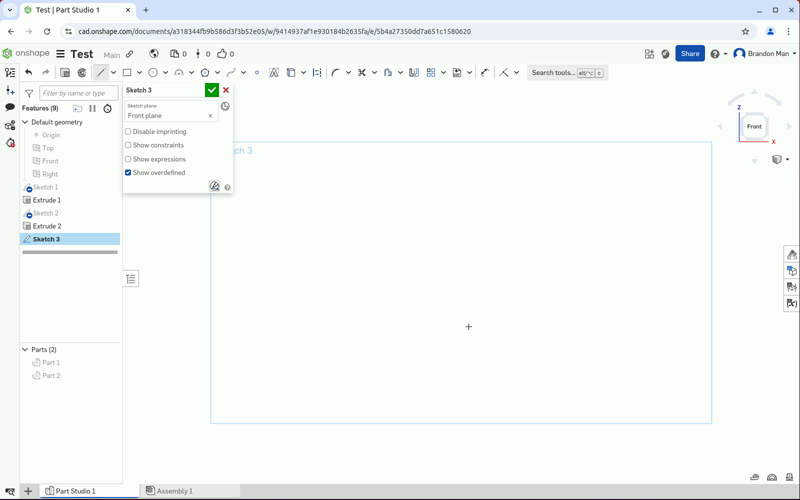
key_up(shift)
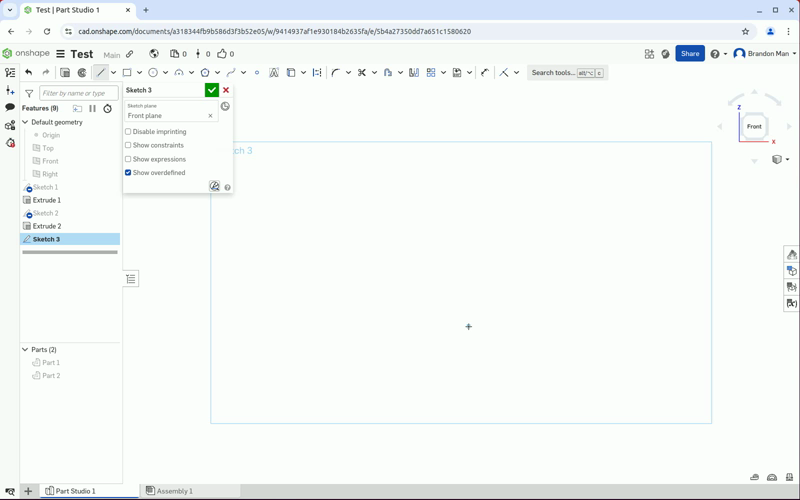
key_down(shift)
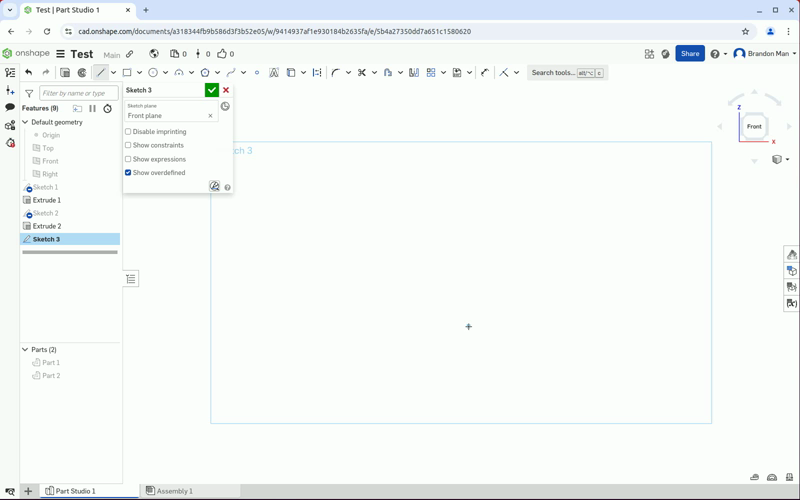
mouse_move(549, 311)
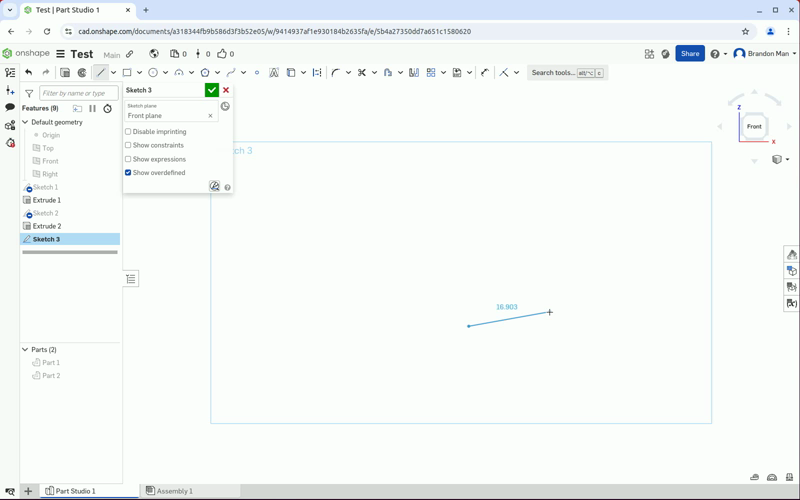
click(549, 311)
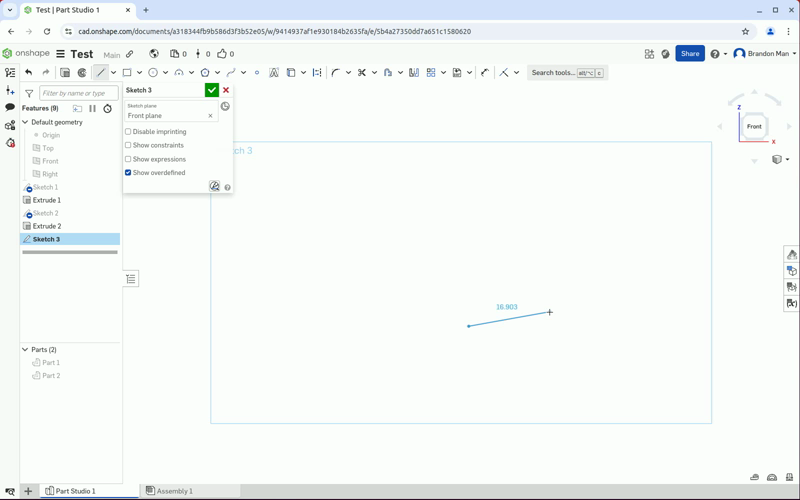
key_up(shift)
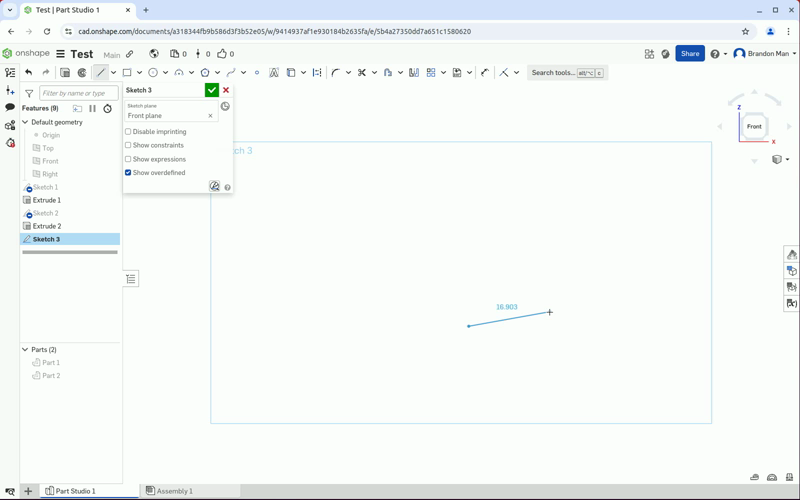
key(esc)
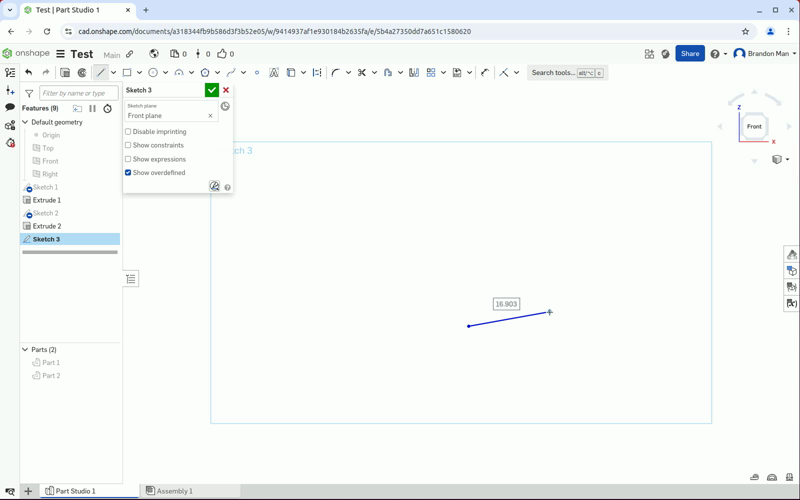
key(a)
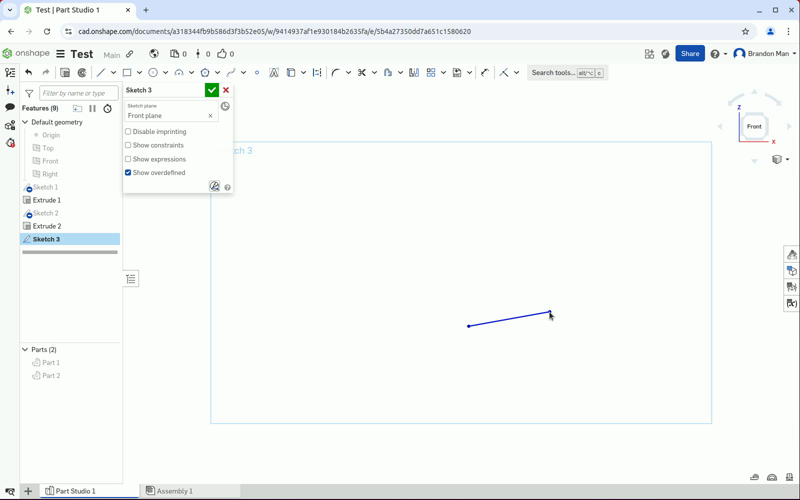
mouse_move(549, 311)
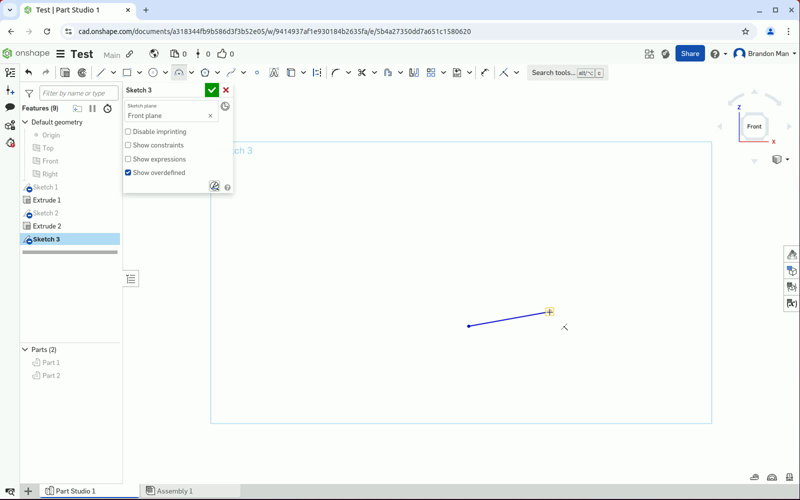
click(549, 311)
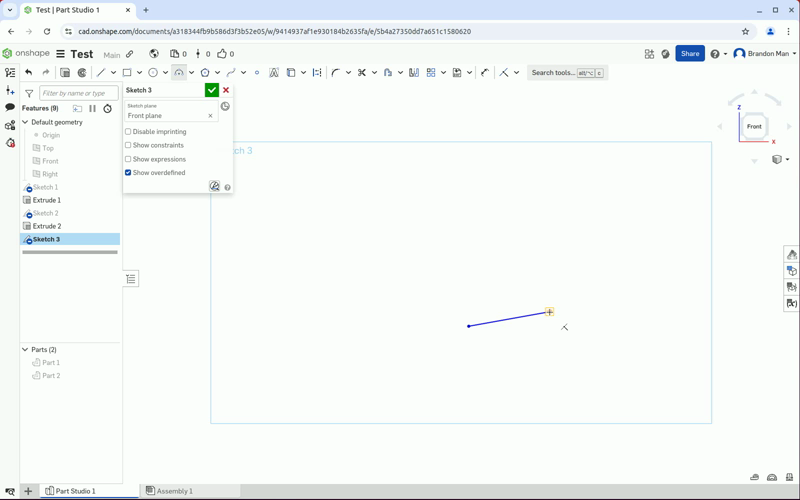
key_down(shift)
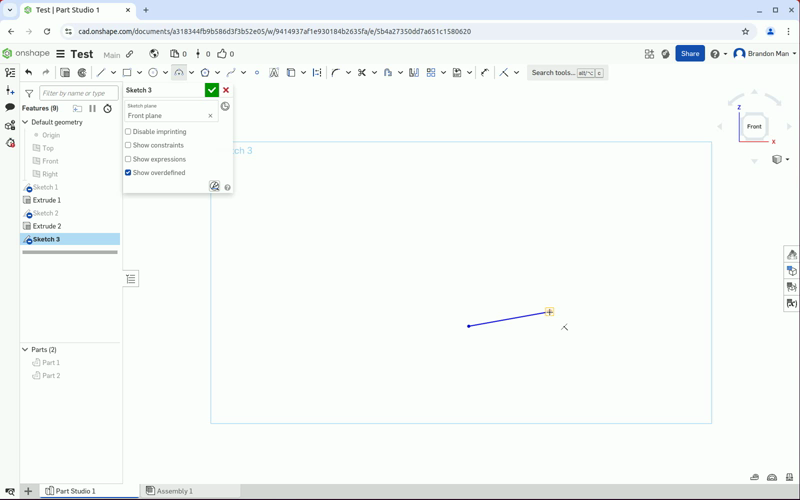
mouse_move(549, 253)
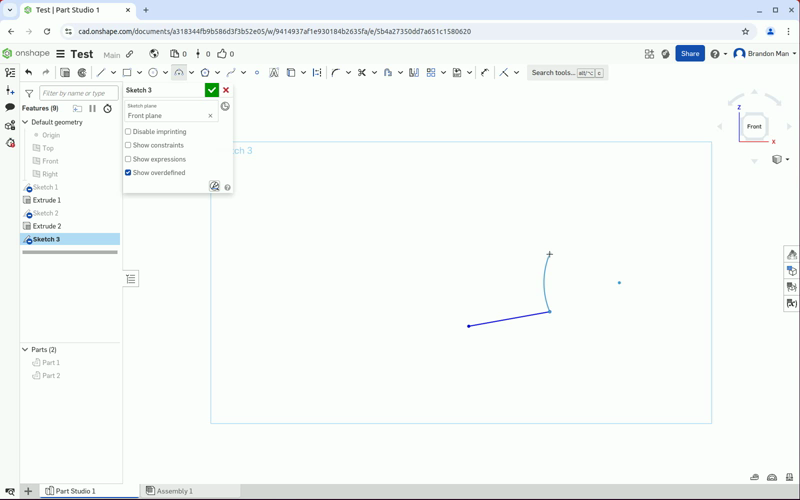
click(549, 253)
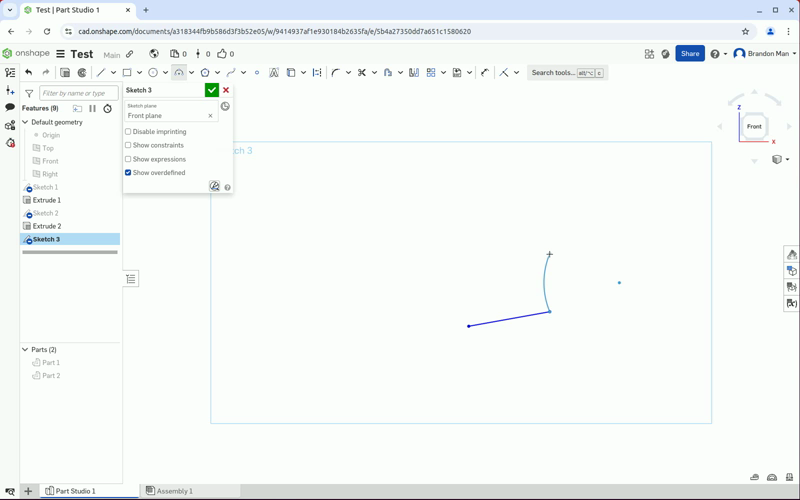
mouse_move(515, 282)
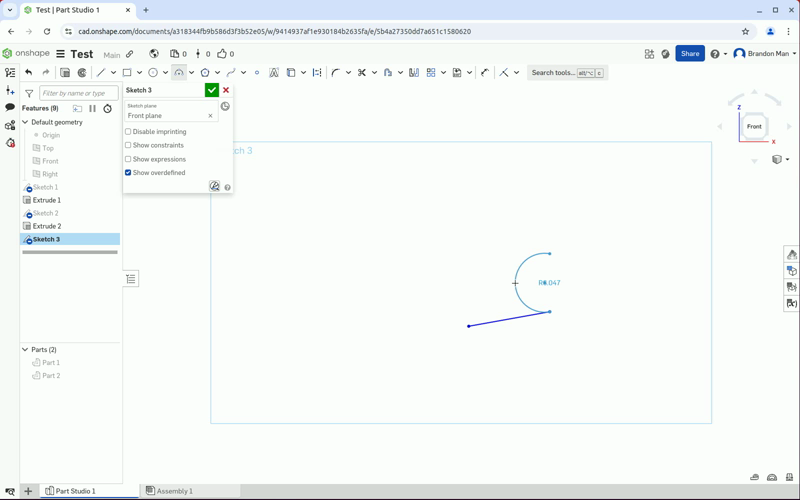
click(515, 282)
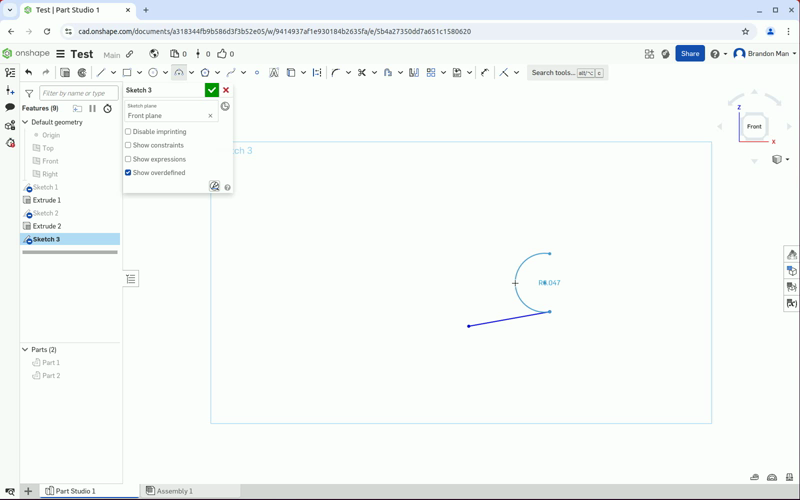
key_up(shift)
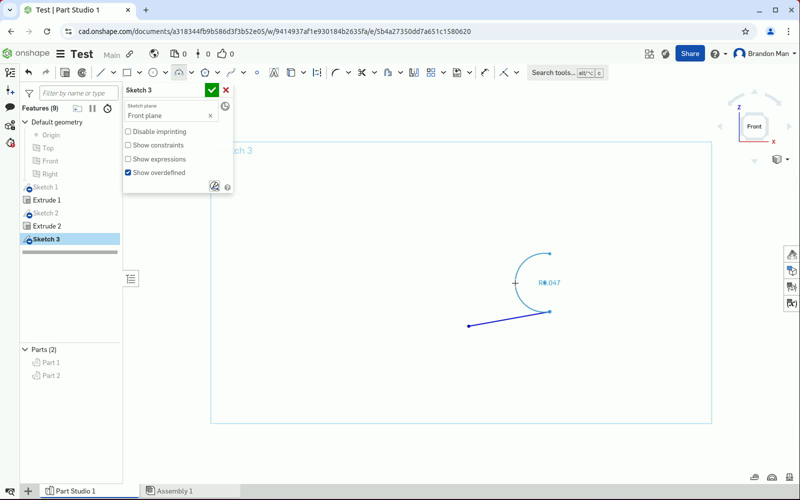
key(esc)
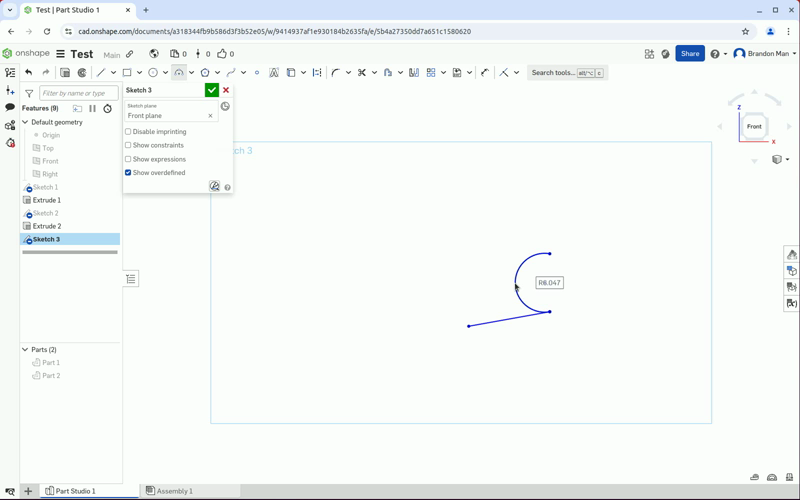
key(l)
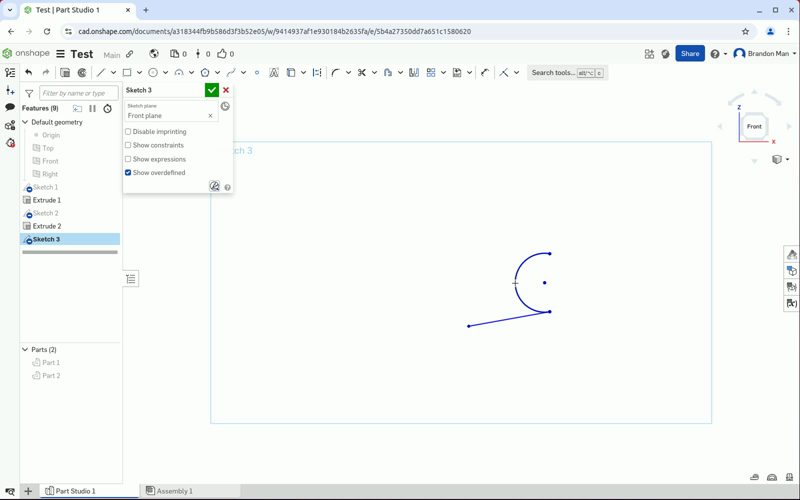
mouse_move(549, 253)
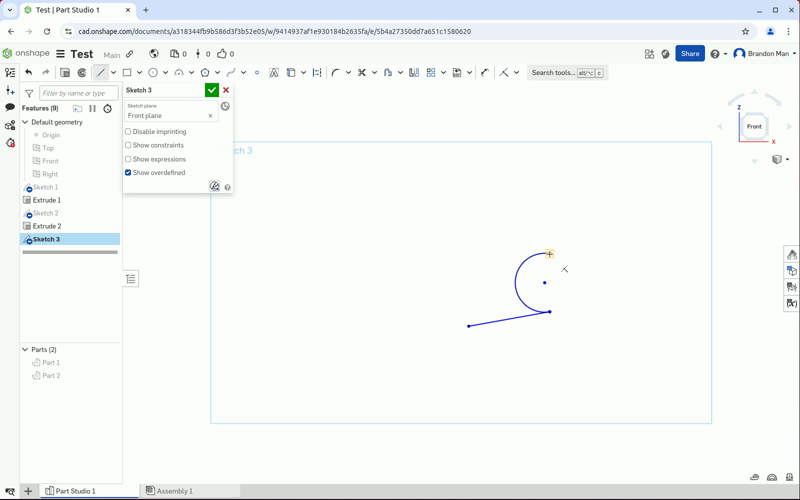
click(549, 253)
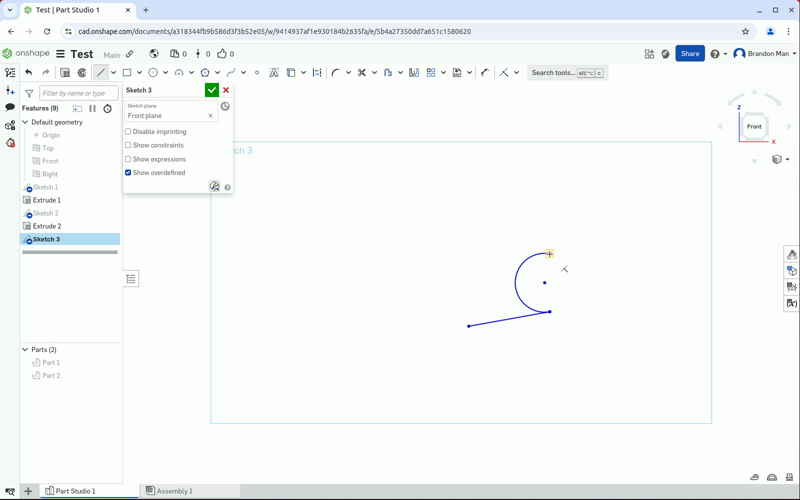
key_down(shift)
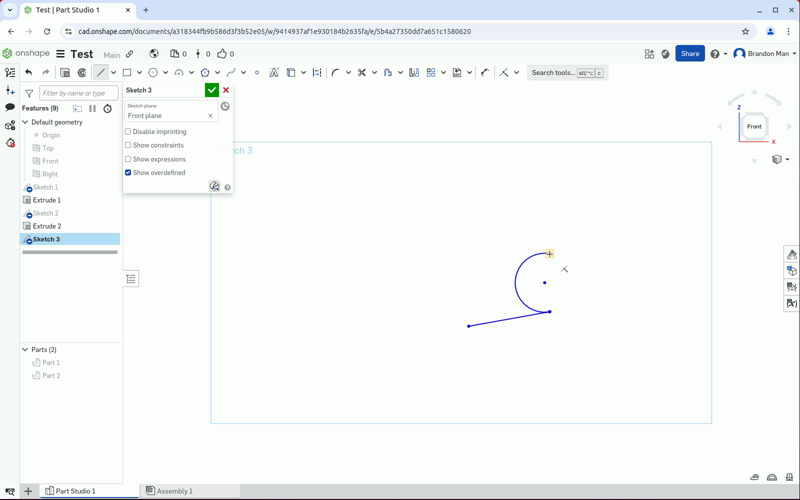
mouse_move(468, 239)
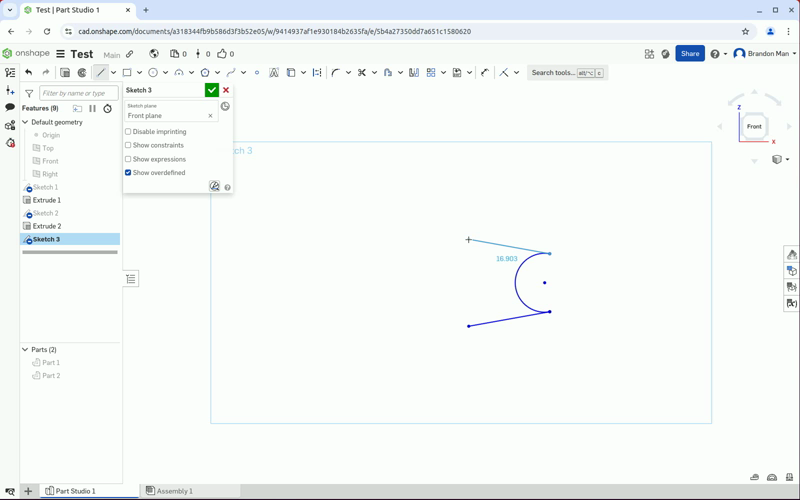
click(468, 239)
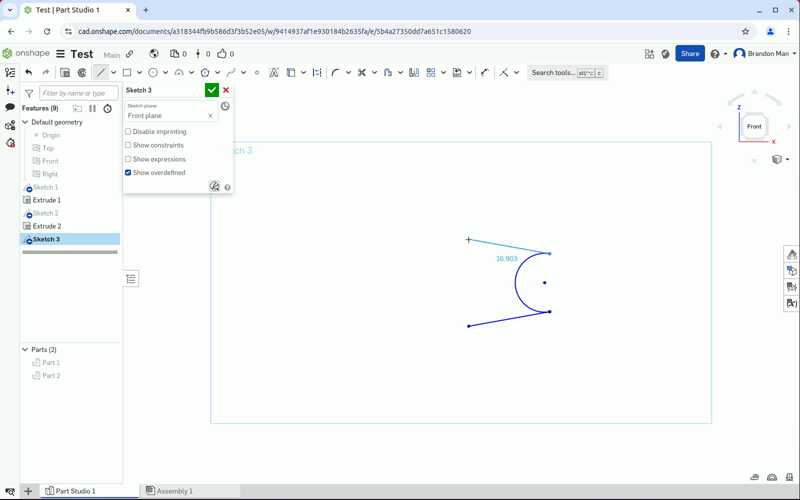
key_up(shift)
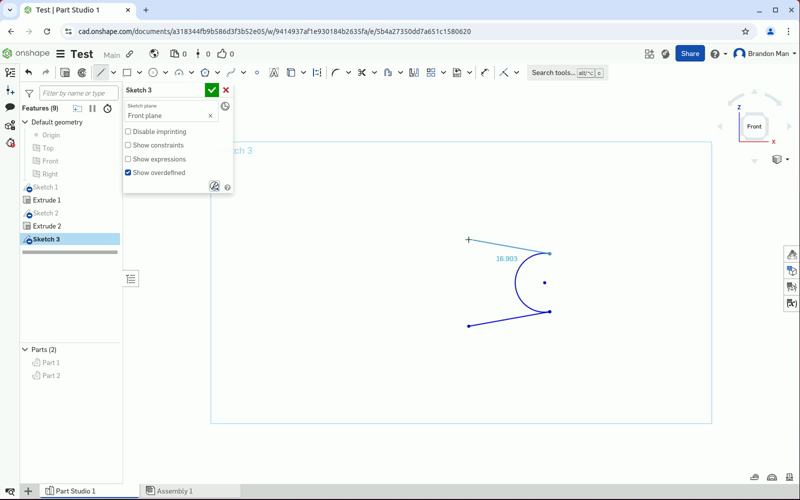
key(esc)
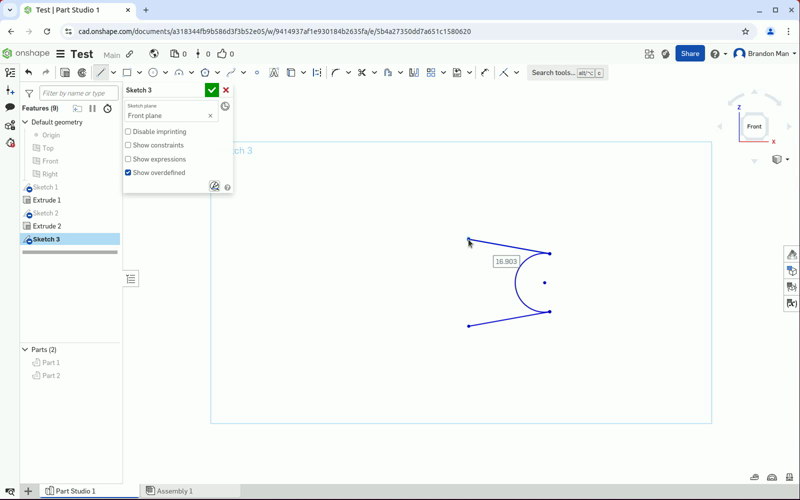
key(a)
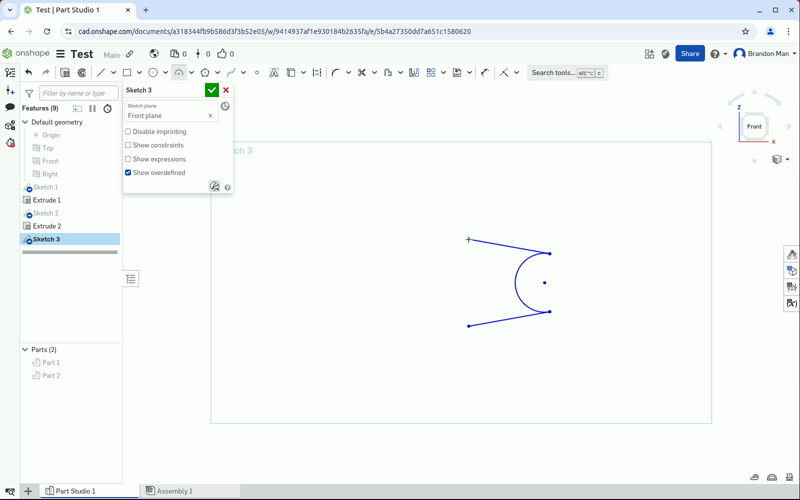
mouse_move(468, 239)
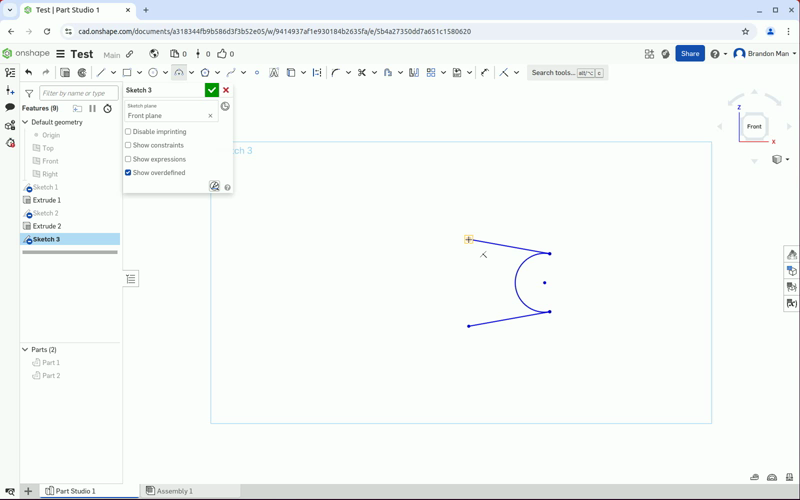
click(468, 239)
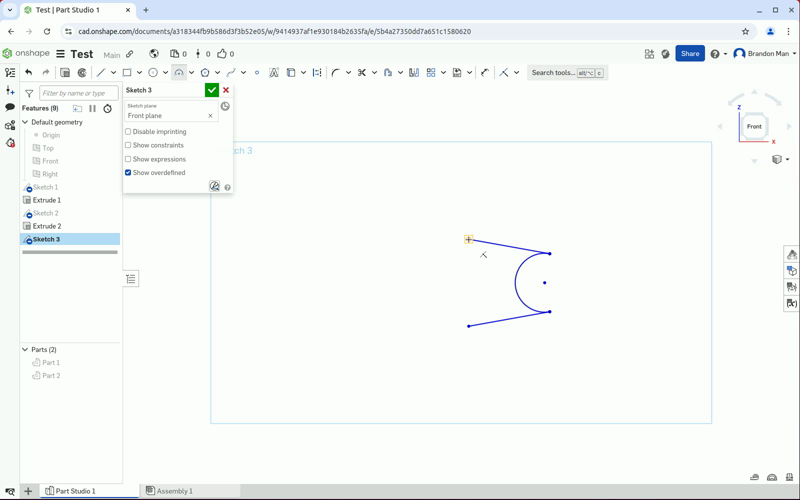
mouse_move(468, 326)
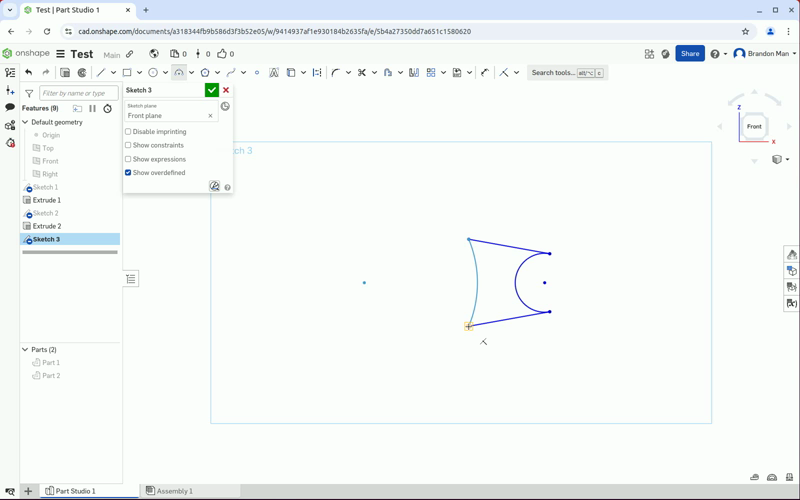
click(468, 326)
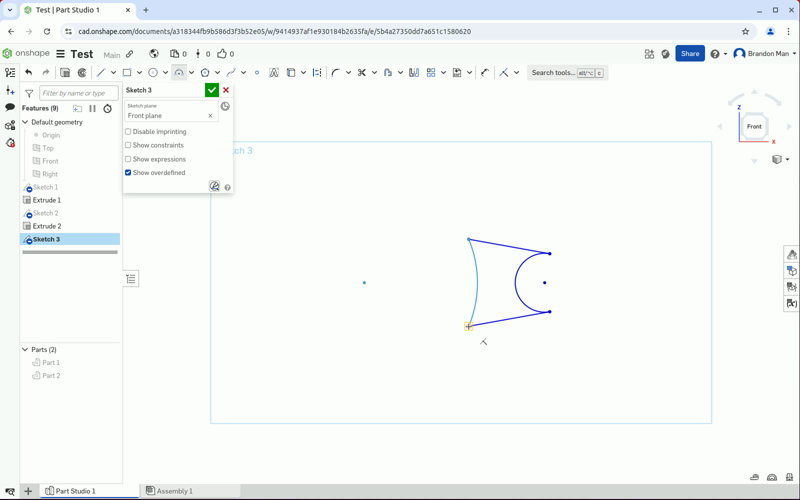
key_down(shift)
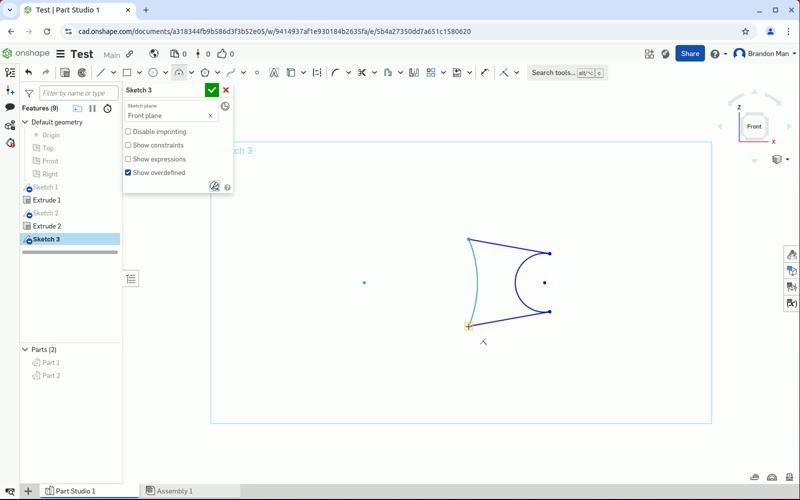
mouse_move(505, 282)
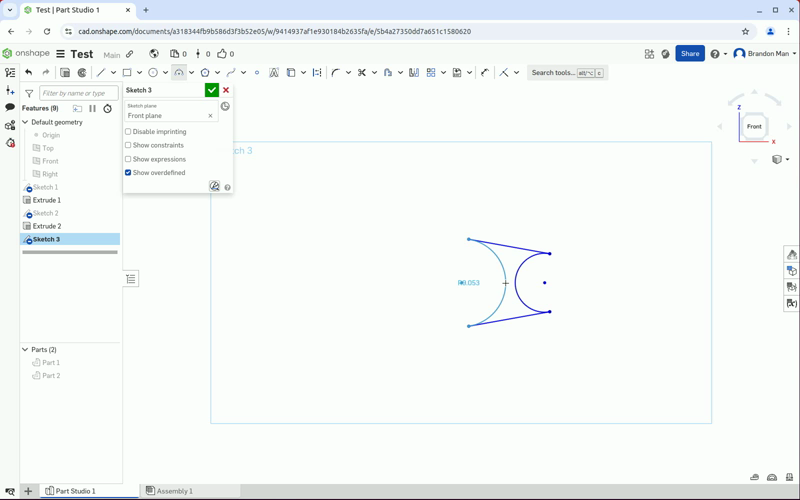
click(505, 282)
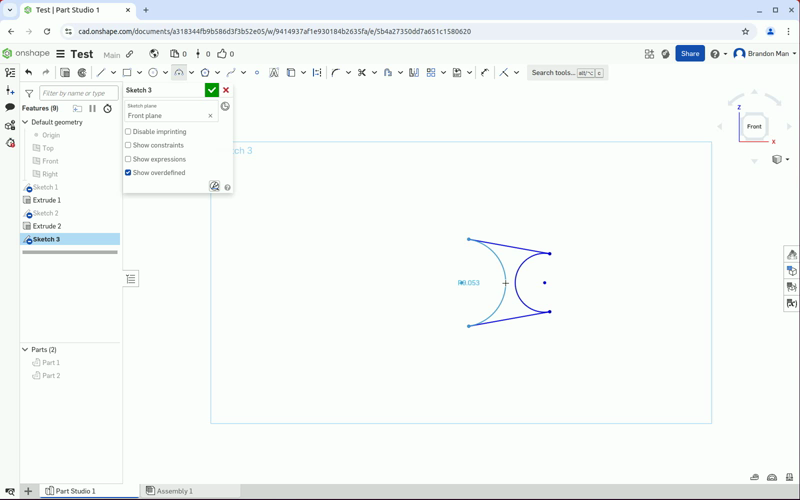
key_up(shift)
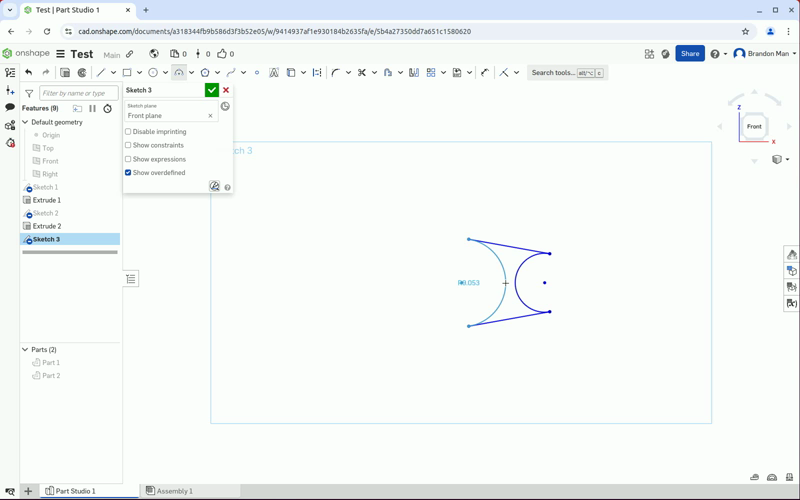
key(esc)
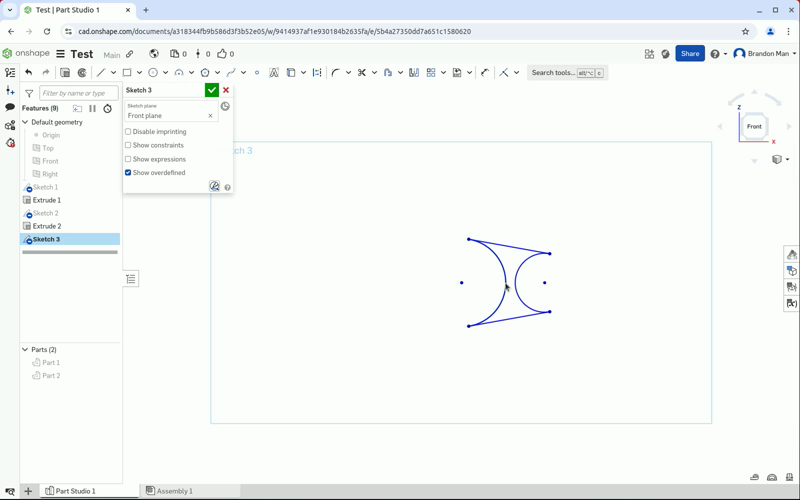
mouse_move(534, 252)
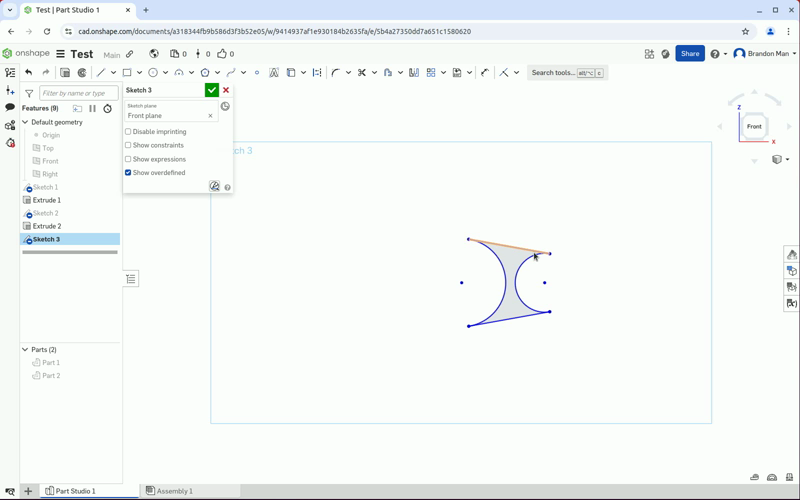
click(534, 252)
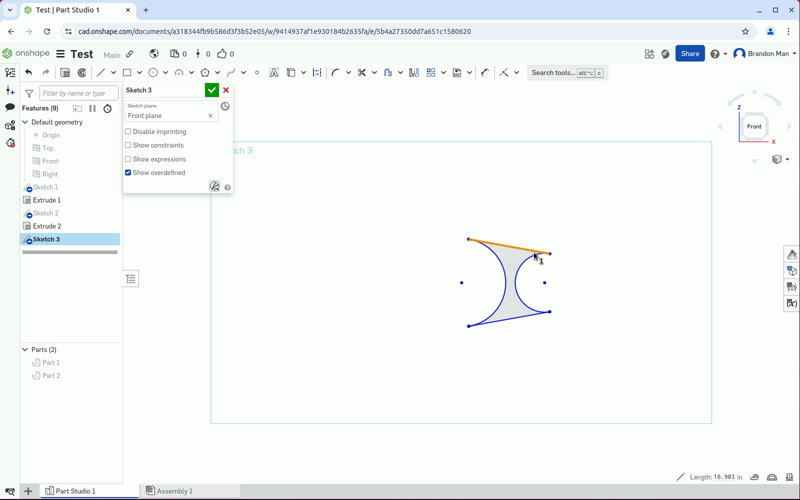
mouse_move(73, 352)
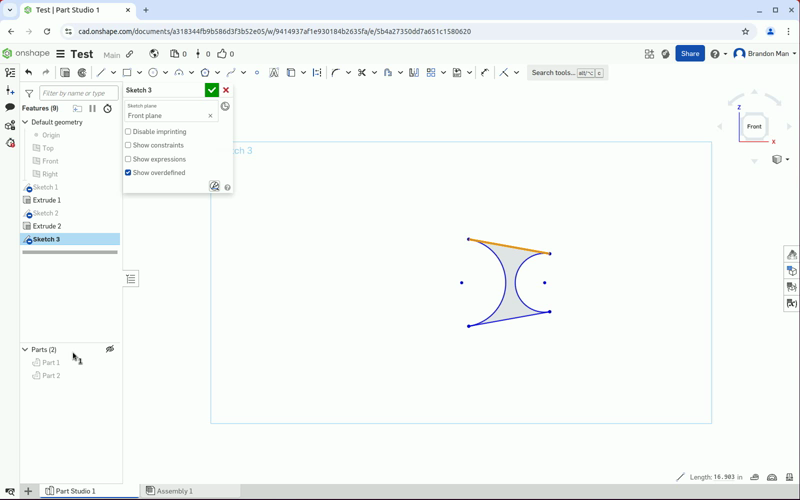
key(shift+y)
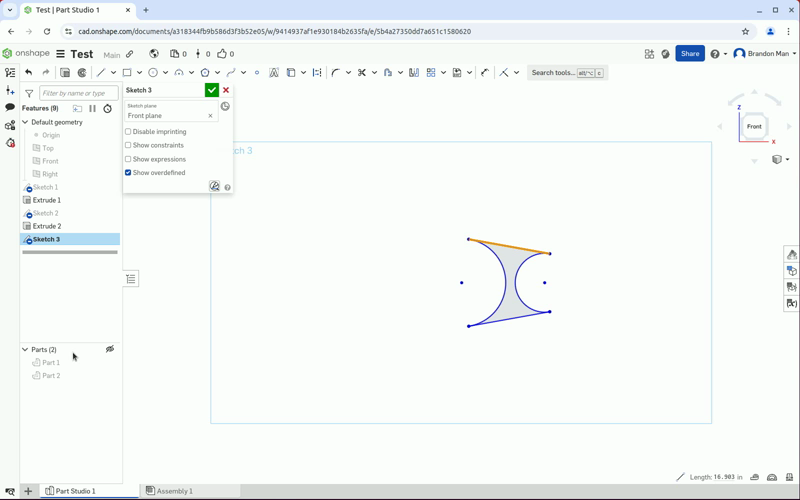
key(shift+e)
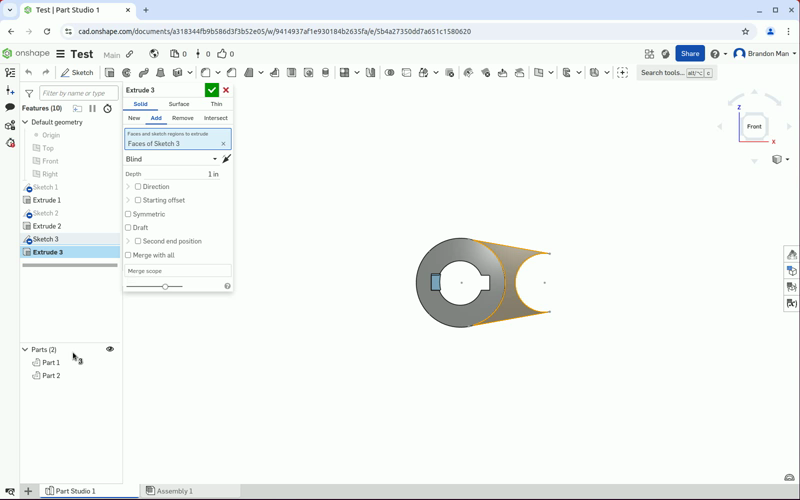
mouse_move(143, 106)
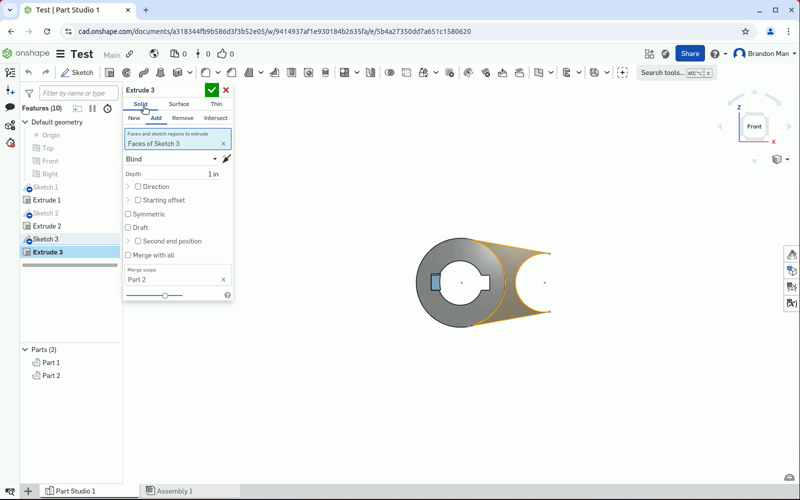
click(143, 106)
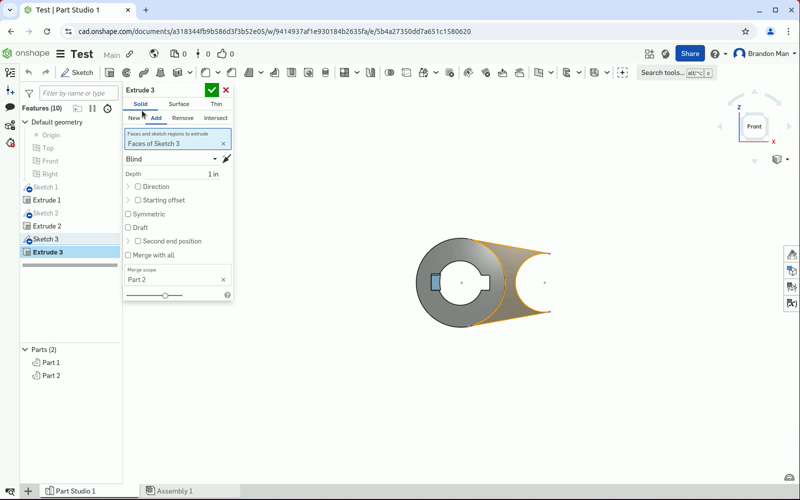
mouse_move(137, 120)
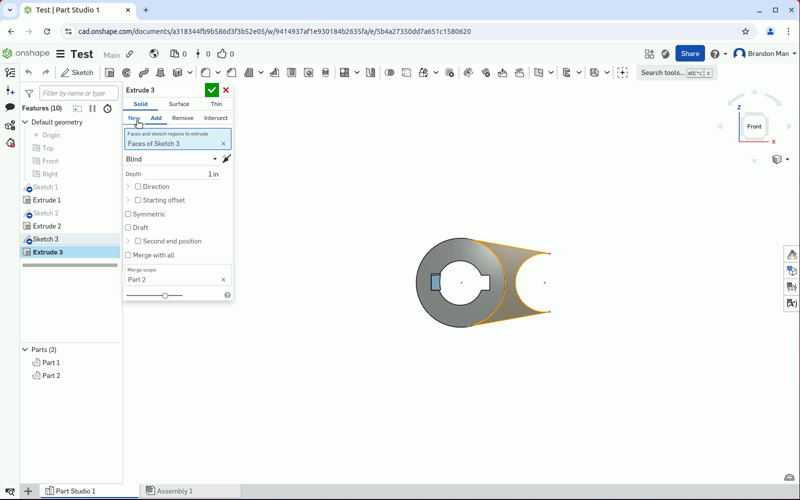
click(137, 120)
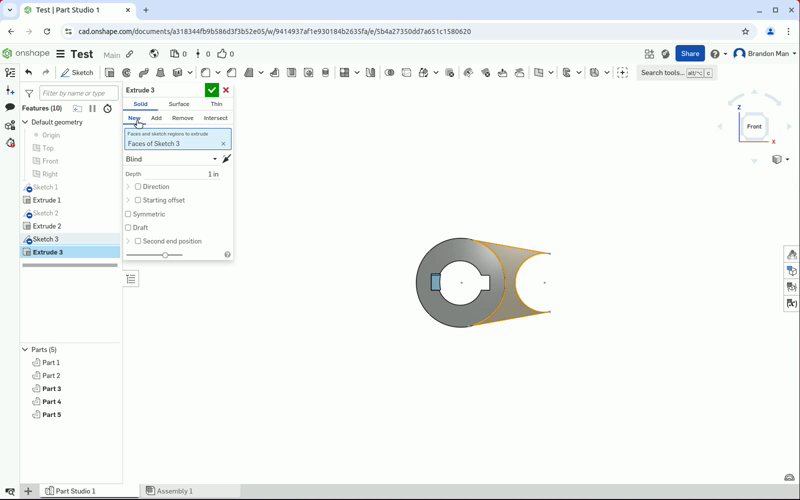
key(tab, 4)
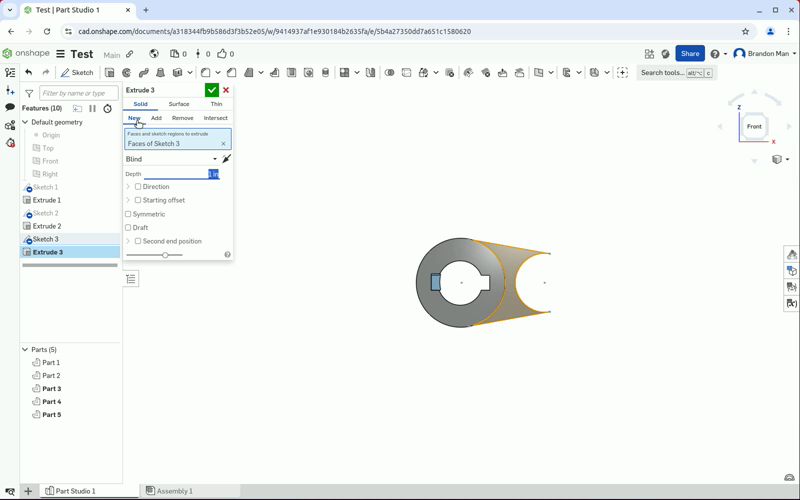
text(7.943)
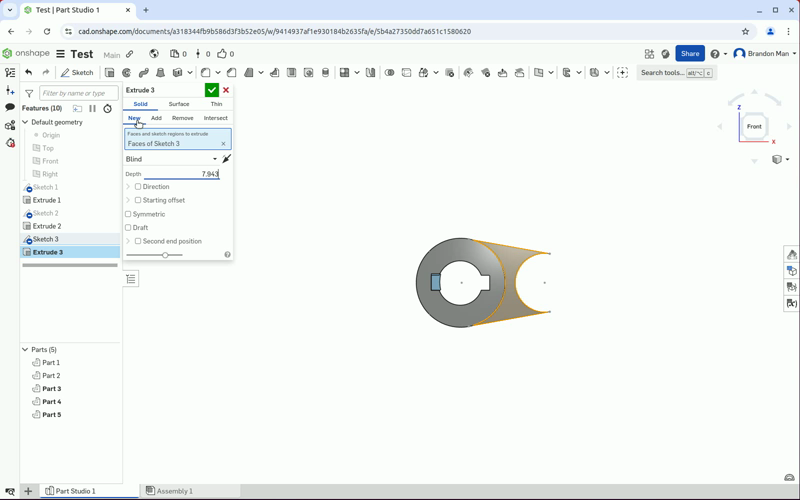
key(enter)
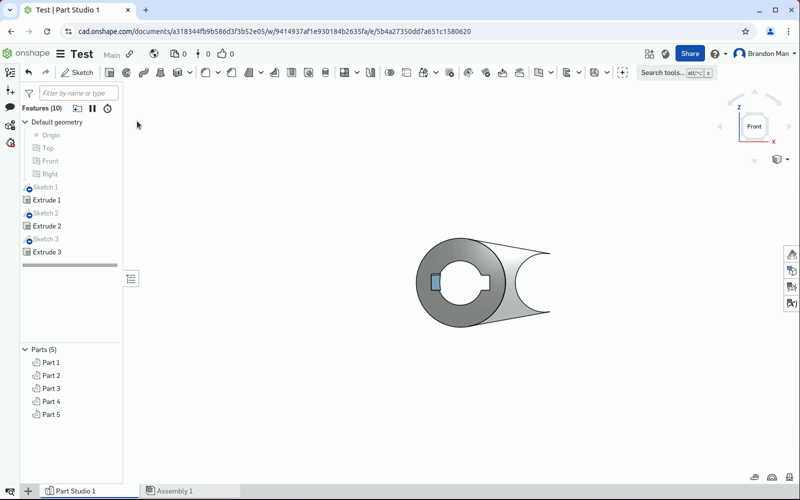
key(shift+h)
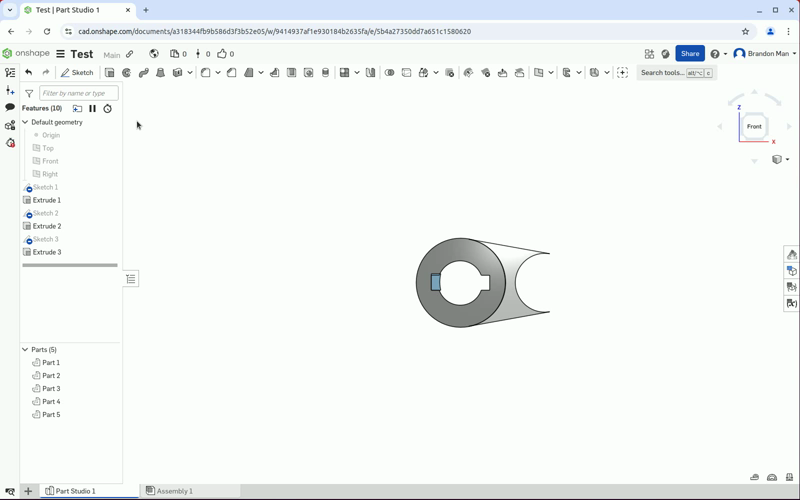
key(shift+h)
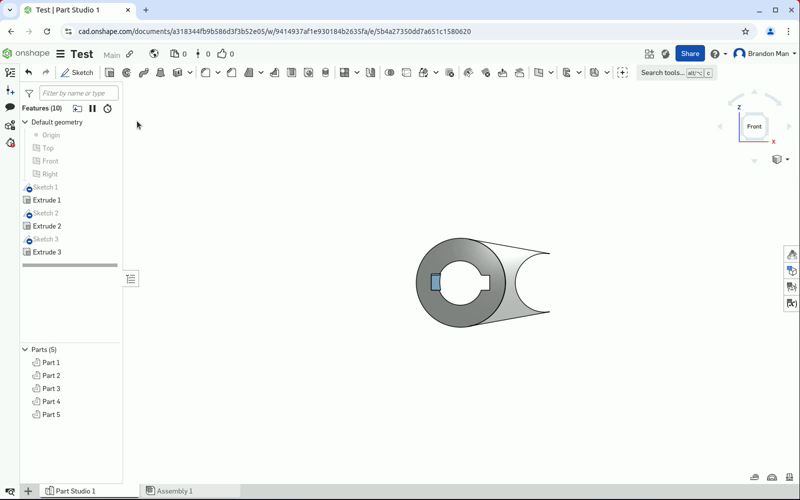
mouse_move(73, 189)
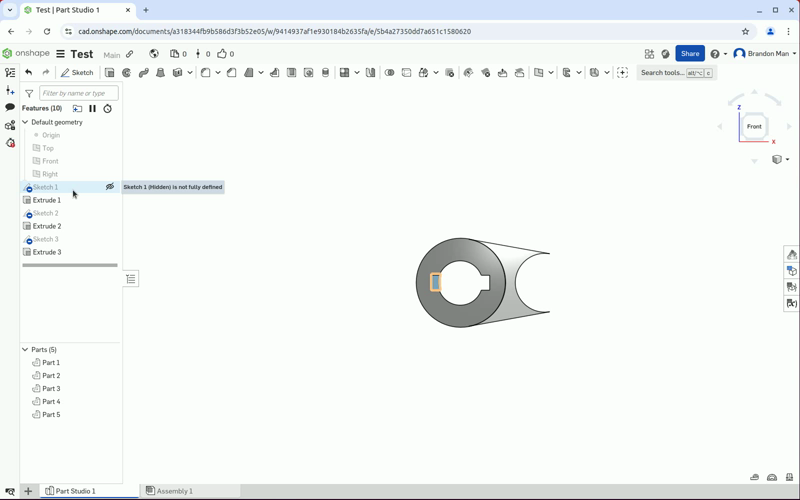
click(73, 189)
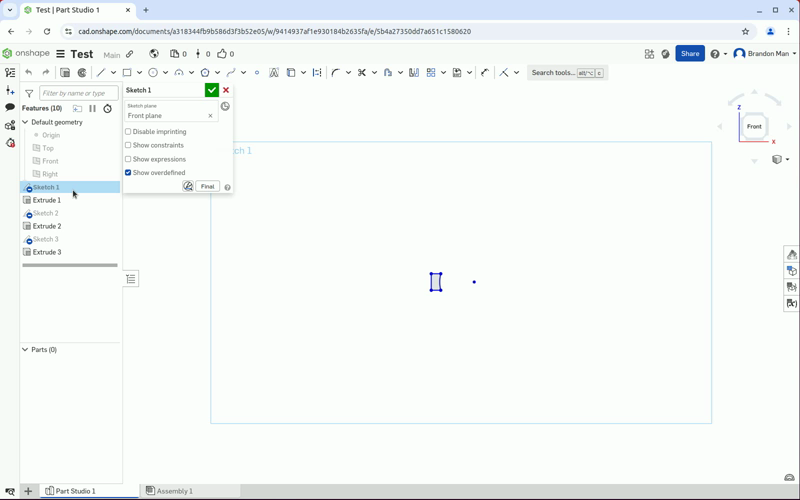
mouse_move(229, 92)
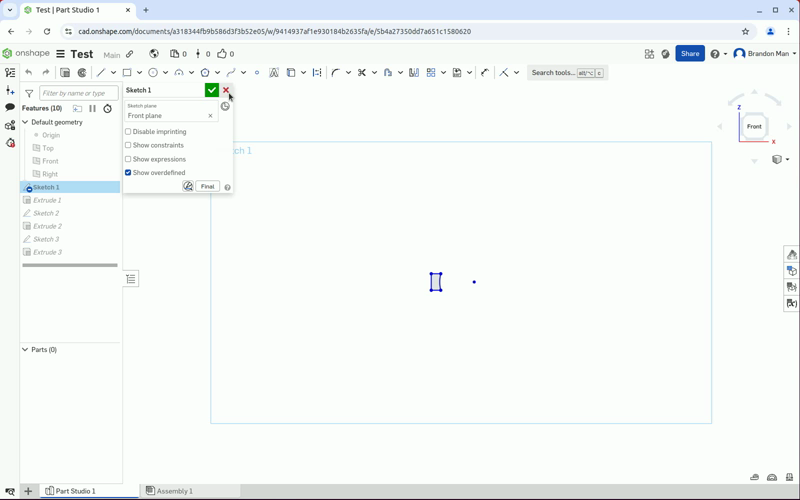
click(229, 92)
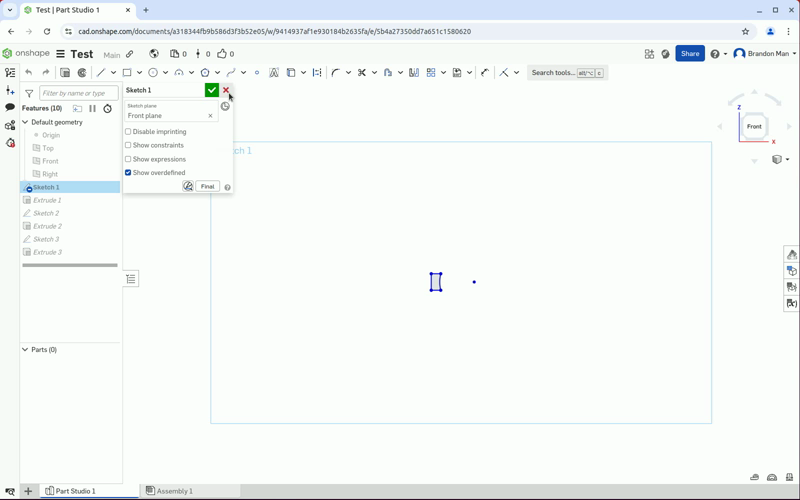
key(shift+s)
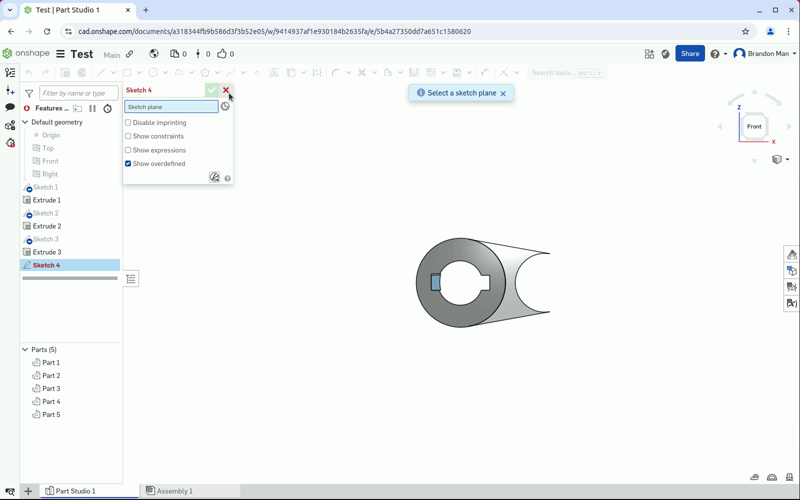
mouse_move(73, 163)
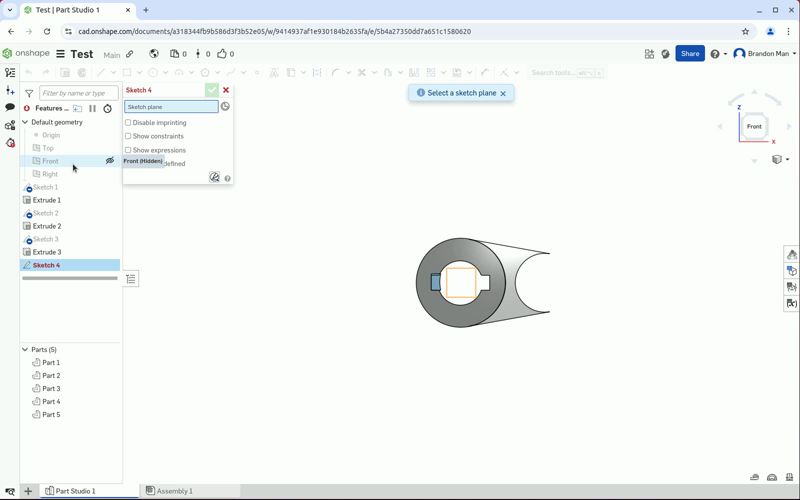
click(73, 163)
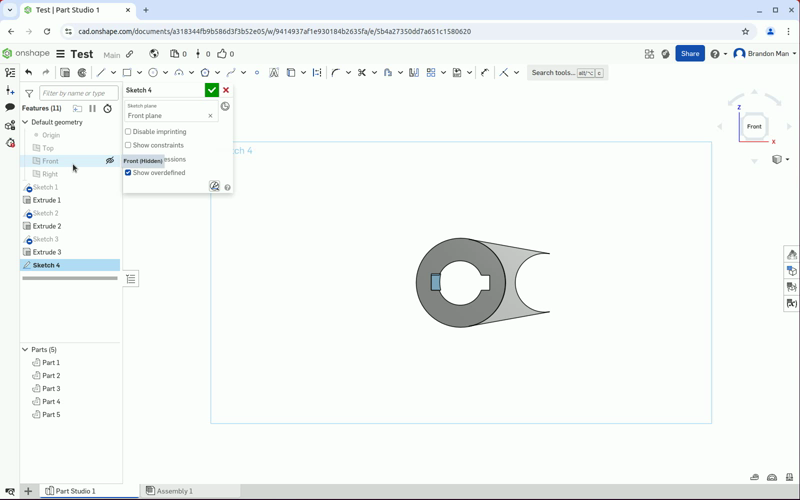
mouse_move(73, 352)
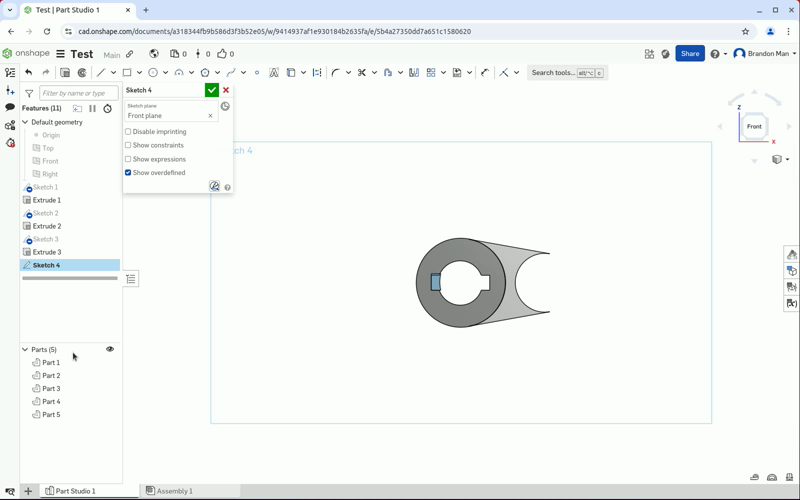
key(y)
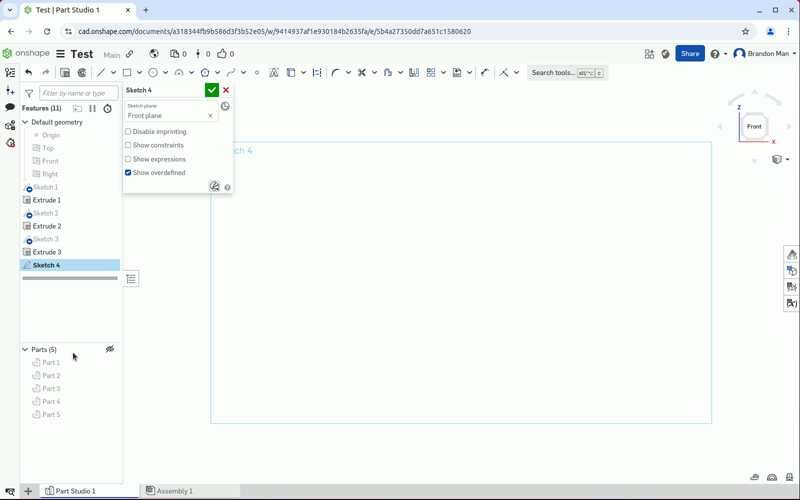
key(c)
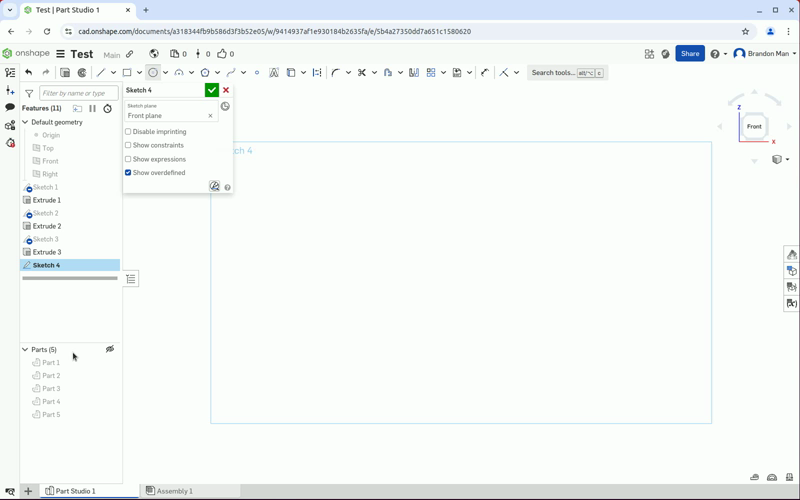
key_down(shift)
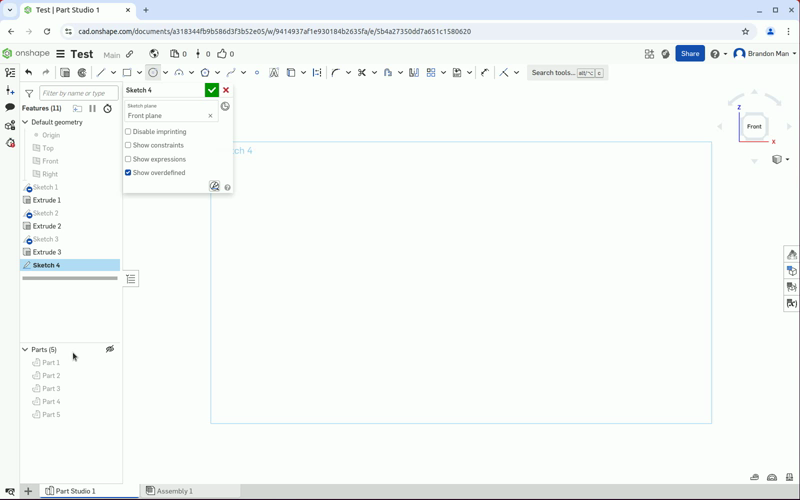
mouse_move(544, 282)
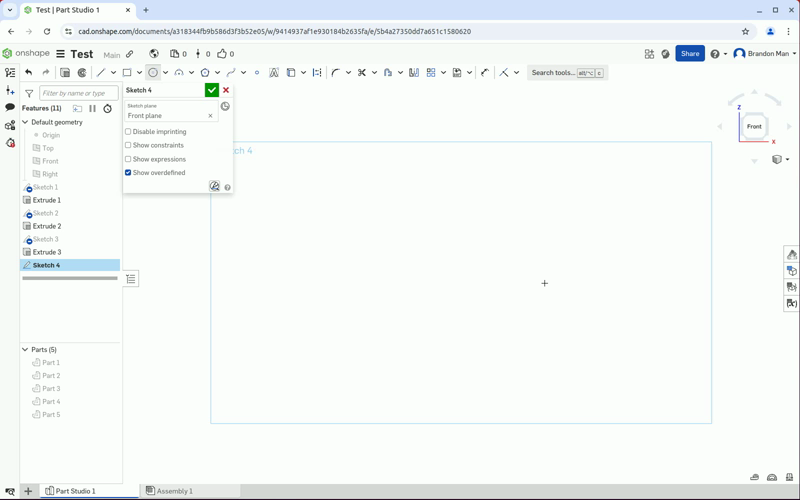
click(544, 282)
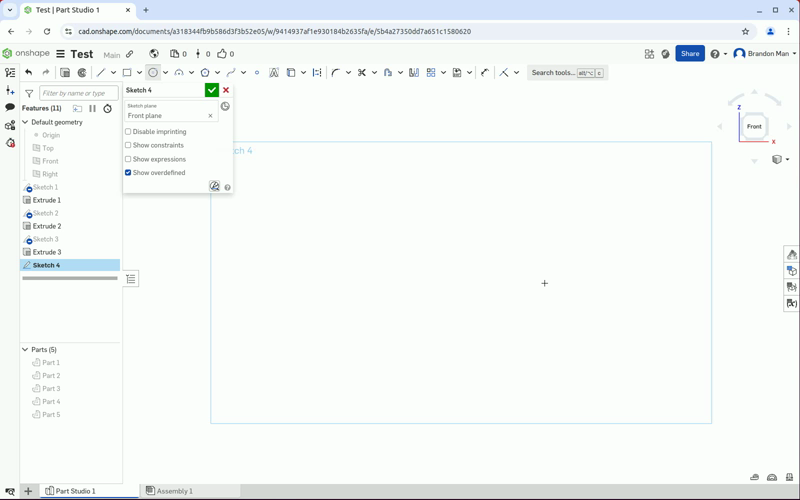
key_up(shift)
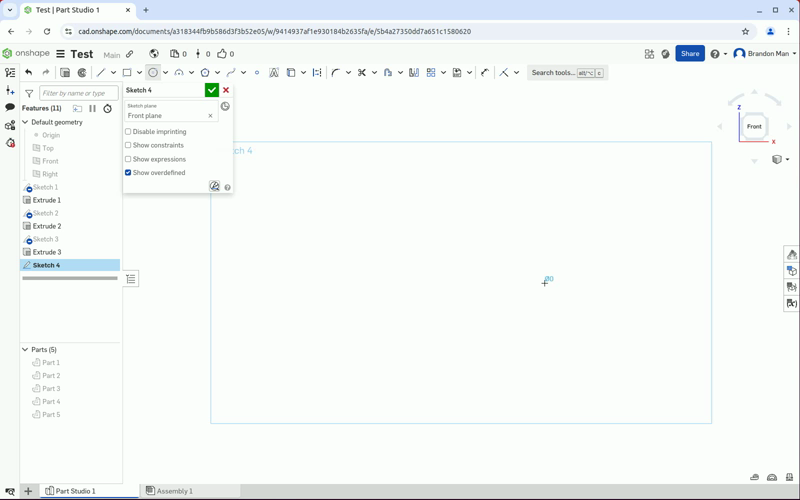
mouse_move(573, 282)
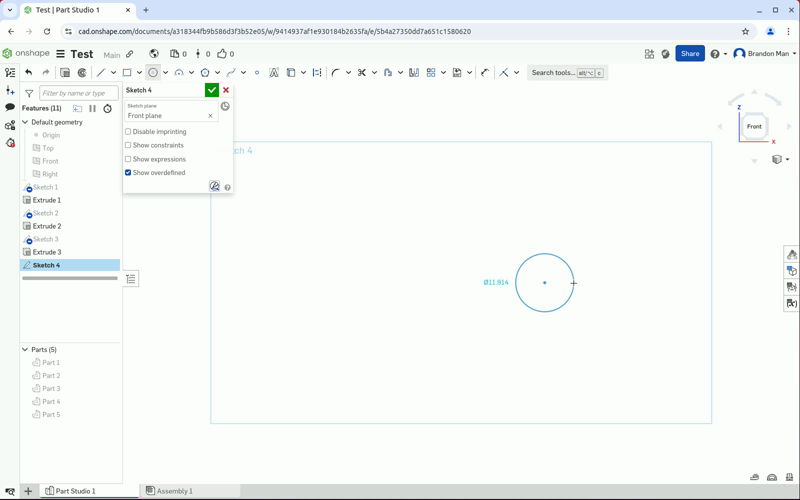
click(573, 282)
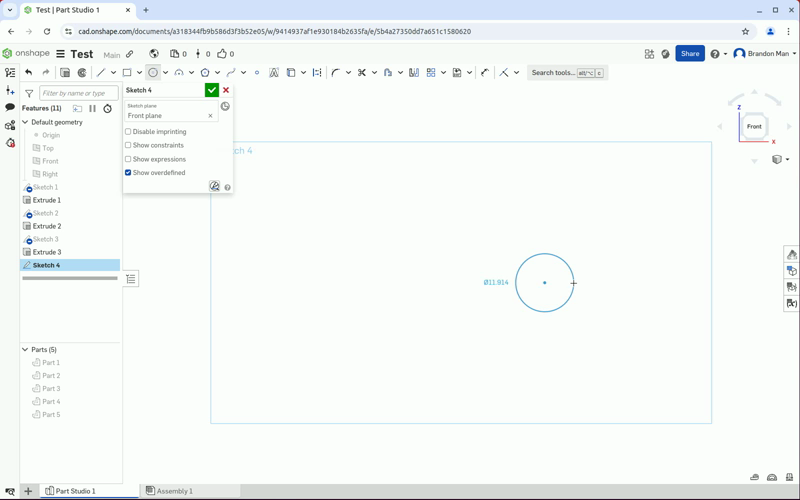
key(esc)
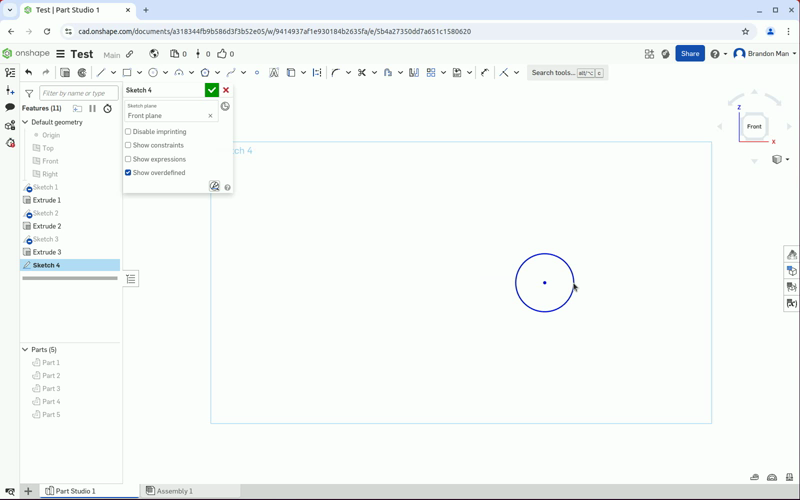
key(c)
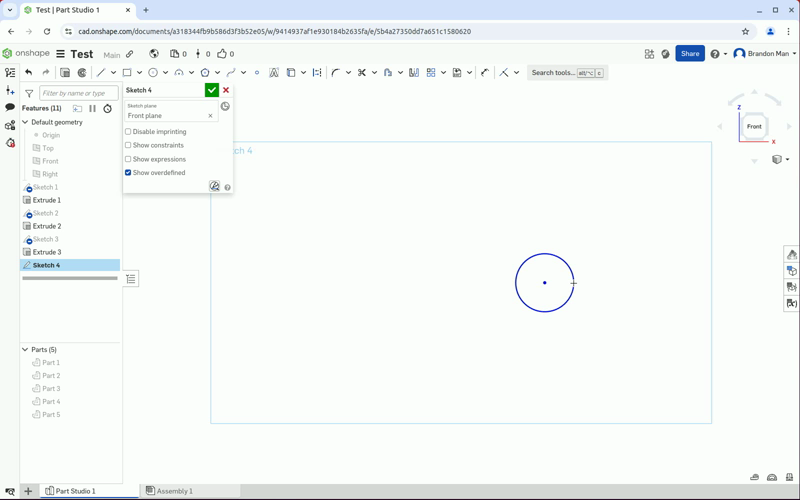
key_down(shift)
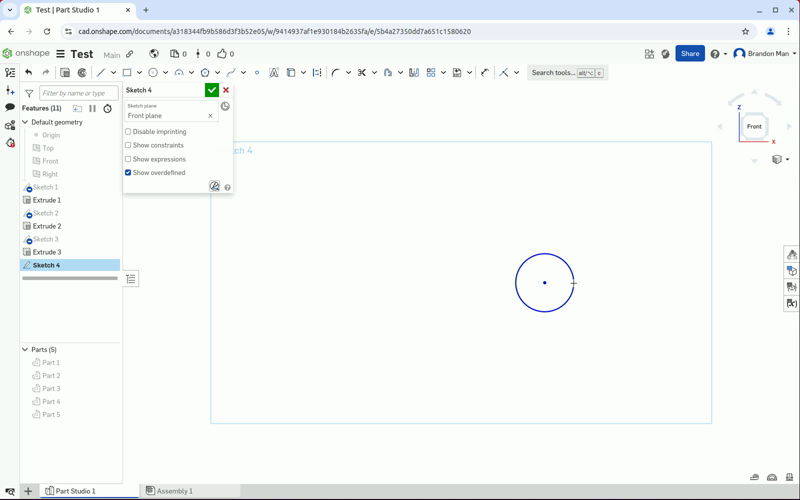
mouse_move(544, 282)
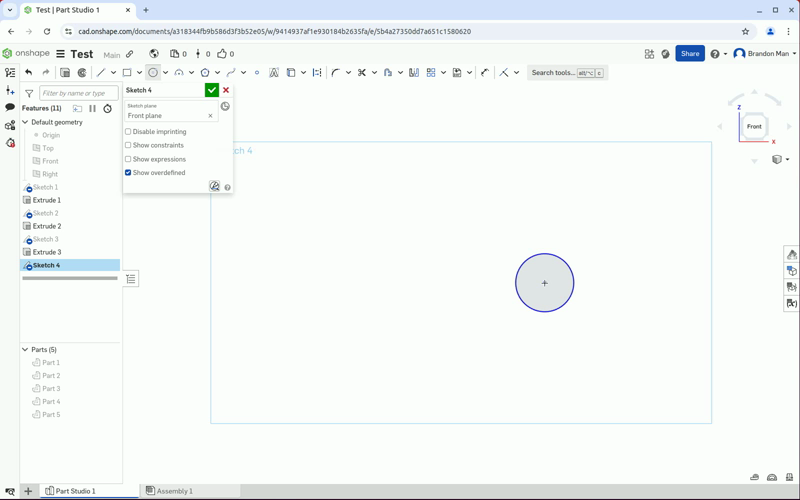
click(544, 282)
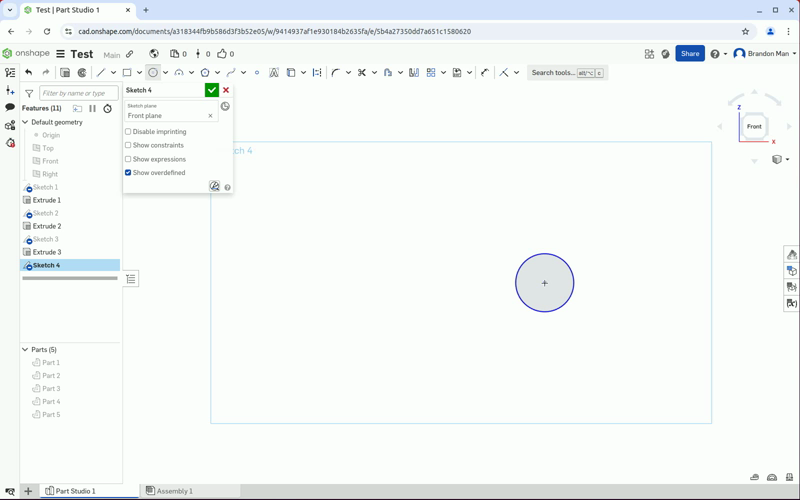
key_up(shift)
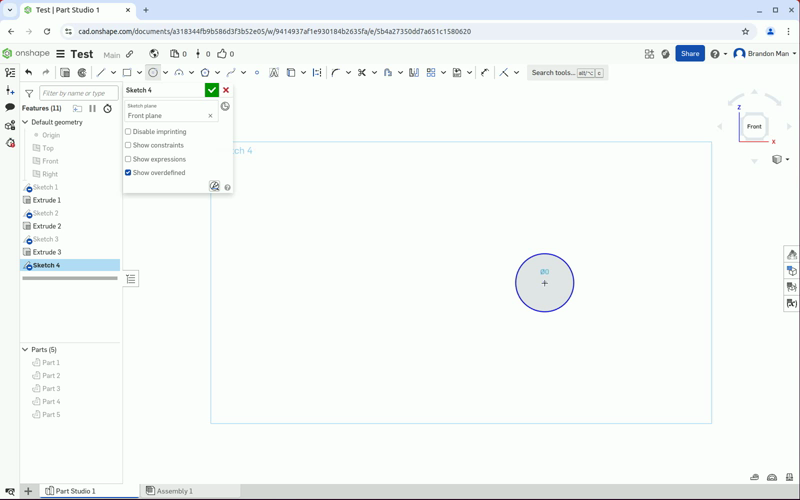
mouse_move(567, 282)
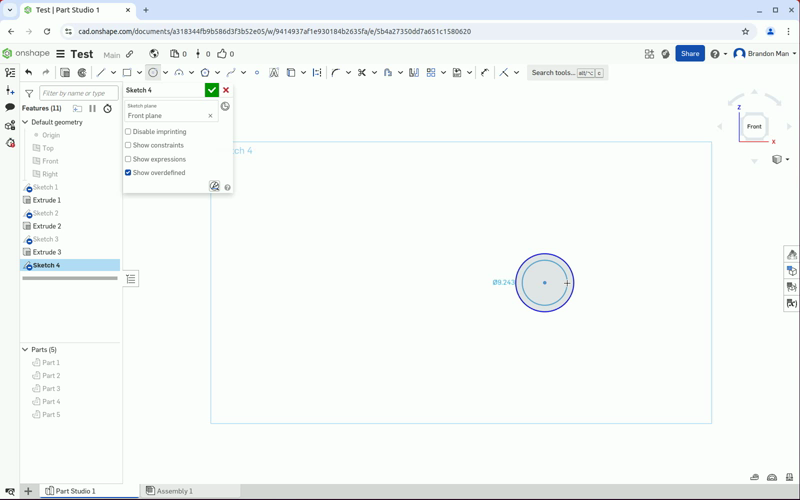
click(567, 282)
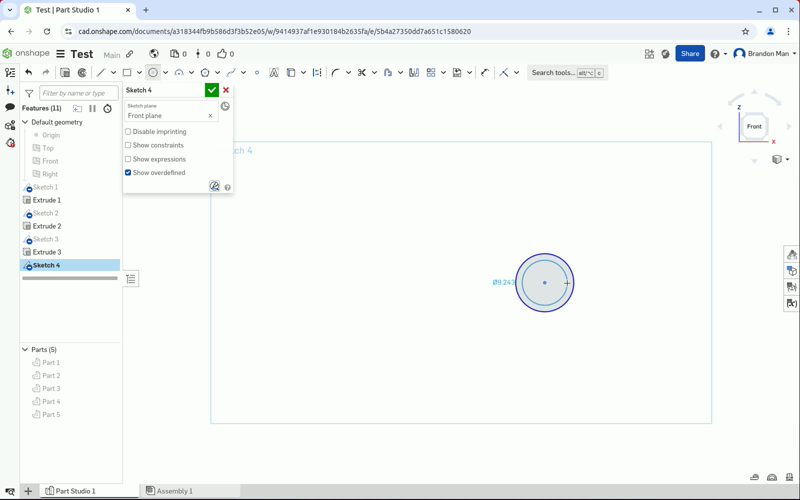
key(esc)
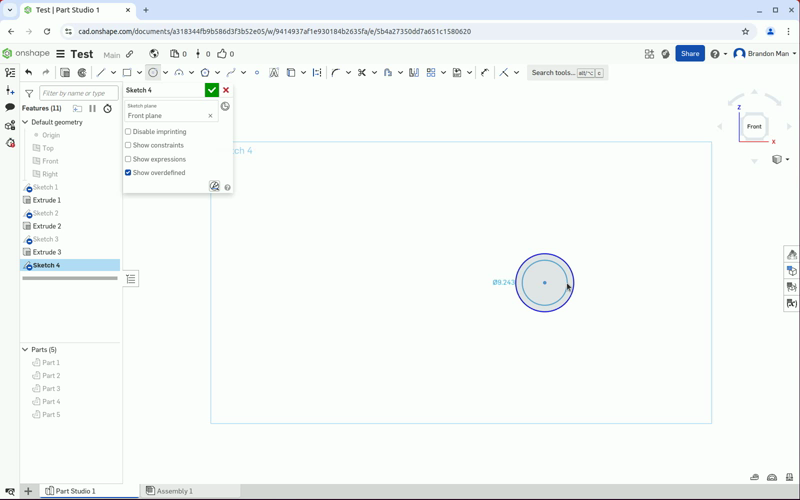
mouse_move(526, 302)
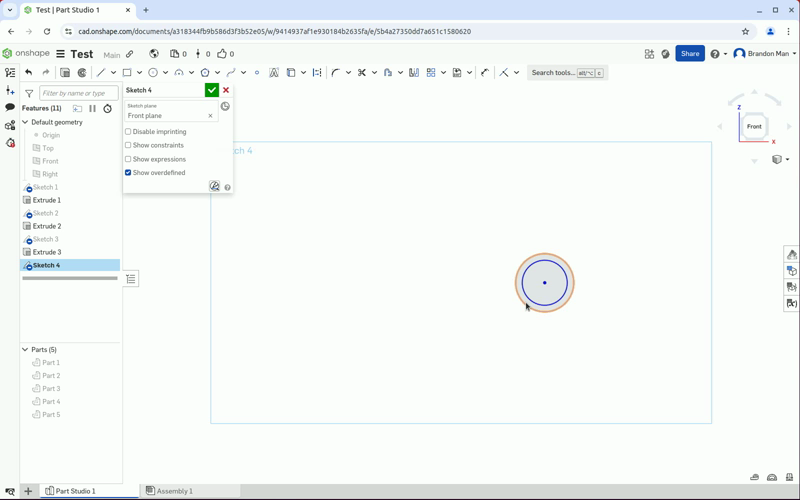
scroll(6)
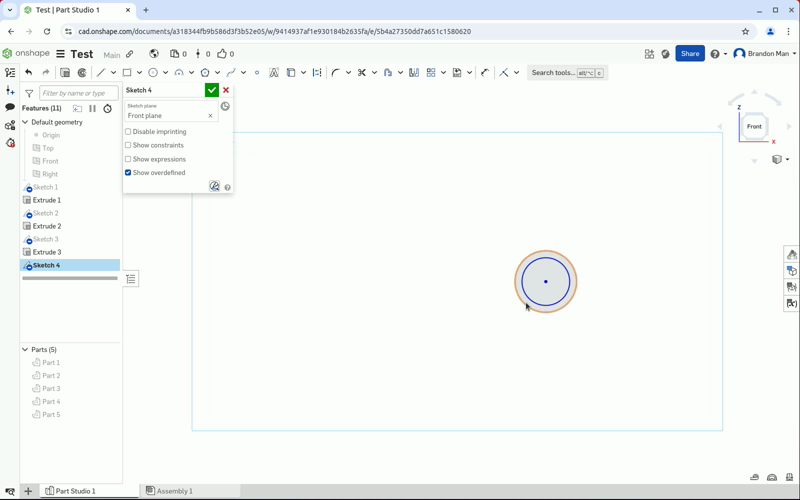
scroll(6)
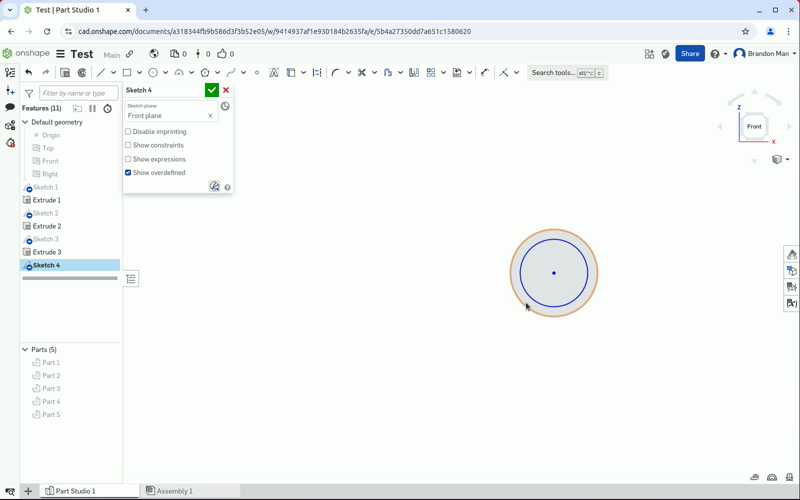
scroll(6)
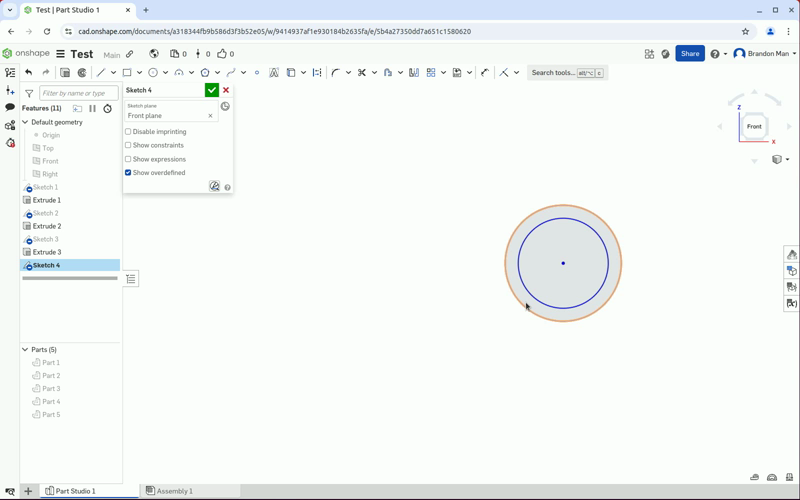
scroll(6)
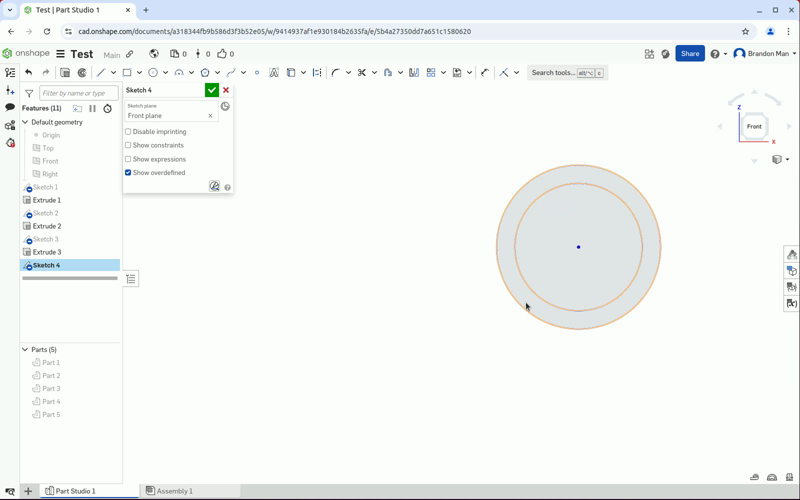
scroll(6)
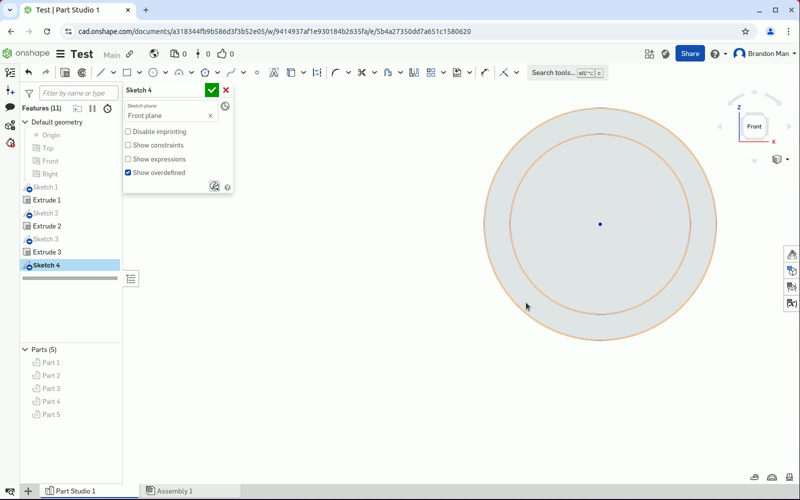
scroll(6)
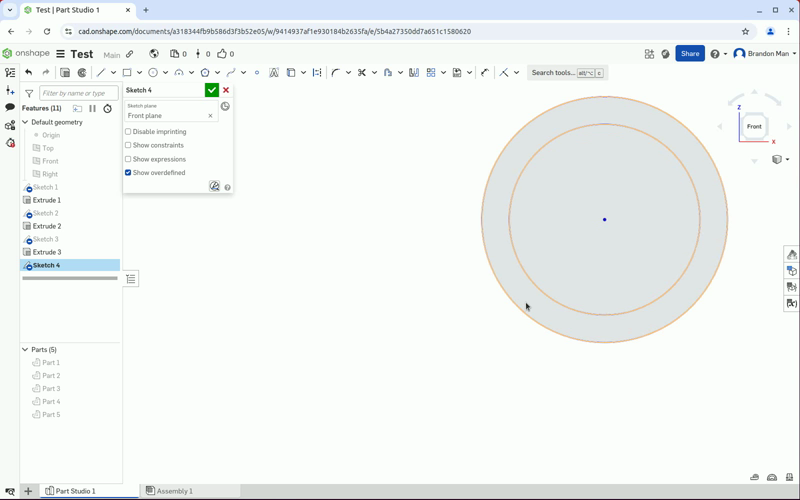
scroll(6)
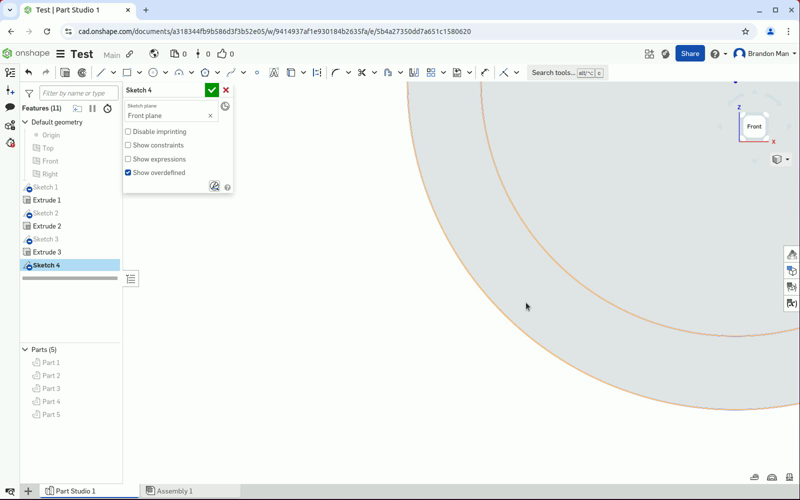
click(526, 302)
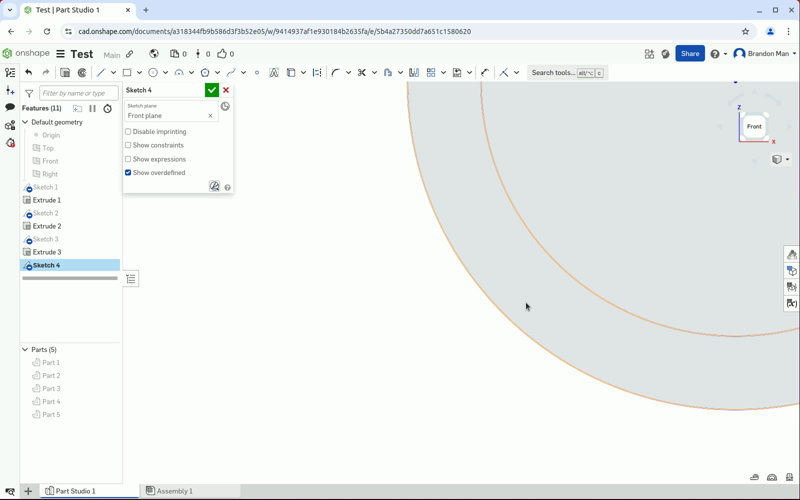
scroll(-6)
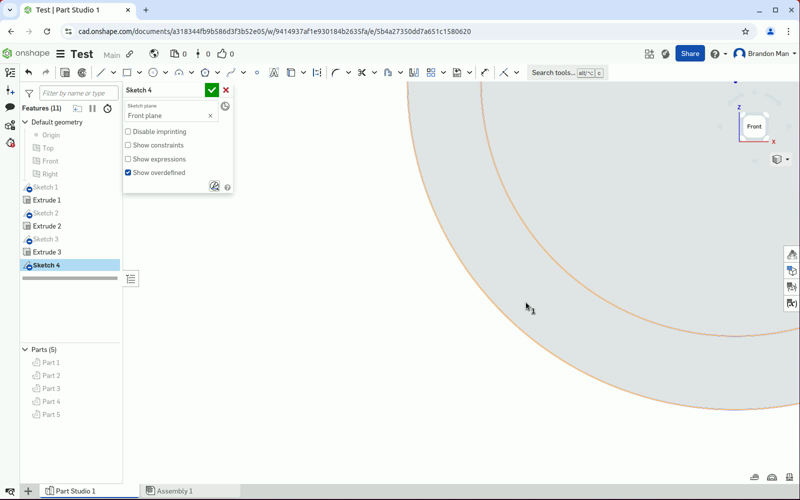
scroll(-6)
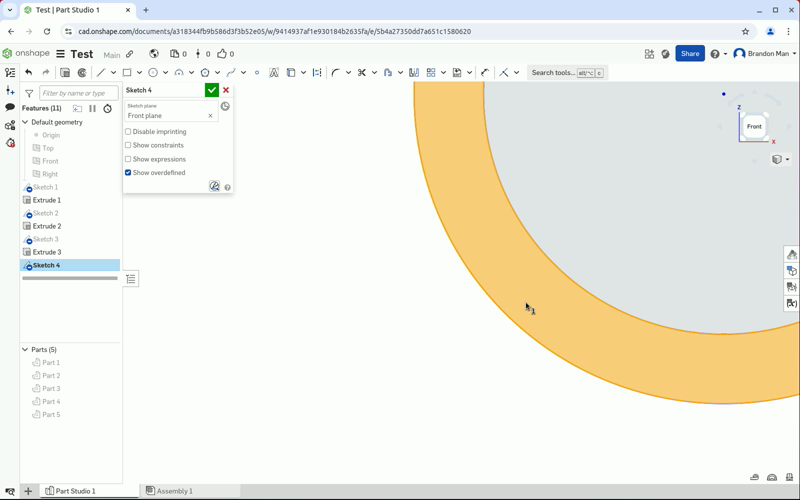
scroll(-6)
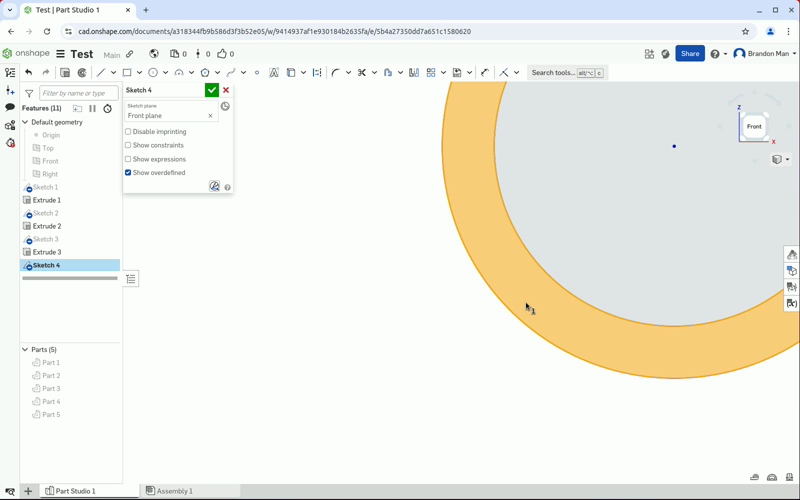
scroll(-6)
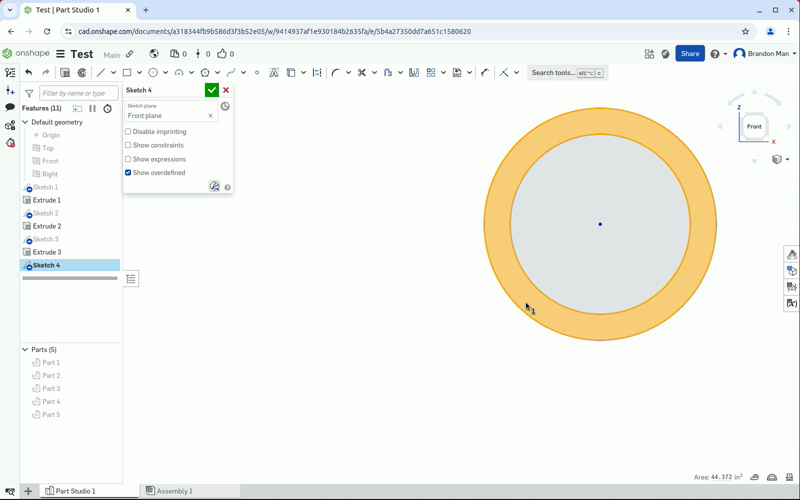
scroll(-6)
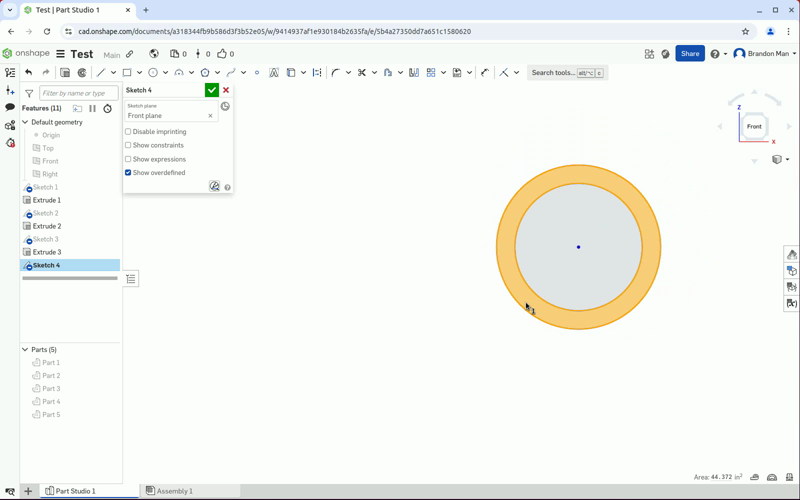
scroll(-6)
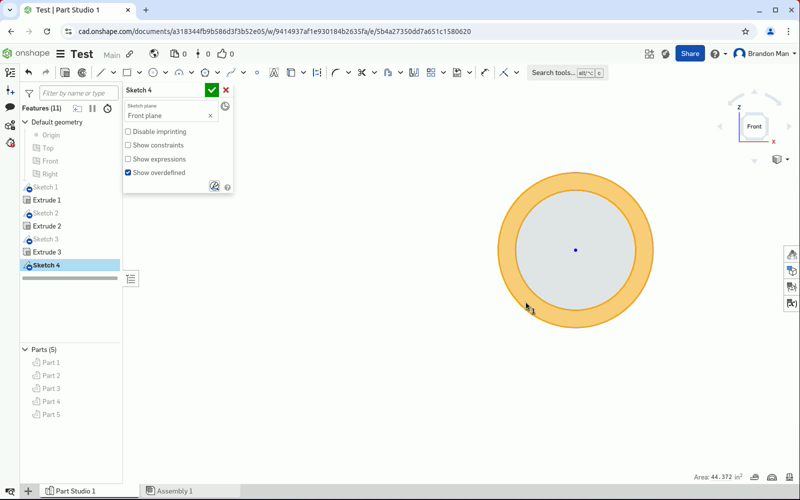
scroll(-6)
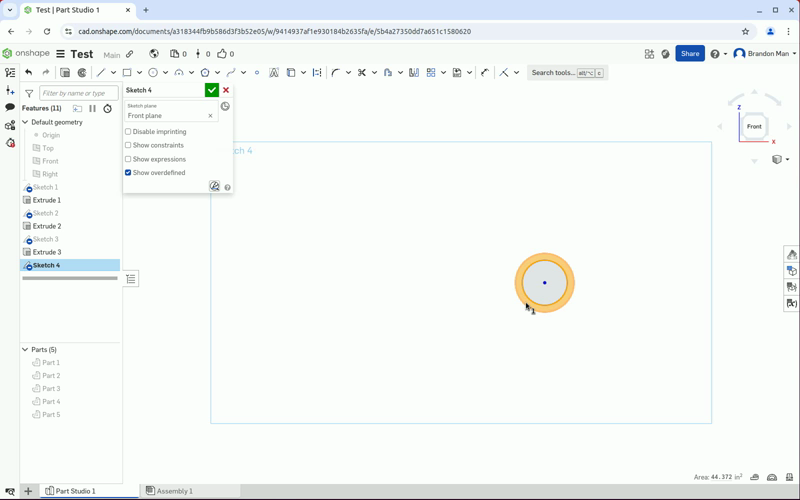
mouse_move(73, 352)
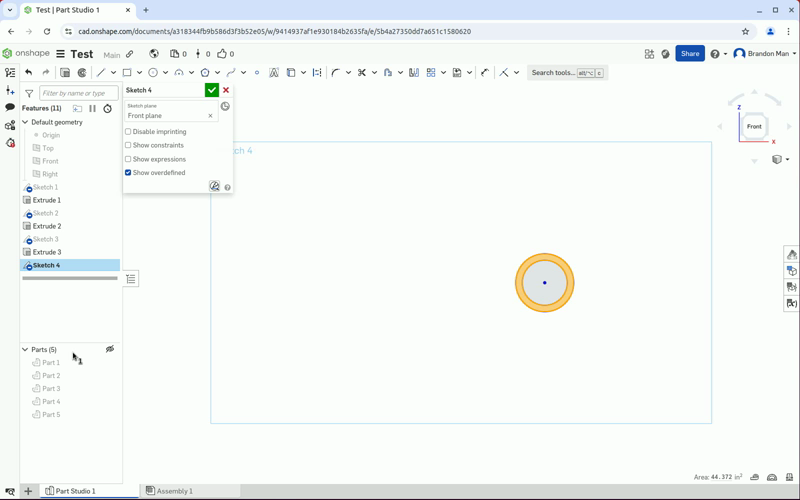
key(shift+y)
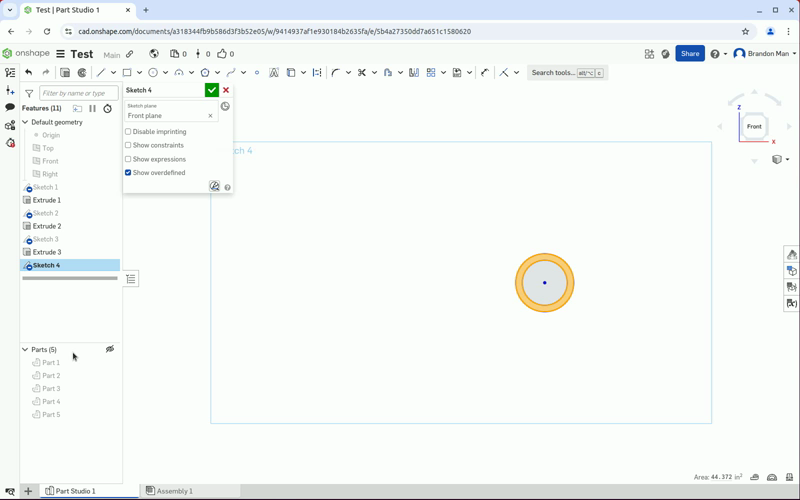
key(shift+e)
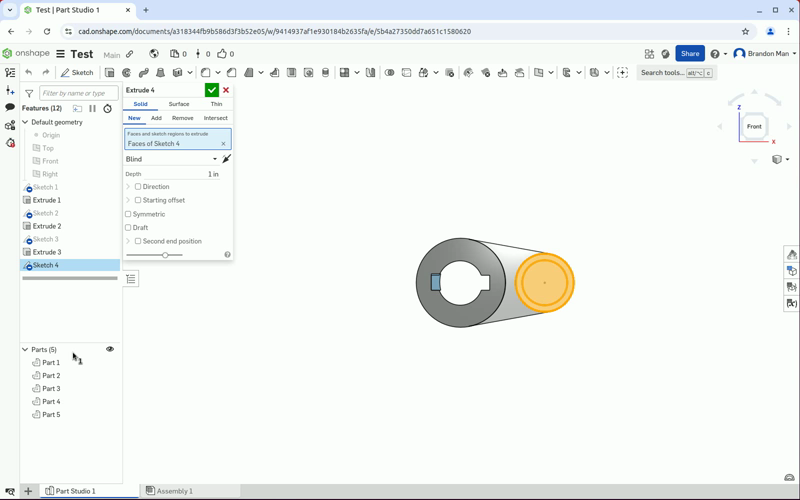
mouse_move(143, 106)
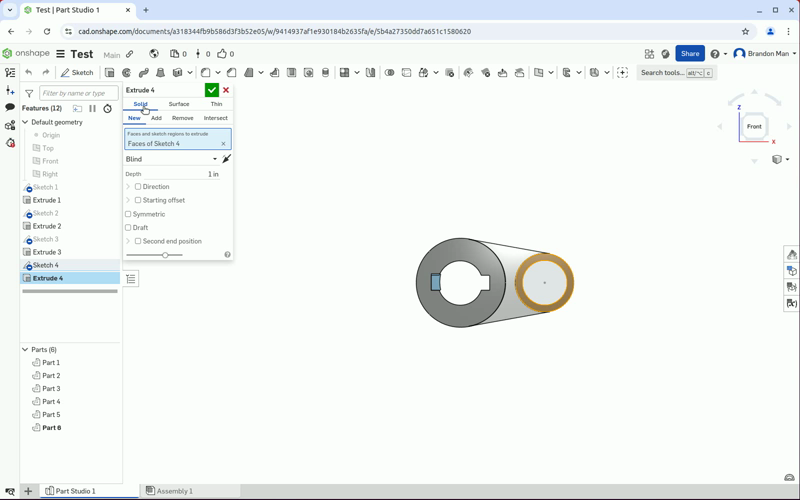
click(143, 106)
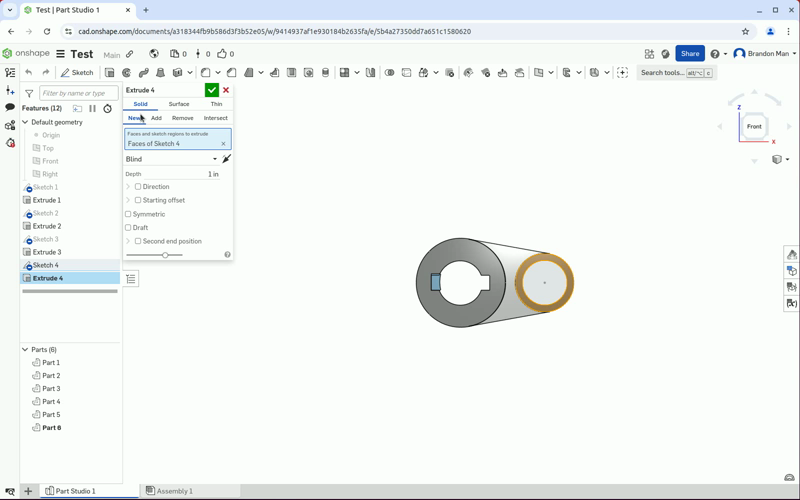
mouse_move(137, 120)
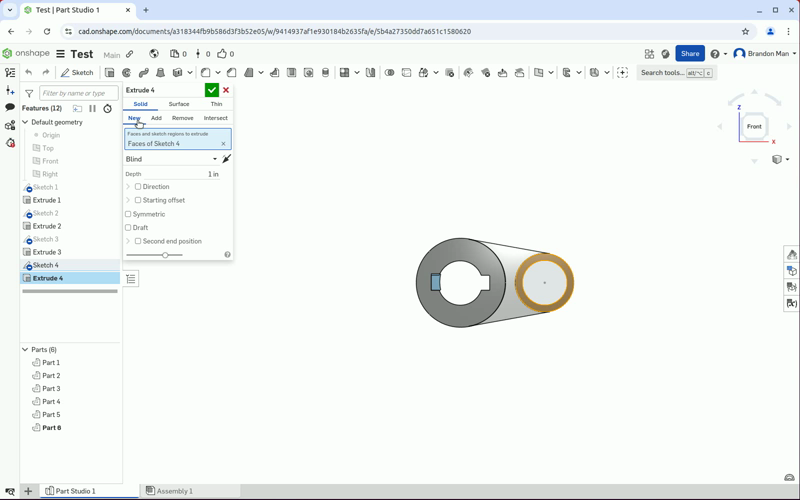
click(137, 120)
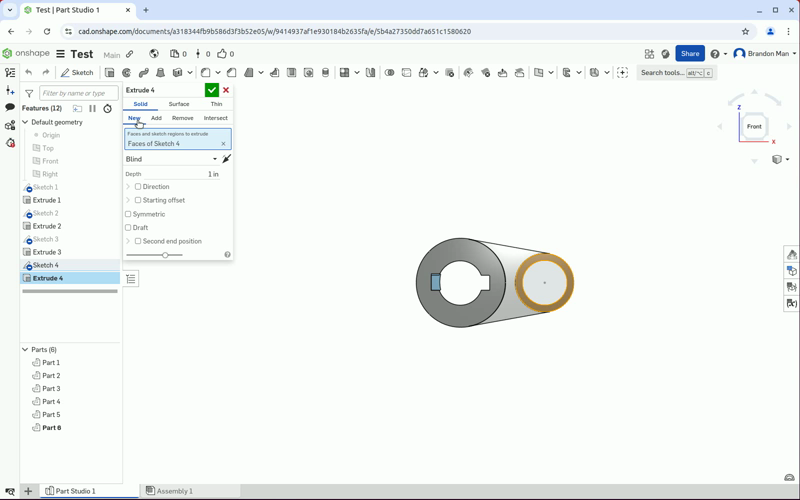
key(tab, 4)
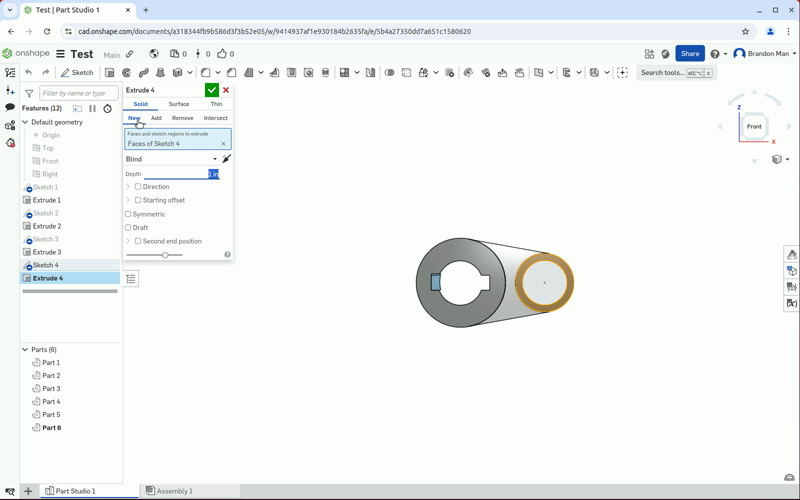
text(7.943)
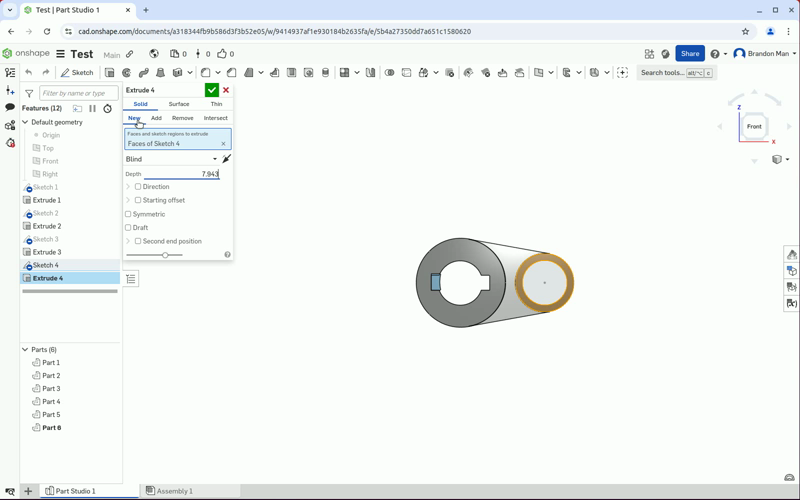
key(enter)
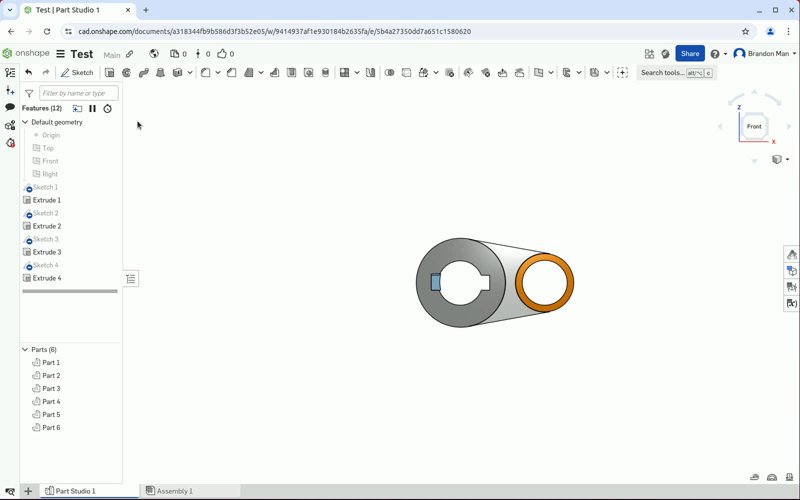
key(shift+h)
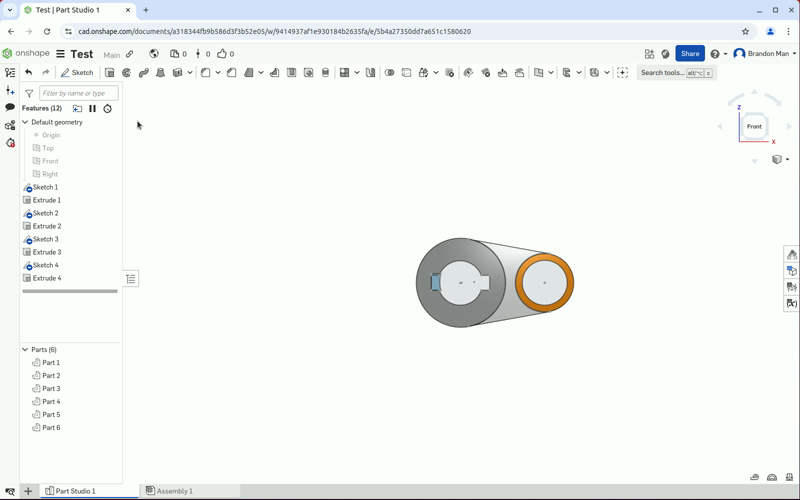
key(shift+h)
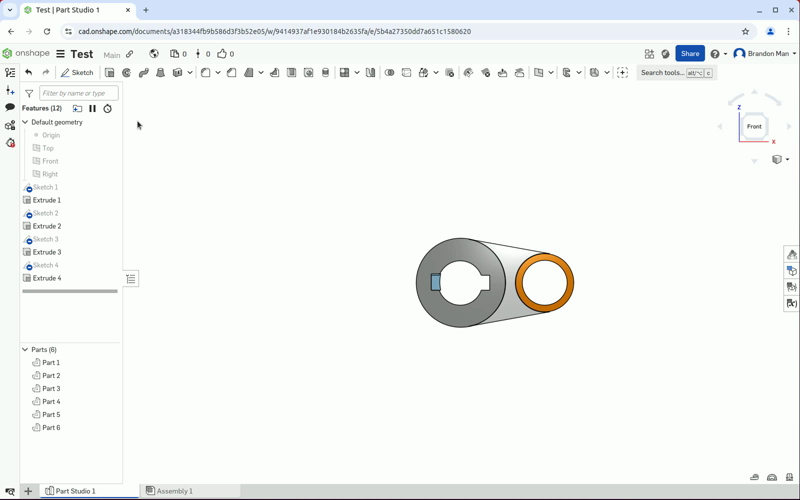
mouse_move(73, 189)
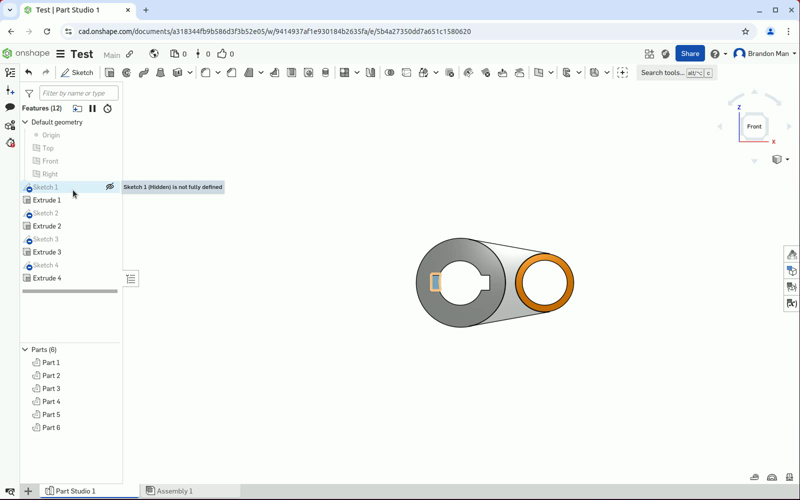
click(73, 189)
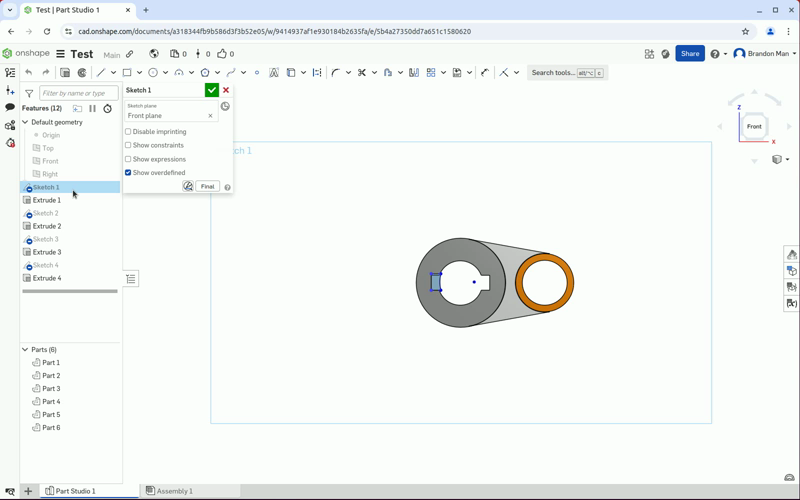
mouse_move(229, 92)
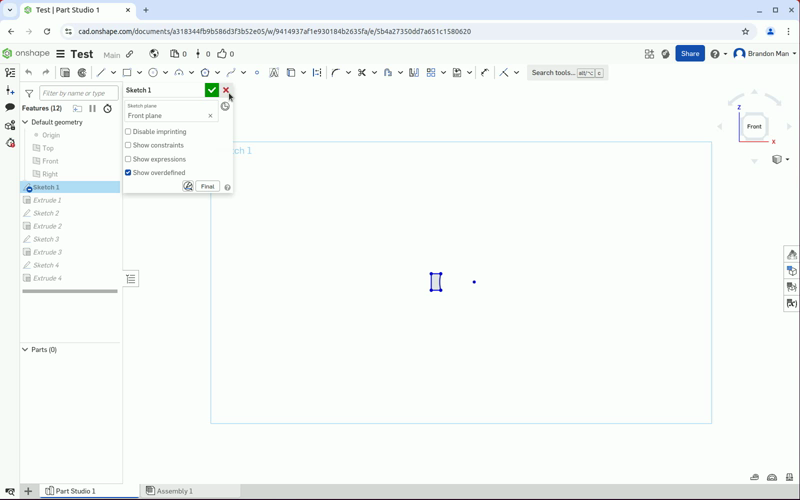
click(229, 92)
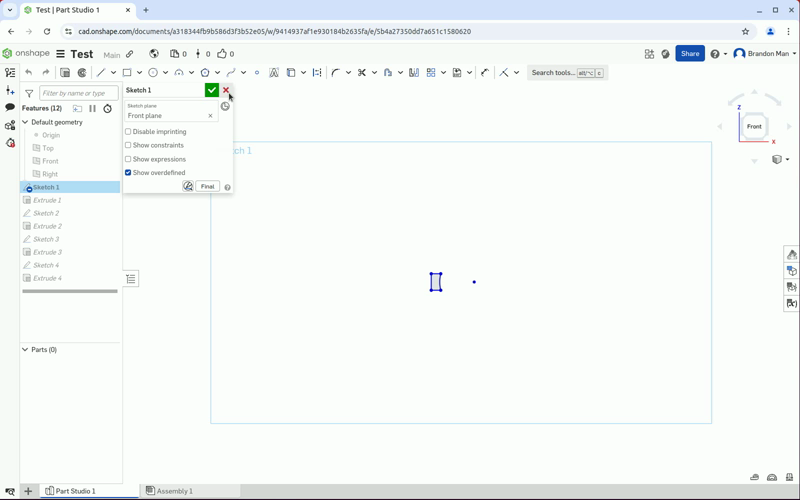
key(shift+s)
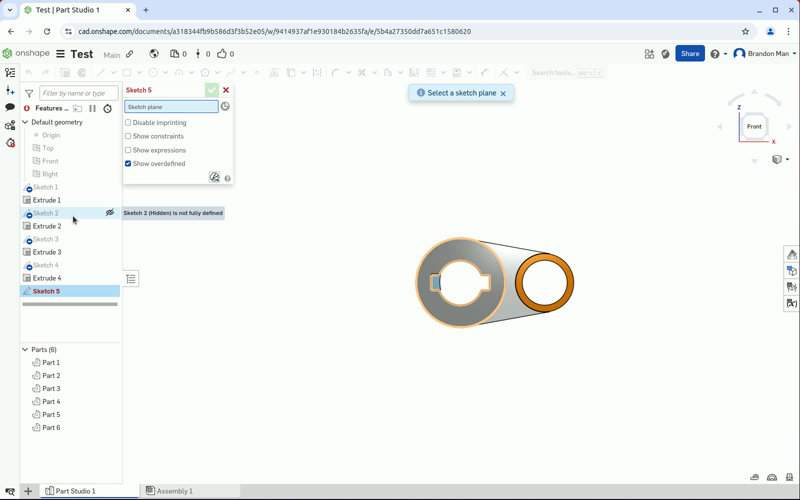
scroll(3)
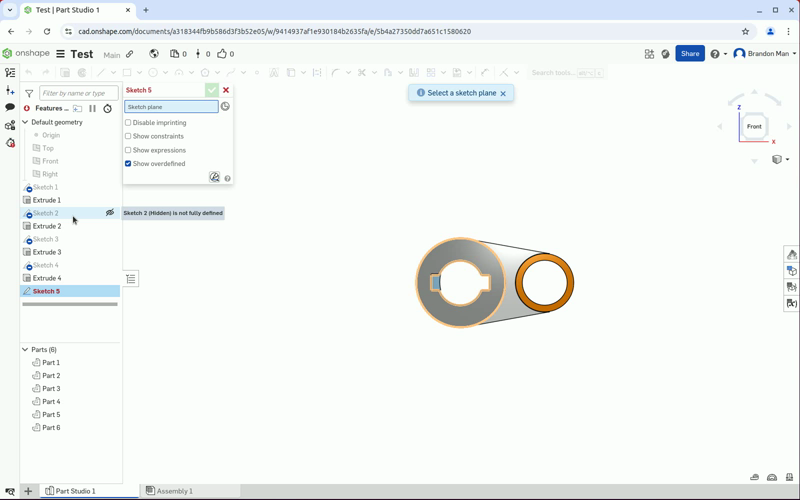
mouse_move(73, 163)
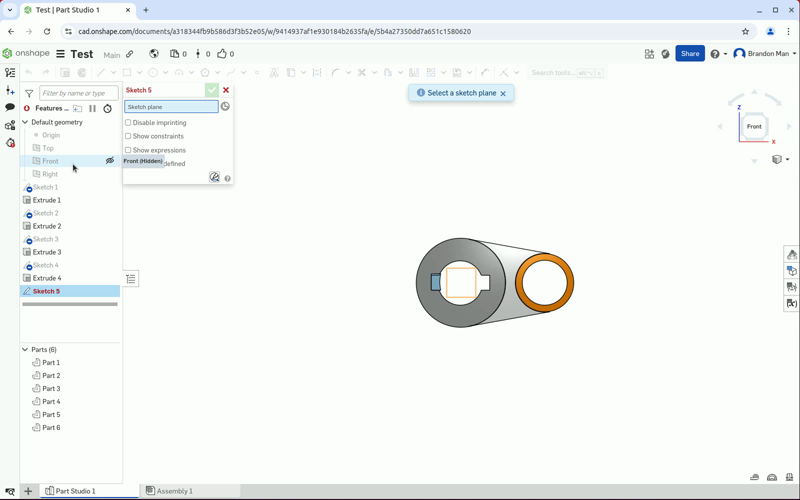
click(73, 163)
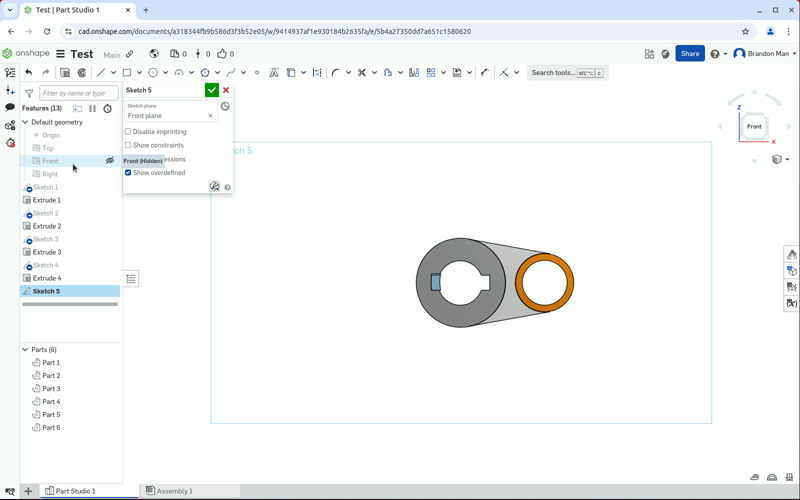
mouse_move(73, 352)
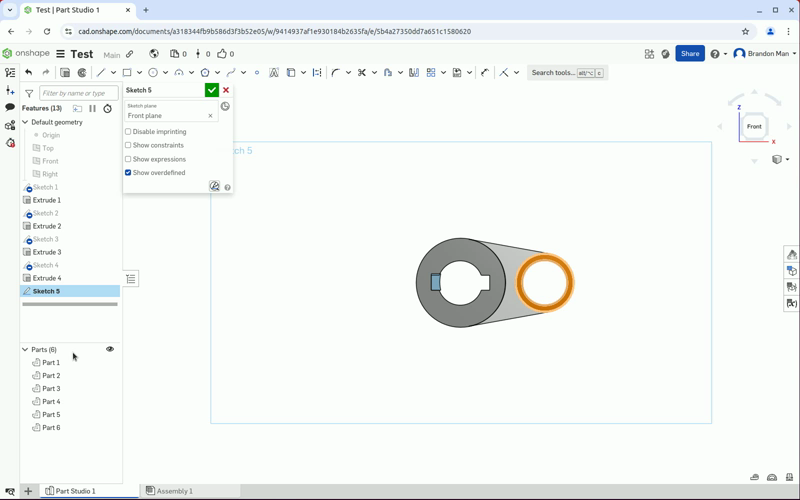
key(y)
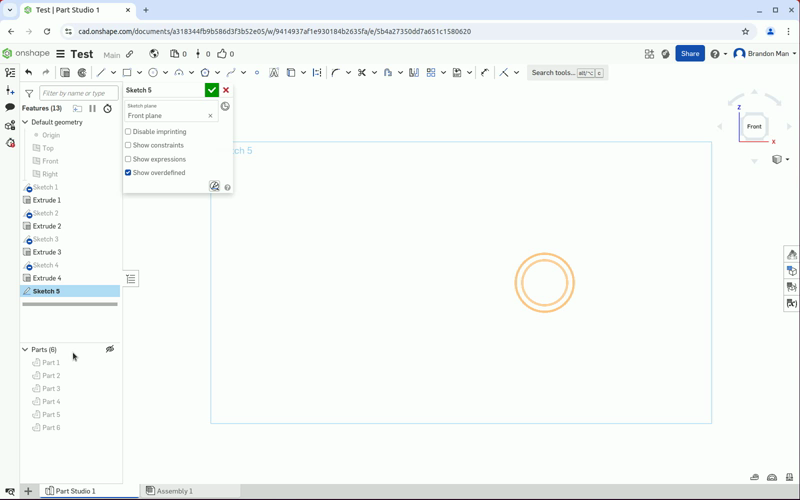
key(l)
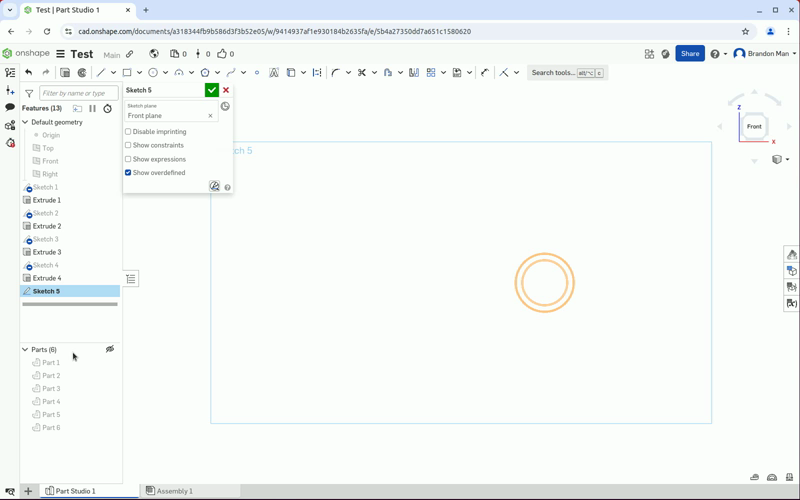
key_down(shift)
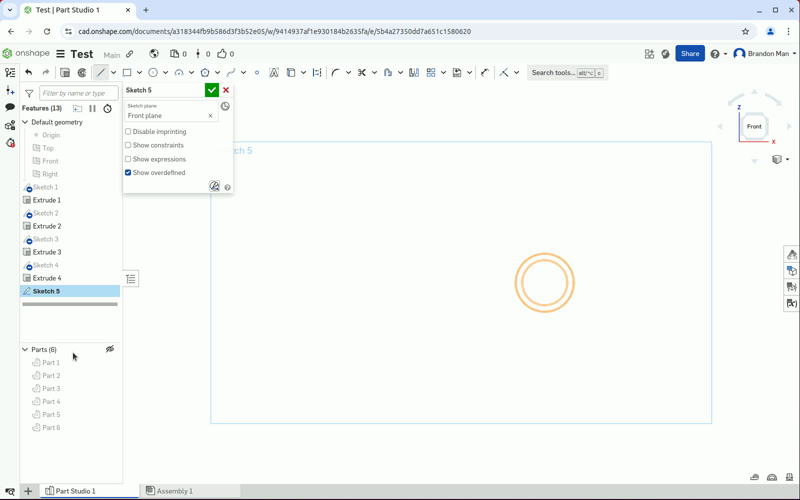
mouse_move(431, 290)
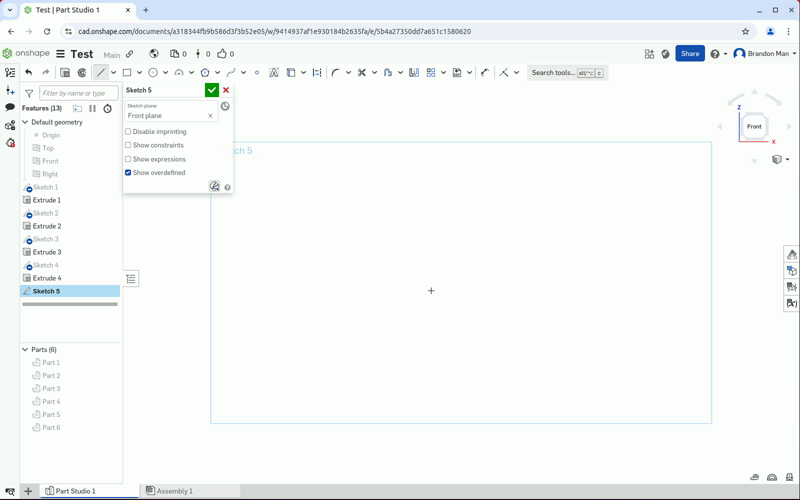
click(431, 290)
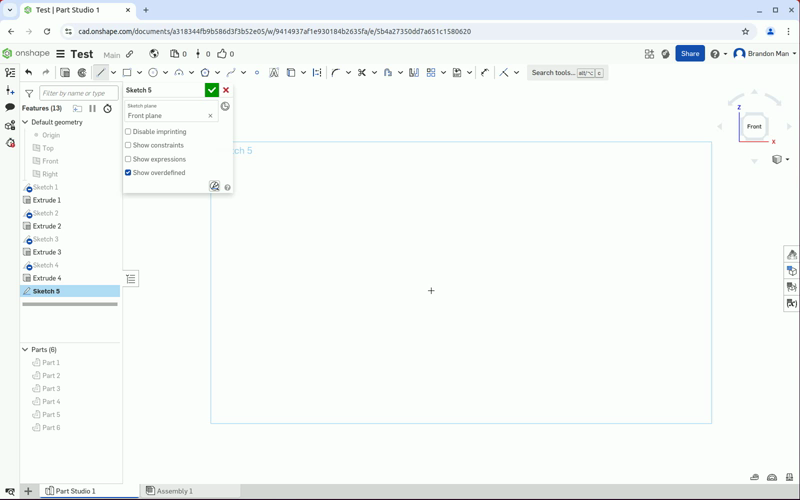
key_up(shift)
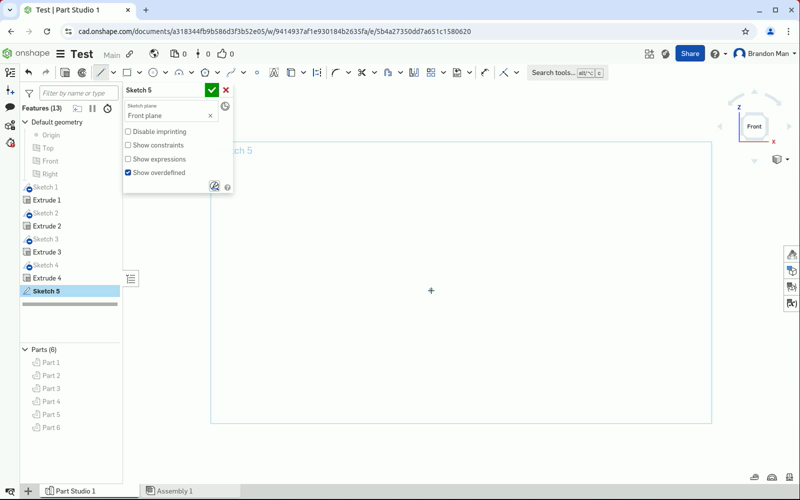
key_down(shift)
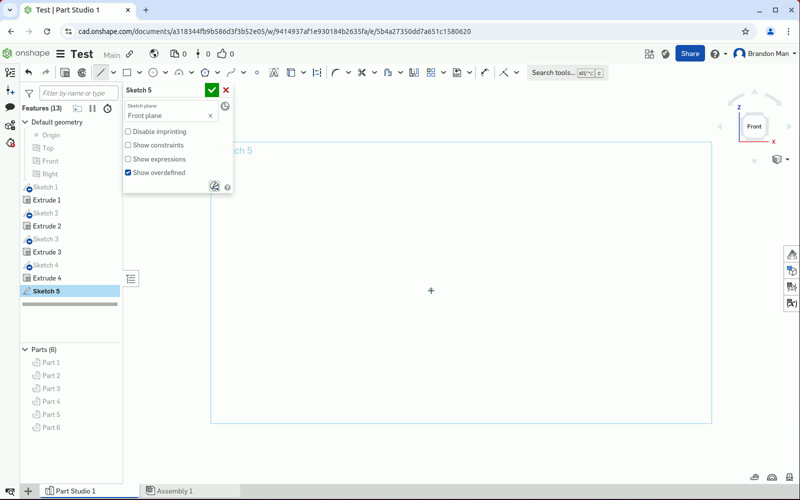
mouse_move(461, 290)
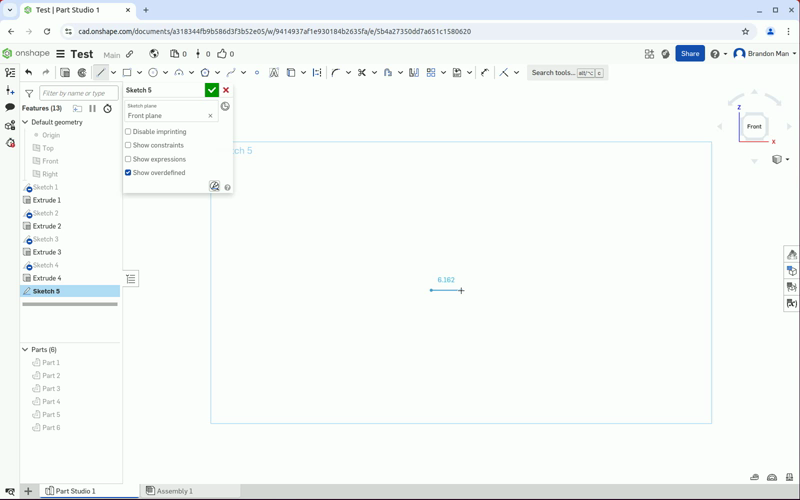
mouse_move(440, 290)
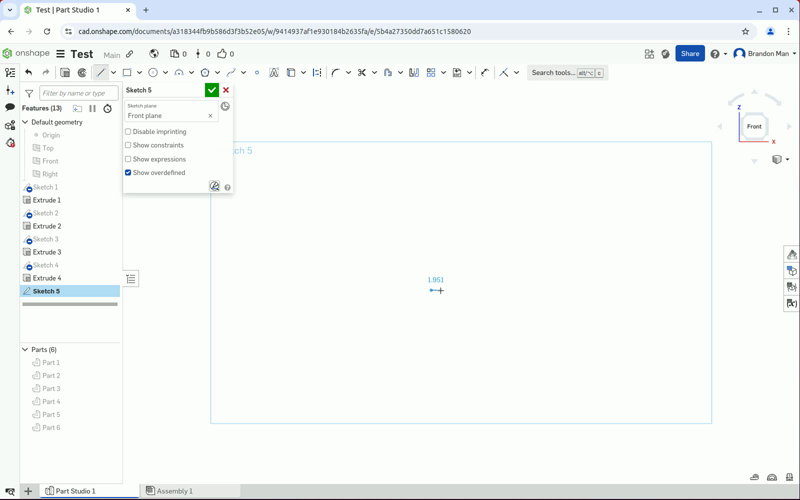
click(440, 290)
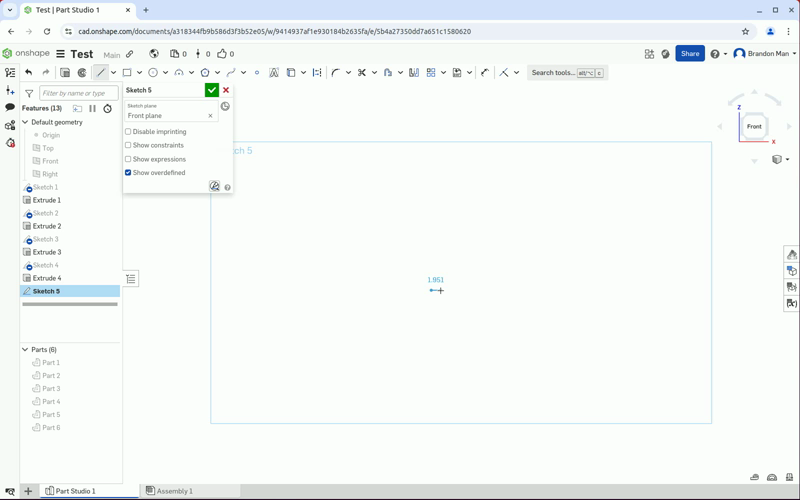
key_up(shift)
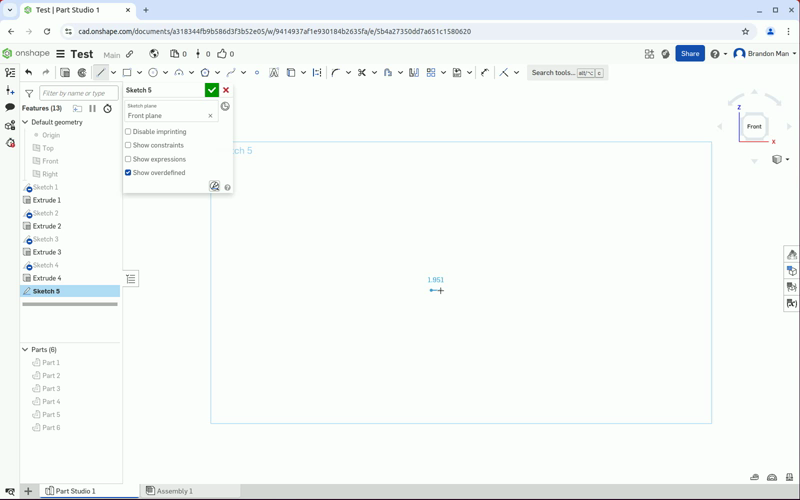
key(esc)
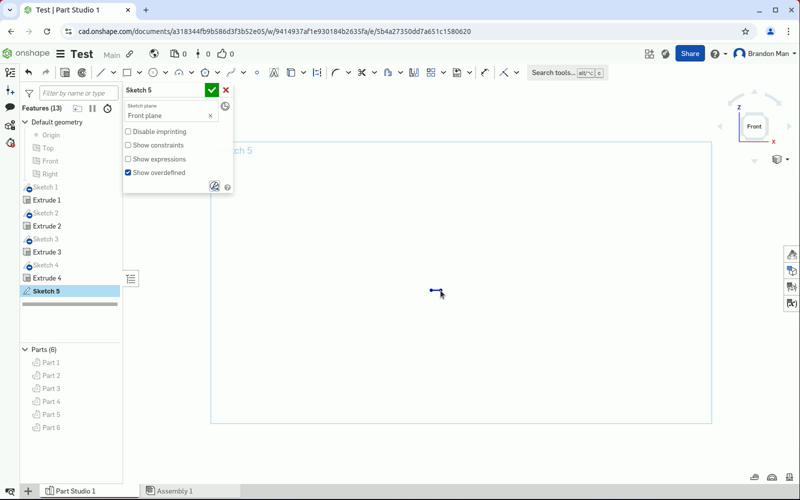
key(a)
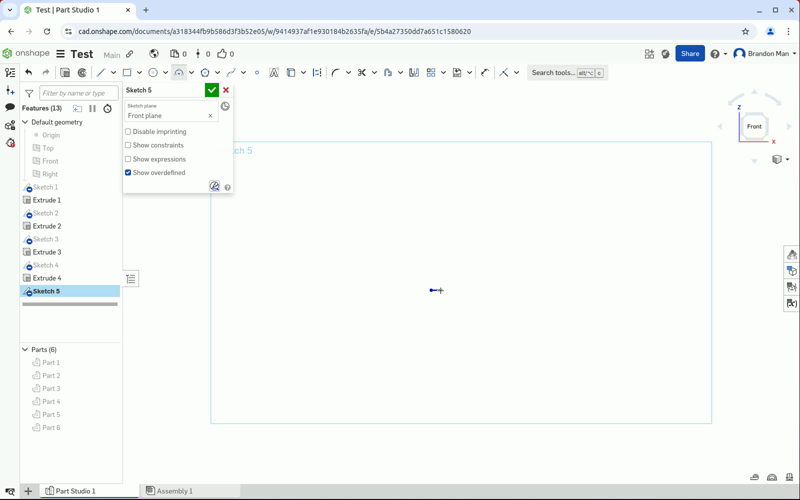
mouse_move(440, 290)
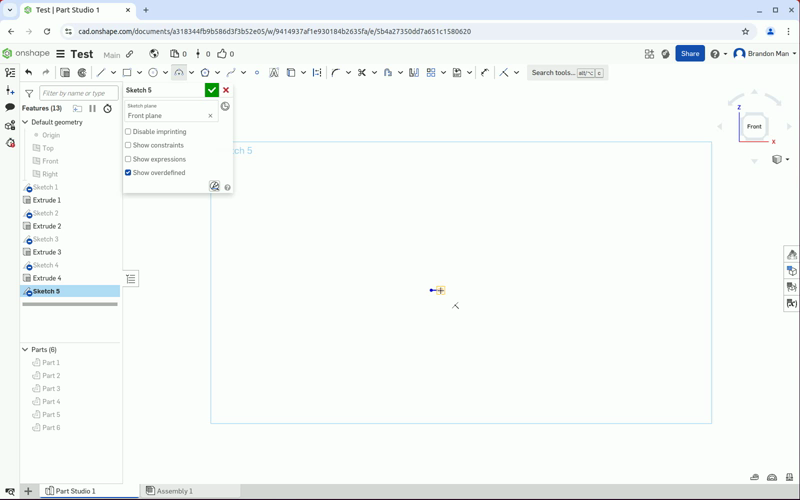
click(440, 290)
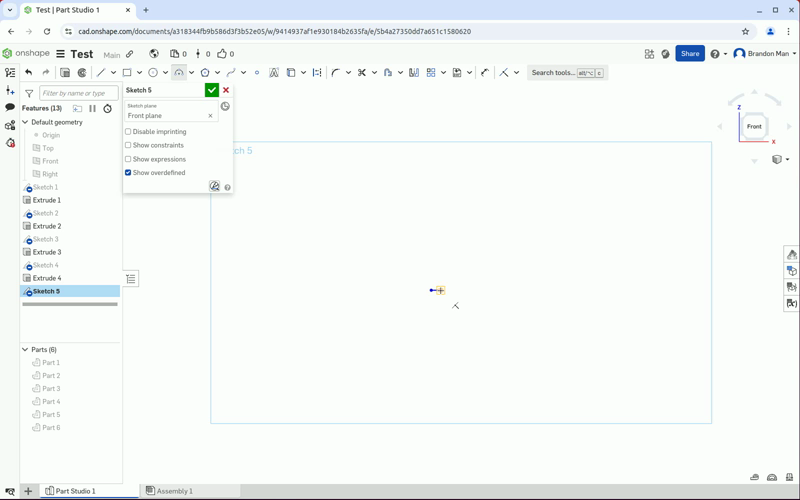
key_down(shift)
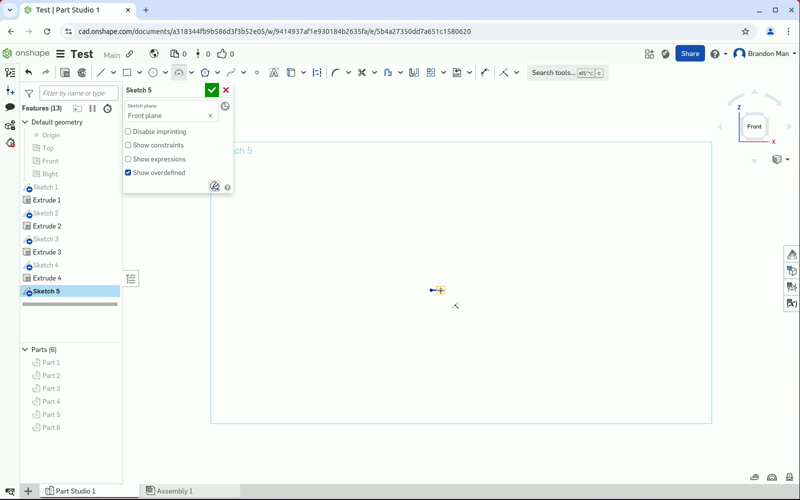
mouse_move(440, 273)
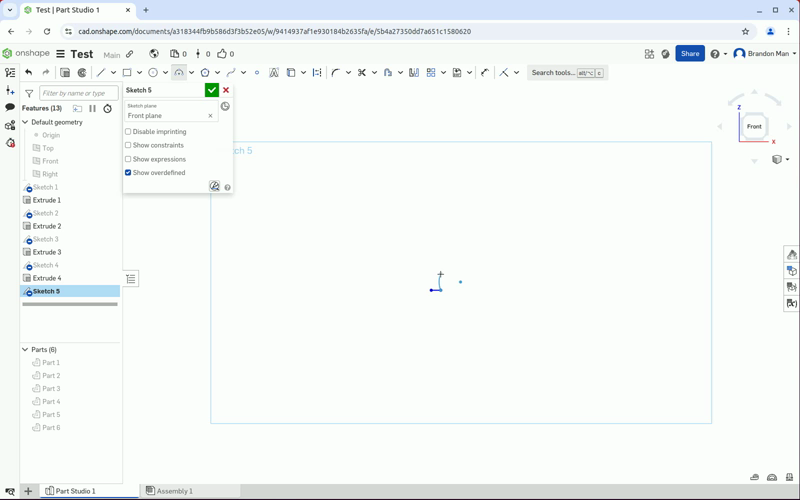
click(440, 273)
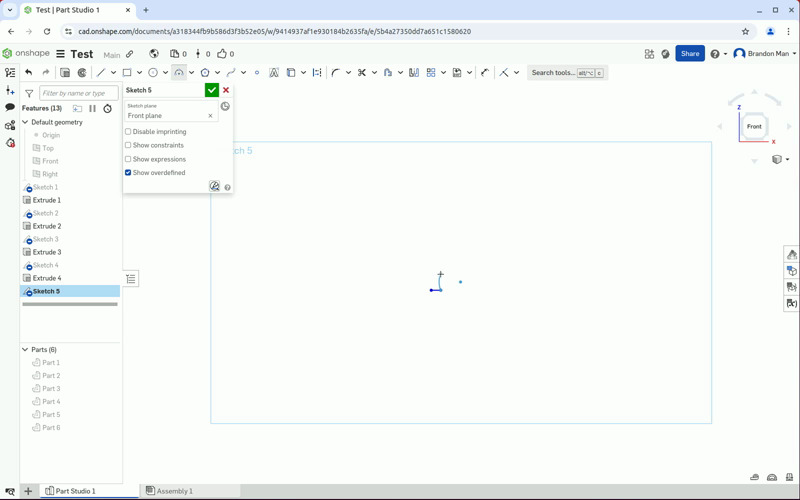
mouse_move(439, 281)
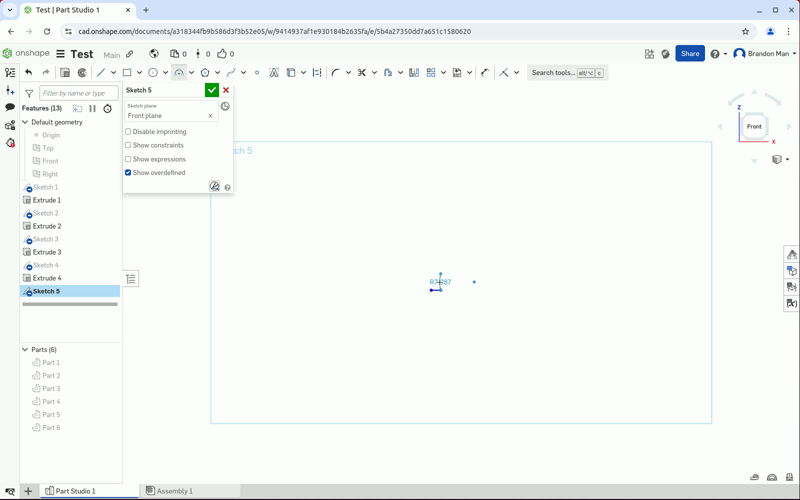
click(439, 281)
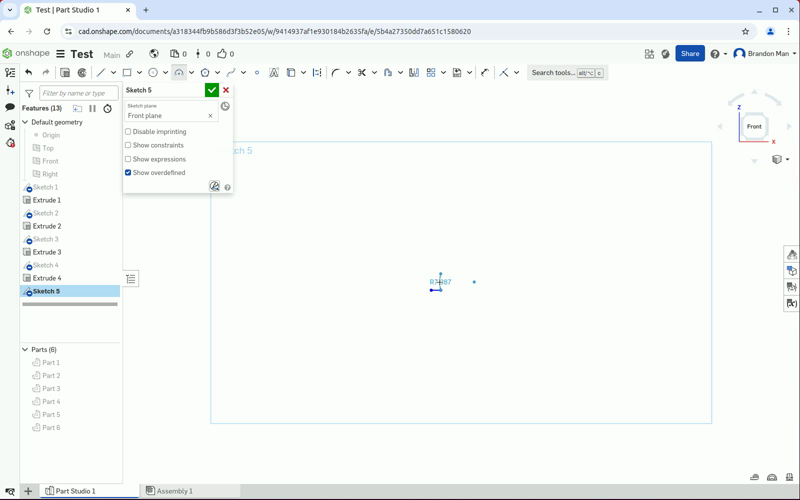
key_up(shift)
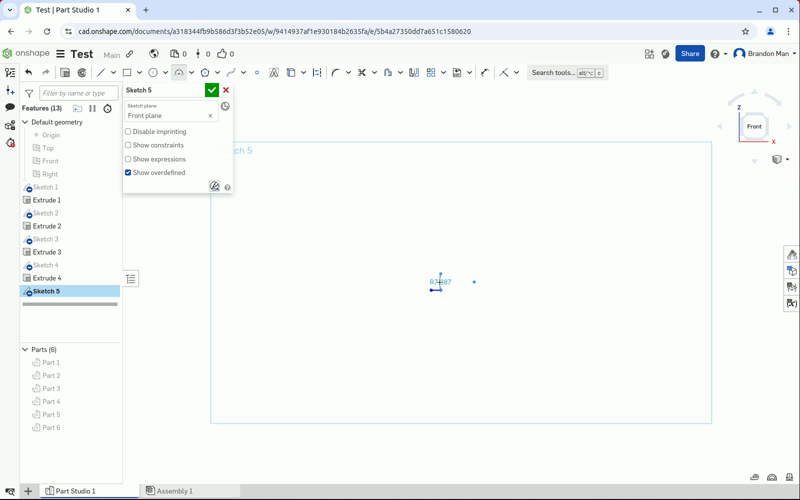
key(esc)
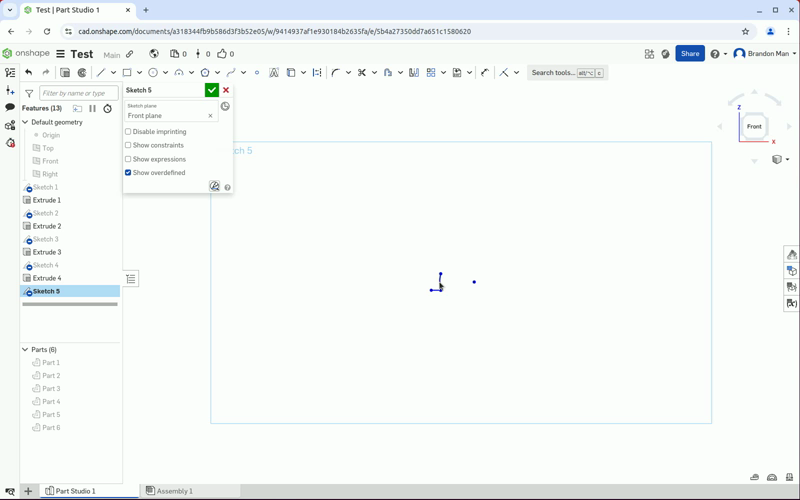
key(l)
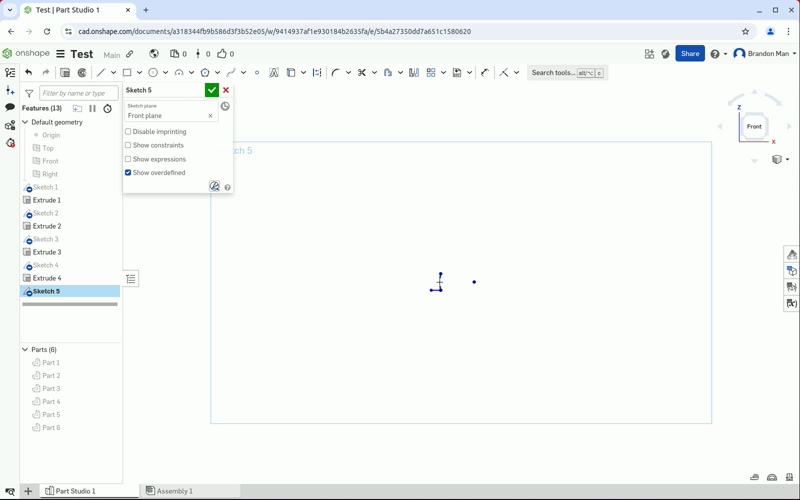
mouse_move(440, 273)
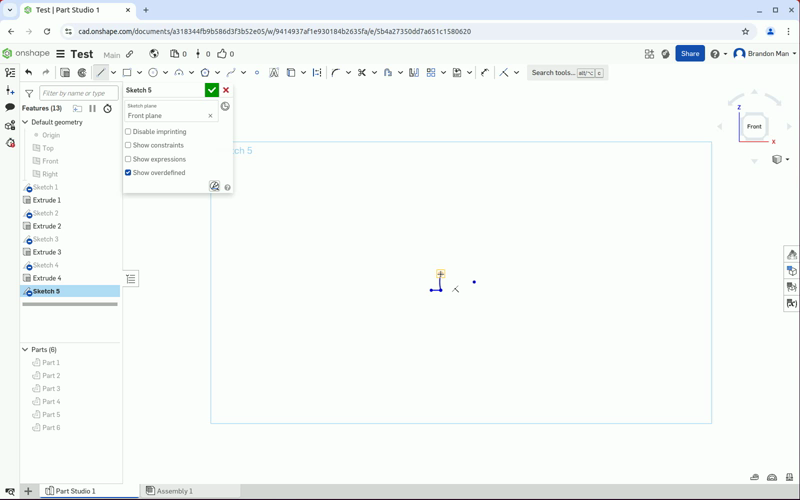
click(440, 273)
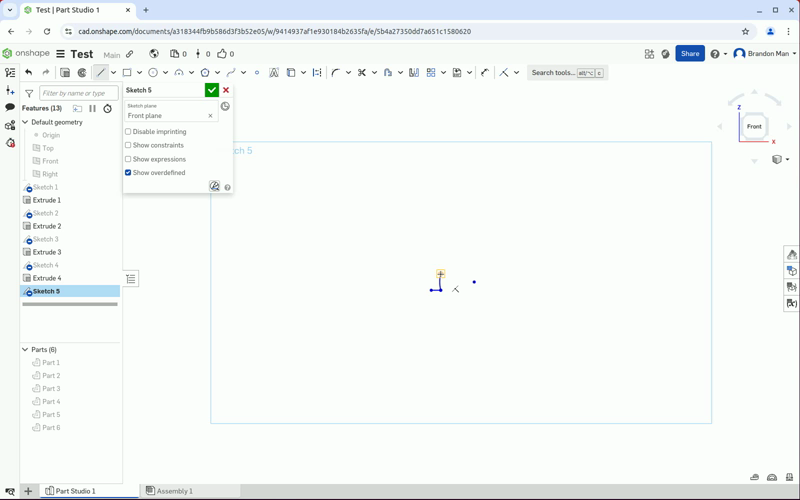
key_down(shift)
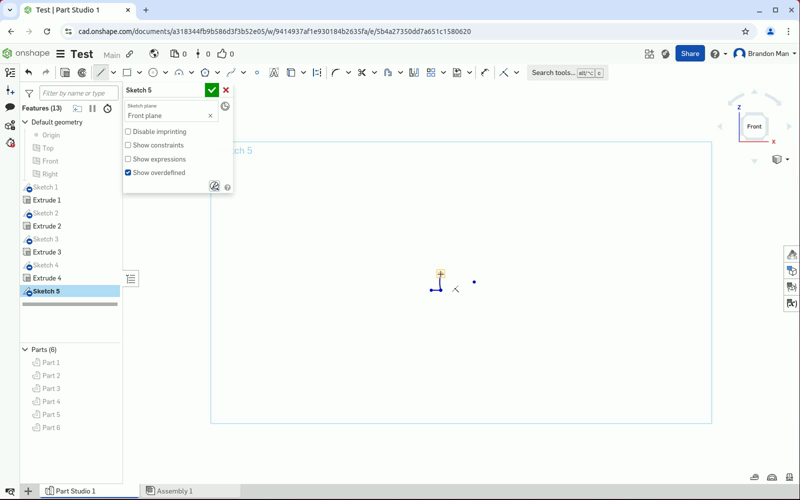
mouse_move(470, 273)
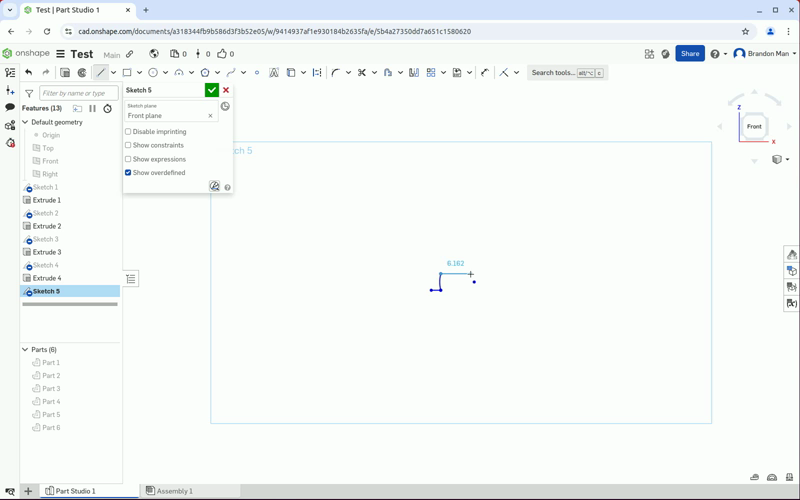
mouse_move(431, 273)
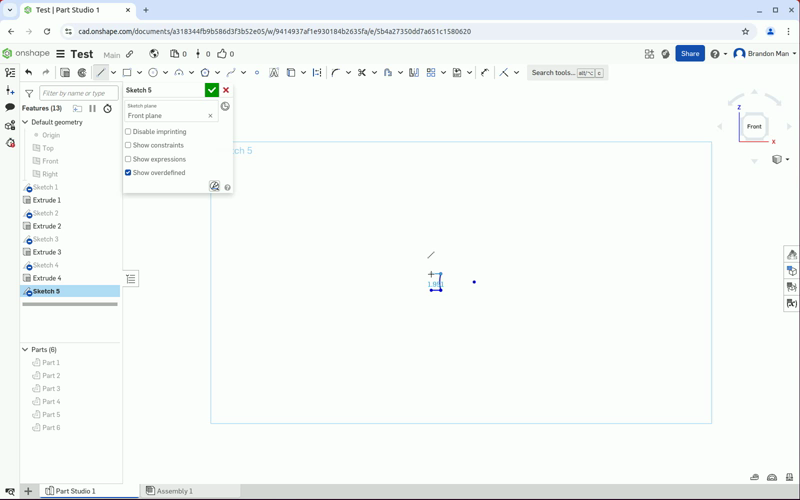
click(431, 273)
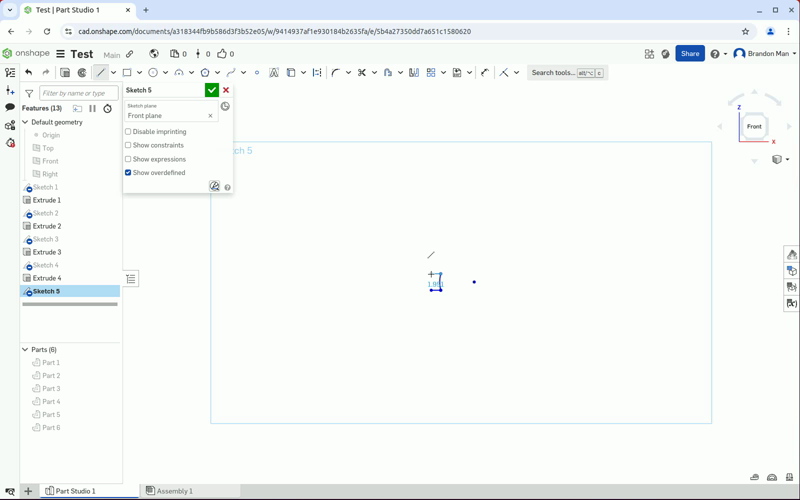
key_up(shift)
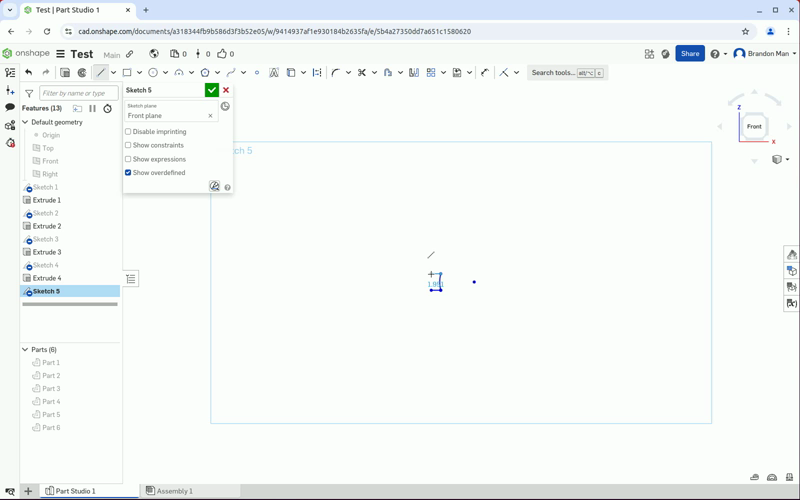
mouse_move(461, 273)
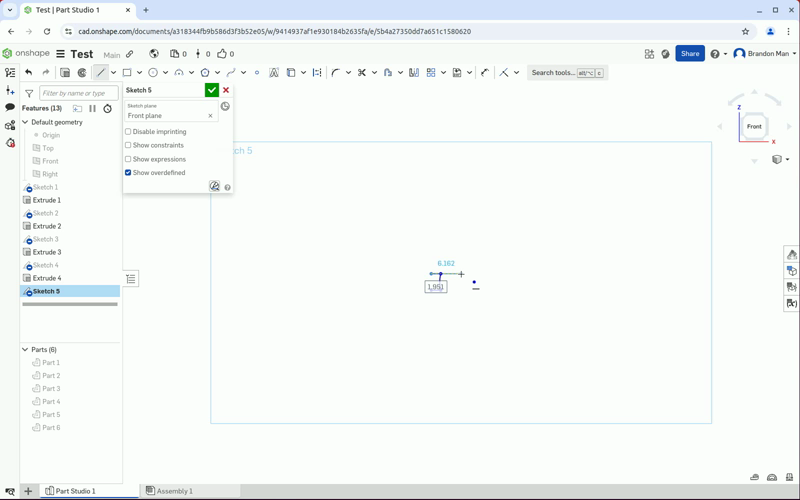
key_down(shift)
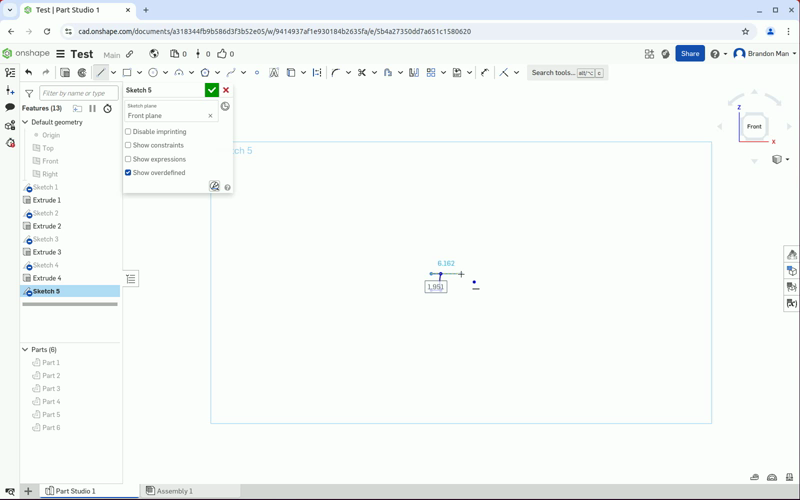
mouse_move(431, 290)
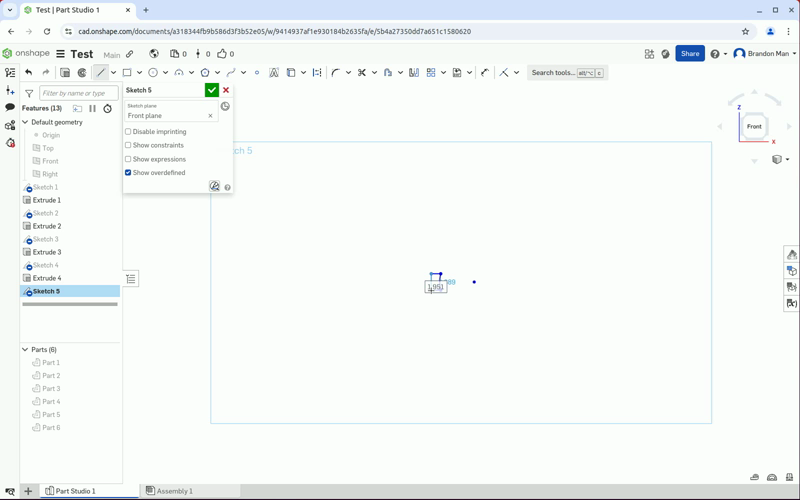
key_up(shift)
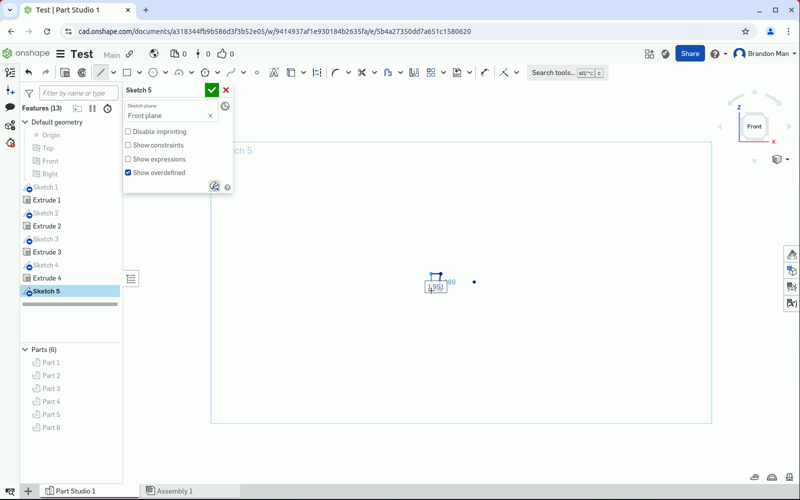
click(431, 290)
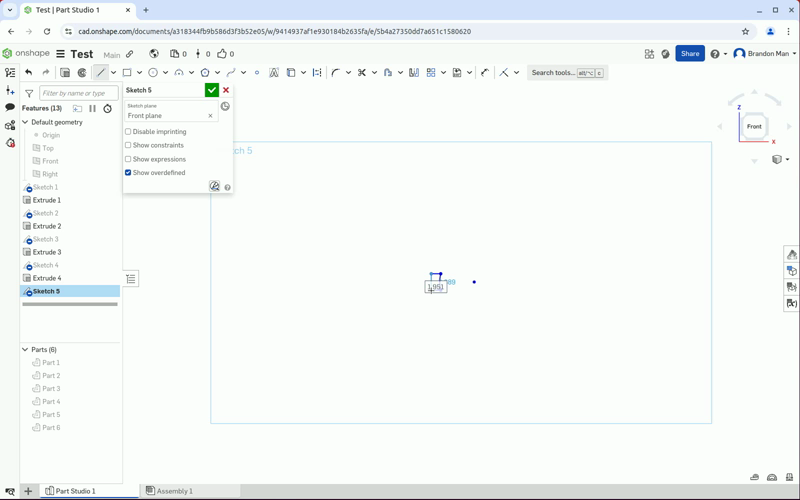
key(esc)
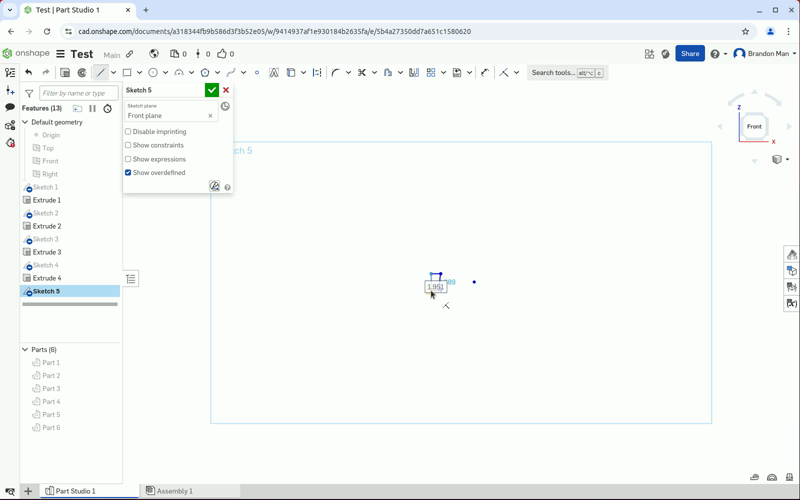
mouse_move(436, 288)
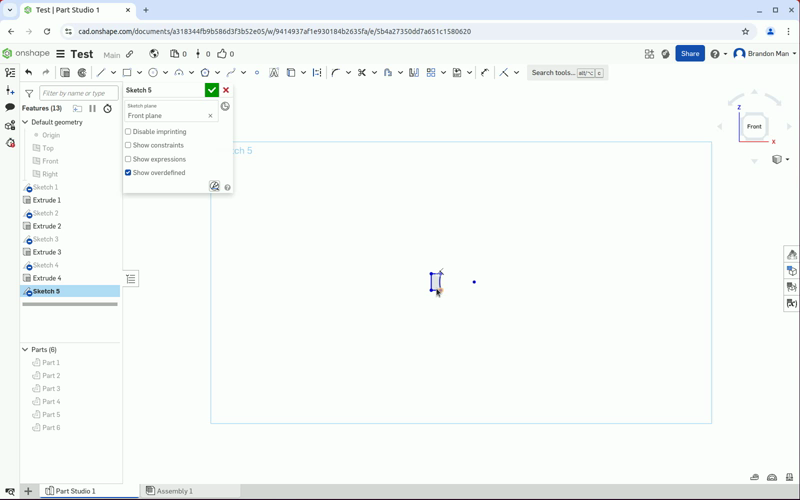
scroll(6)
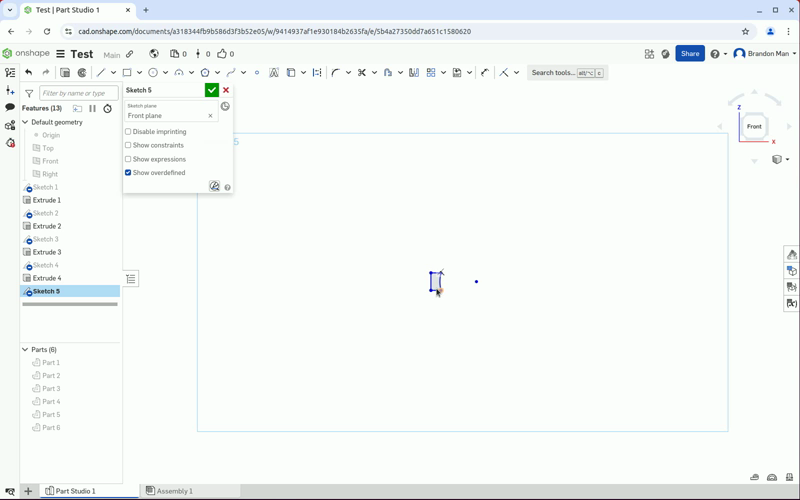
scroll(6)
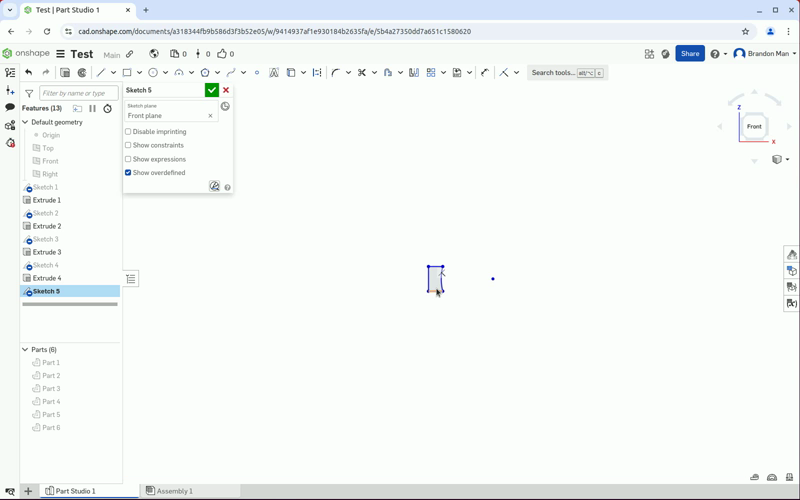
scroll(6)
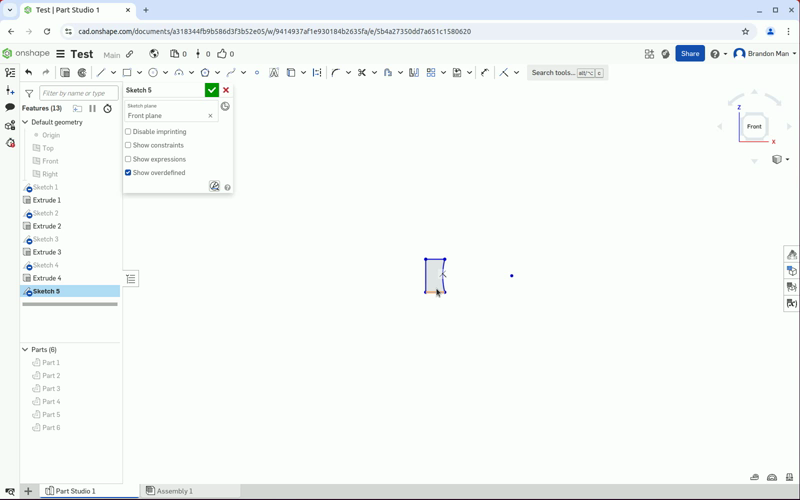
scroll(6)
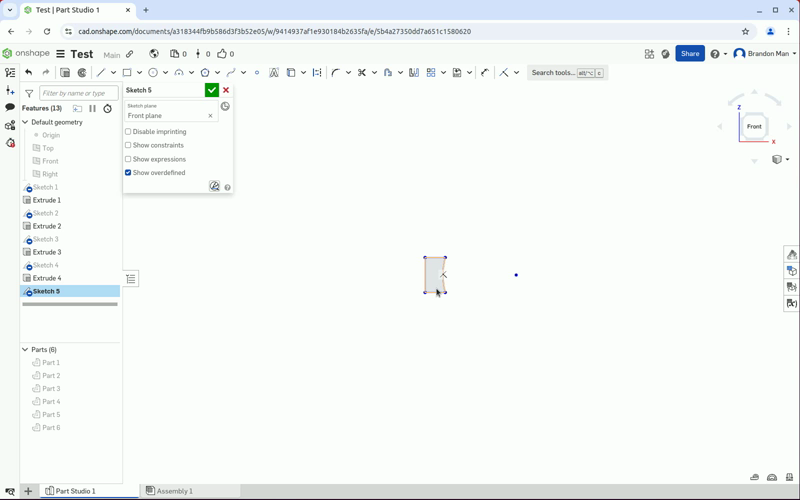
scroll(6)
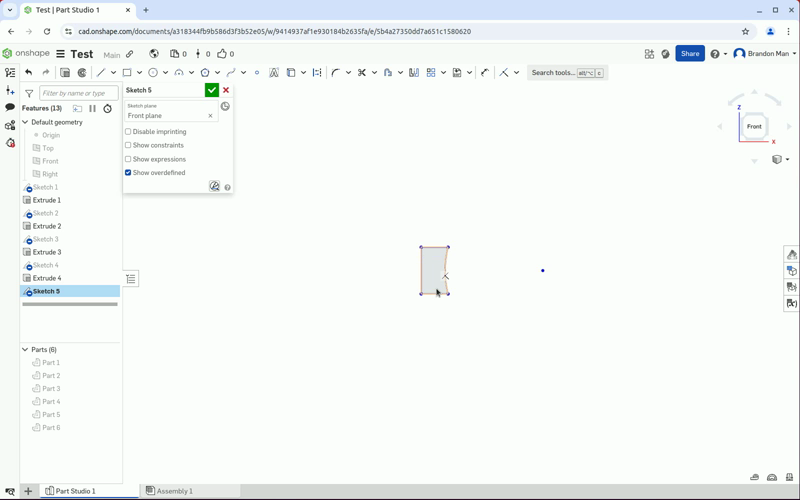
scroll(6)
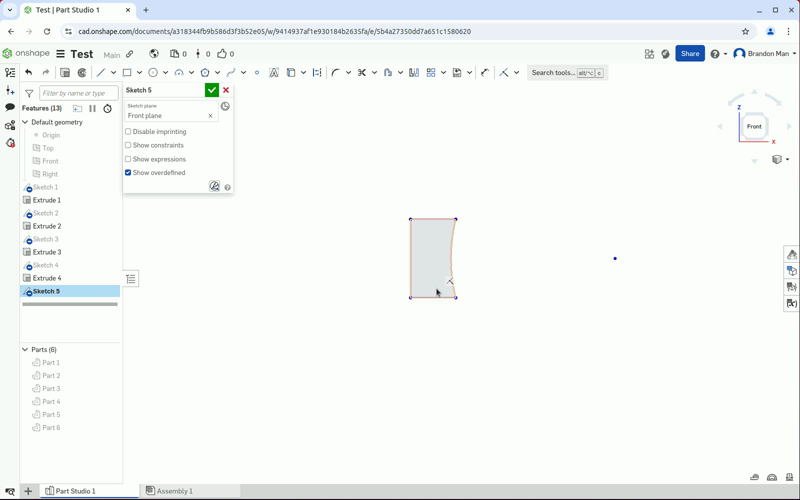
scroll(6)
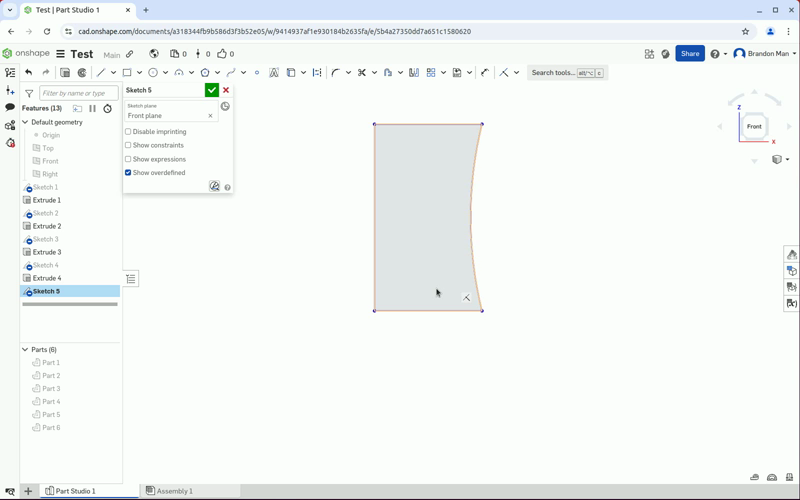
click(436, 288)
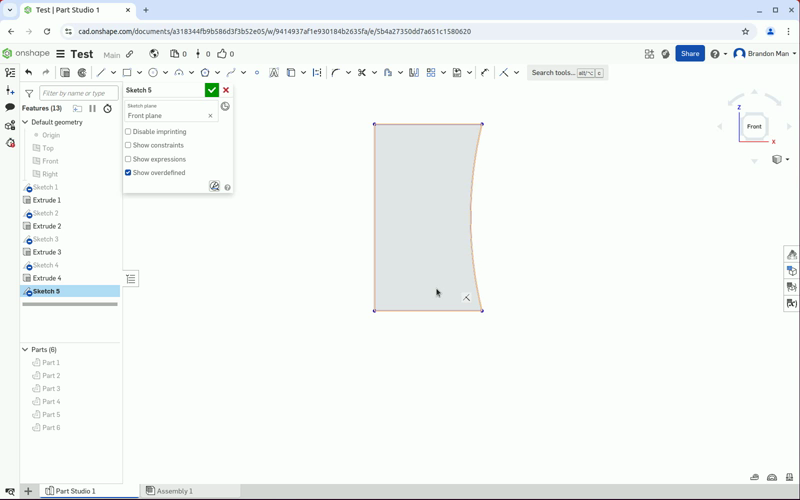
scroll(-6)
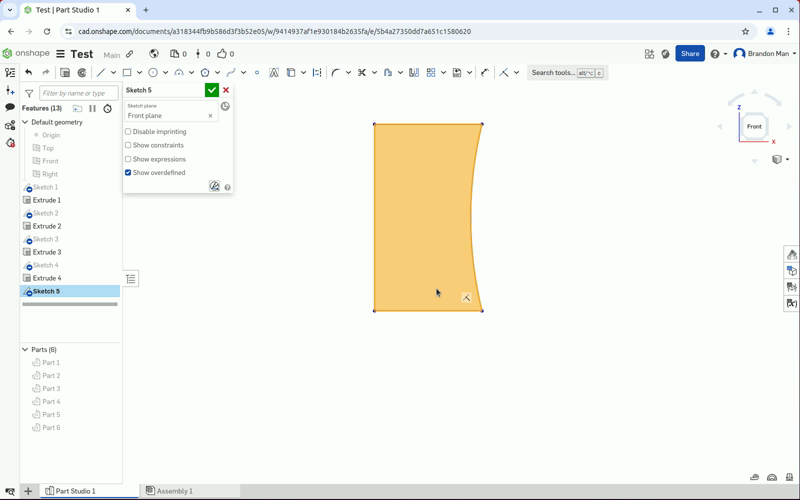
scroll(-6)
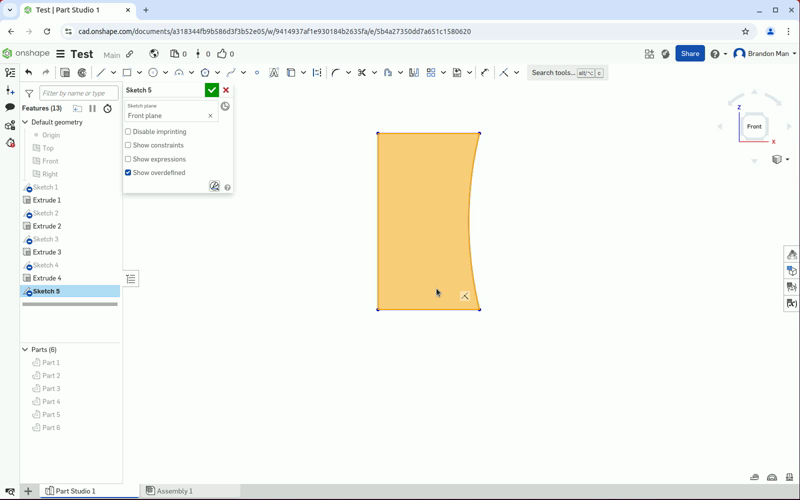
scroll(-6)
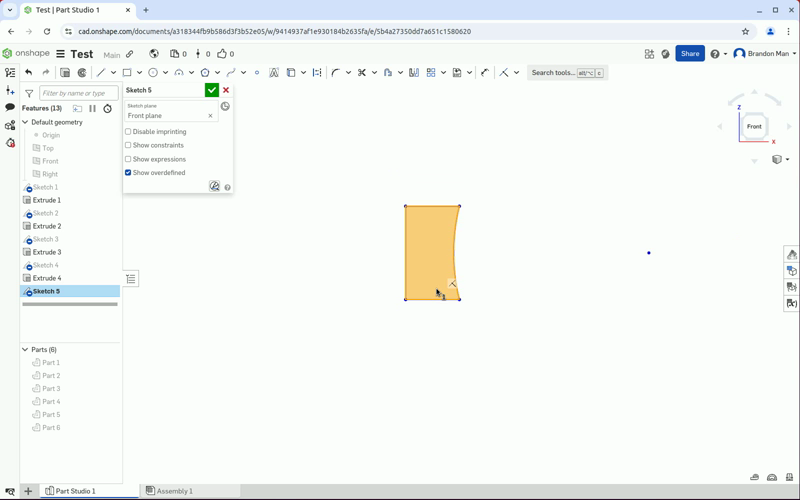
scroll(-6)
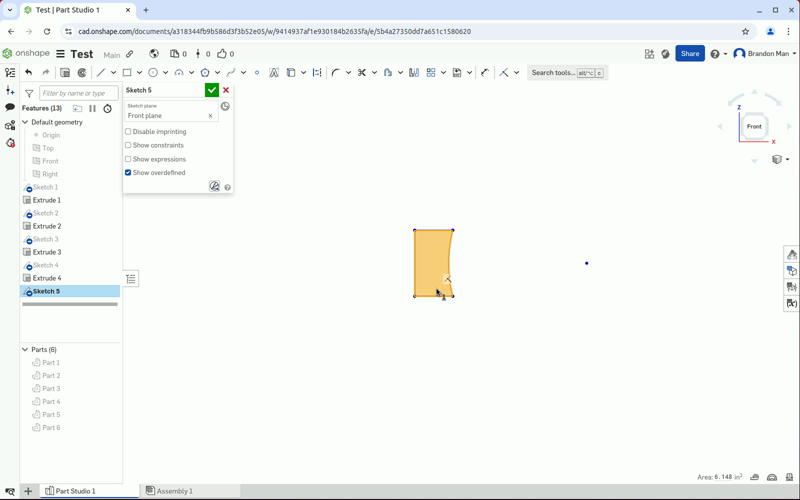
scroll(-6)
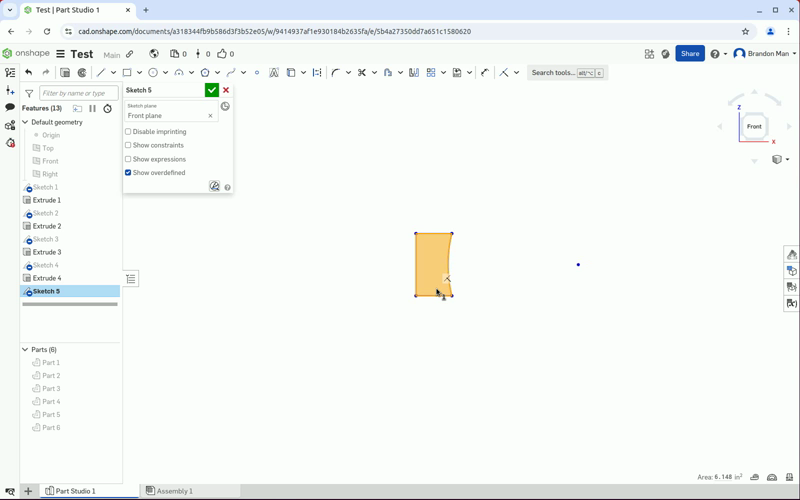
scroll(-6)
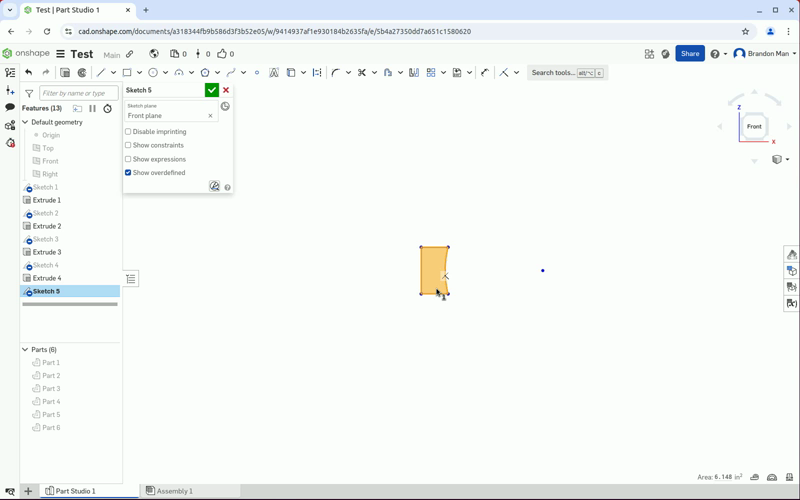
scroll(-6)
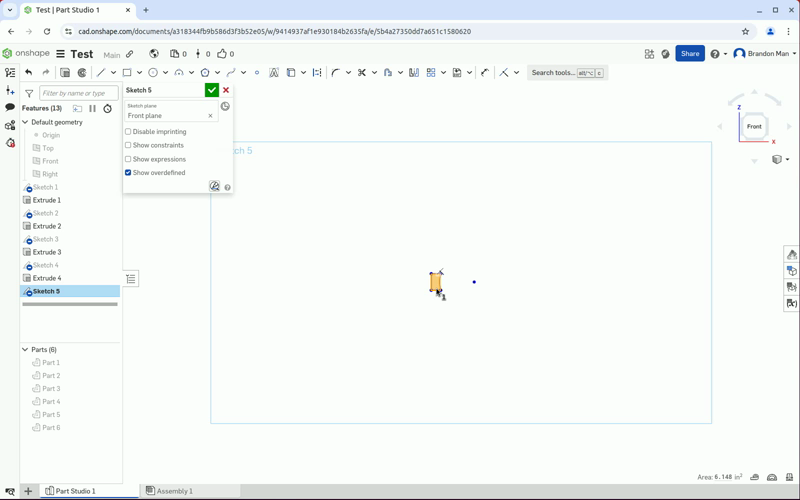
mouse_move(73, 352)
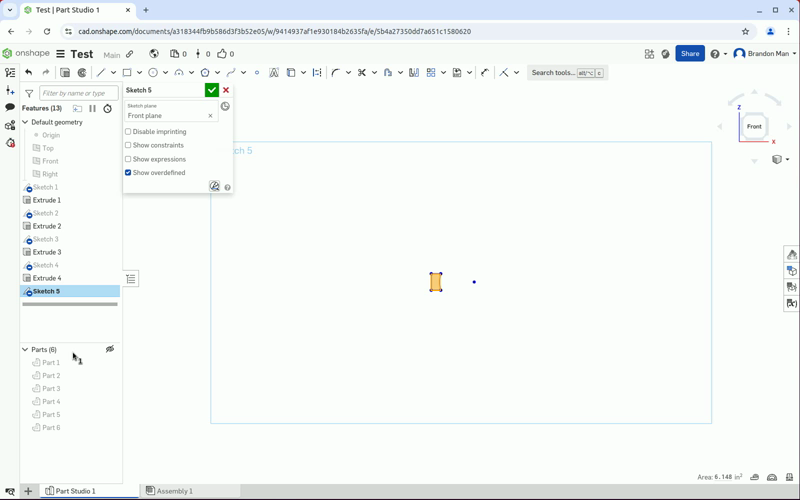
key(shift+y)
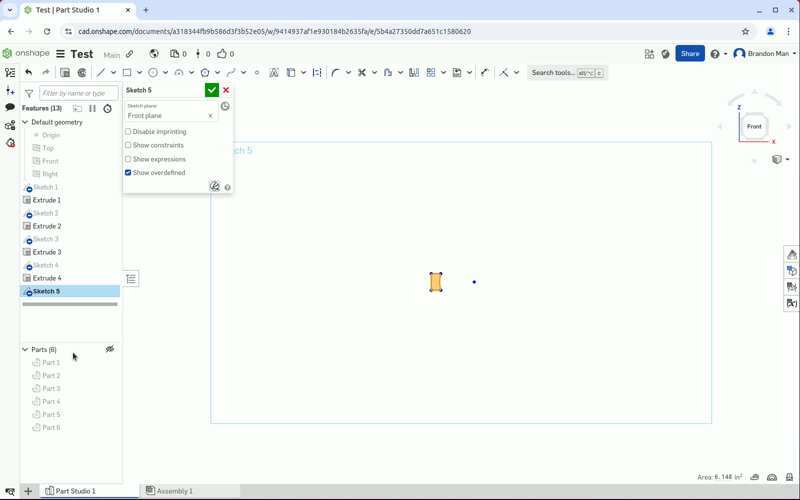
key(shift+e)
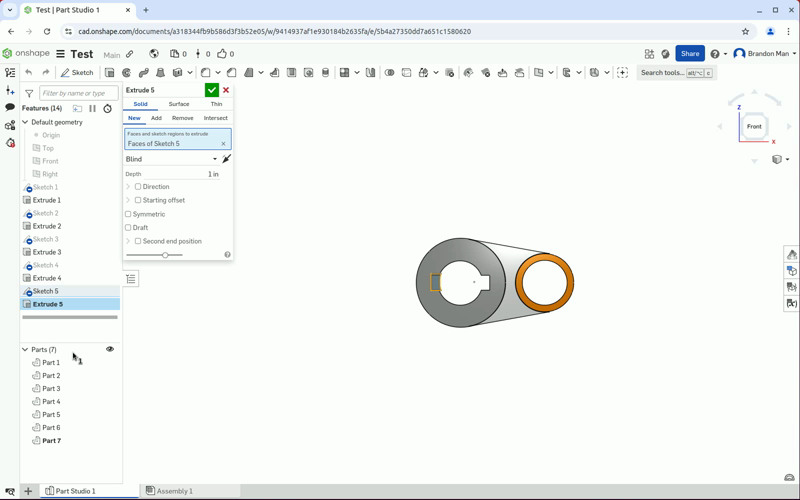
mouse_move(143, 106)
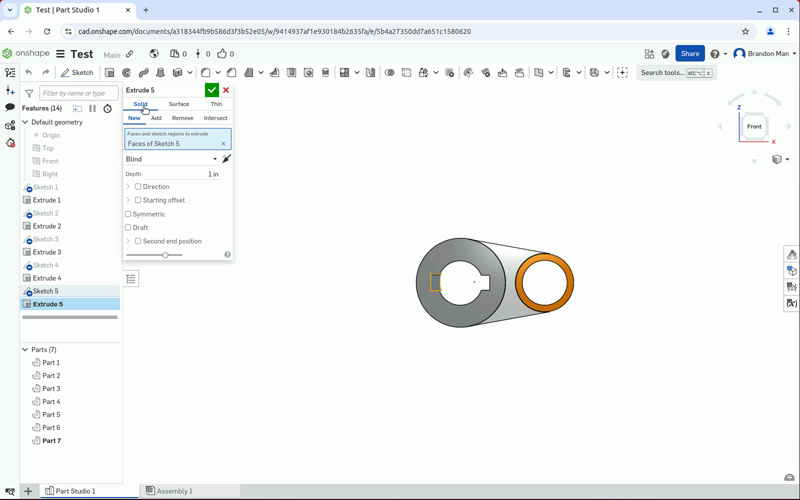
click(143, 106)
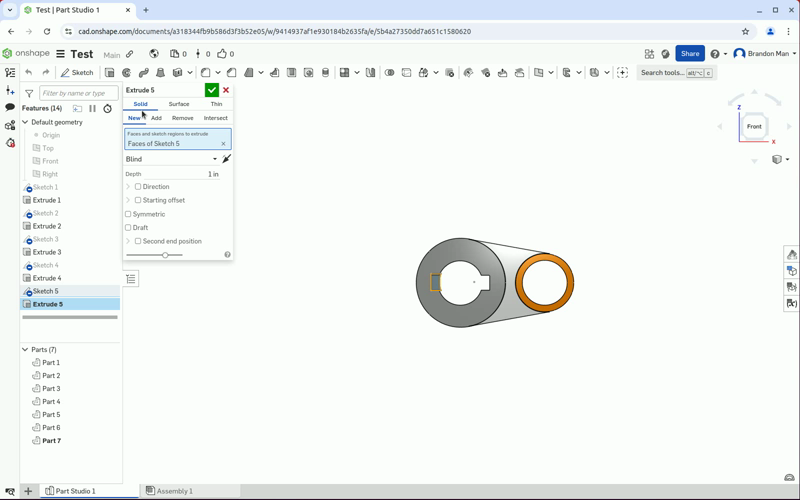
mouse_move(137, 120)
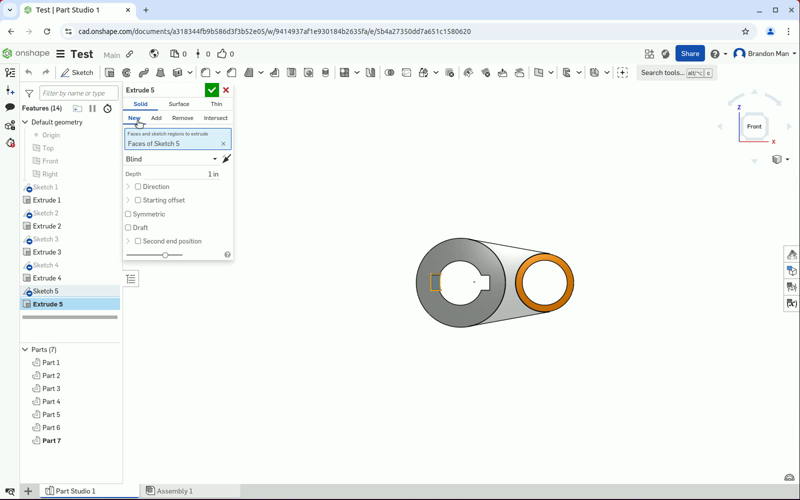
click(137, 120)
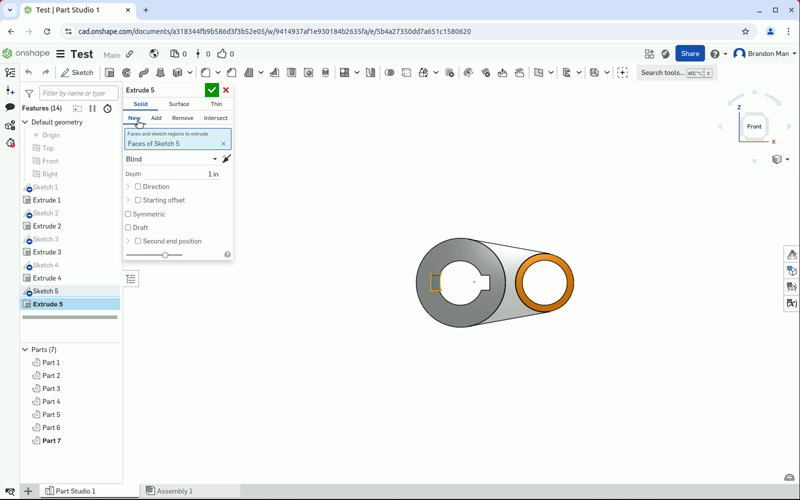
key(tab, 4)
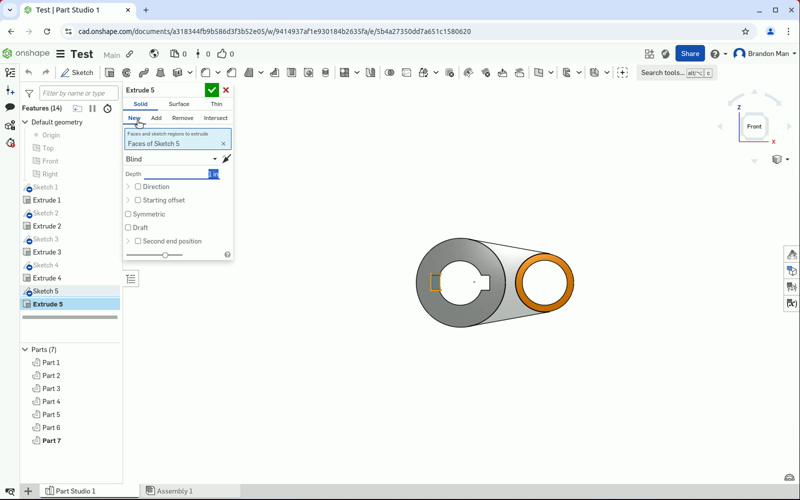
text(16.128)
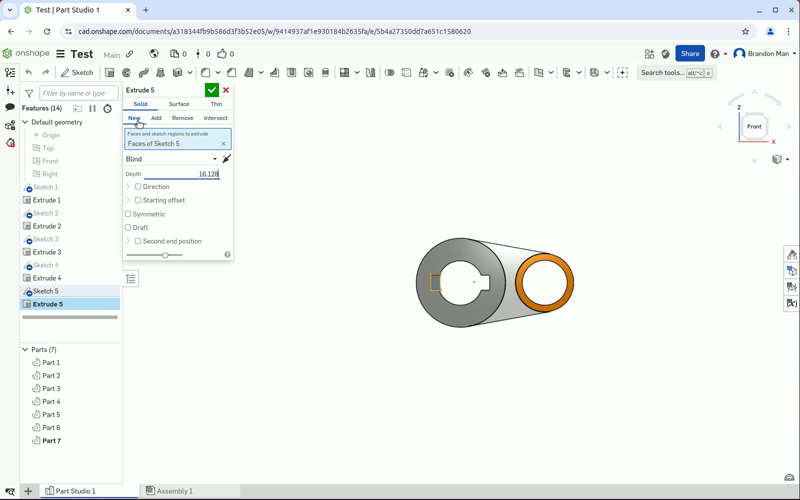
key(enter)
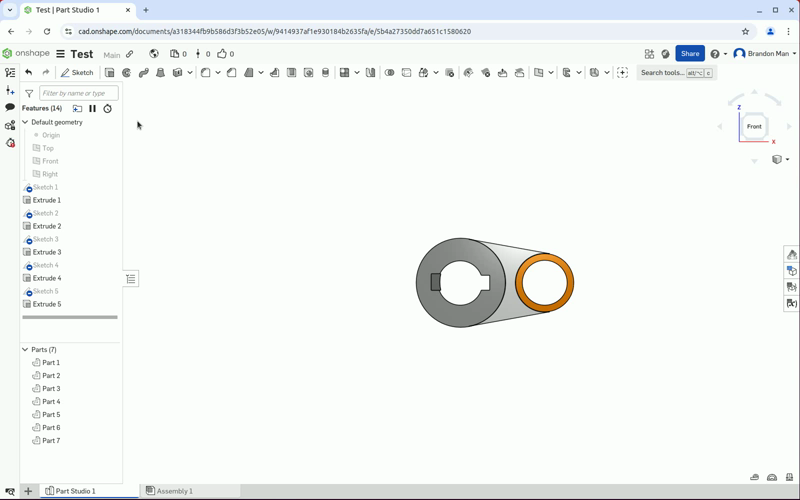
key(shift+h)
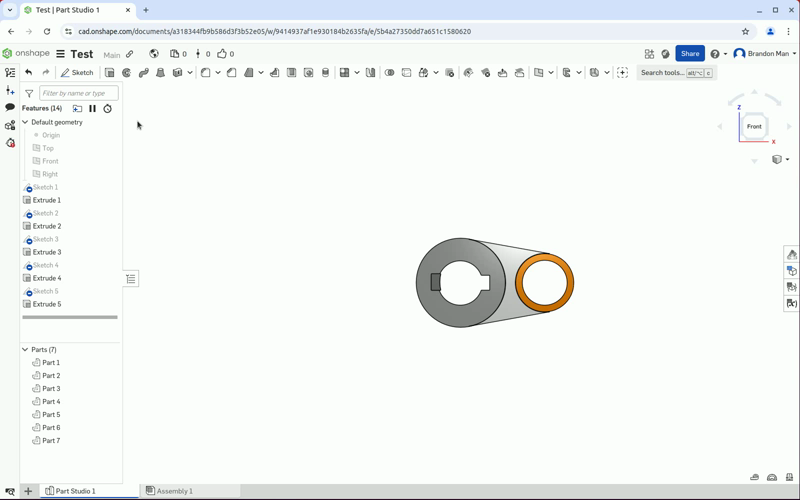
key(shift+h)
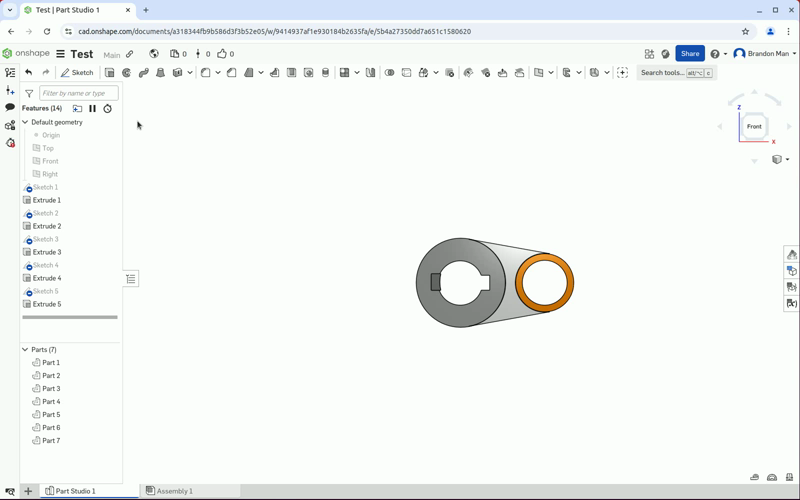
mouse_move(73, 189)
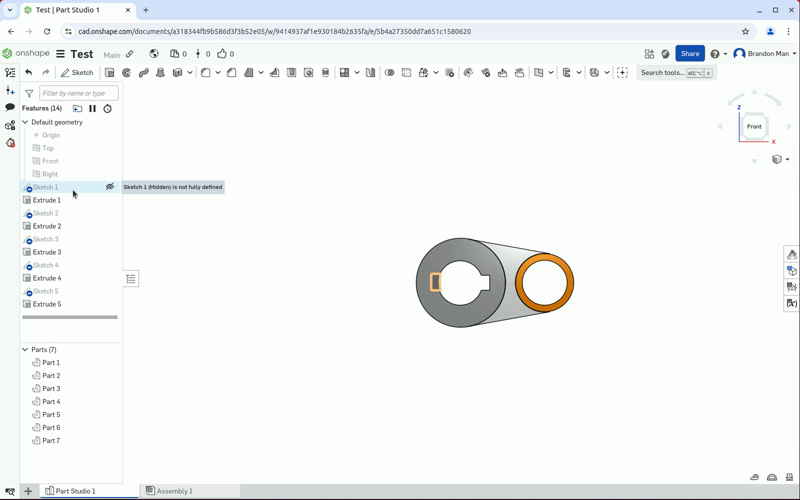
click(73, 189)
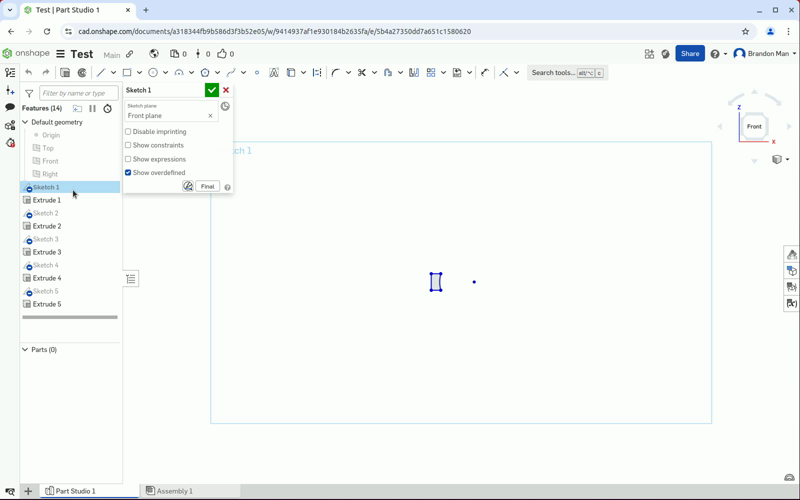
mouse_move(229, 92)
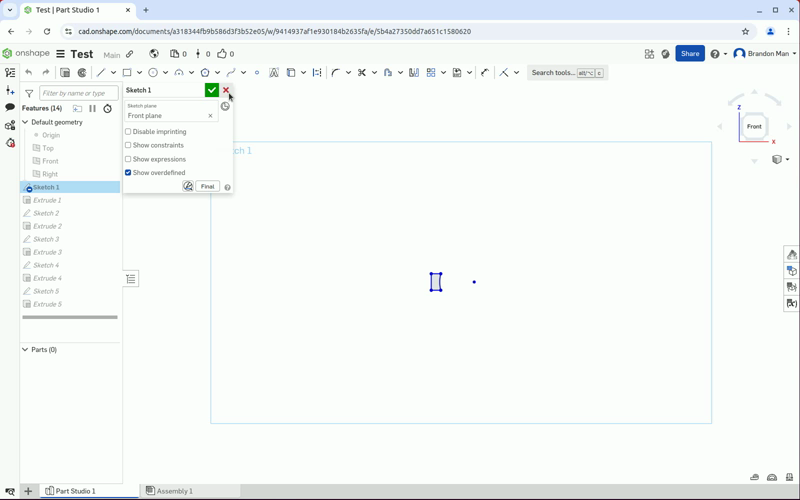
click(229, 92)
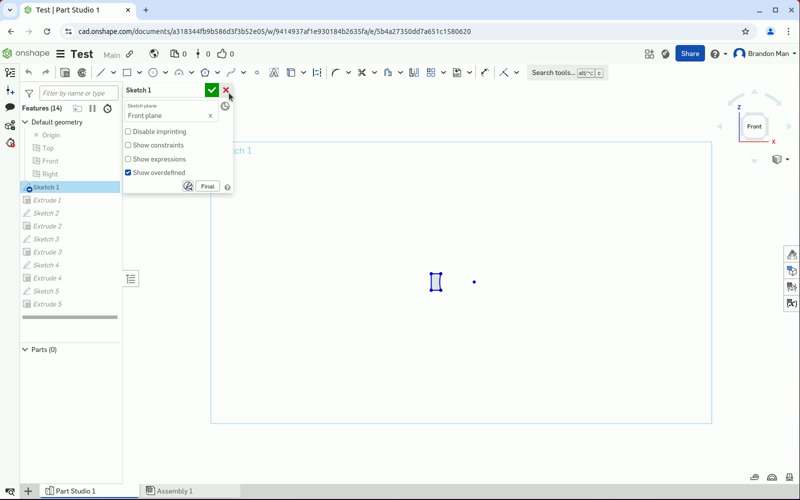
key(shift+s)
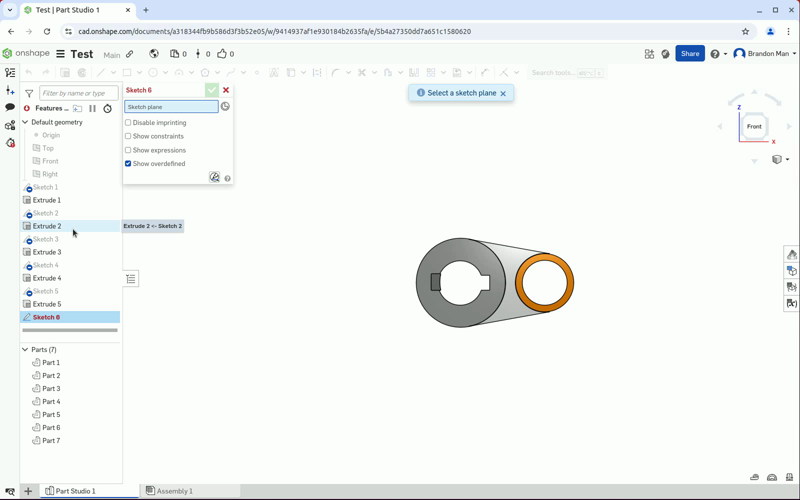
scroll(3)
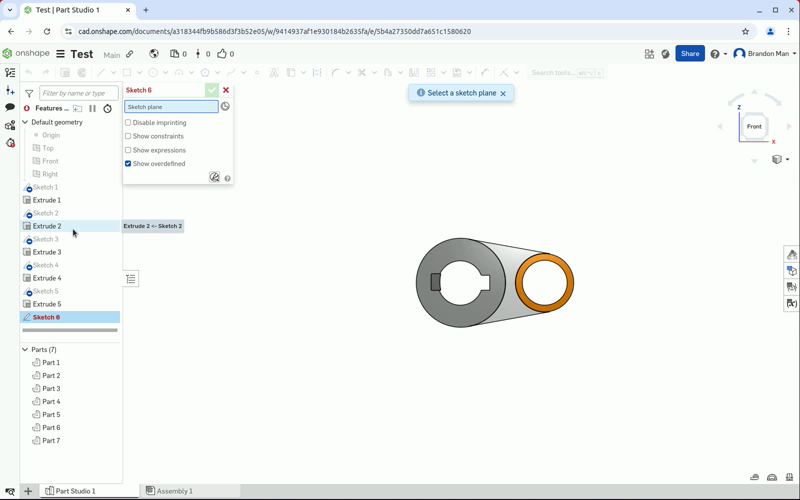
mouse_move(73, 163)
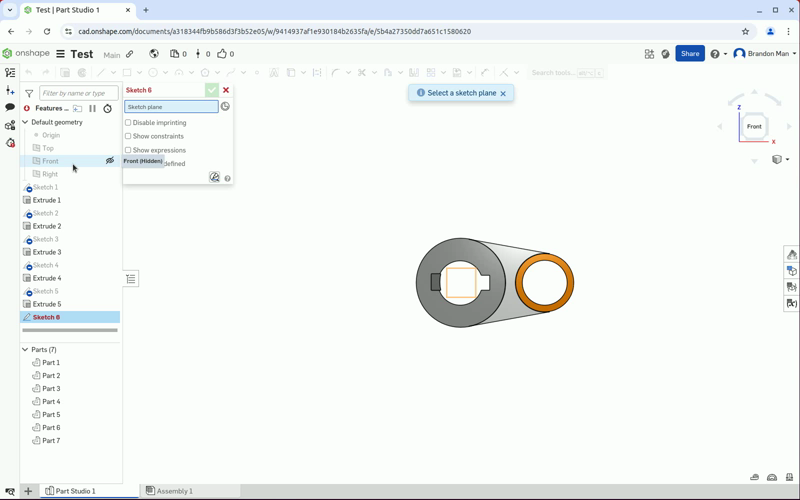
click(73, 163)
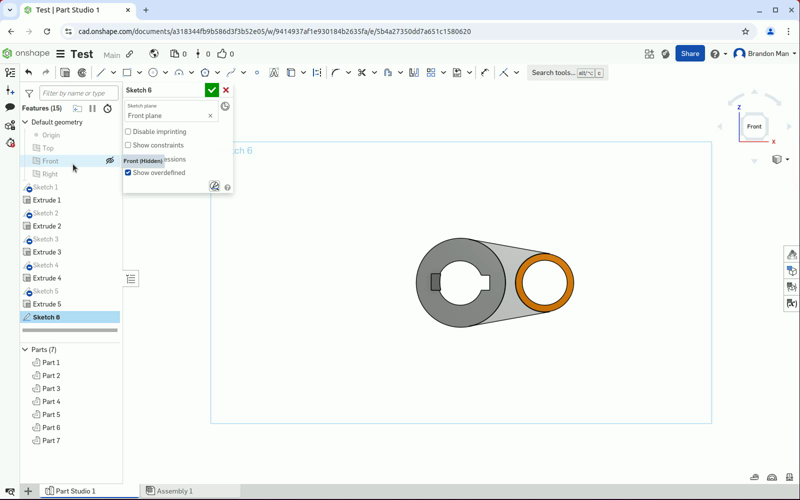
mouse_move(73, 352)
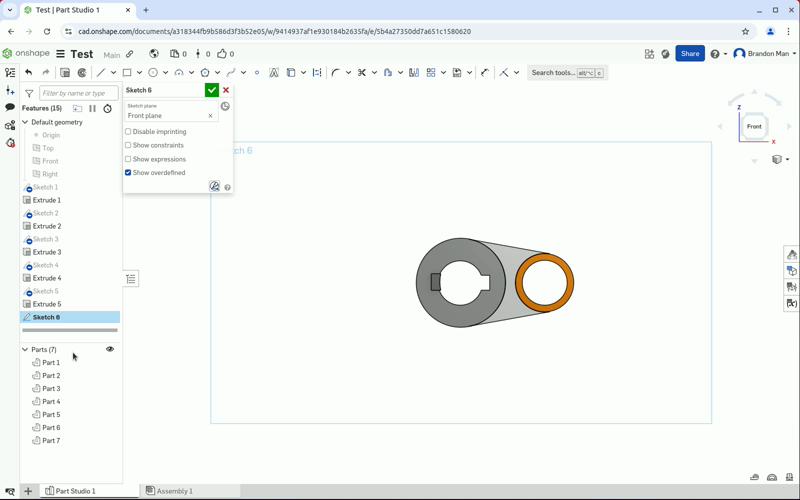
key(y)
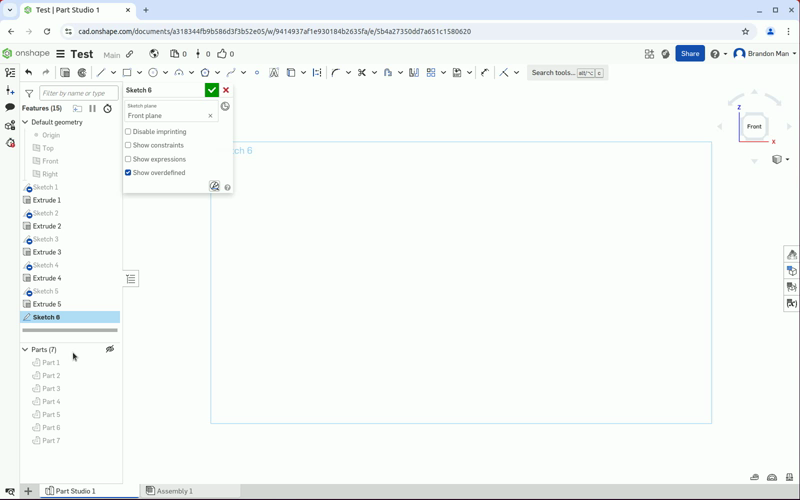
key(c)
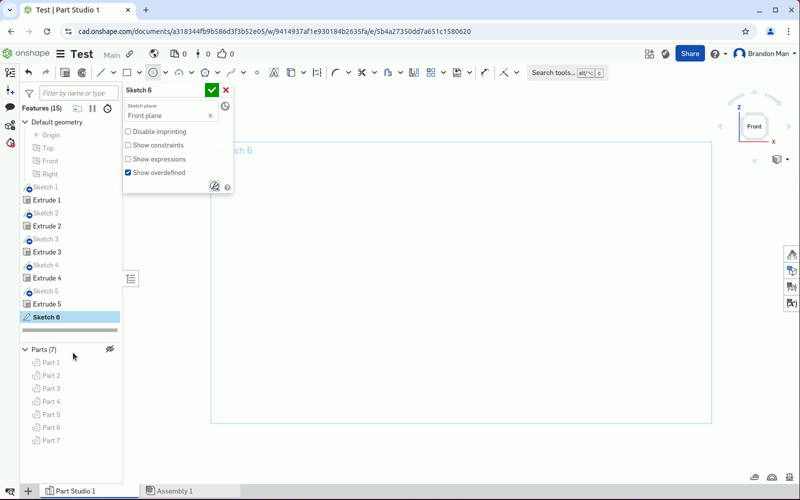
key_down(shift)
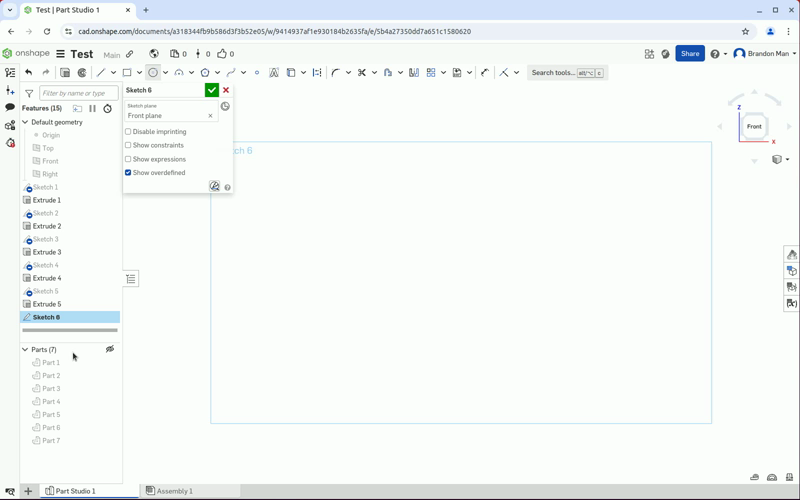
mouse_move(460, 282)
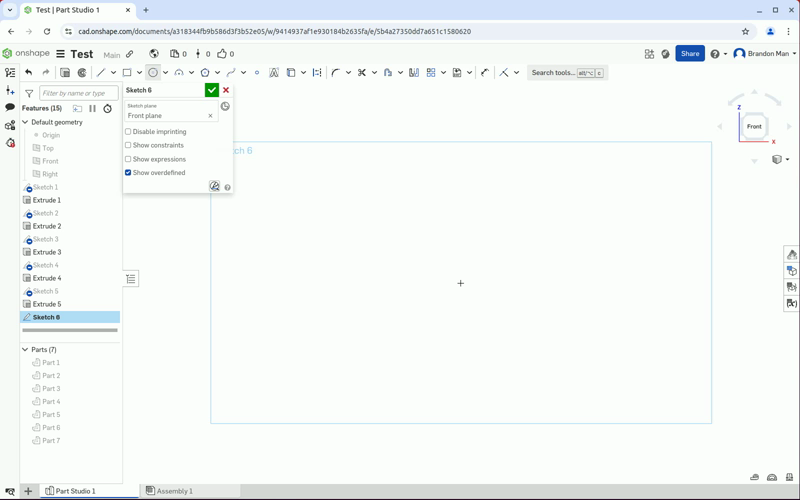
click(460, 282)
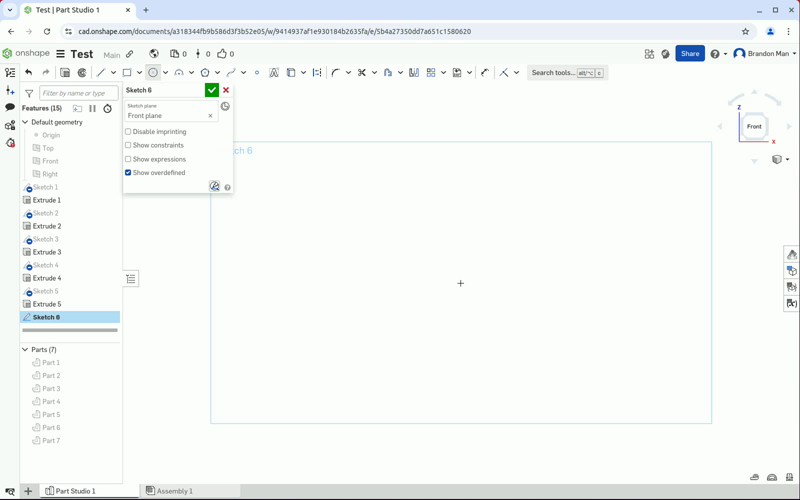
key_up(shift)
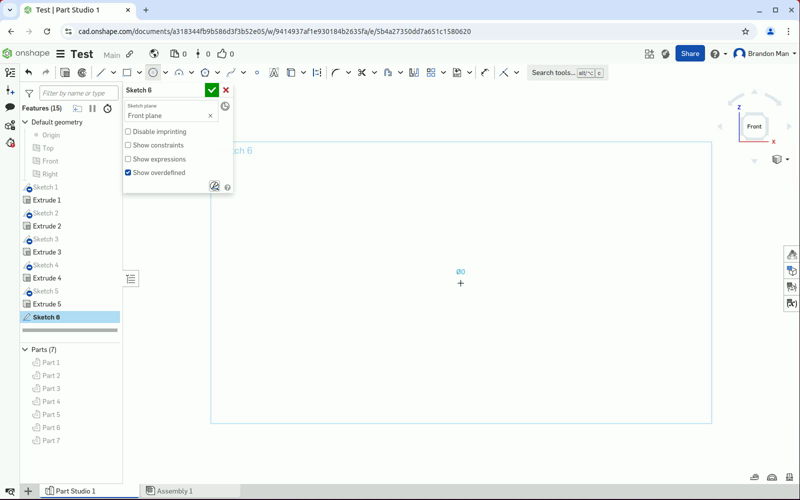
mouse_move(505, 282)
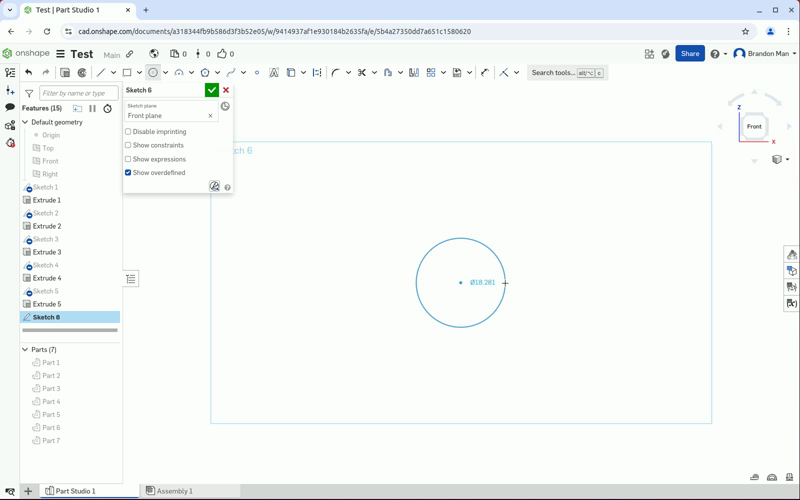
click(505, 282)
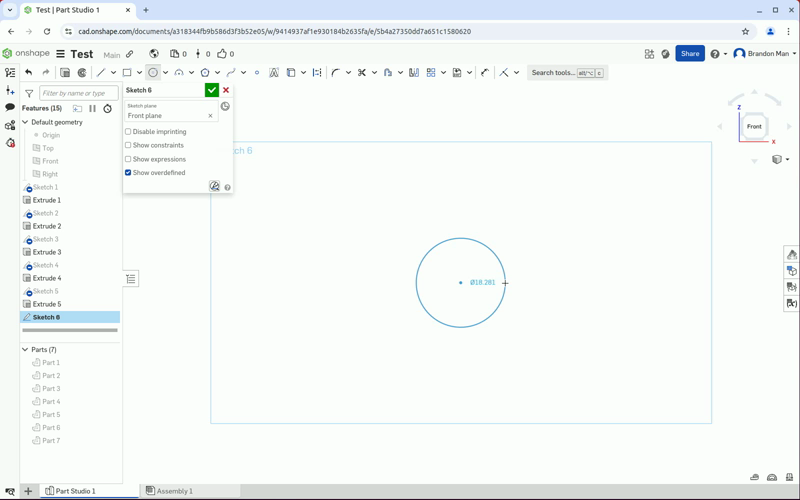
key(esc)
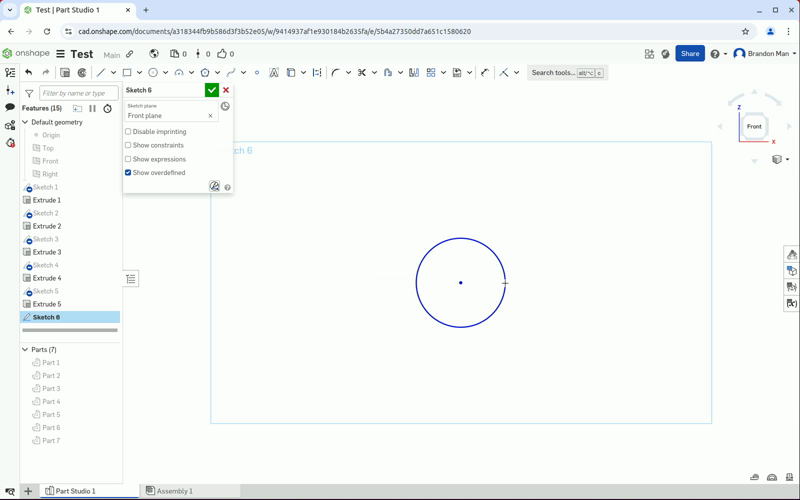
key(l)
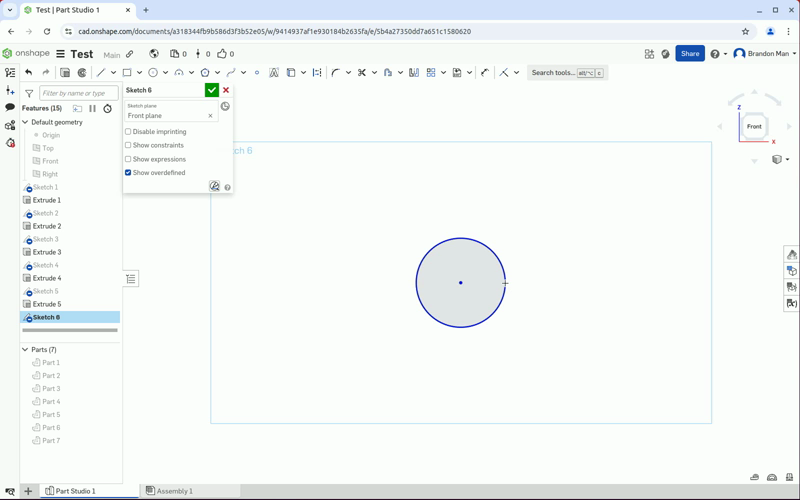
key_down(shift)
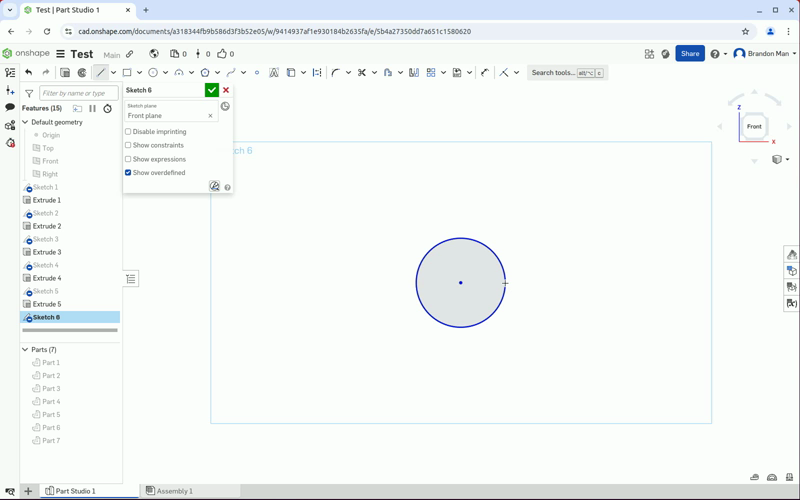
mouse_move(431, 290)
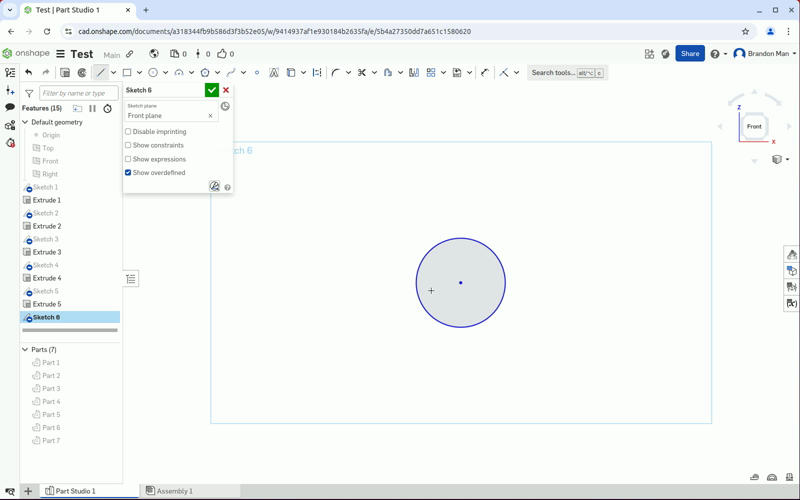
click(431, 290)
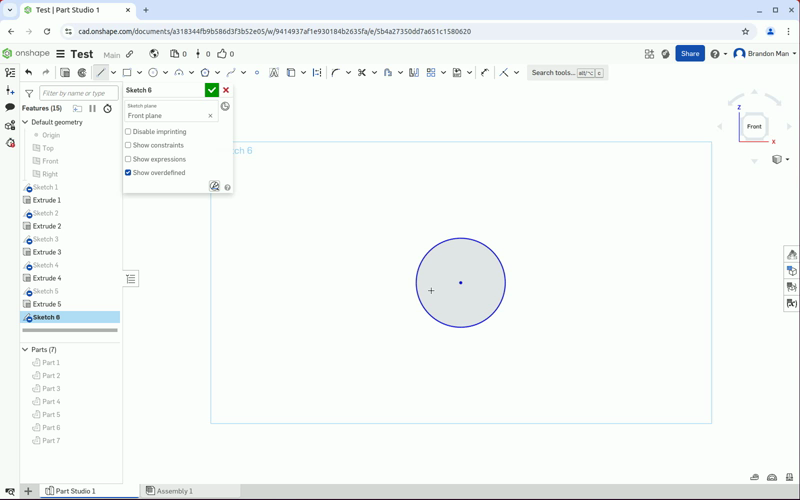
key_up(shift)
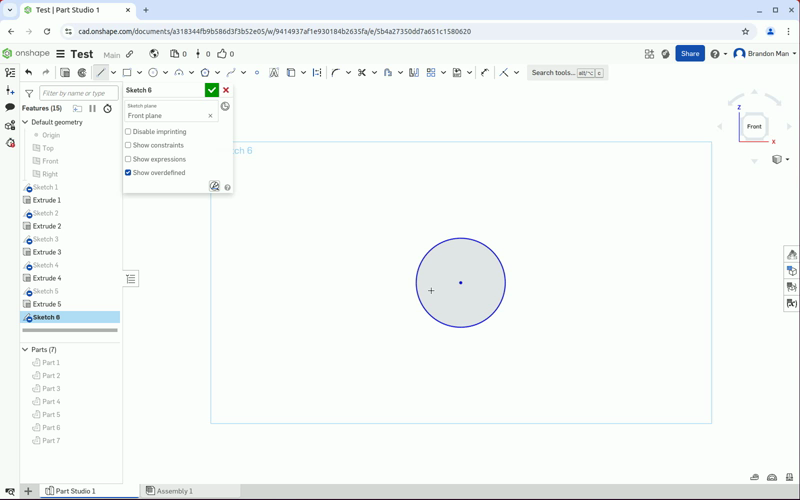
key_down(shift)
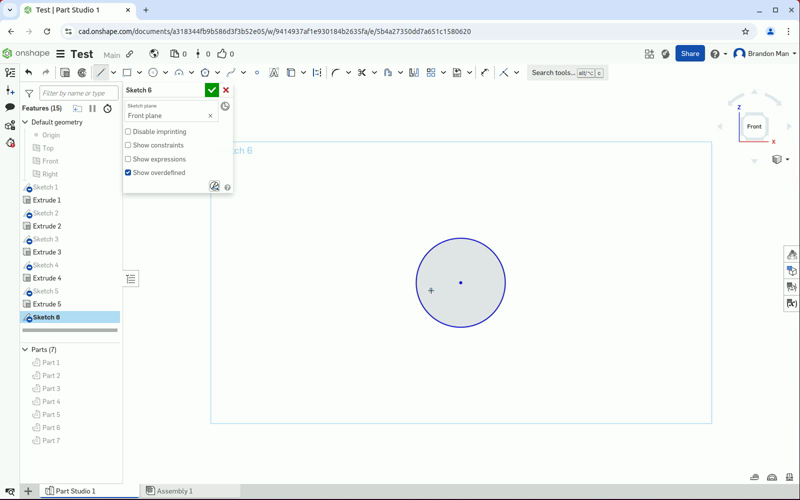
mouse_move(461, 290)
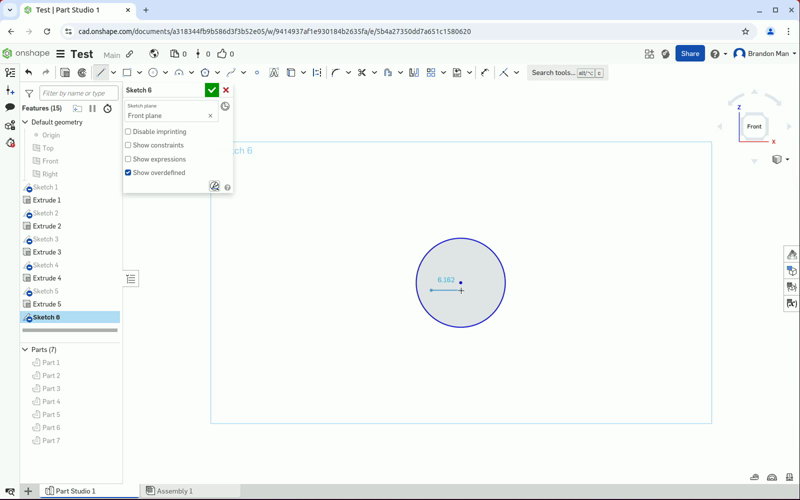
mouse_move(439, 290)
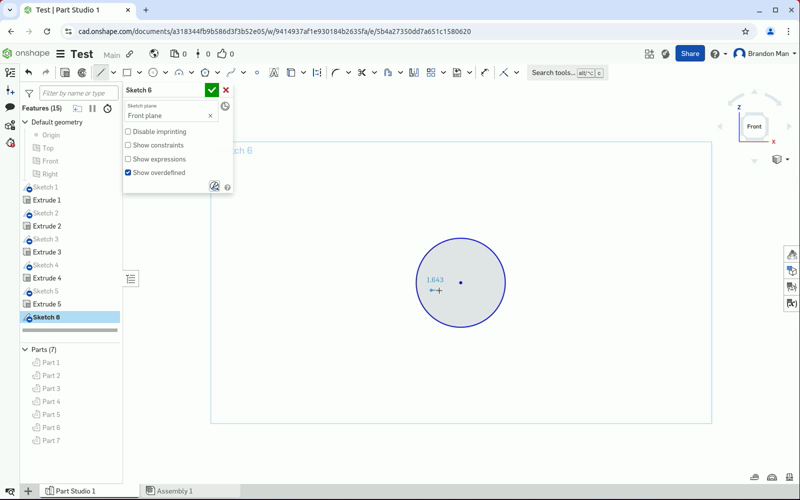
click(439, 290)
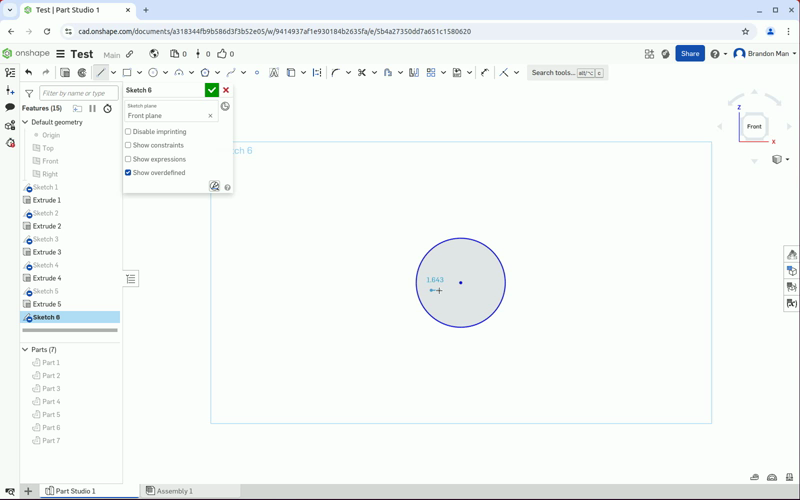
key_up(shift)
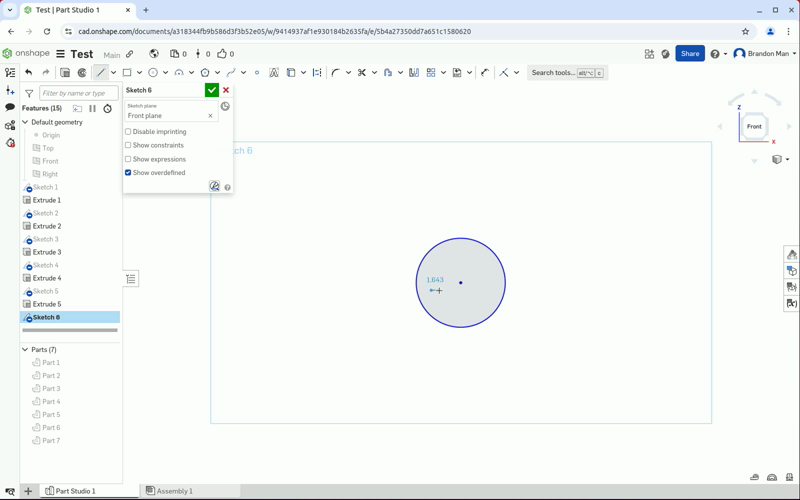
key(esc)
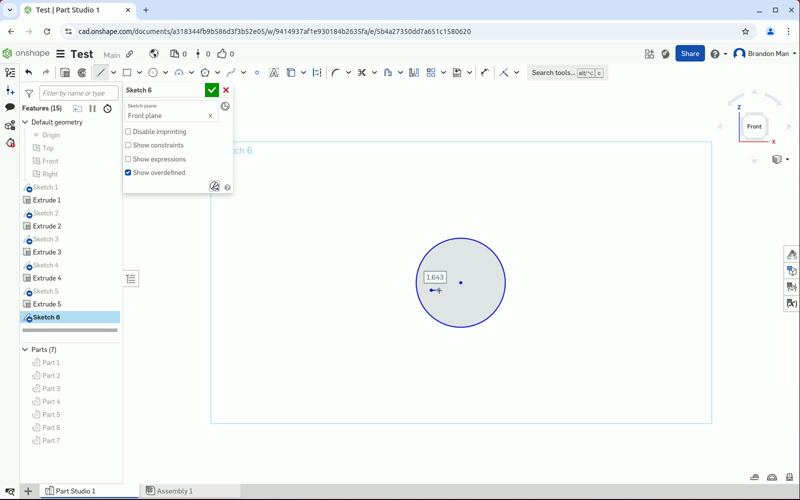
key(a)
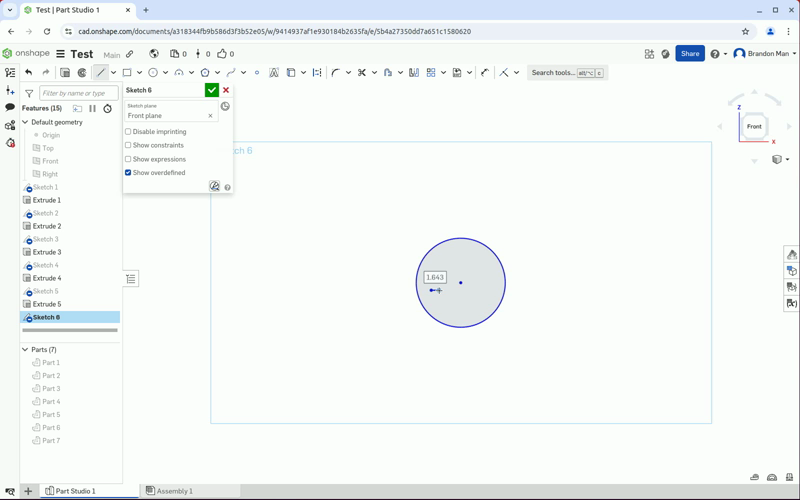
mouse_move(439, 290)
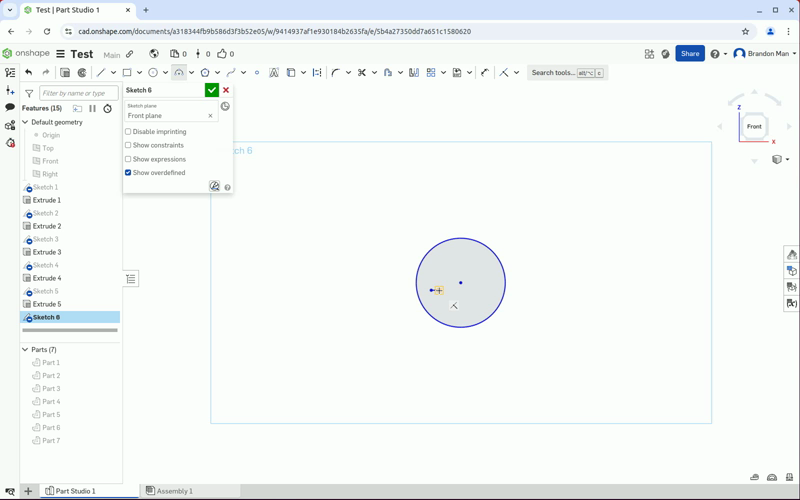
click(439, 290)
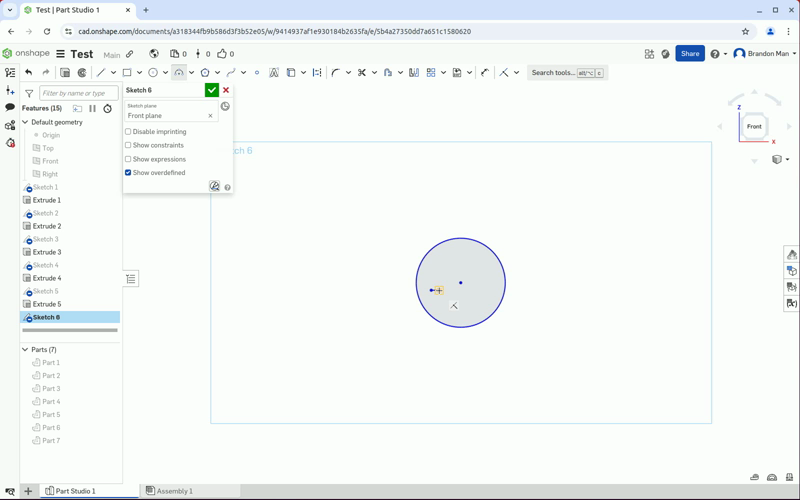
key_down(shift)
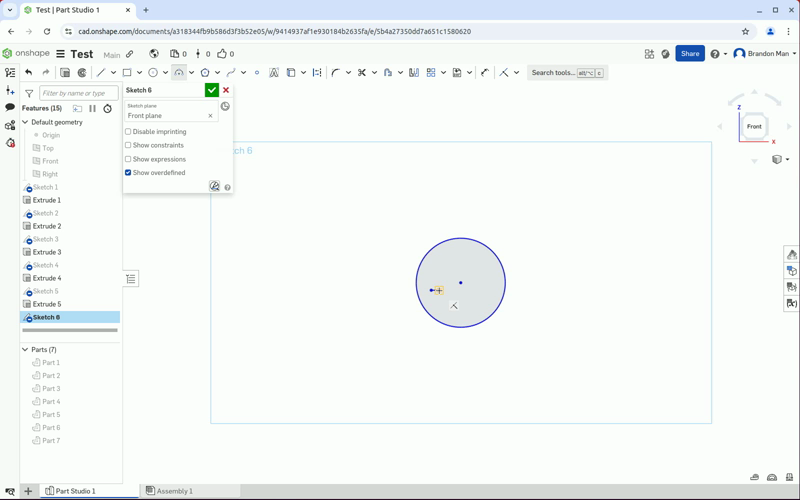
mouse_move(481, 290)
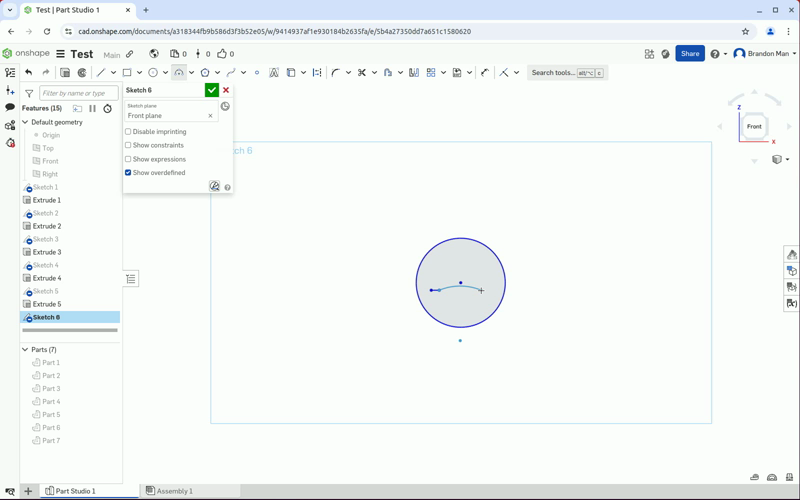
click(481, 290)
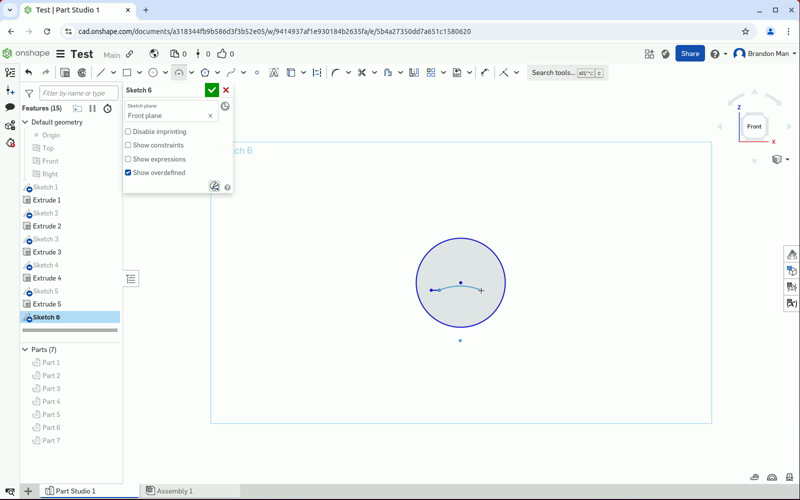
mouse_move(460, 305)
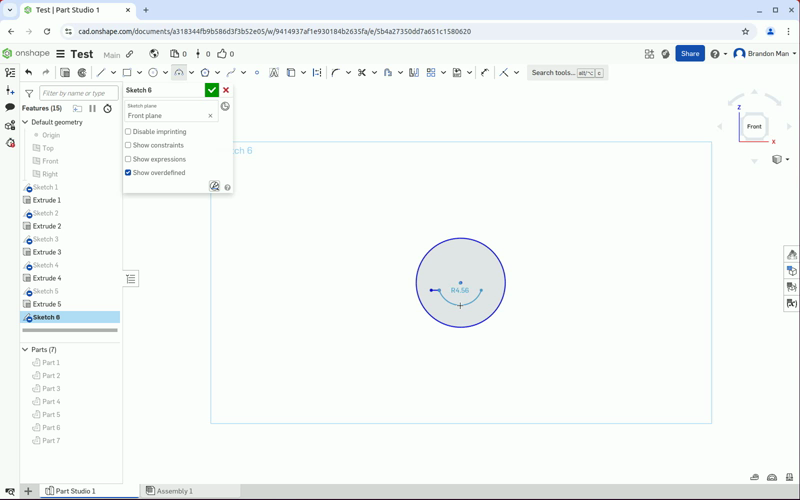
click(460, 305)
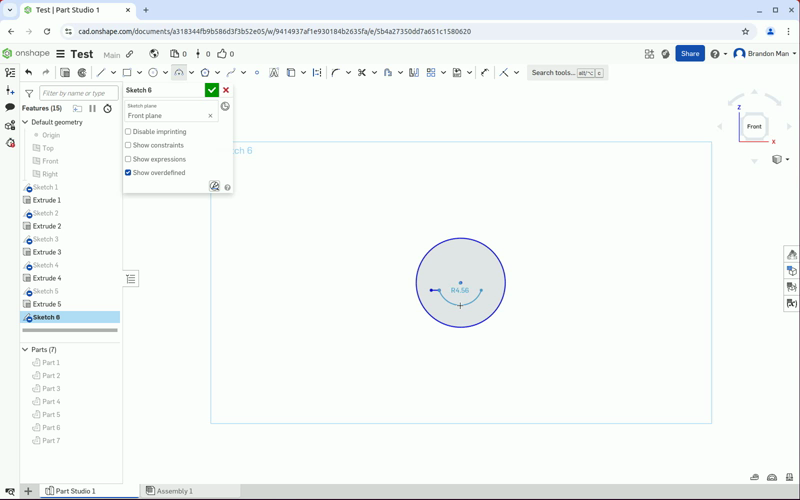
key_up(shift)
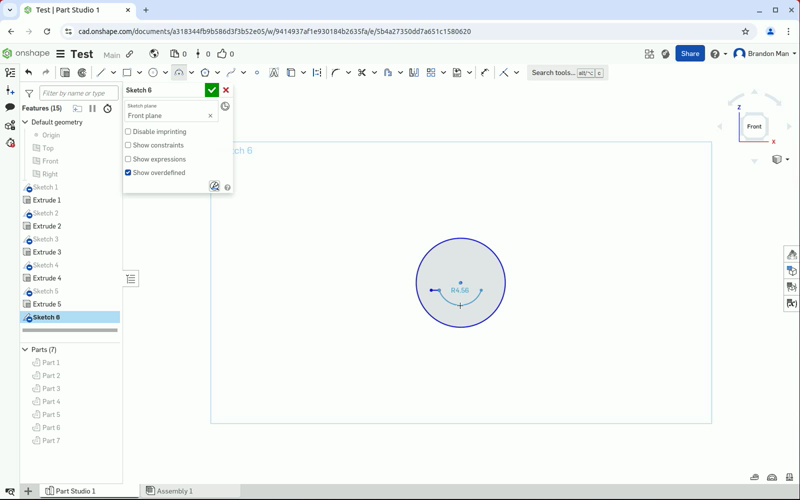
key(esc)
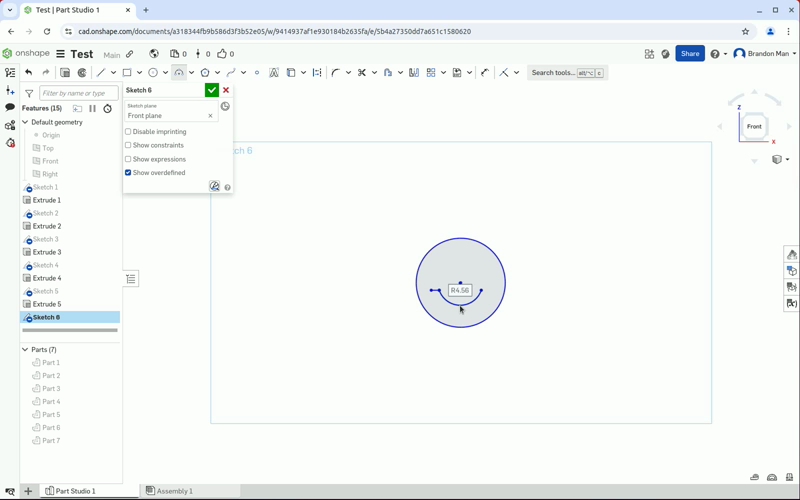
key(l)
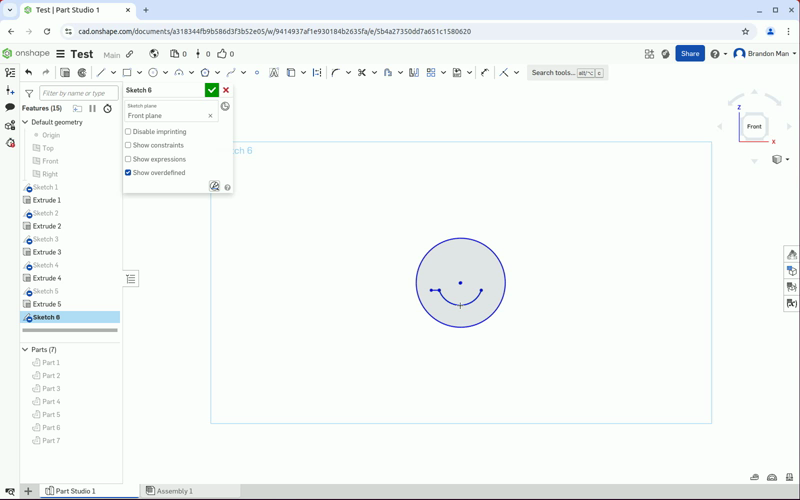
mouse_move(481, 290)
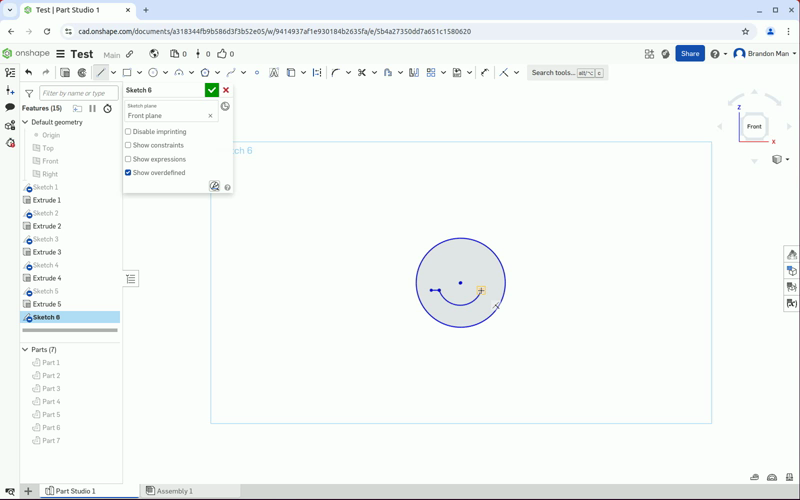
click(481, 290)
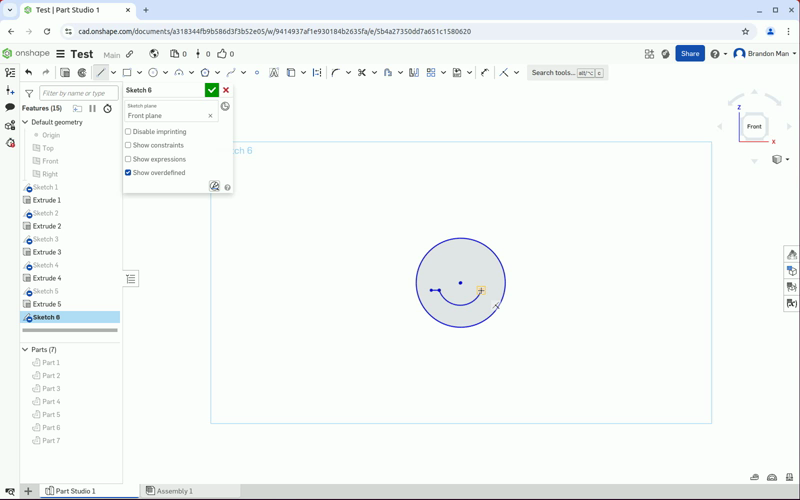
key_down(shift)
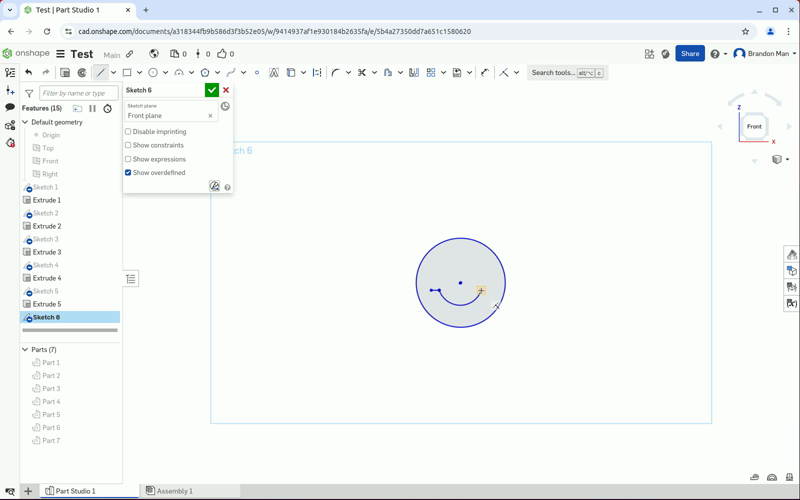
mouse_move(511, 290)
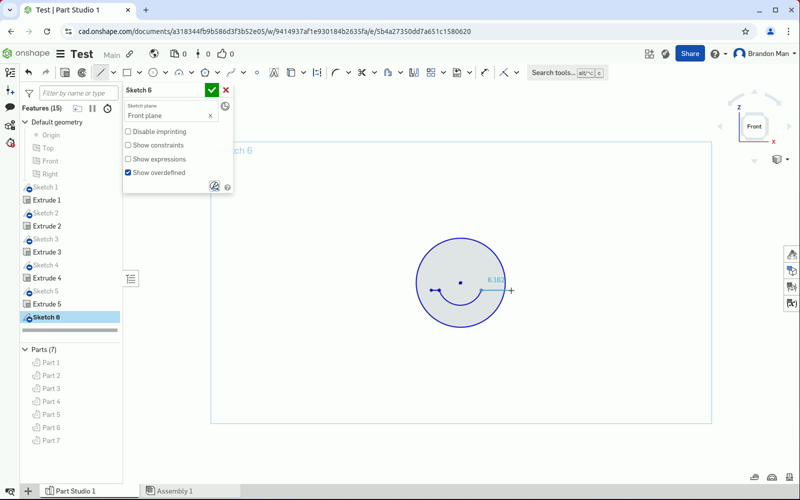
mouse_move(489, 290)
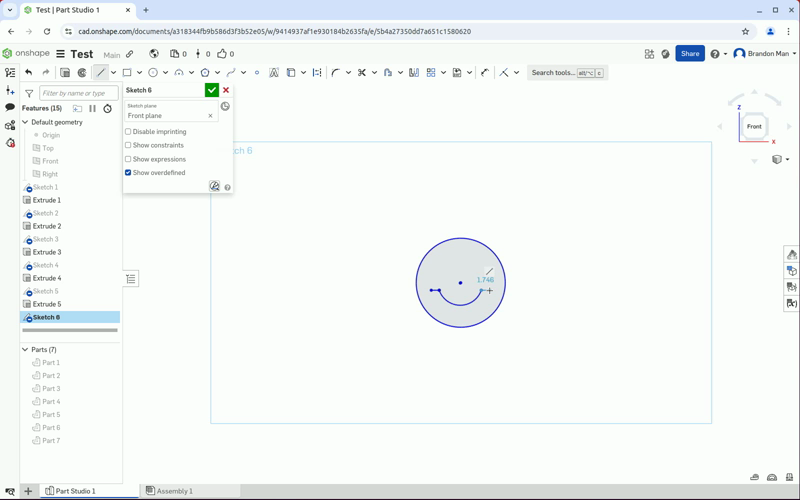
click(489, 290)
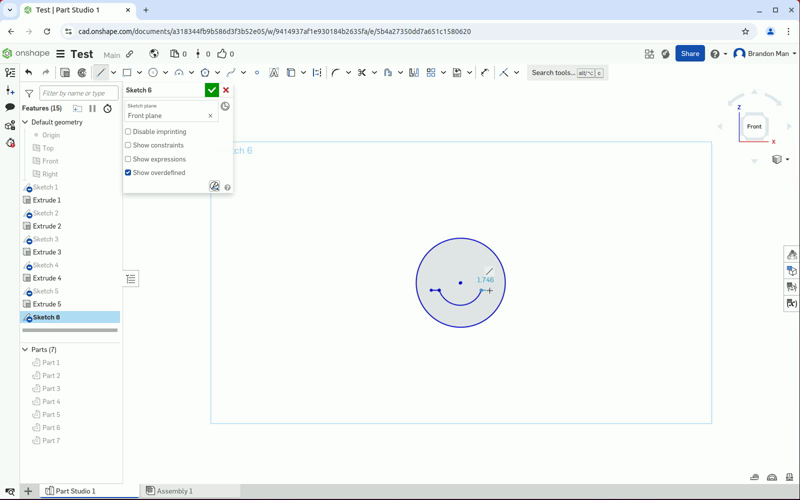
key_up(shift)
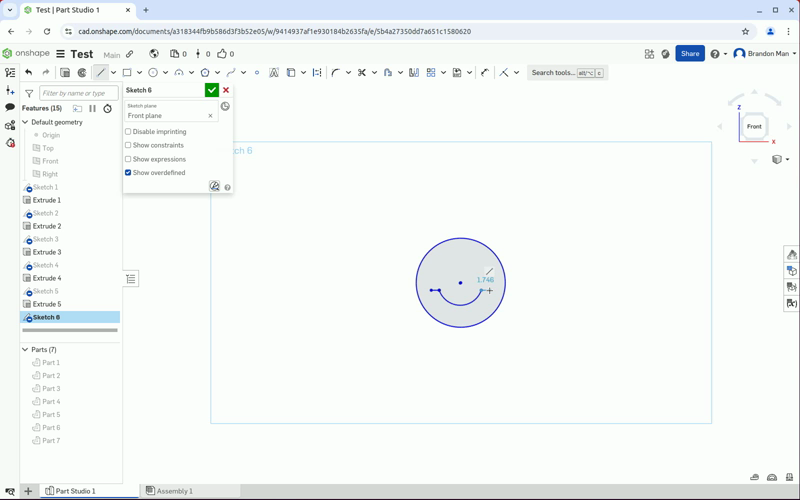
key_down(shift)
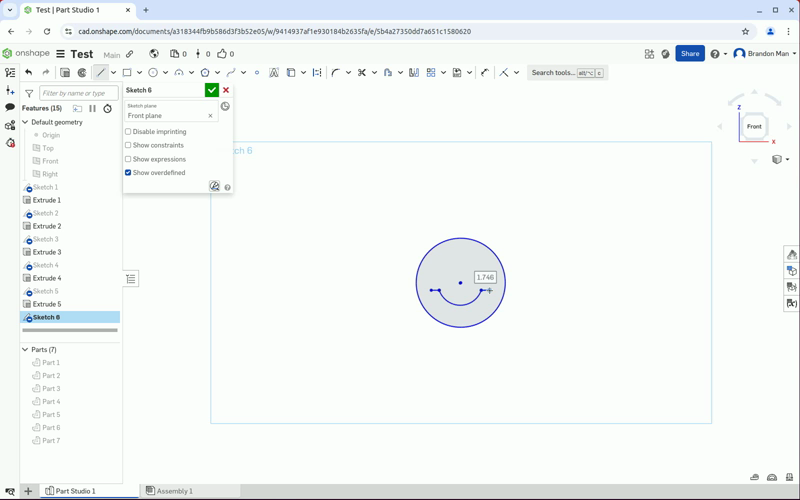
mouse_move(519, 290)
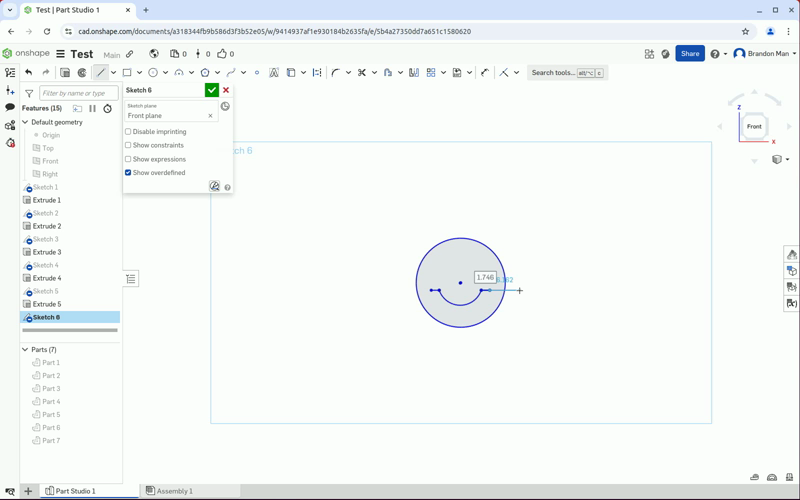
mouse_move(489, 275)
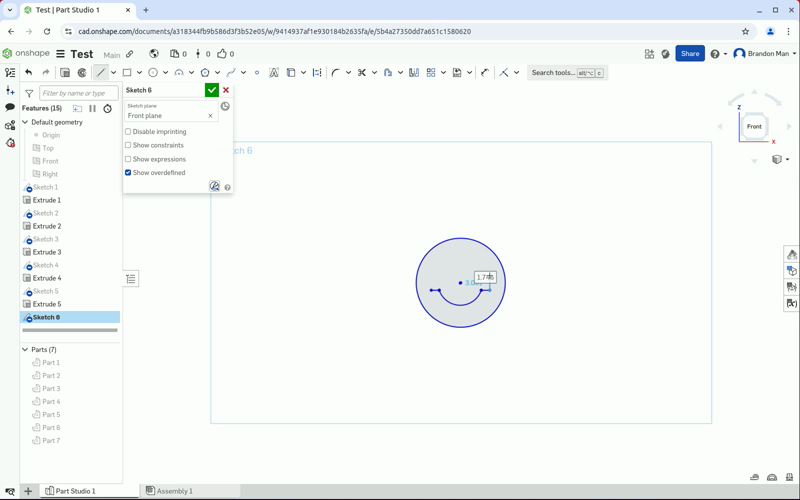
click(489, 275)
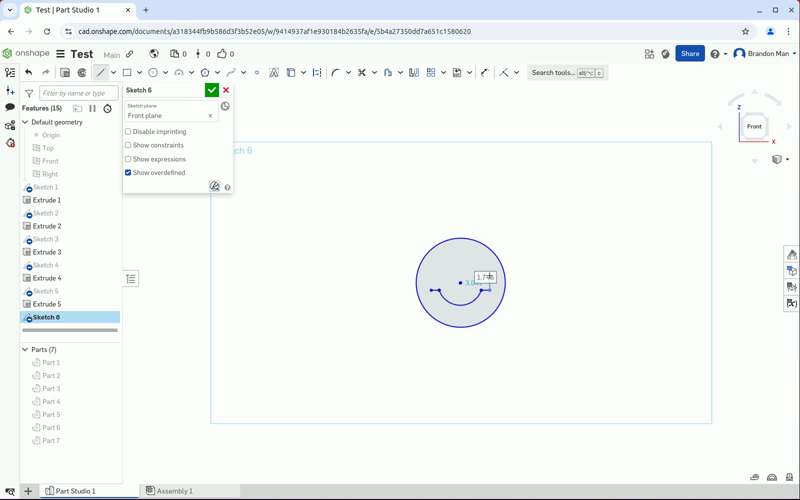
key_up(shift)
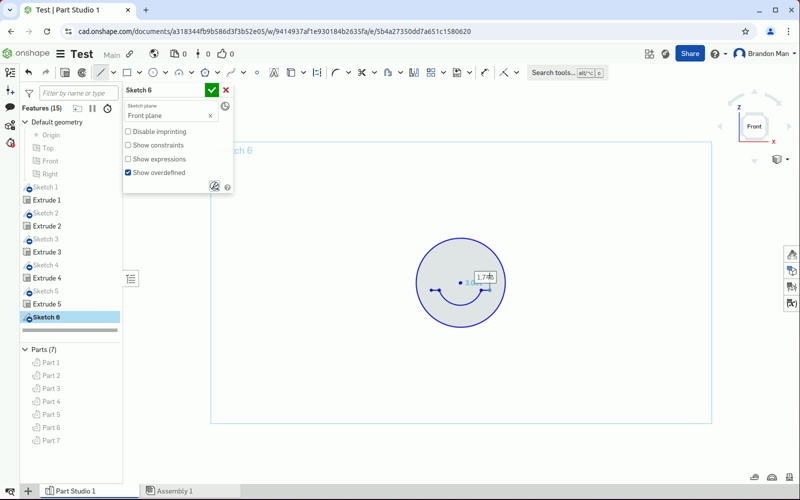
key_down(shift)
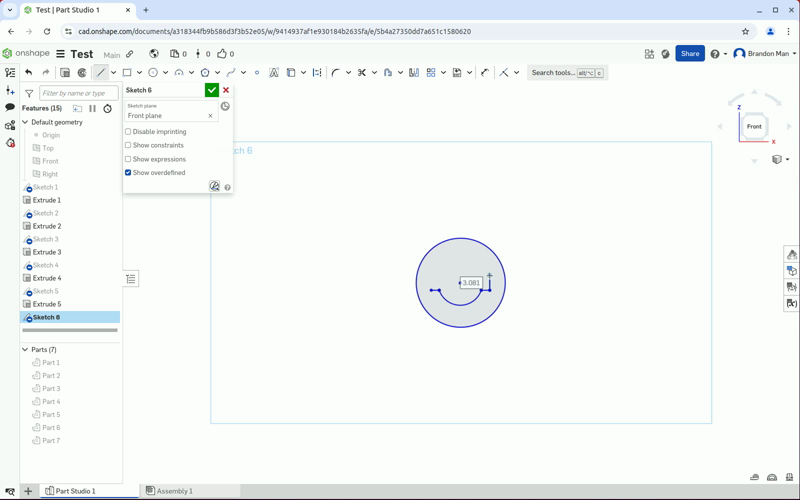
mouse_move(519, 275)
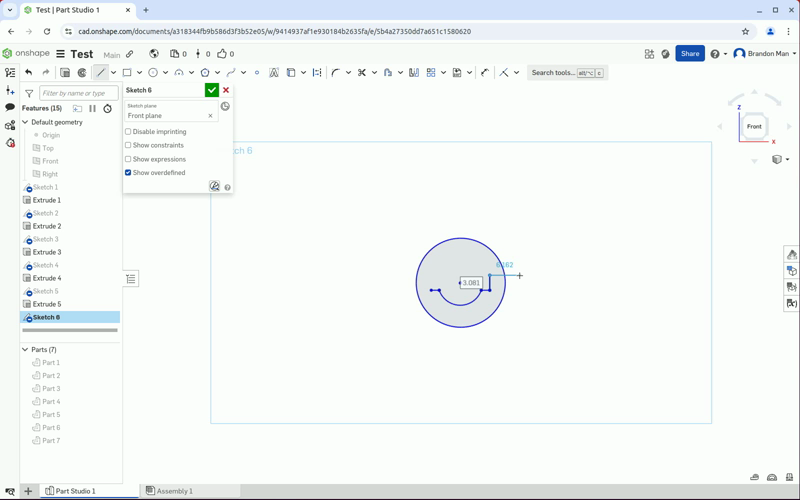
mouse_move(481, 275)
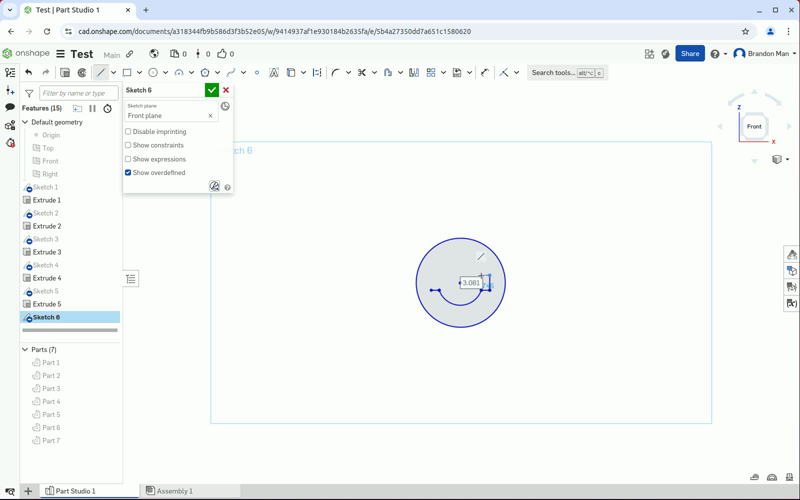
click(481, 275)
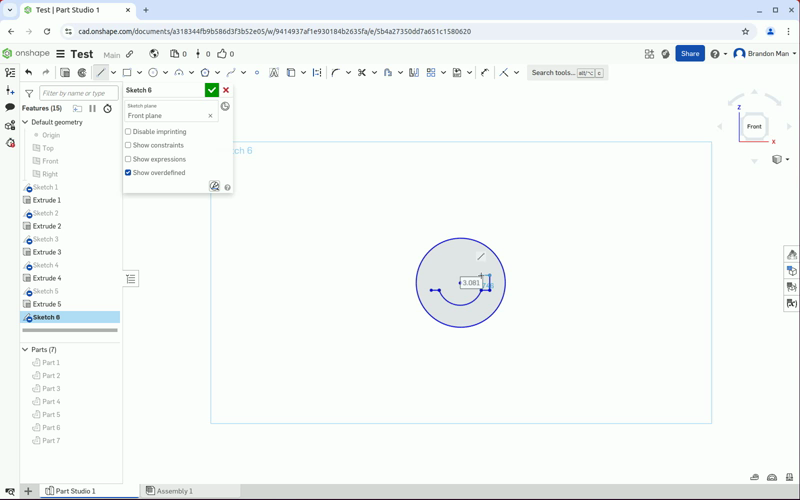
key_up(shift)
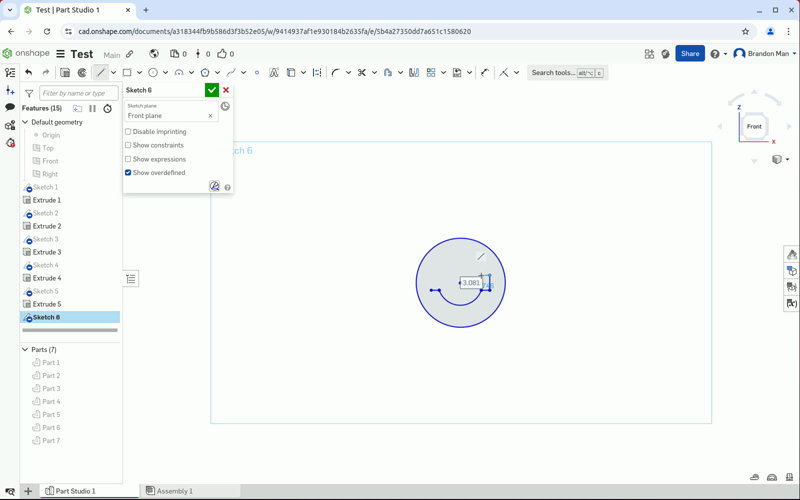
key(esc)
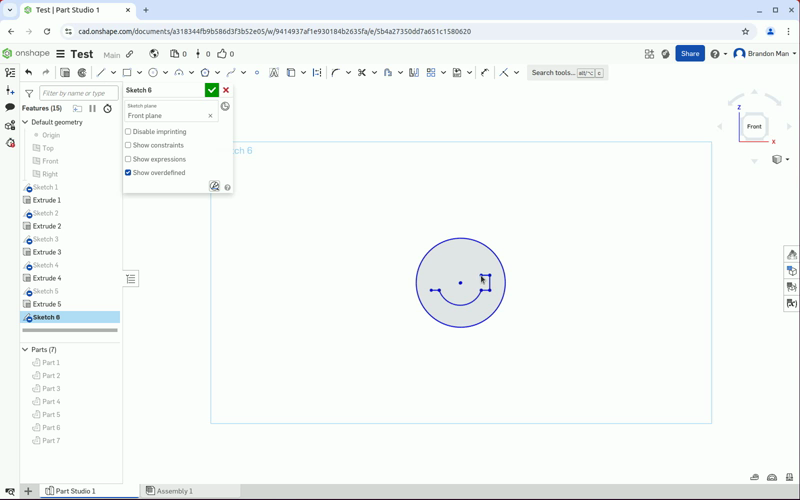
key(a)
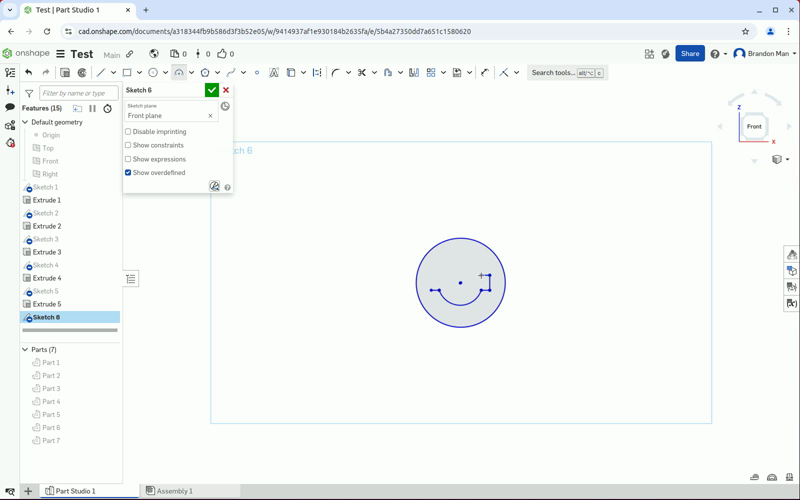
mouse_move(481, 275)
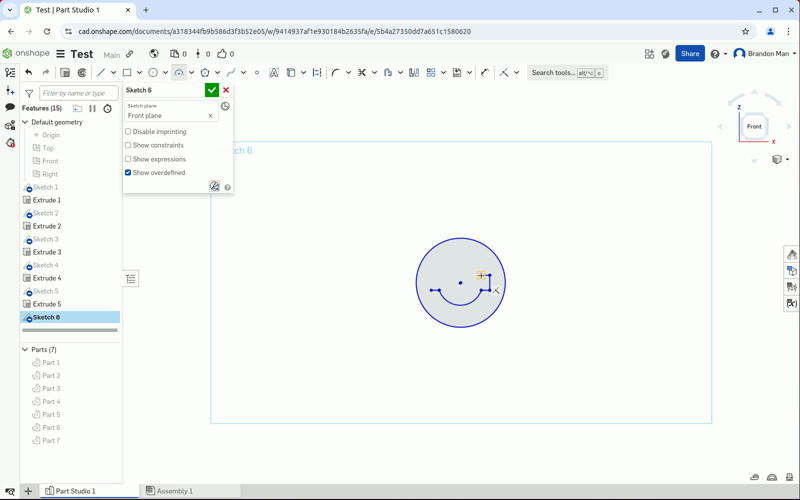
click(481, 275)
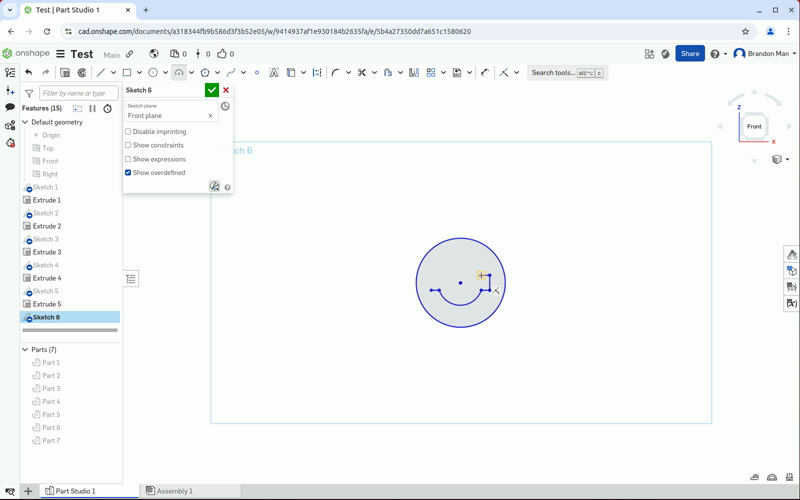
key_down(shift)
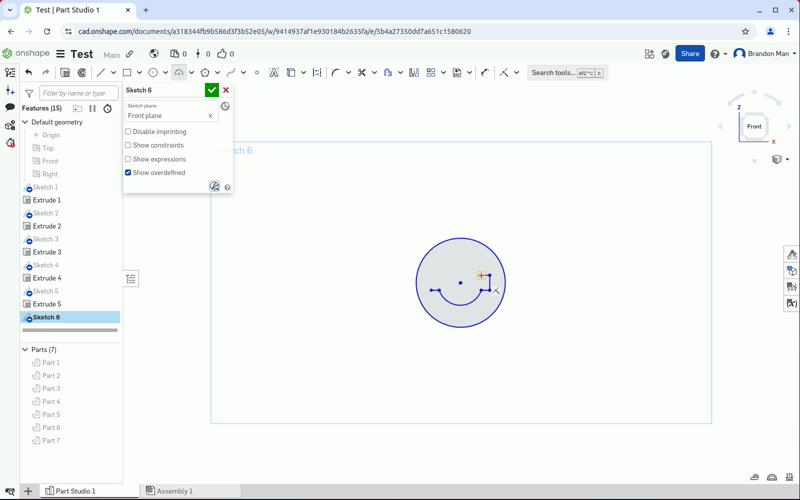
mouse_move(439, 275)
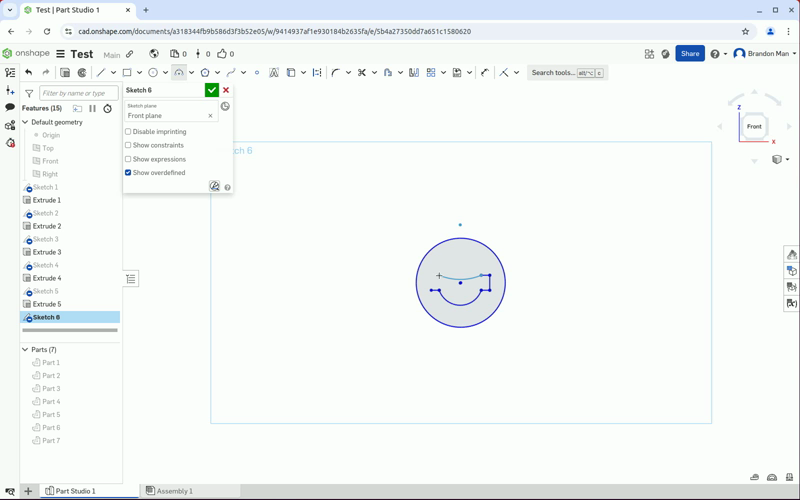
click(439, 275)
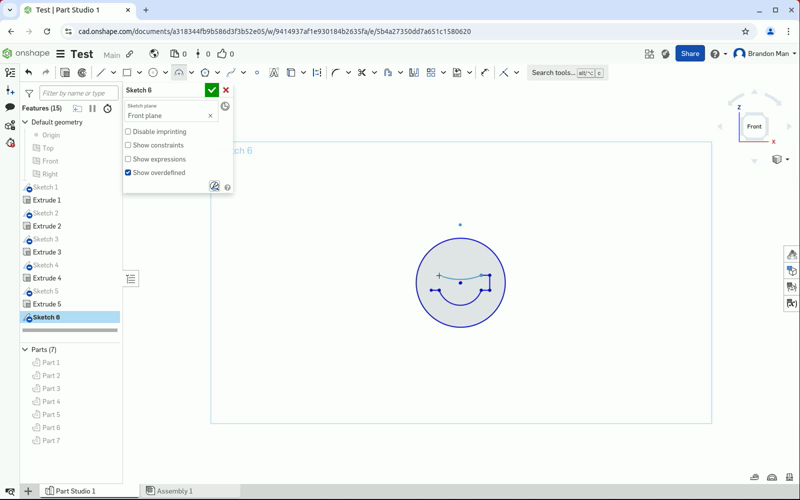
mouse_move(460, 260)
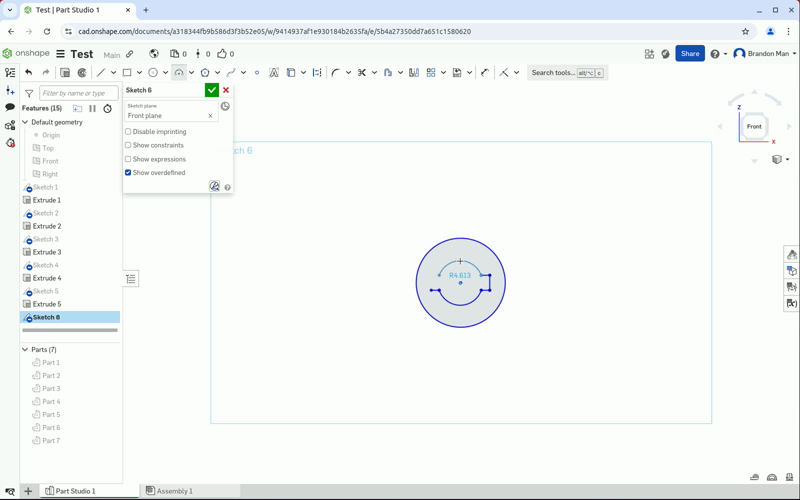
click(460, 260)
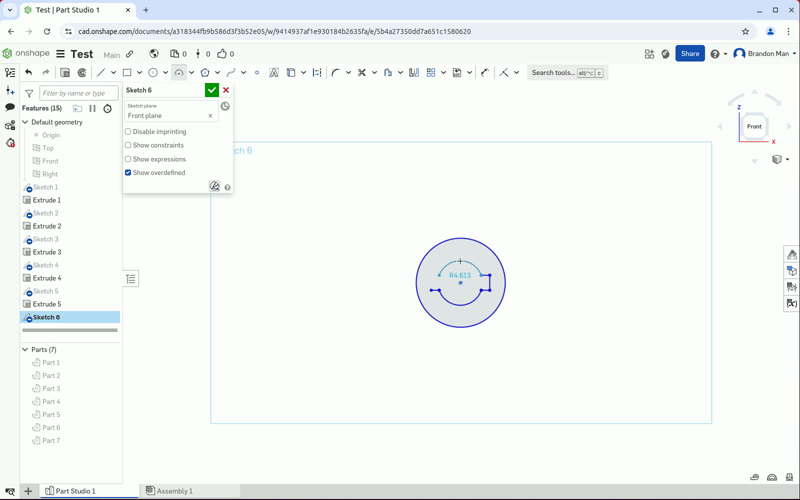
key_up(shift)
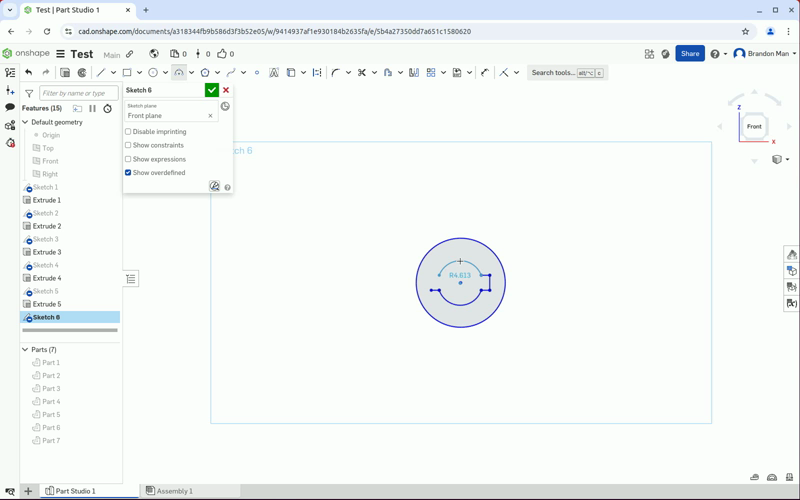
key(esc)
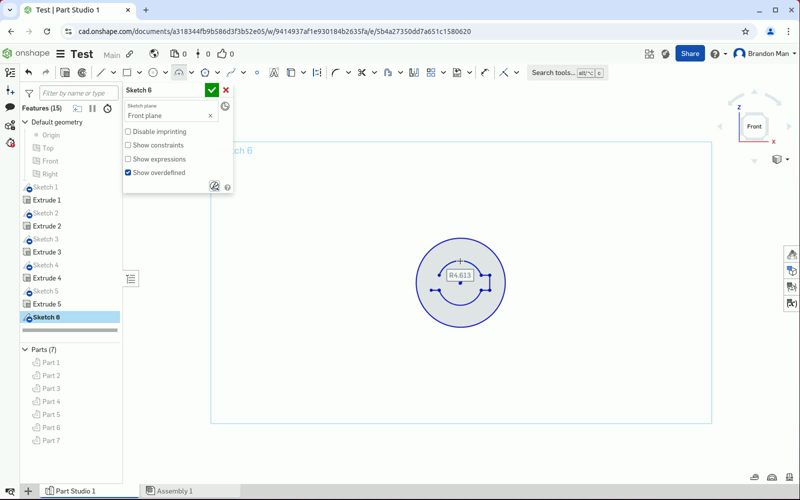
key(l)
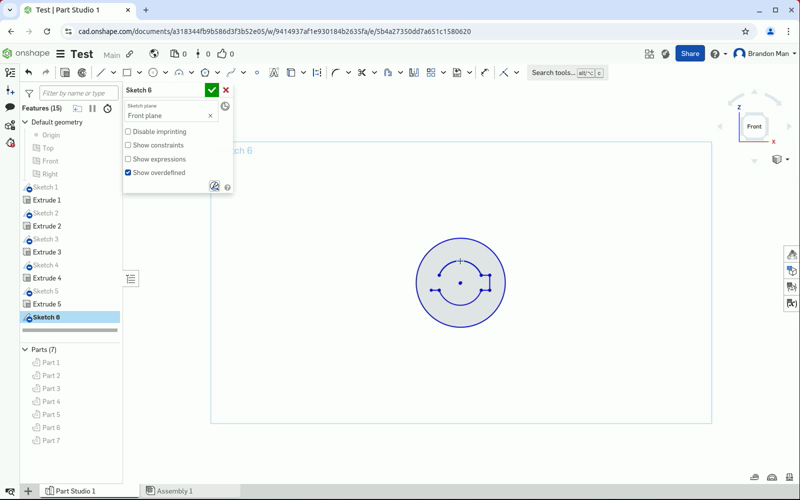
mouse_move(439, 275)
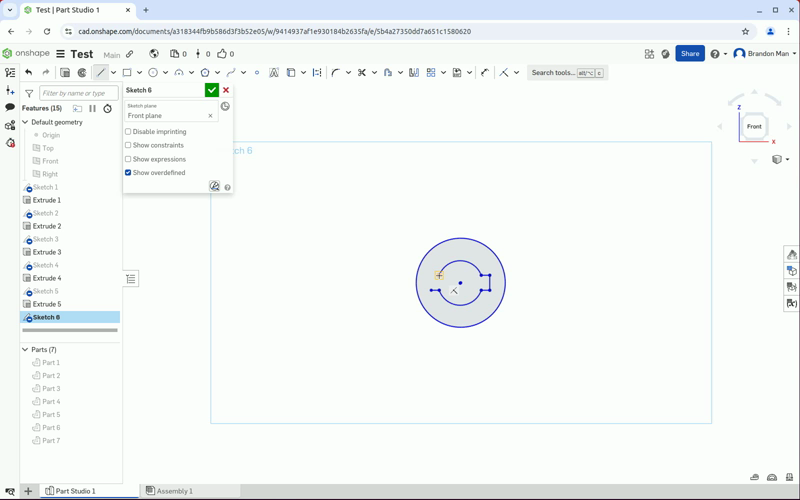
click(439, 275)
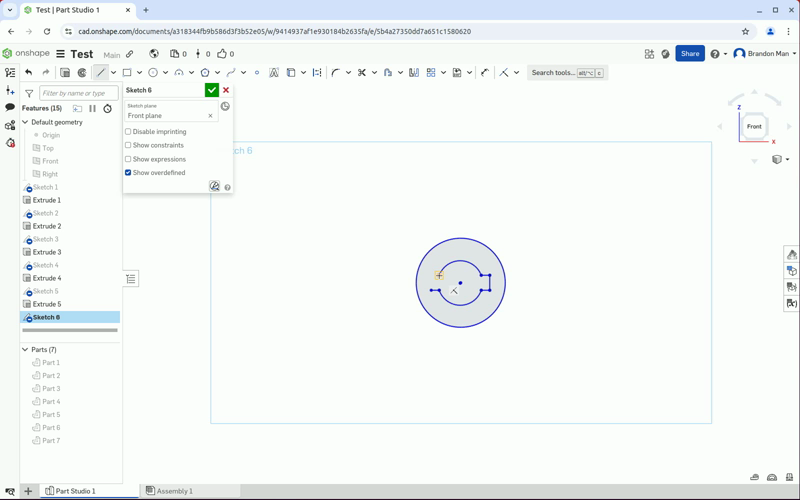
key_down(shift)
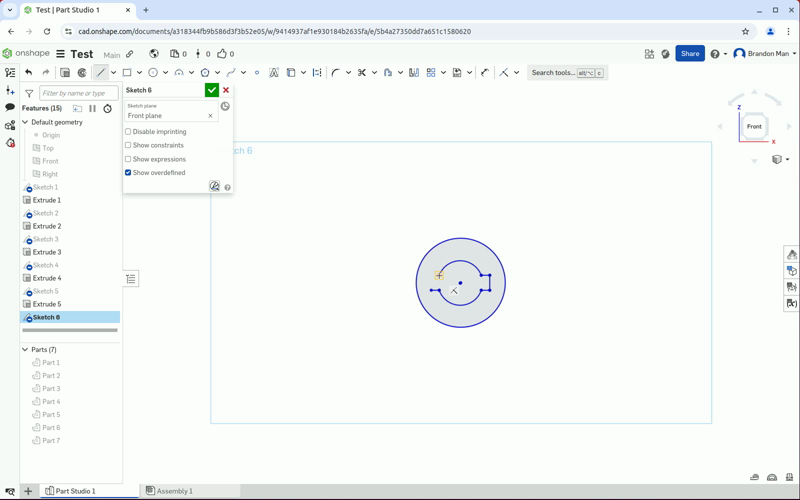
mouse_move(469, 275)
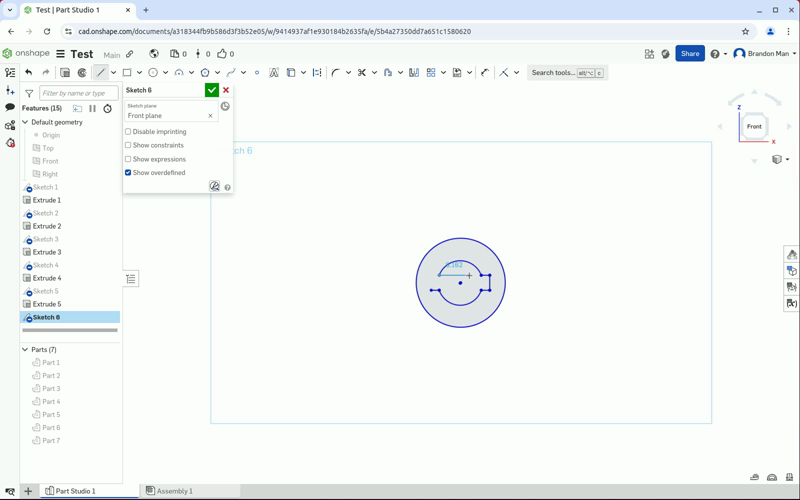
mouse_move(431, 275)
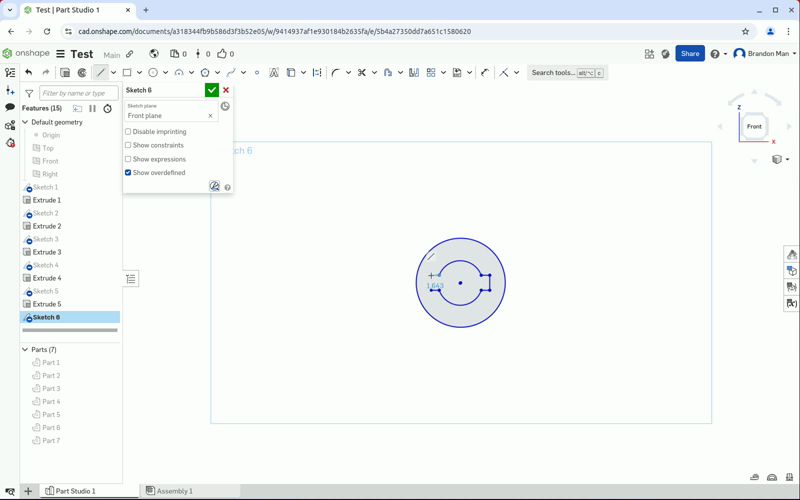
click(431, 275)
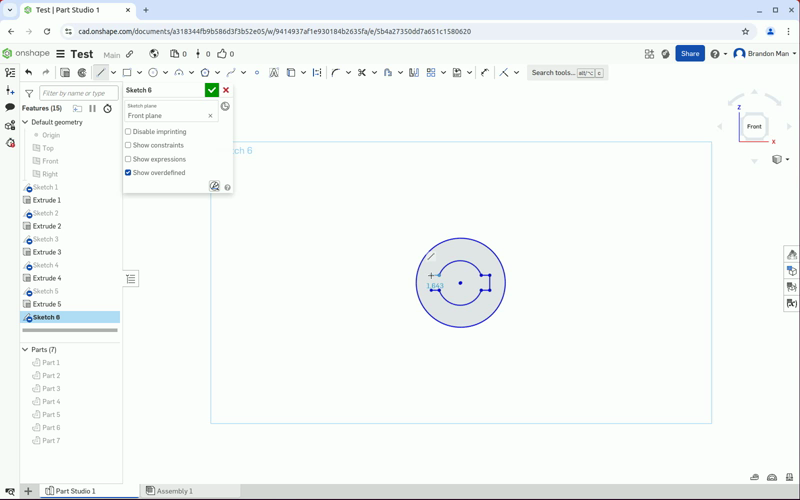
key_up(shift)
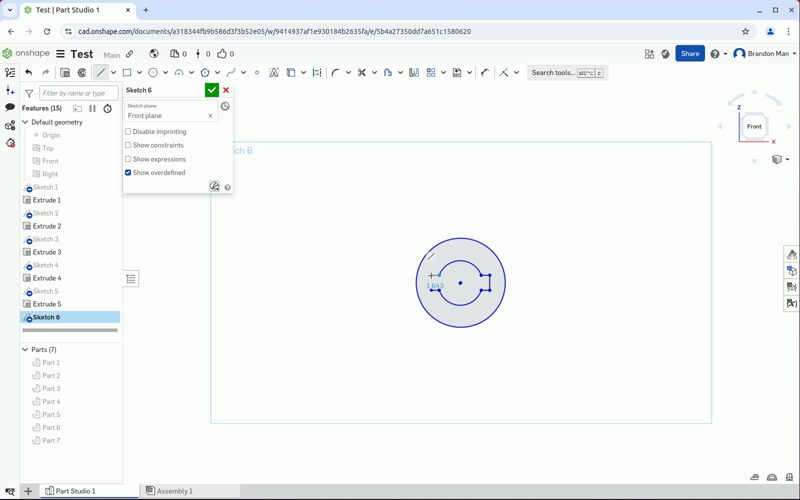
mouse_move(461, 275)
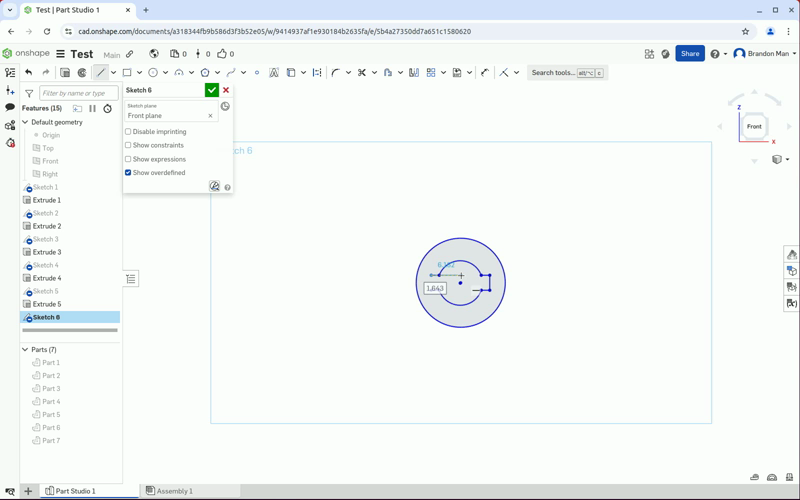
key_down(shift)
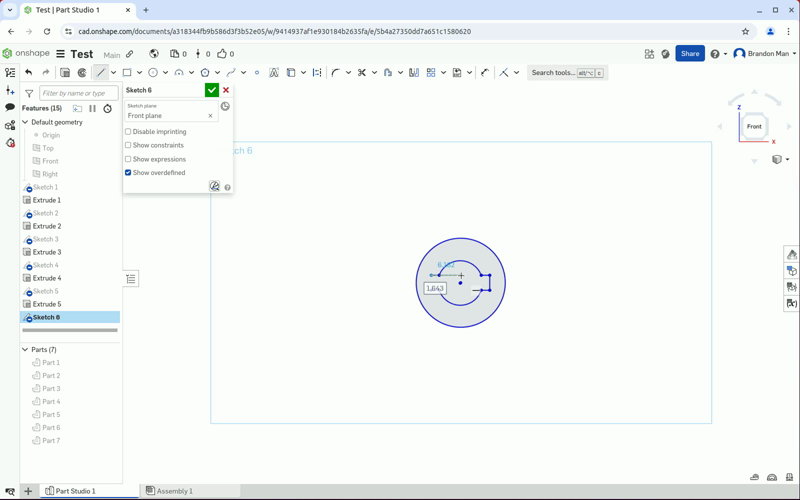
mouse_move(431, 290)
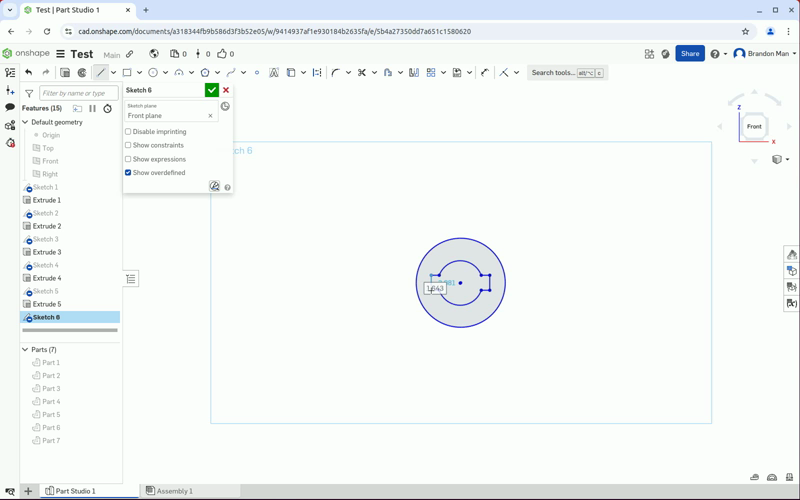
key_up(shift)
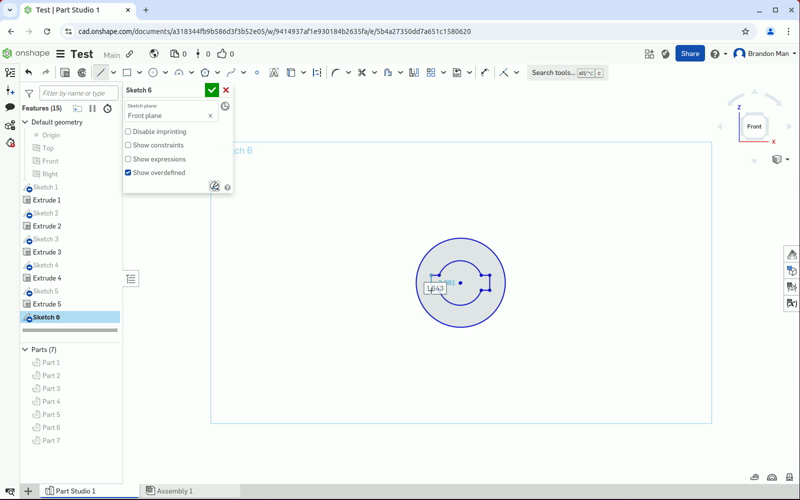
click(431, 290)
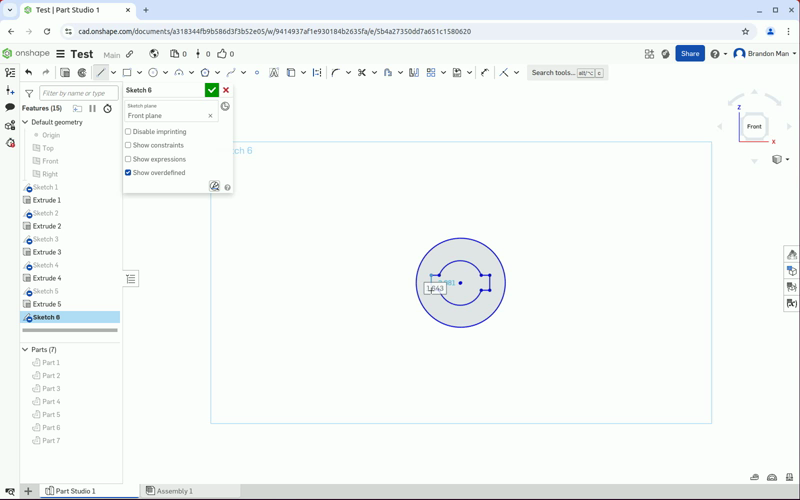
key(esc)
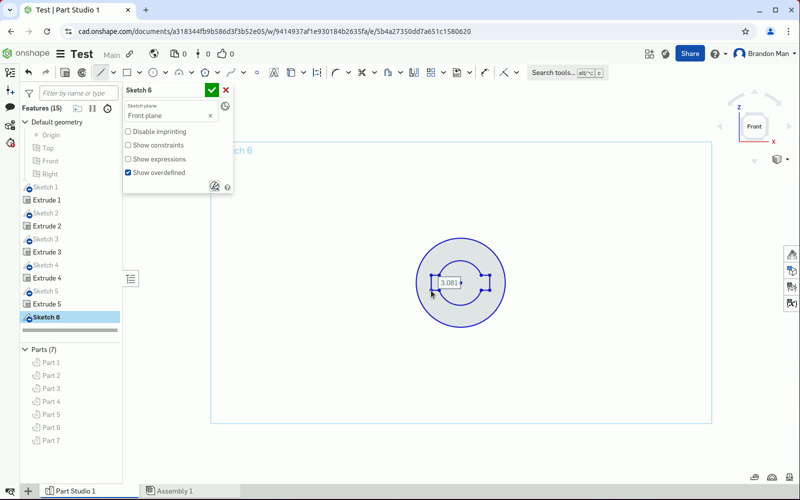
mouse_move(481, 300)
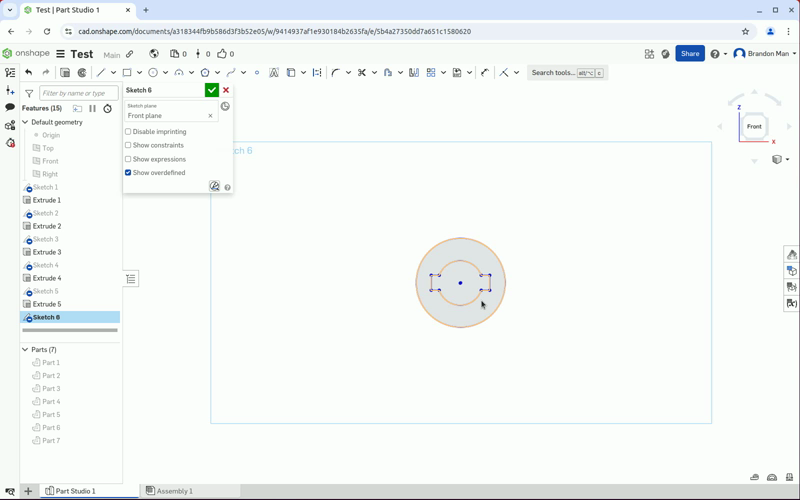
click(481, 300)
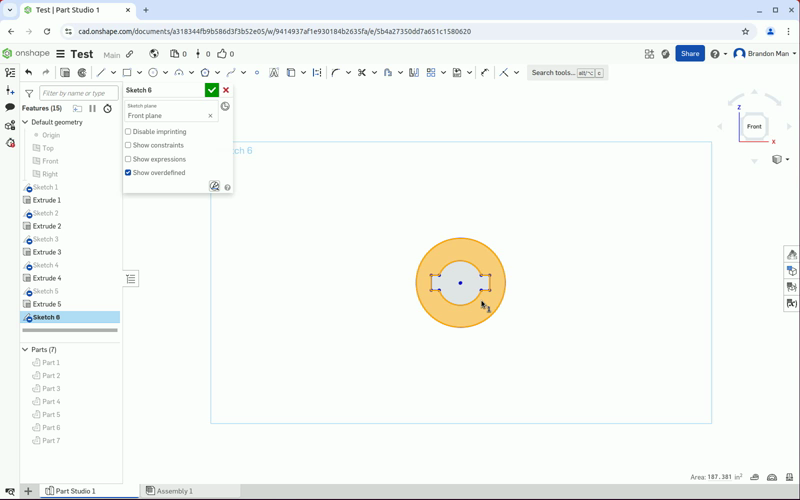
mouse_move(73, 352)
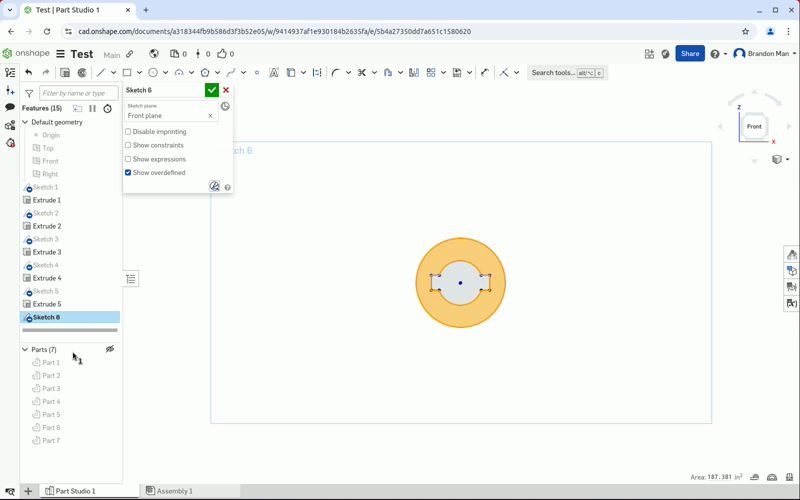
key(shift+y)
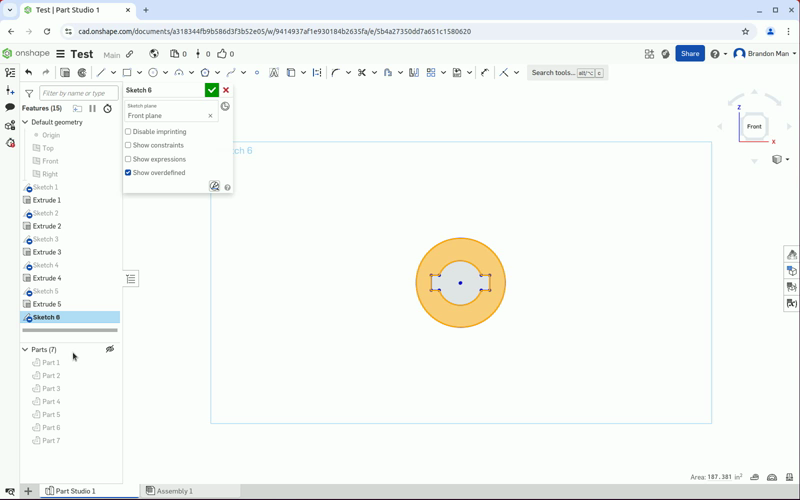
key(shift+e)
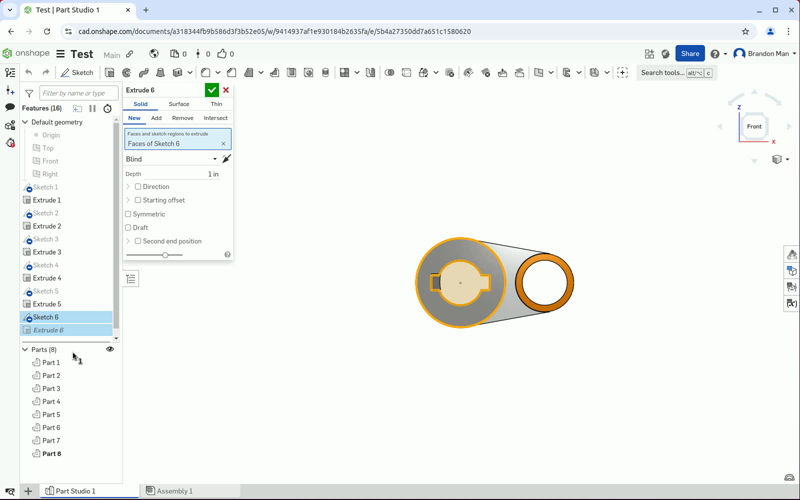
mouse_move(143, 106)
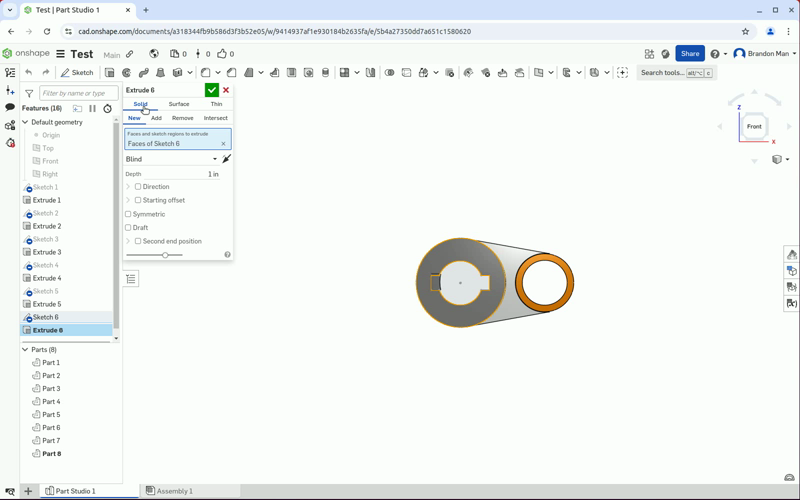
click(143, 106)
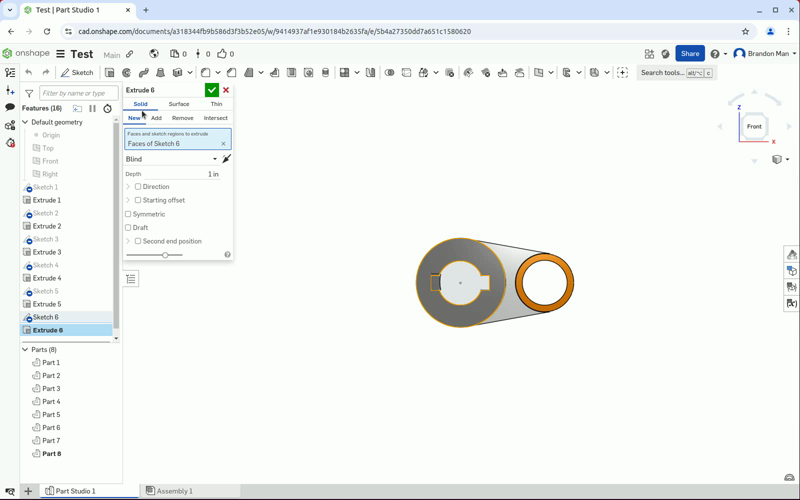
mouse_move(137, 120)
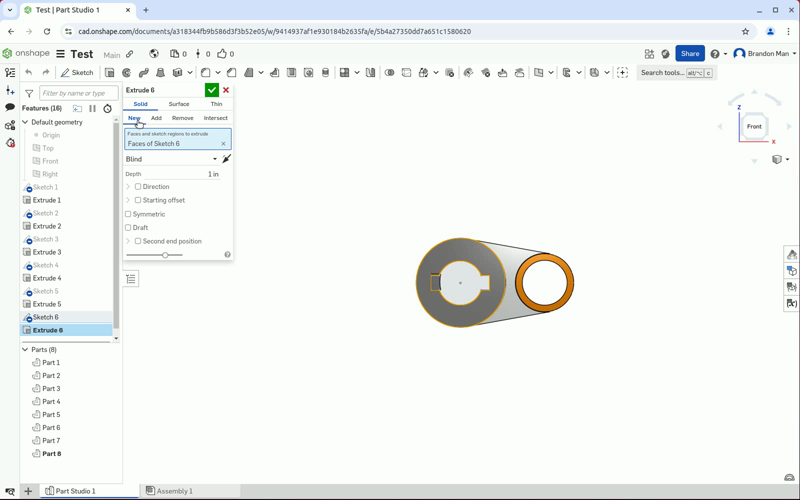
click(137, 120)
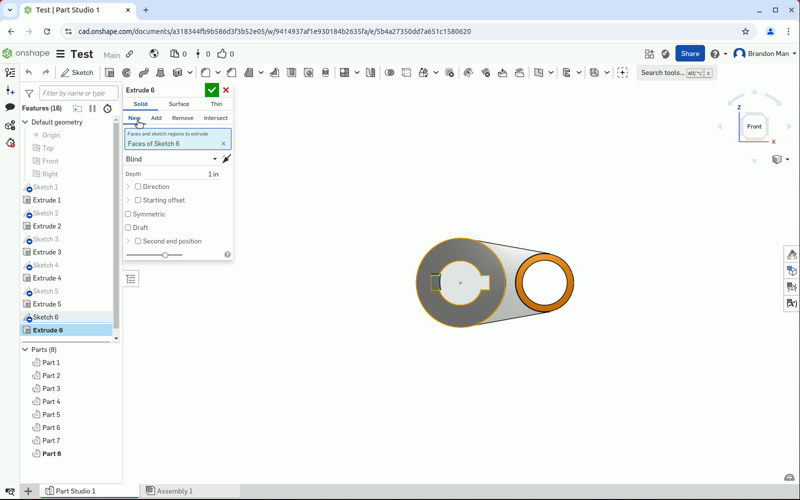
key(tab, 4)
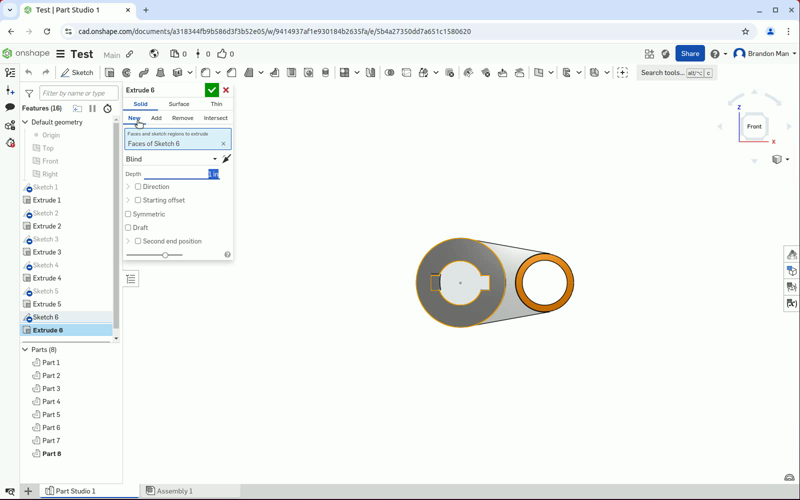
text(16.128)
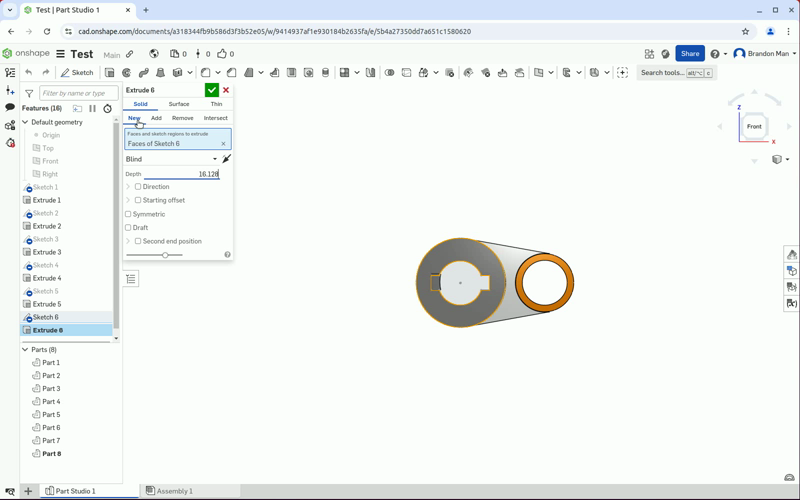
key(enter)
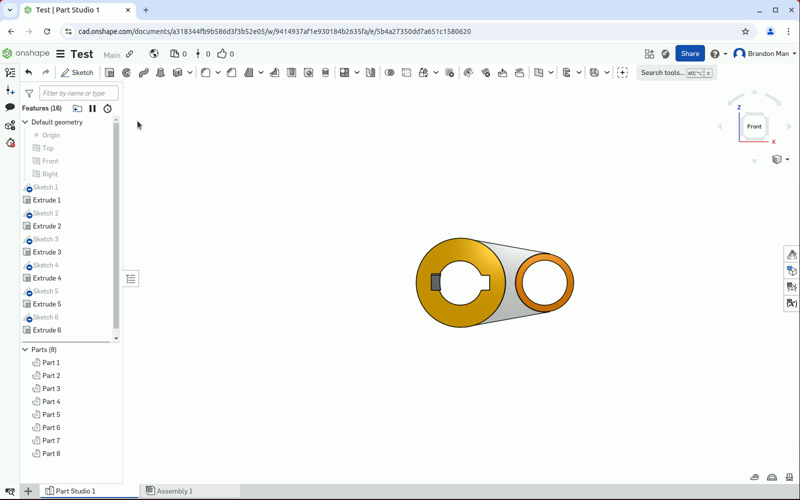
key(shift+h)
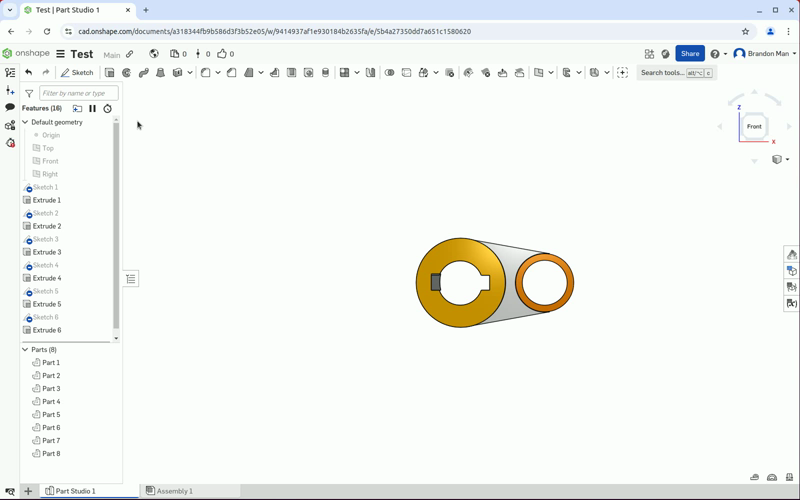
key(shift+h)
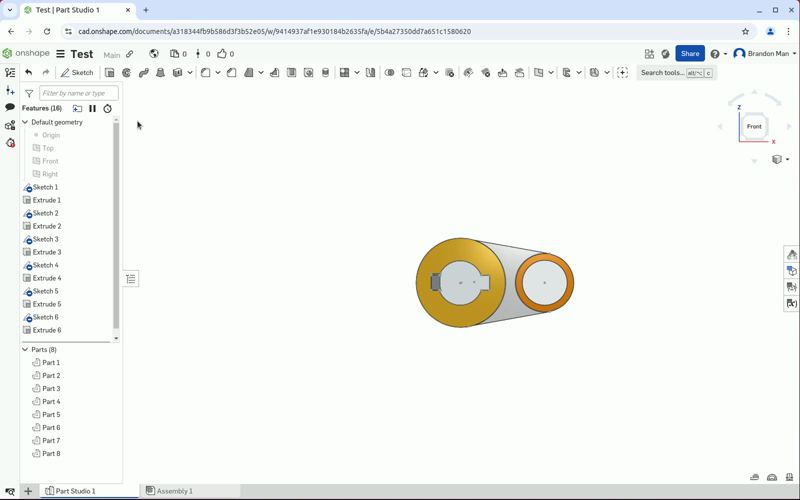
key(shift+7)
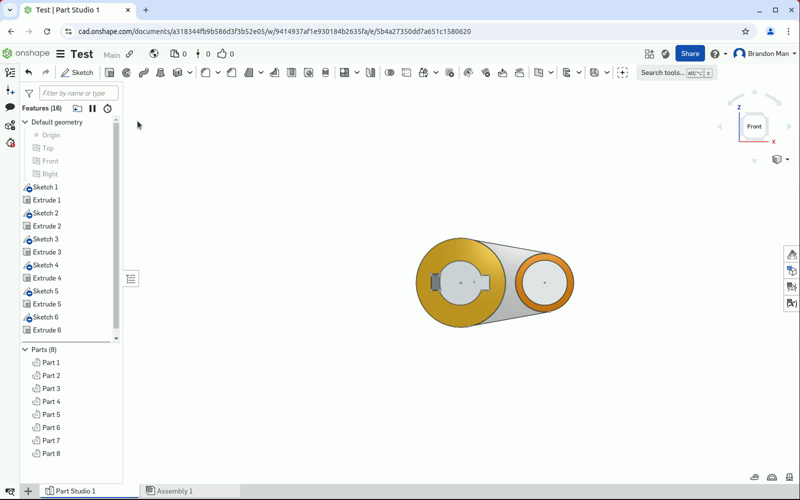
key(left, 2)
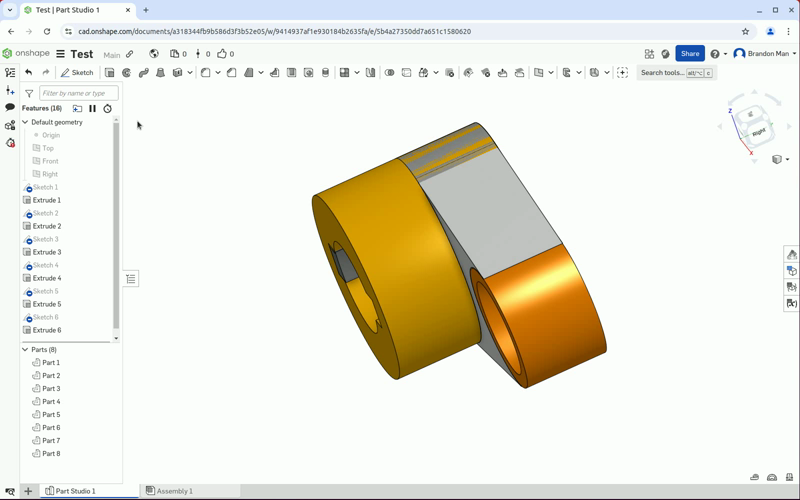
key(down, 2)
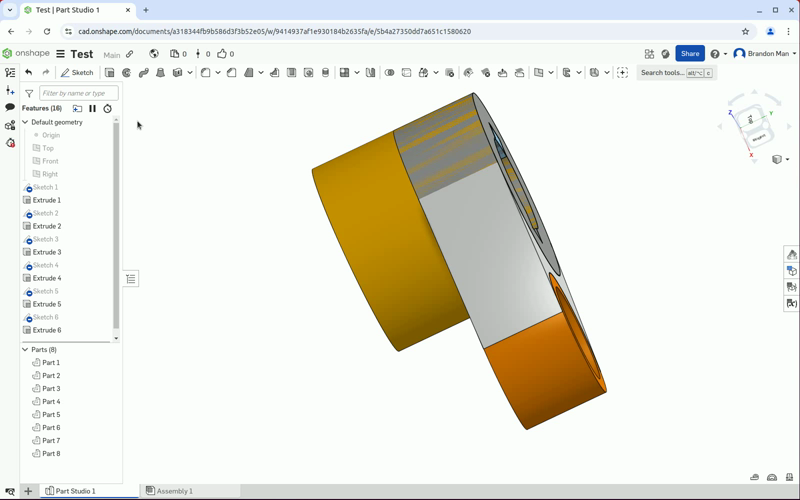
key(up, 2)
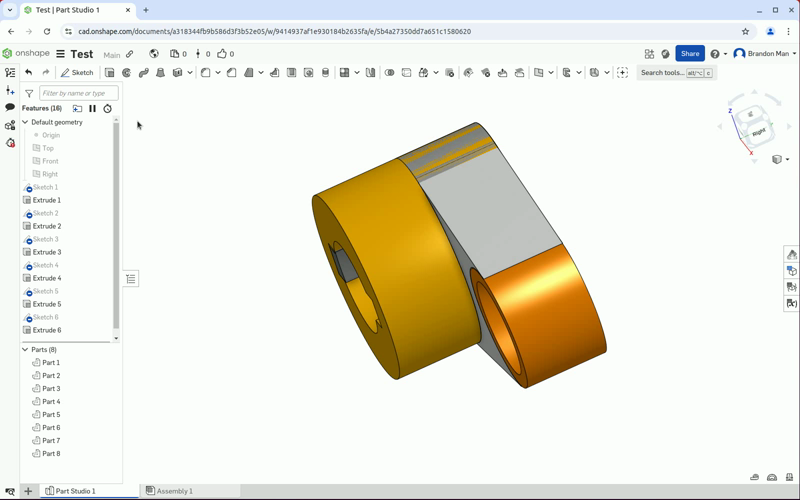
key(right, 2)
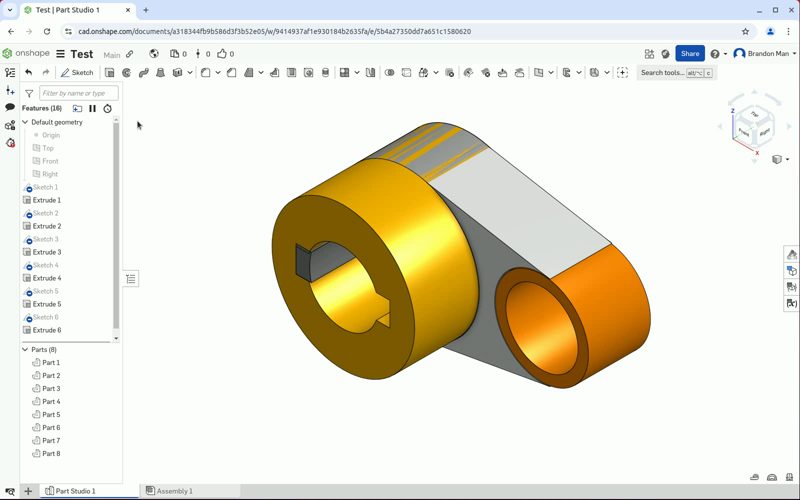
mouse_move(69, 189)
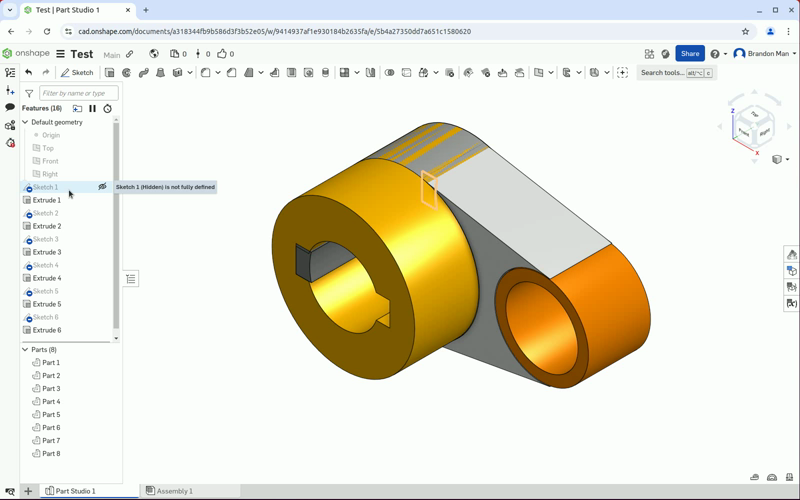
click(69, 189)